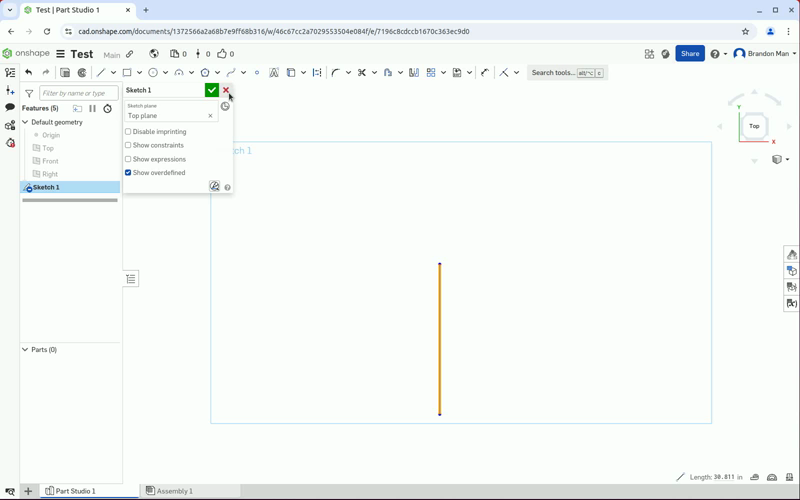
key(shift+h)
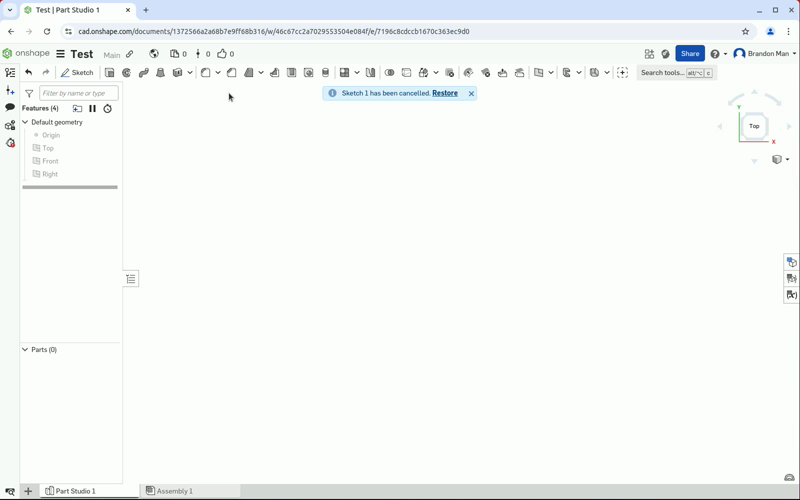
mouse_move(73, 352)
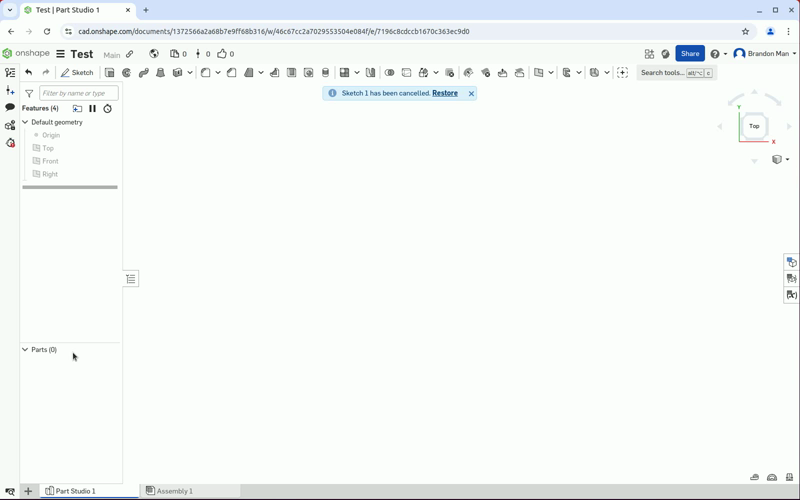
key(y)
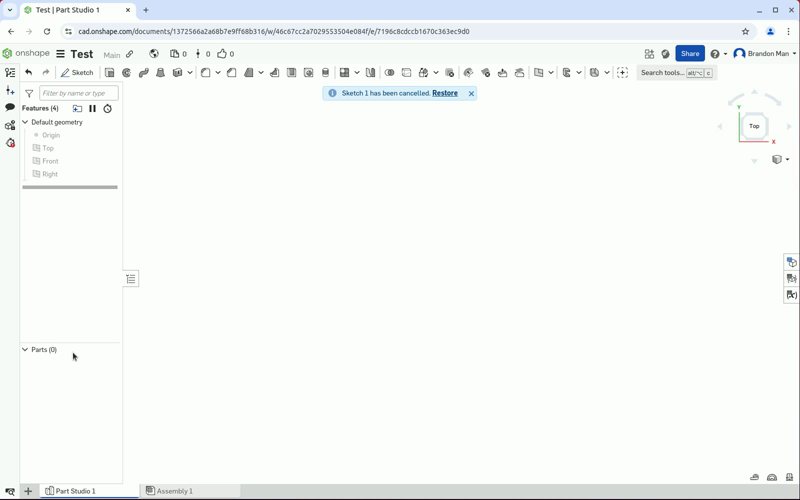
key(shift+p)
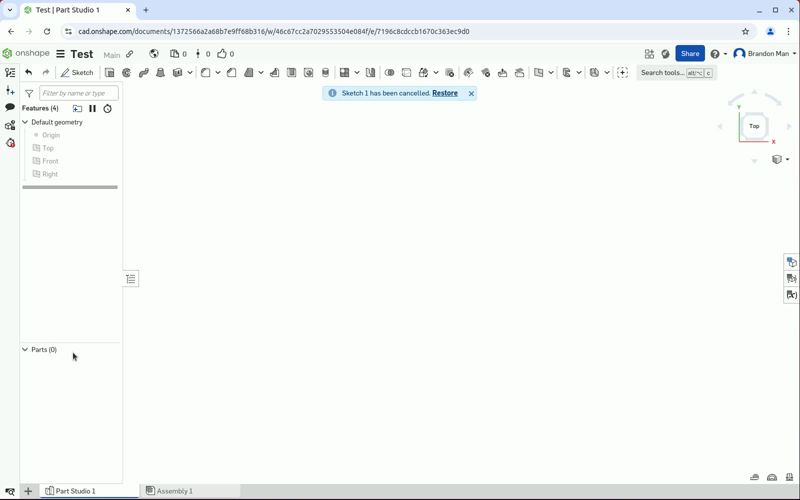
key(space)
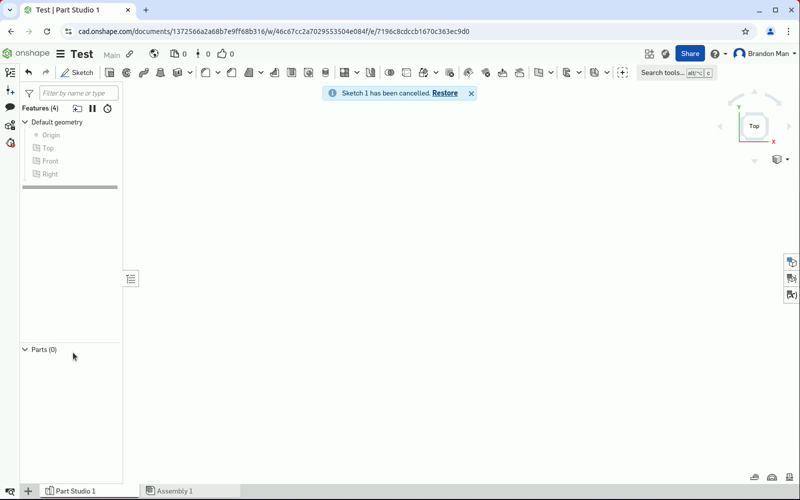
key_down(shift)
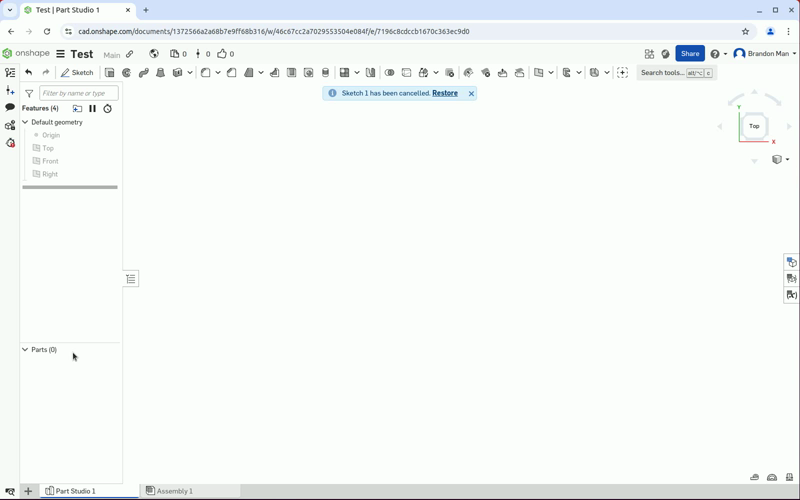
key(up)
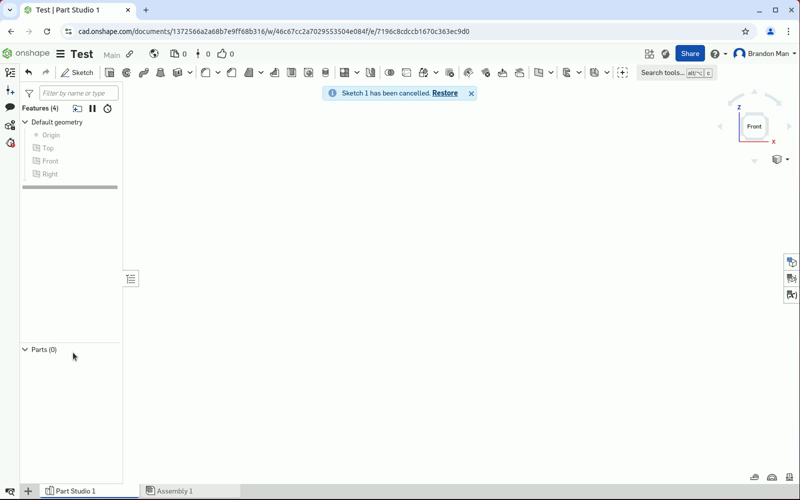
key_up(shift)
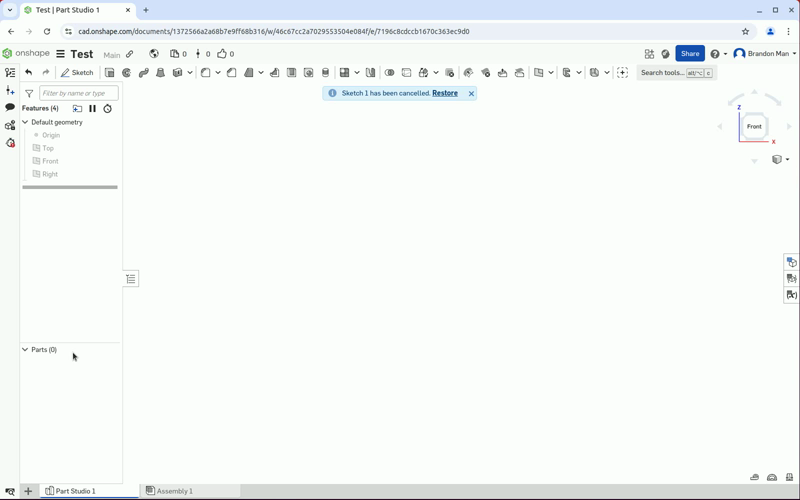
mouse_move(73, 352)
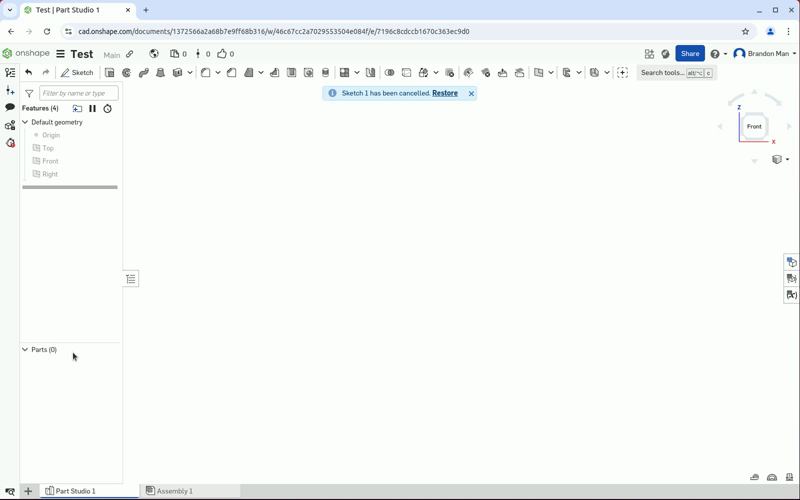
key(shift+y)
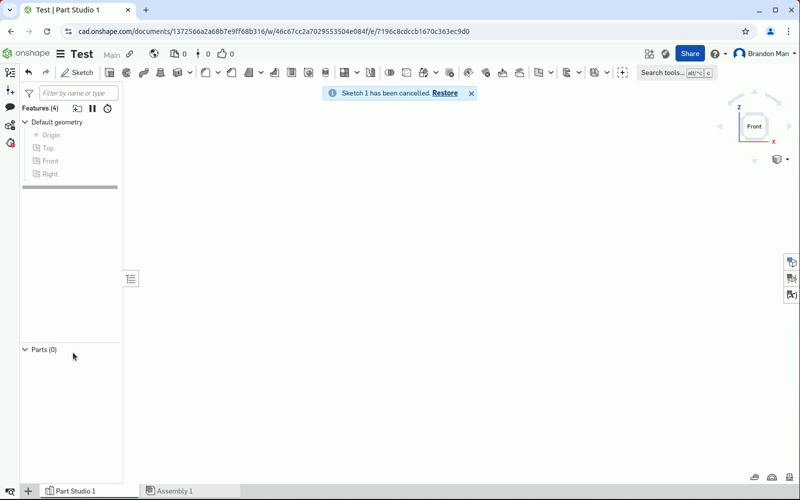
key(shift+s)
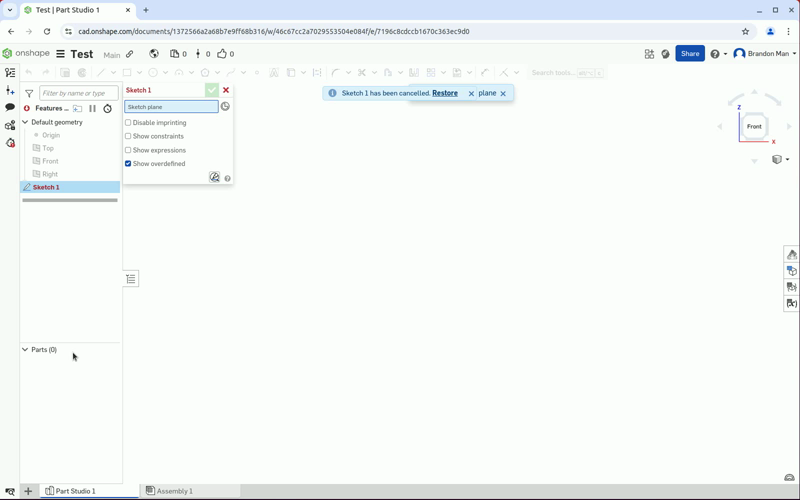
mouse_move(73, 163)
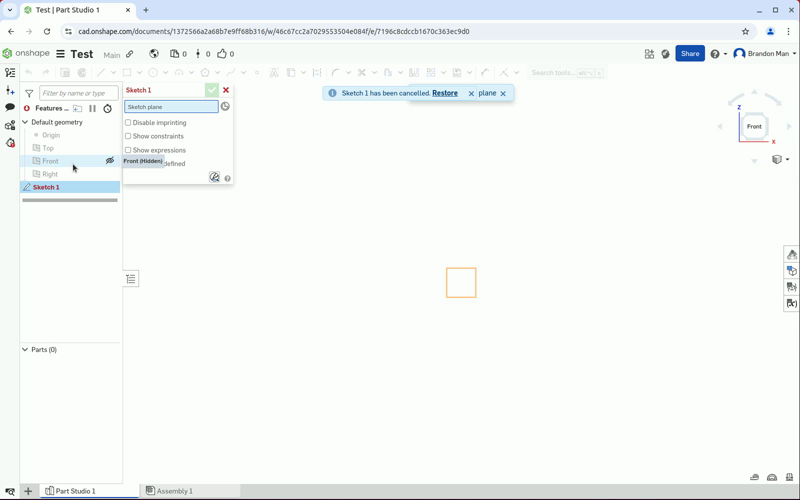
click(73, 163)
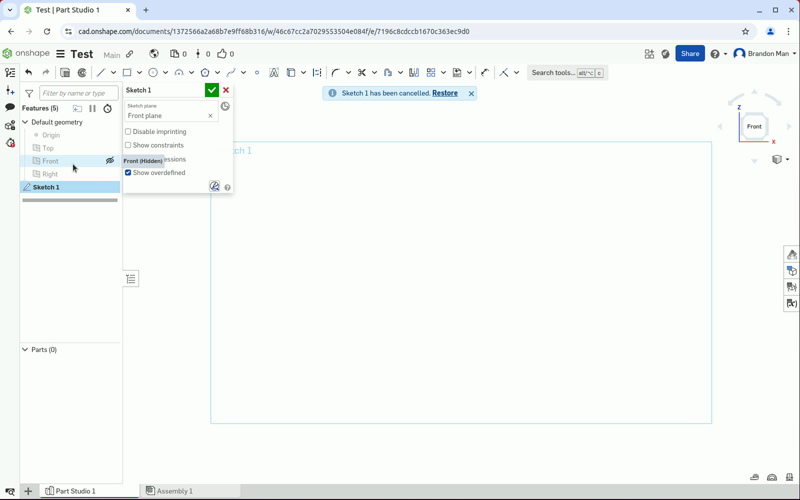
mouse_move(73, 352)
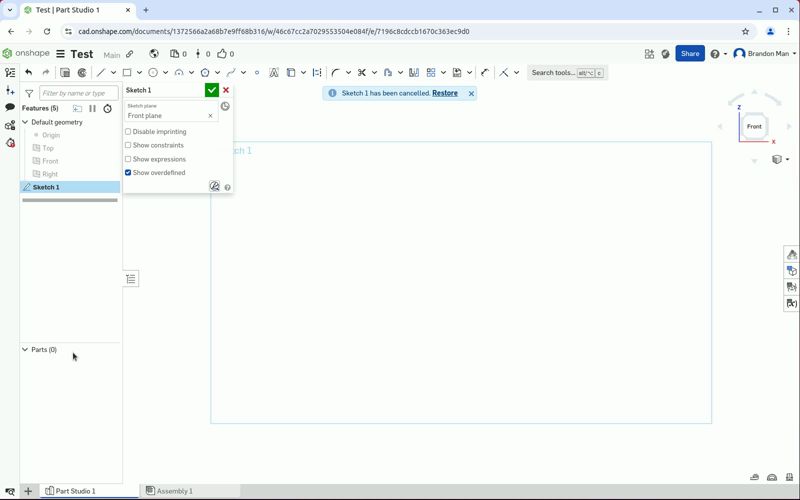
key(y)
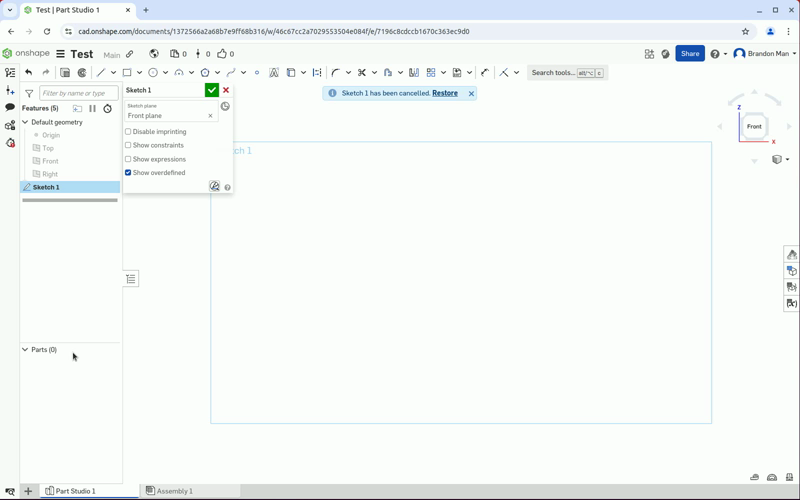
key(l)
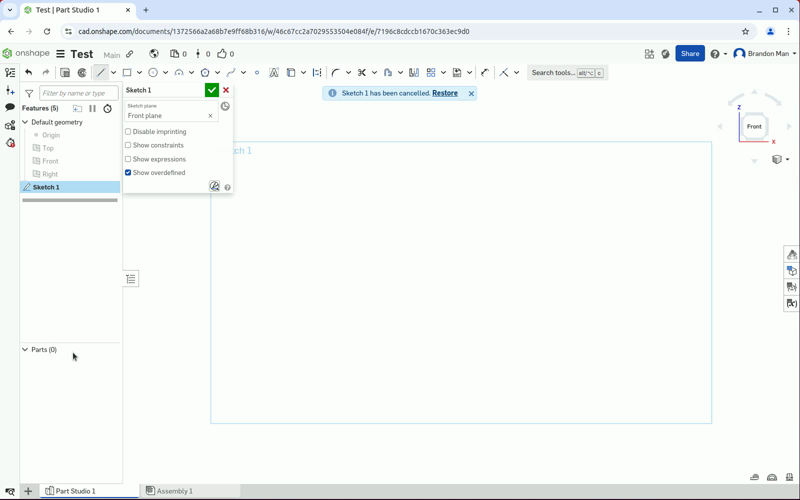
key_down(shift)
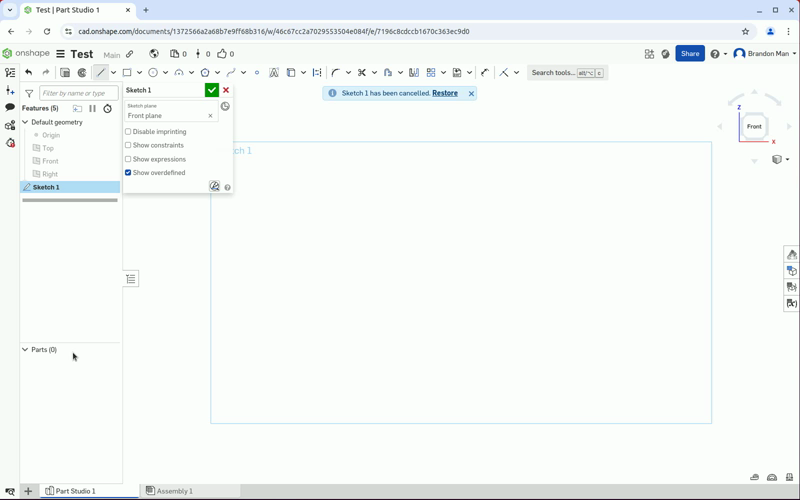
mouse_move(348, 345)
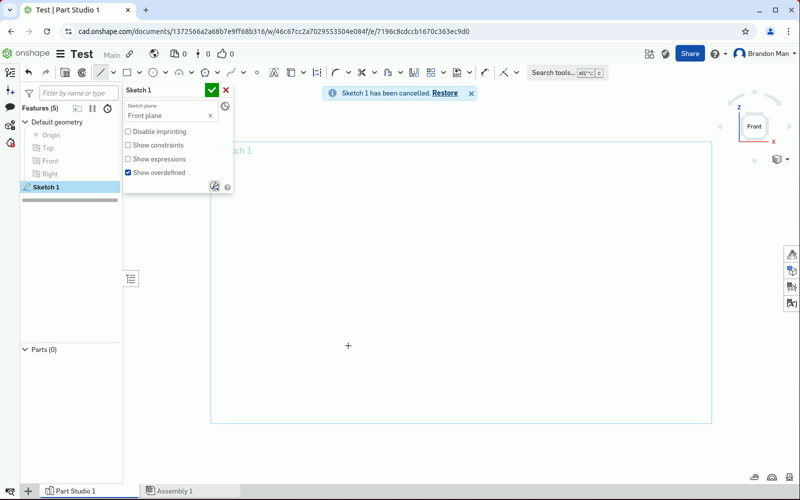
click(348, 345)
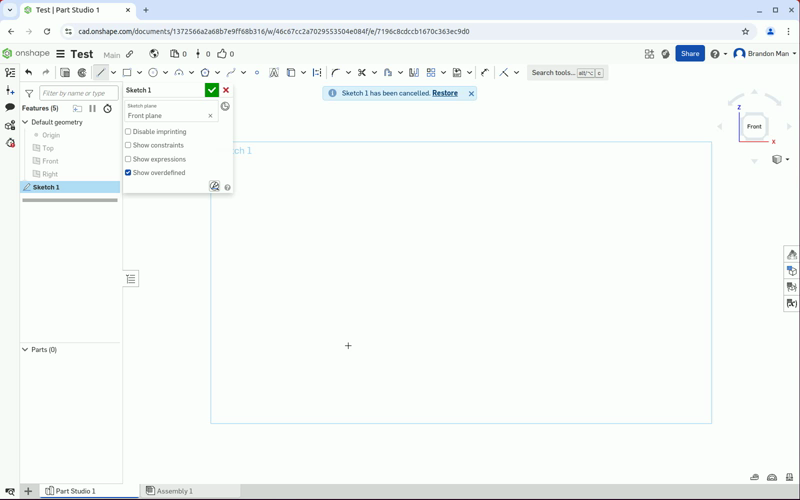
key_up(shift)
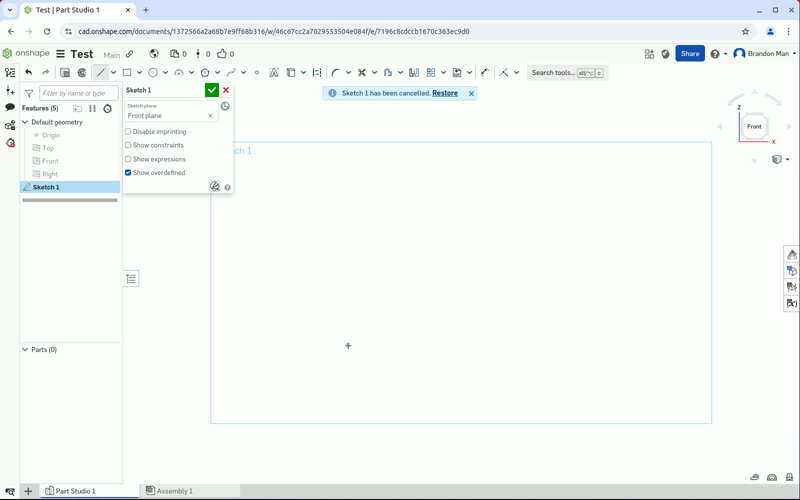
key_down(shift)
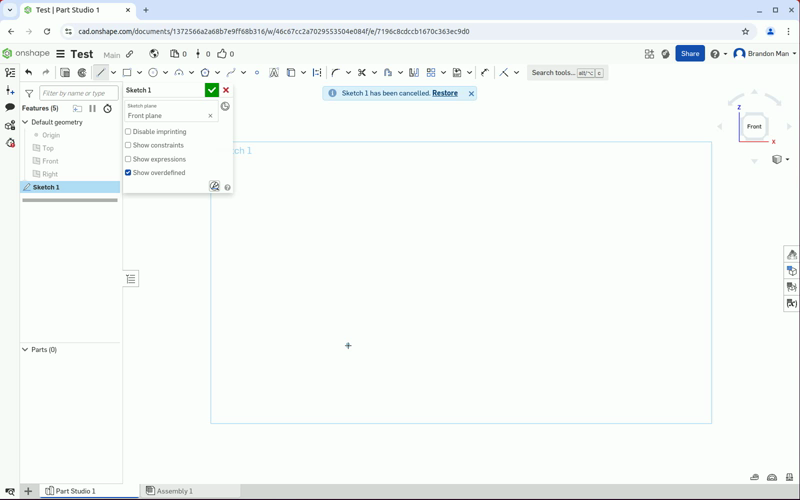
mouse_move(566, 345)
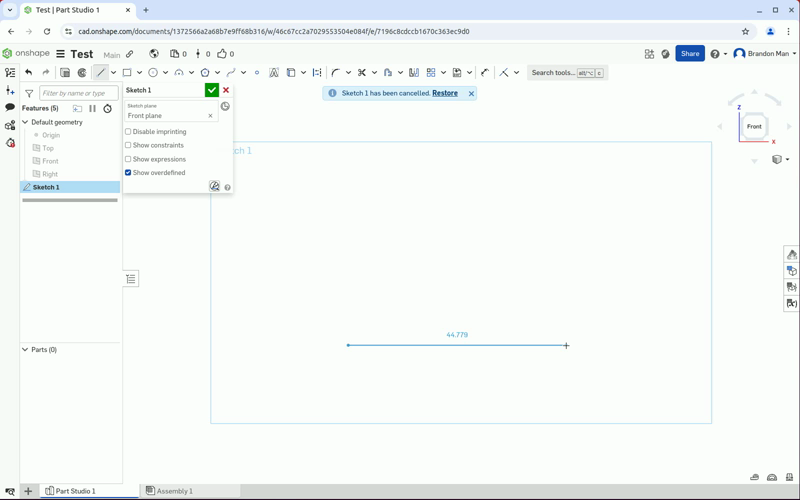
click(566, 345)
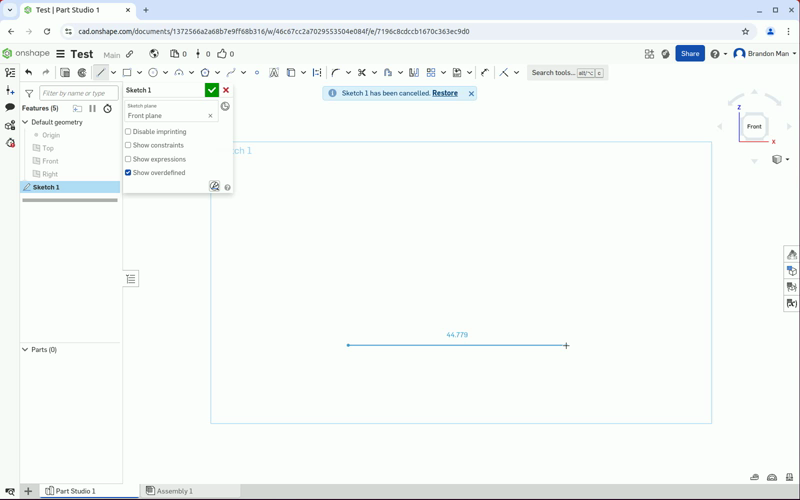
key_up(shift)
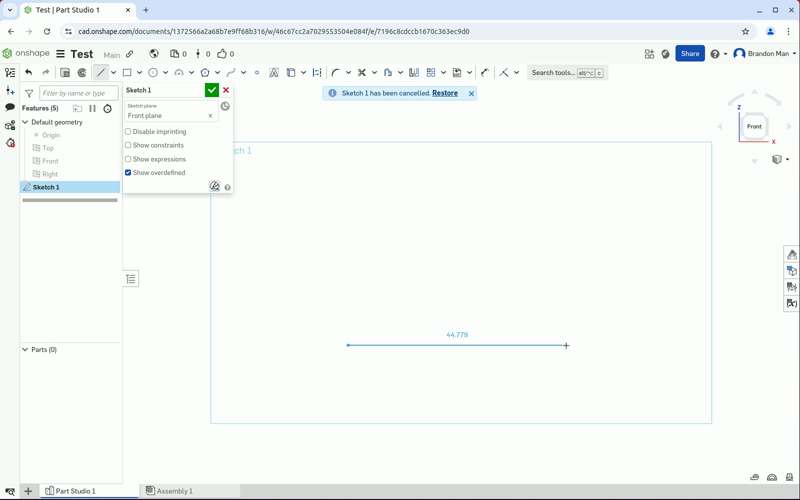
key_down(shift)
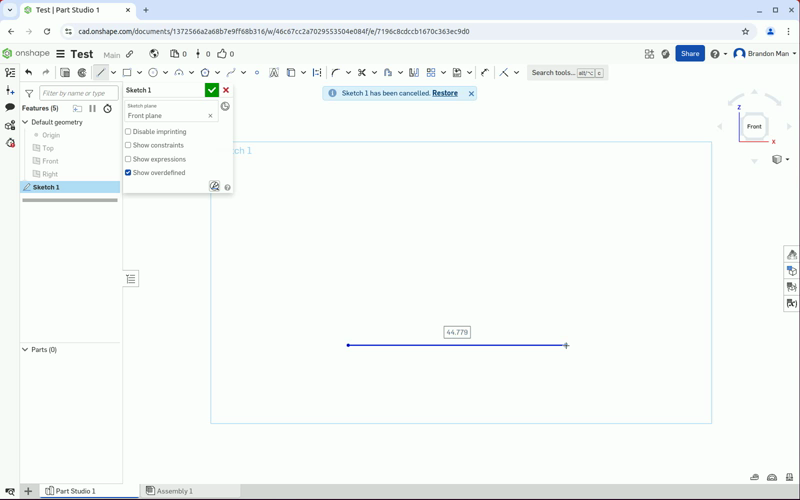
mouse_move(589, 345)
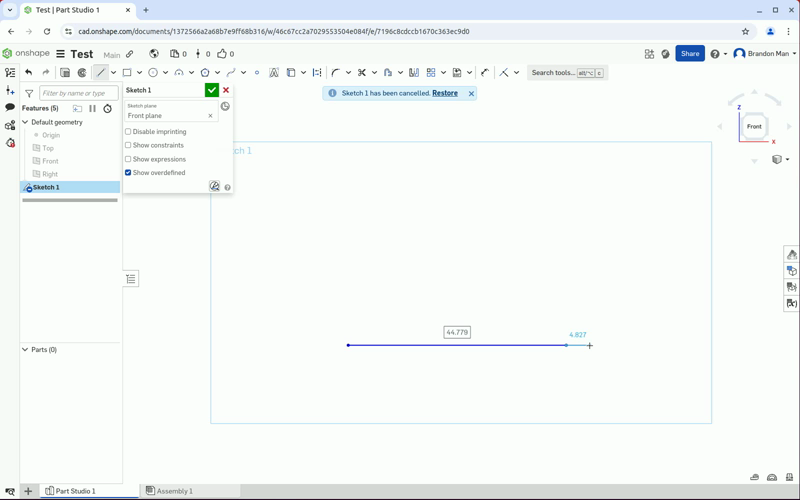
mouse_move(566, 301)
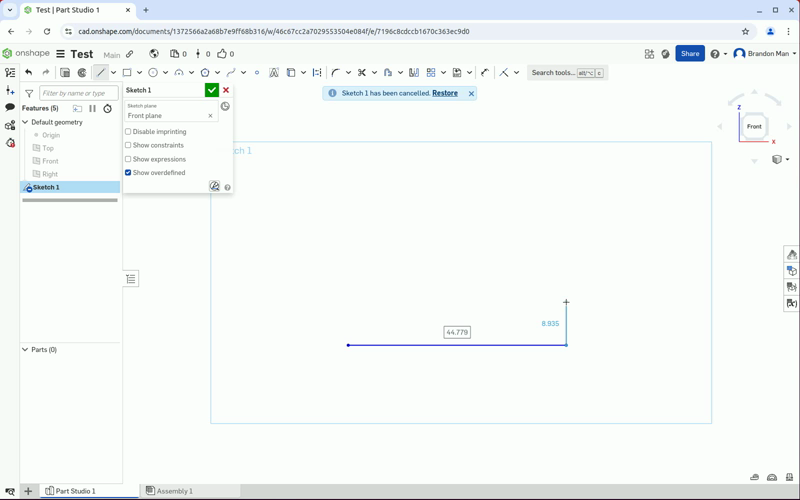
click(566, 301)
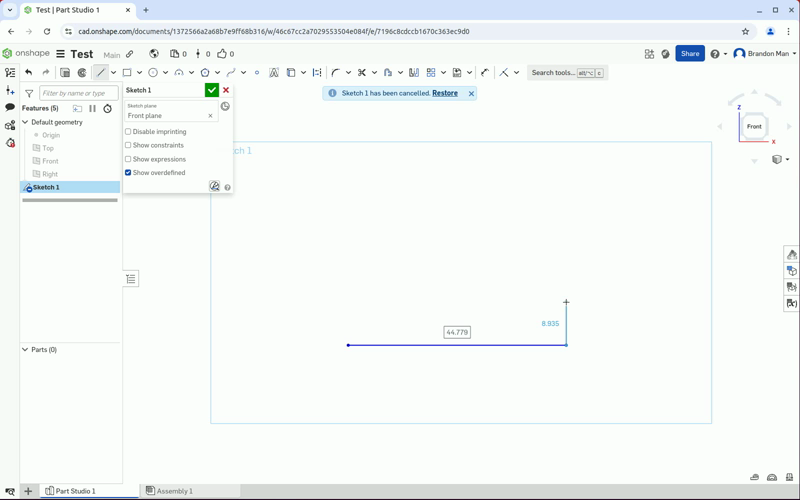
key_up(shift)
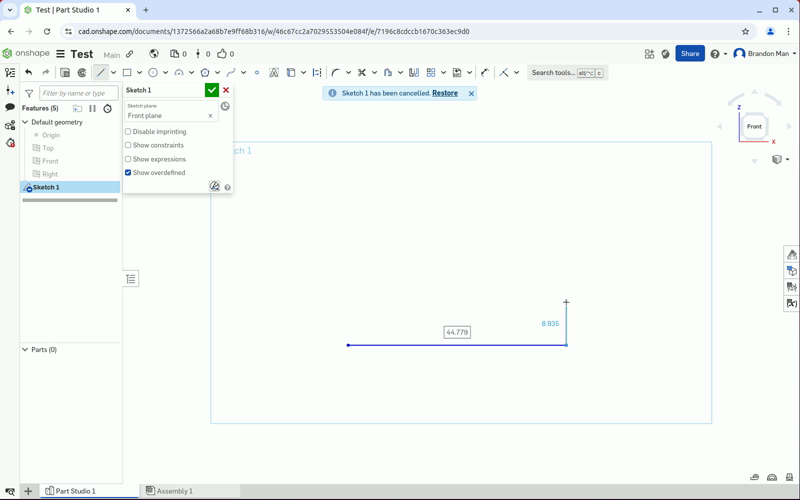
key_down(shift)
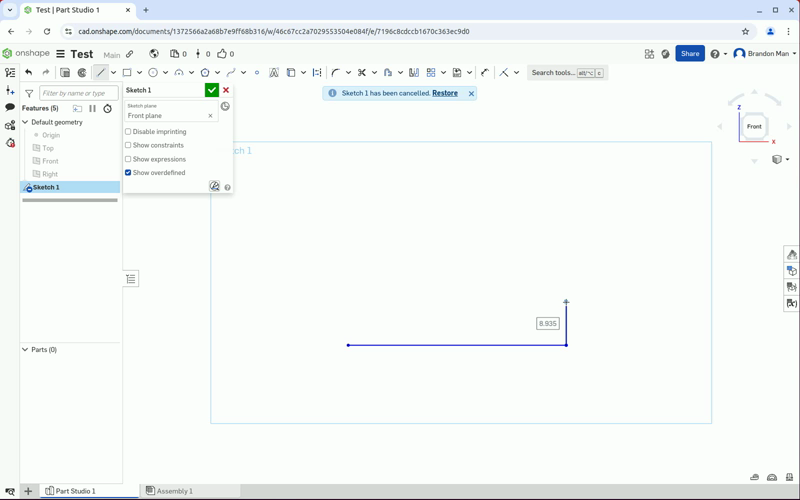
mouse_move(348, 301)
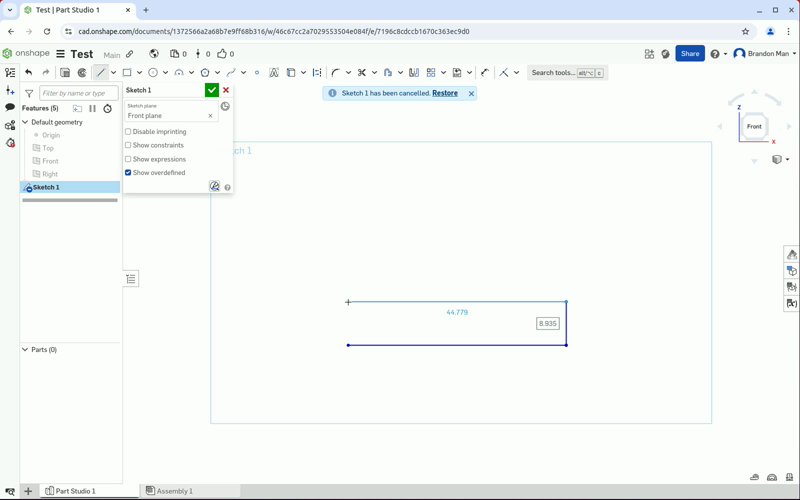
click(348, 301)
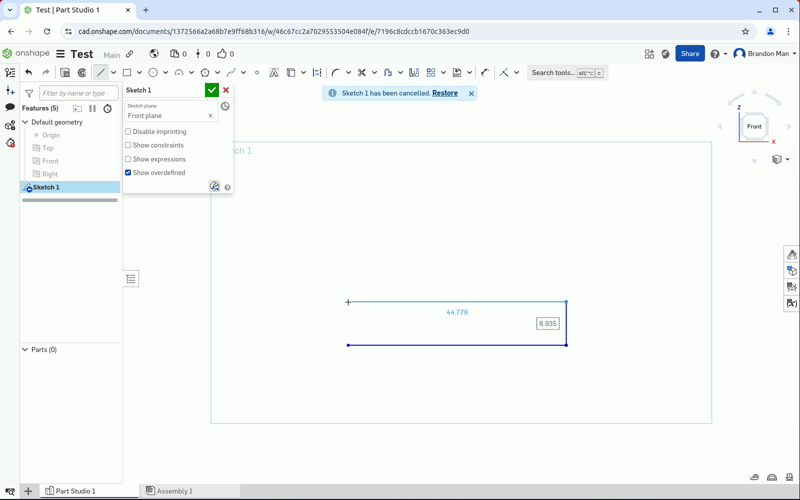
key_up(shift)
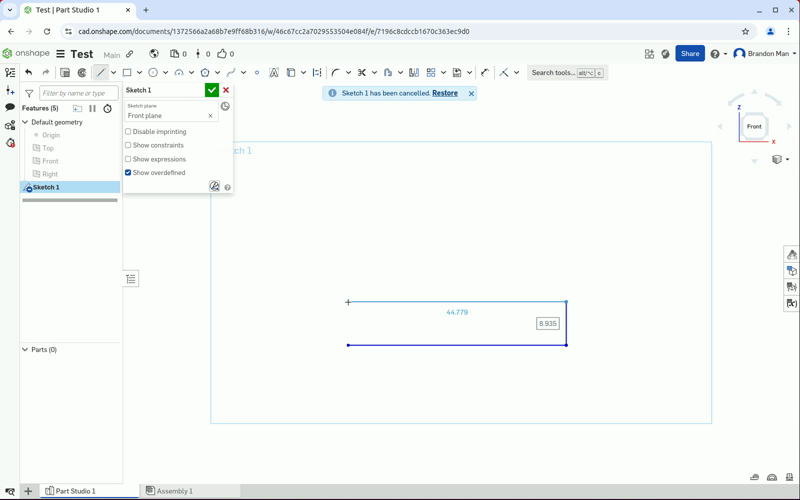
mouse_move(378, 301)
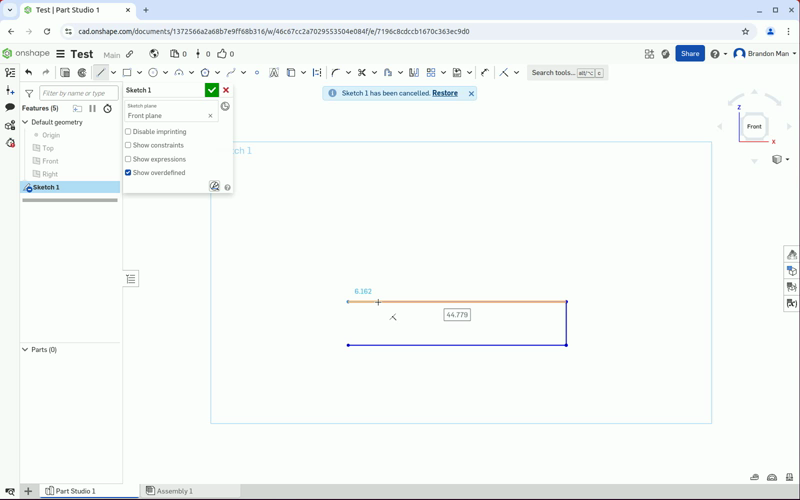
key_down(shift)
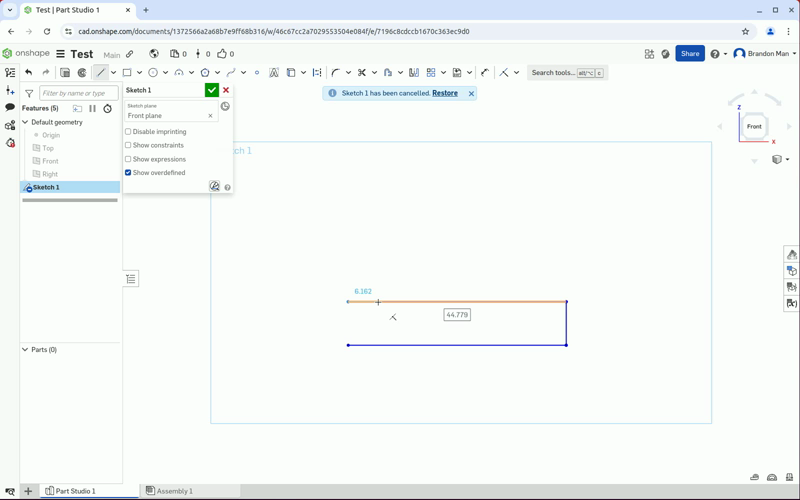
mouse_move(348, 345)
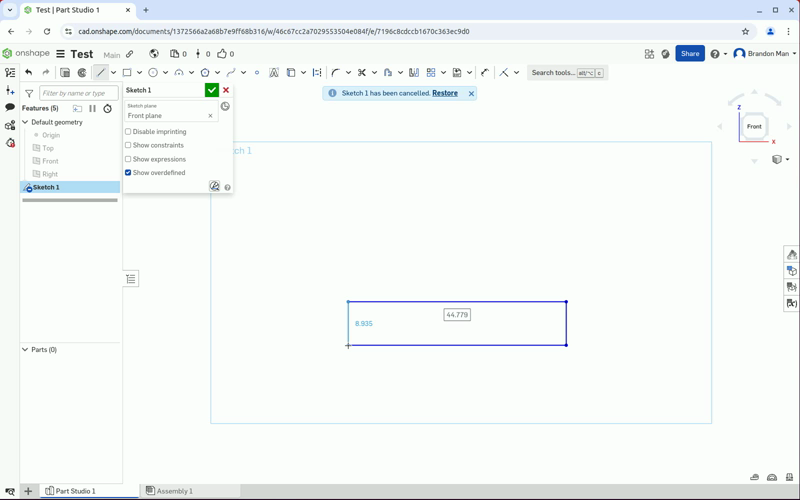
key_up(shift)
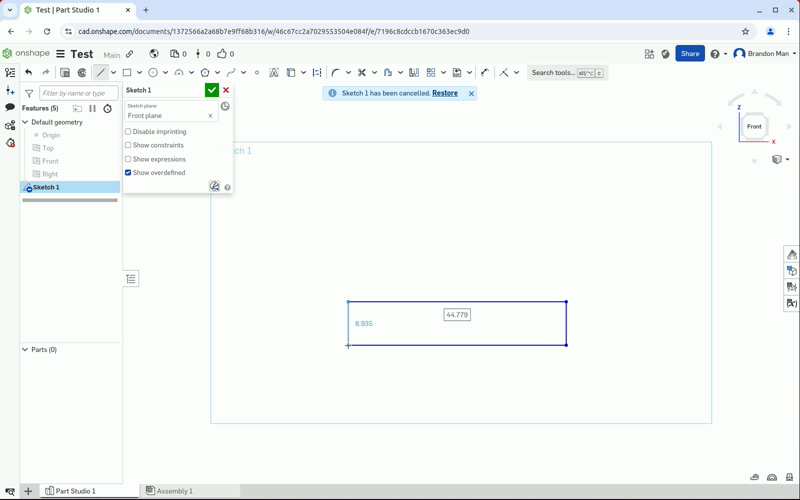
click(348, 345)
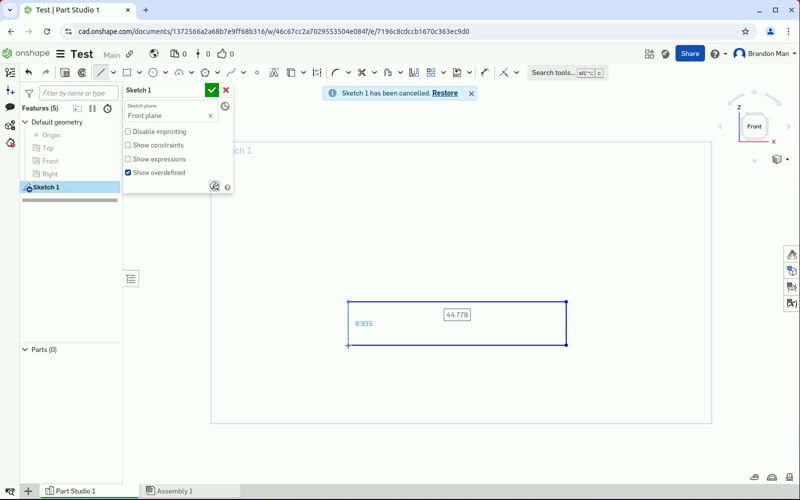
key(esc)
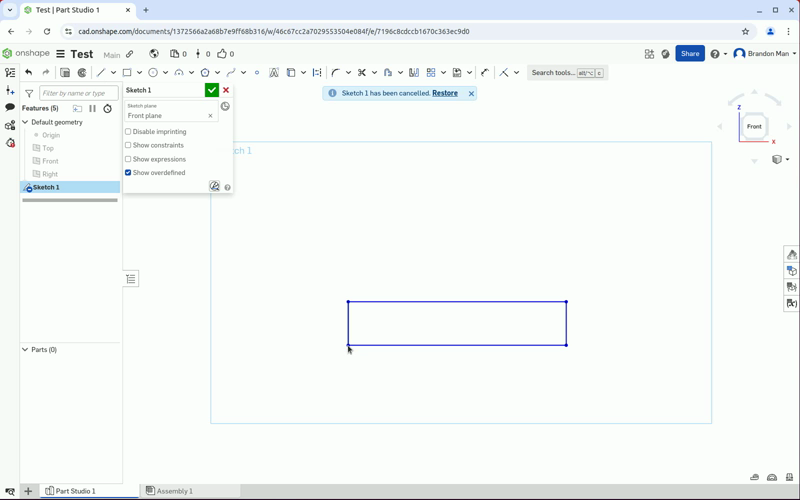
mouse_move(418, 328)
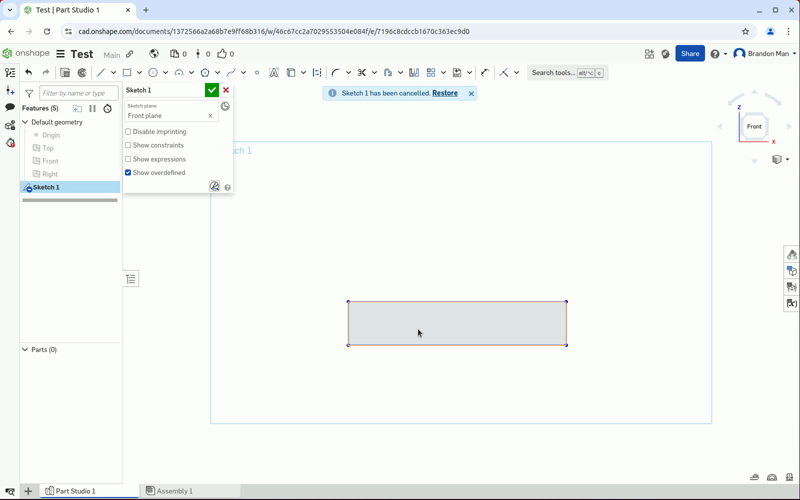
click(418, 328)
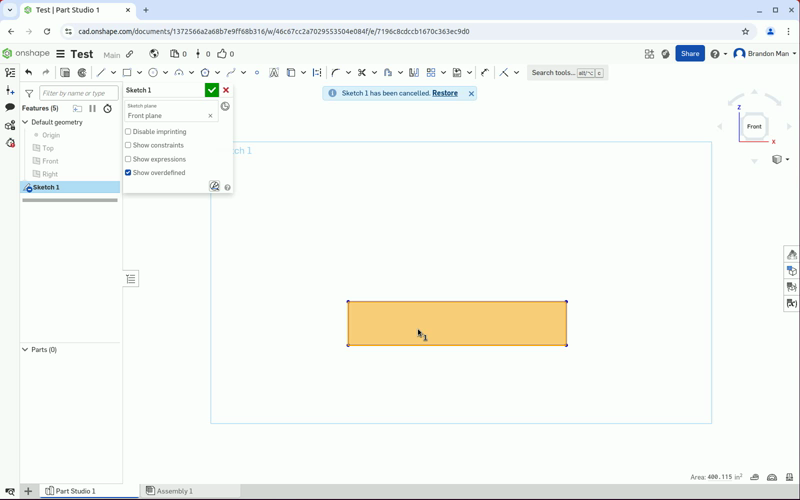
mouse_move(73, 352)
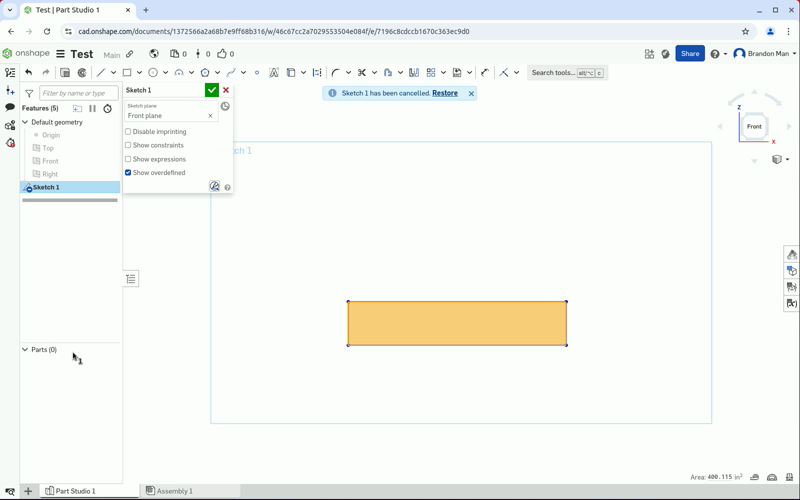
key(shift+y)
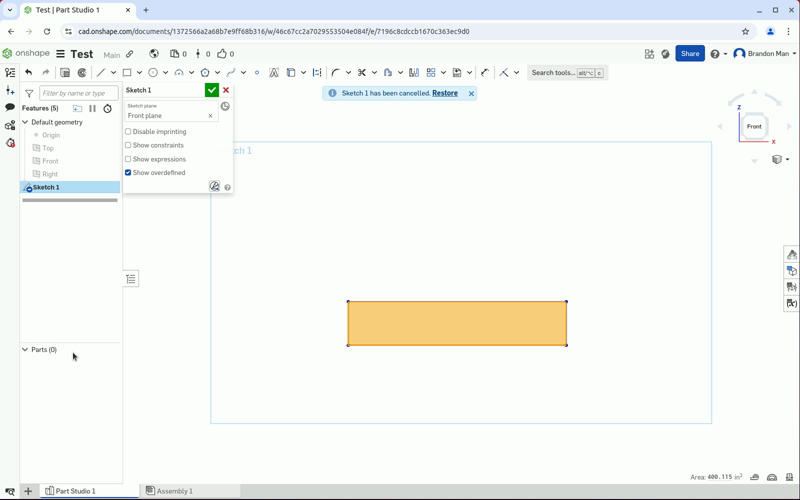
key(shift+e)
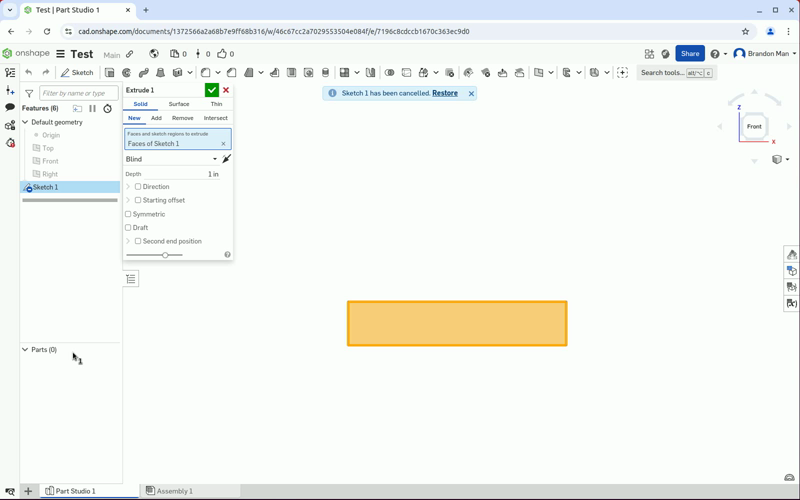
mouse_move(143, 106)
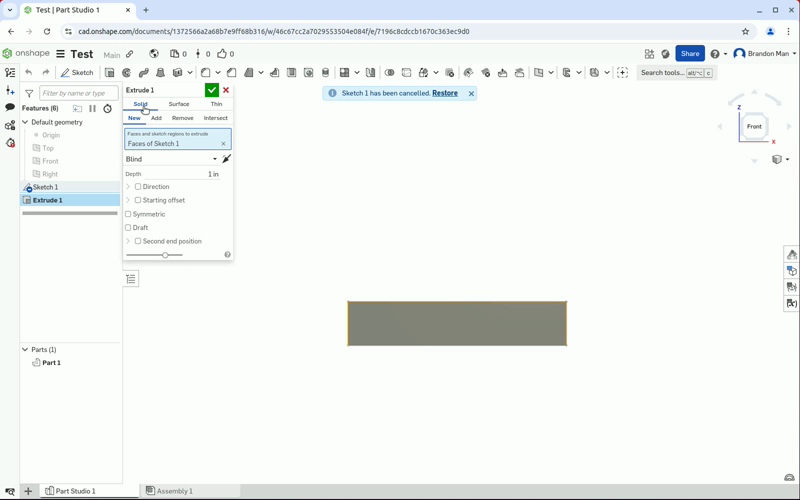
click(143, 106)
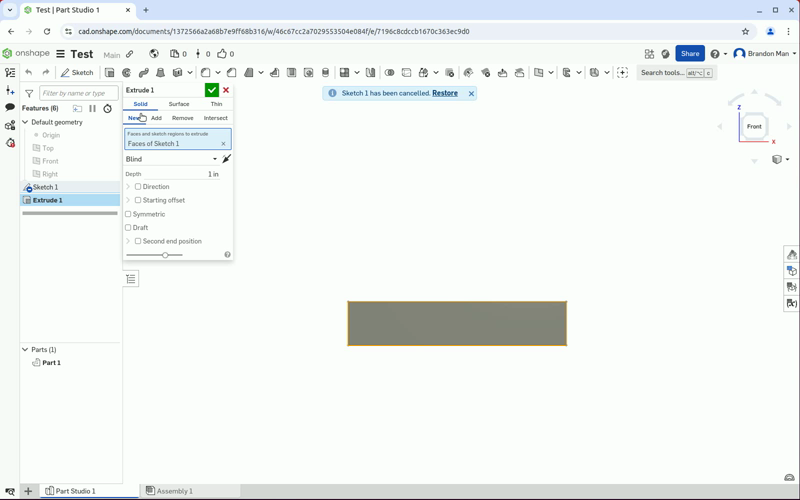
mouse_move(137, 120)
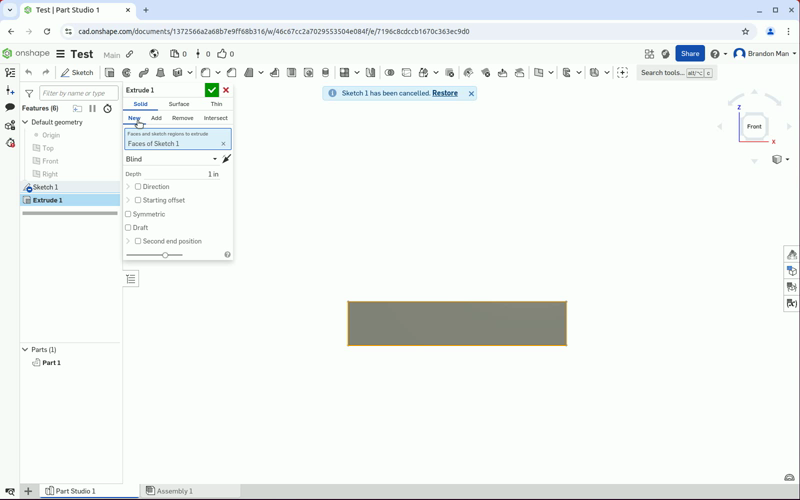
click(137, 120)
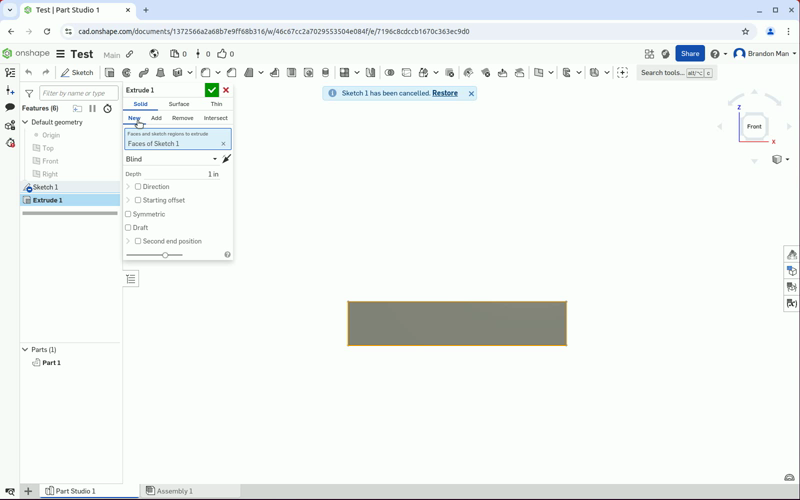
key(tab, 4)
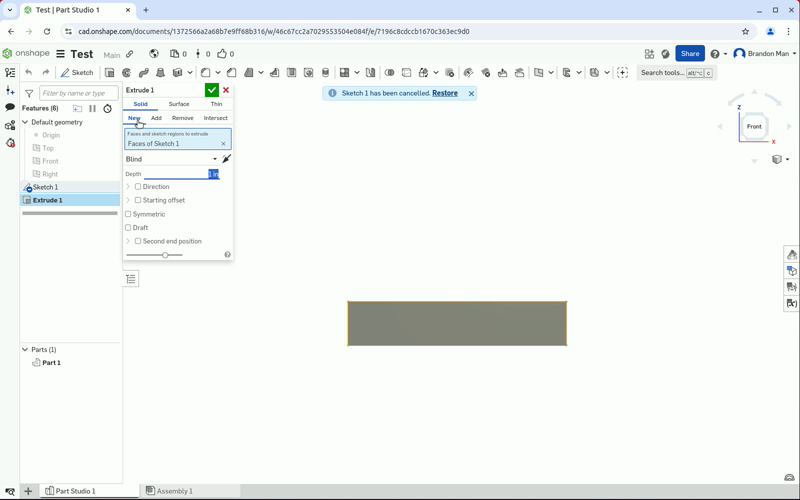
text(1.444)
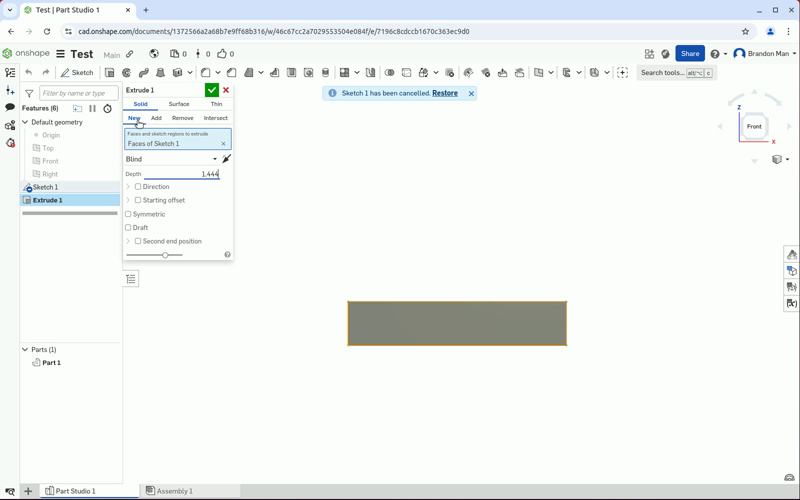
key(enter)
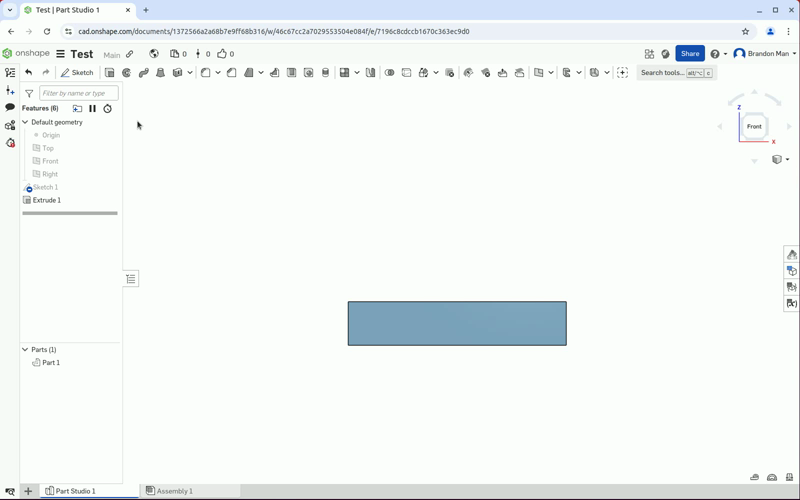
key(shift+h)
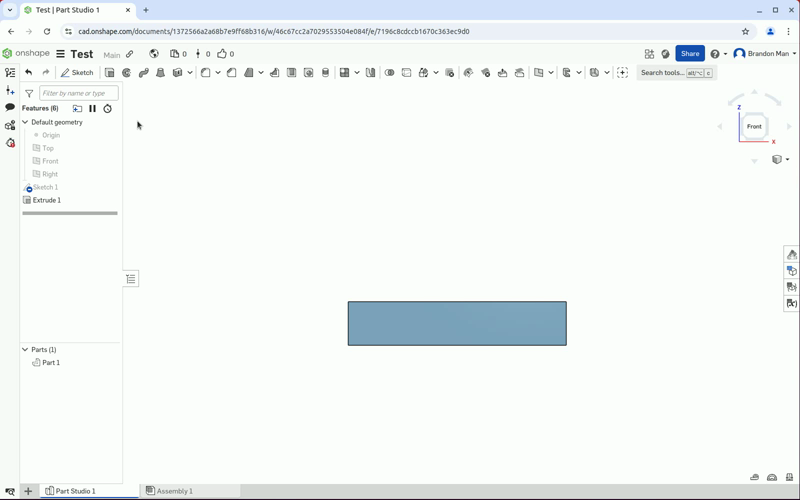
key(shift+h)
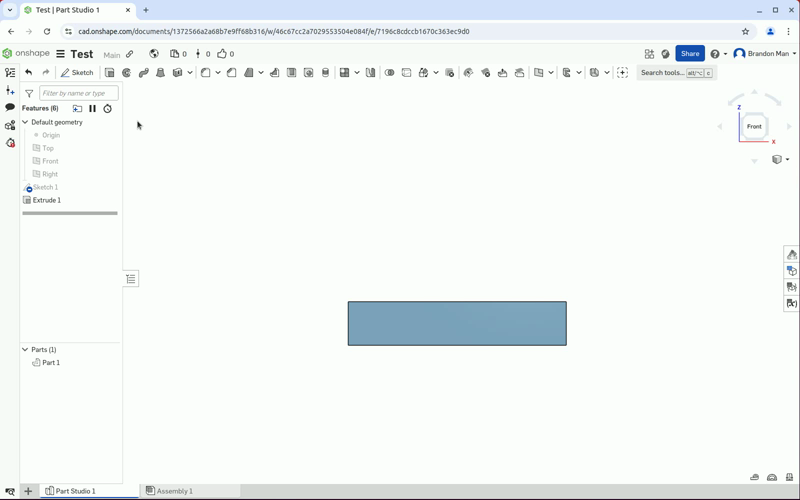
mouse_move(73, 189)
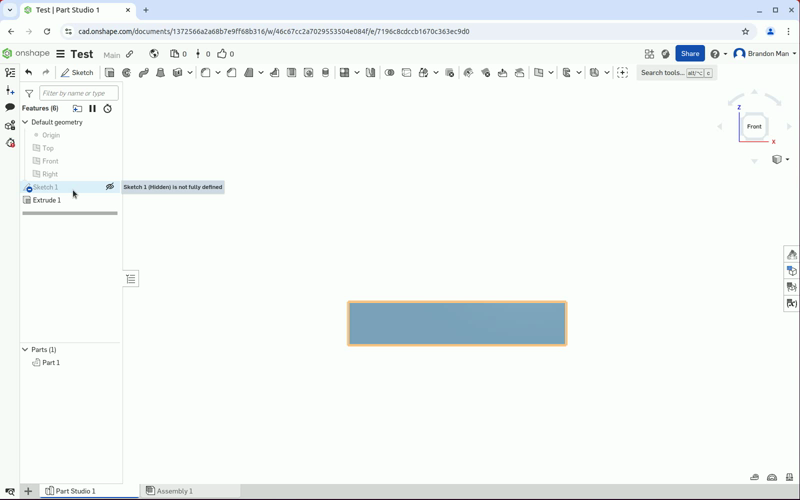
click(73, 189)
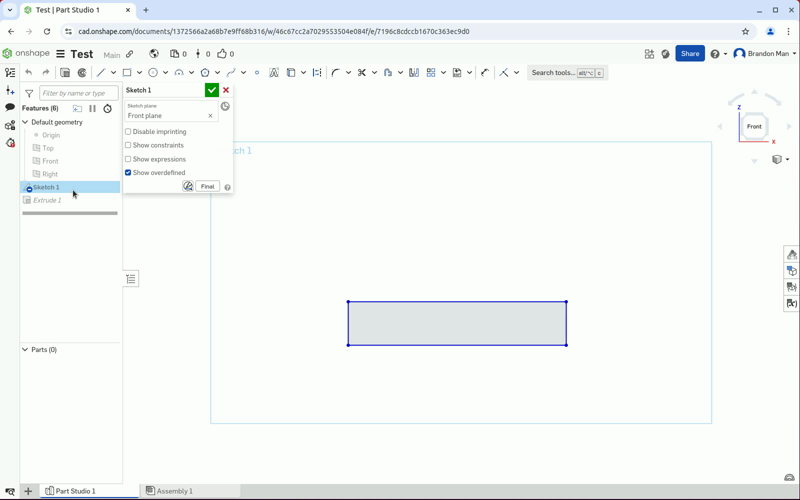
mouse_move(229, 92)
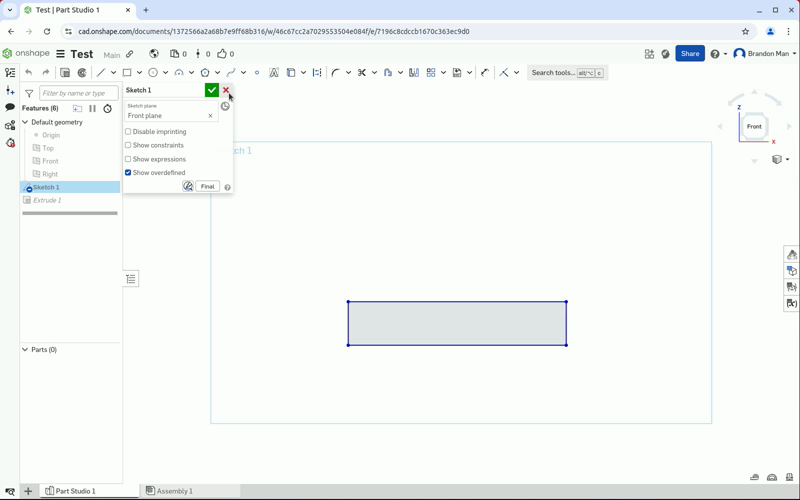
click(229, 92)
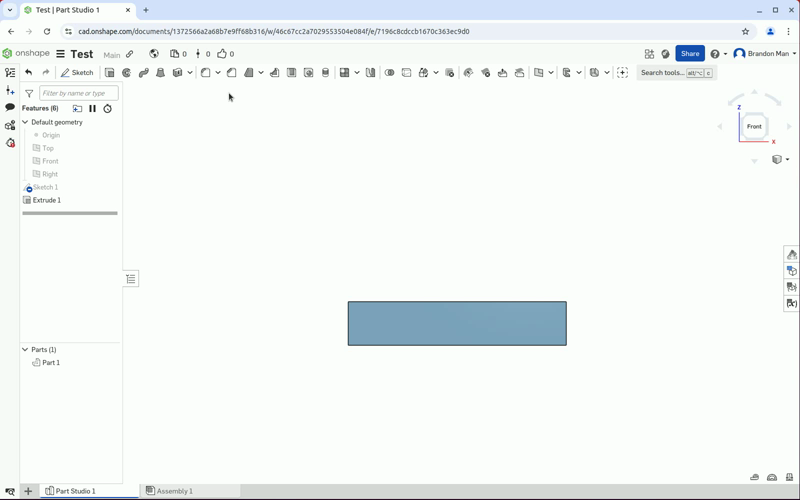
mouse_move(541, 75)
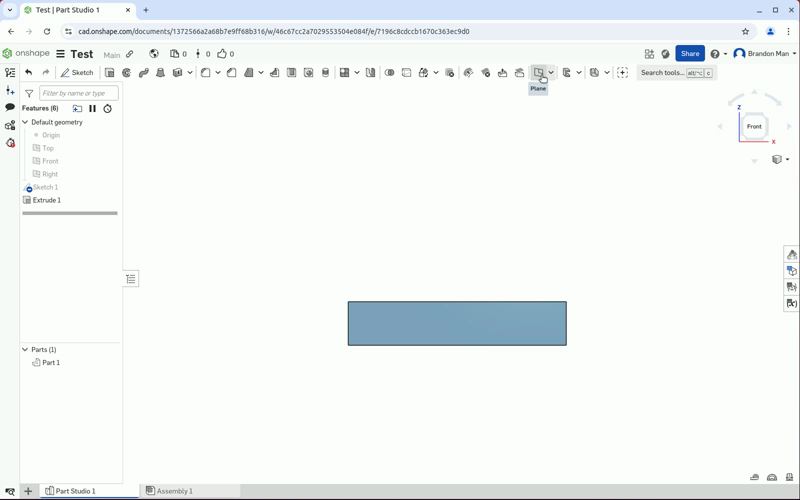
click(541, 75)
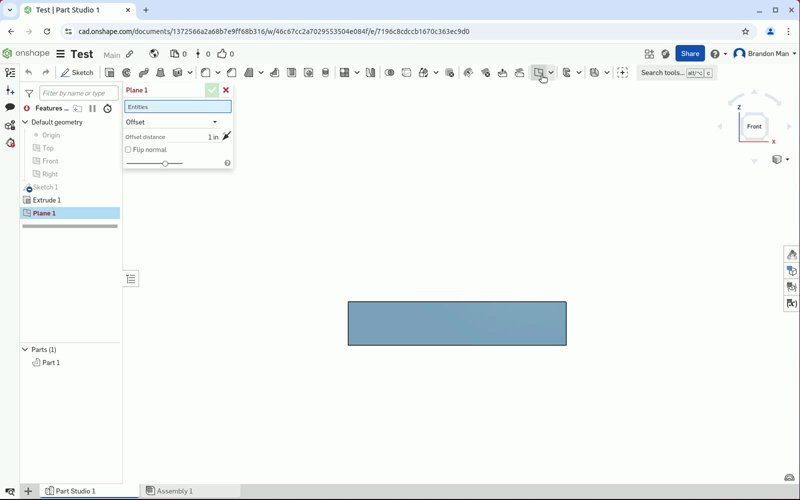
mouse_move(73, 163)
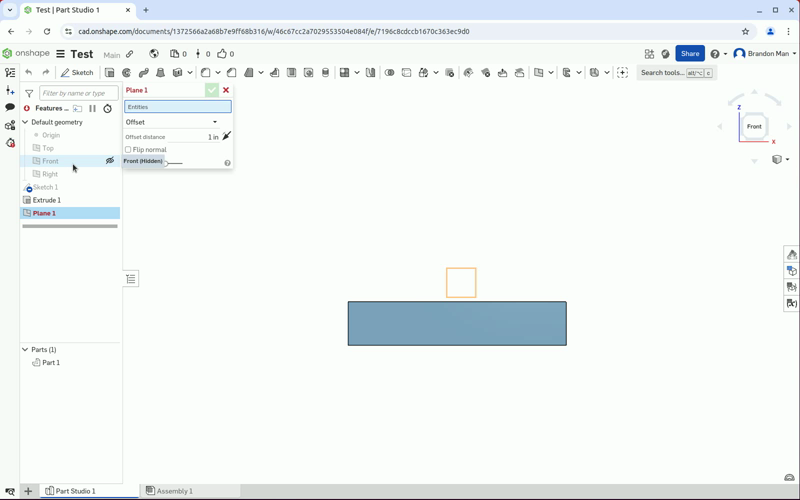
click(73, 163)
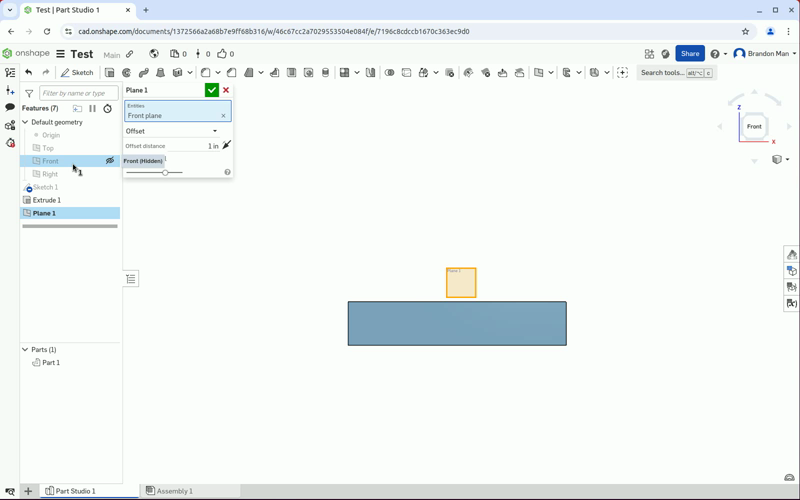
key(tab, 2)
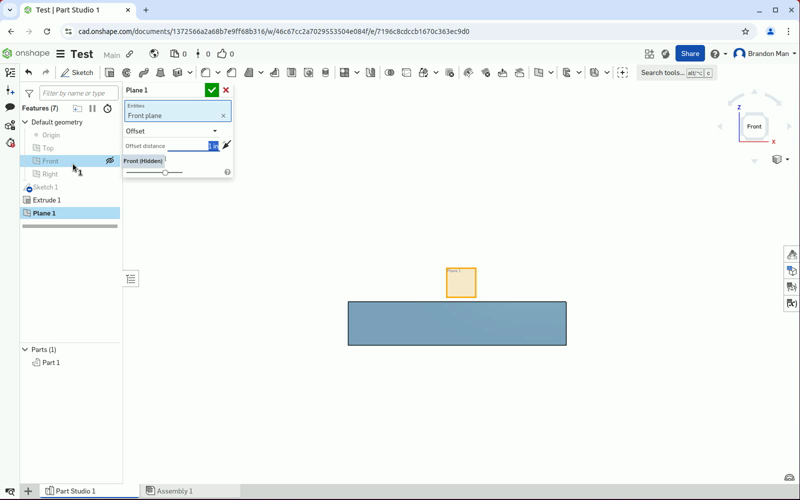
text(1.448)
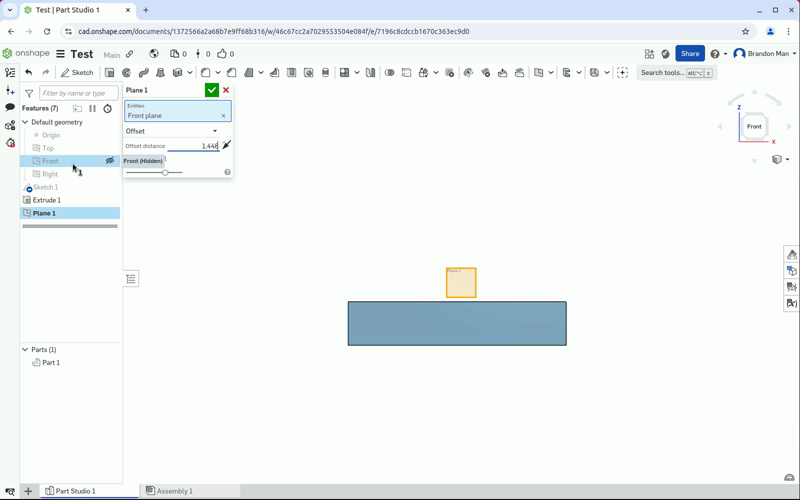
key(enter, 2)
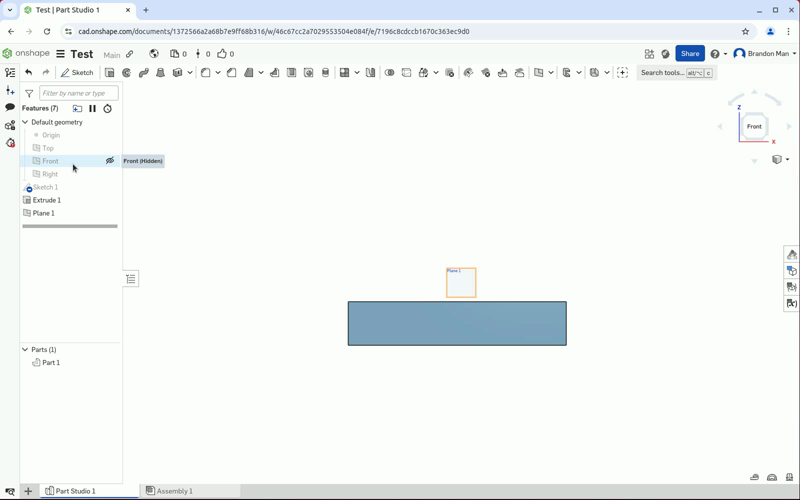
key(shift+s)
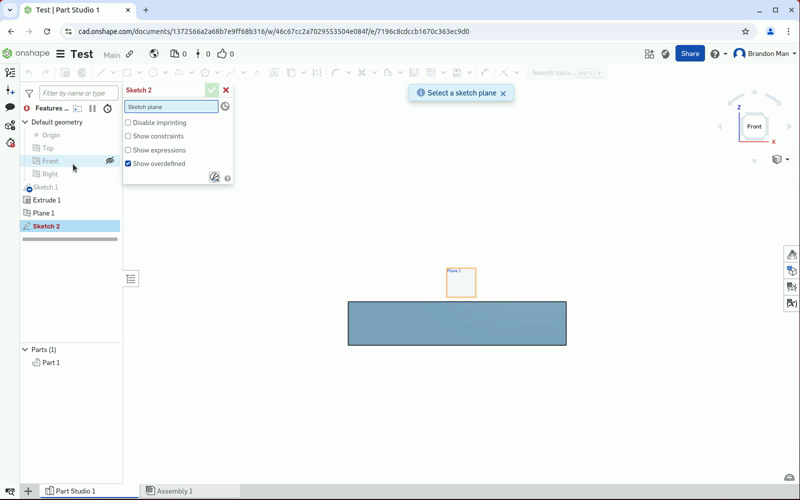
mouse_move(73, 215)
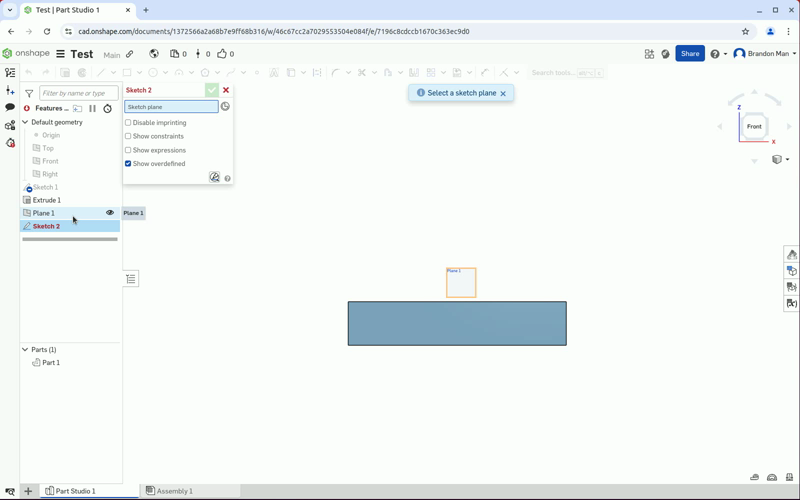
click(73, 215)
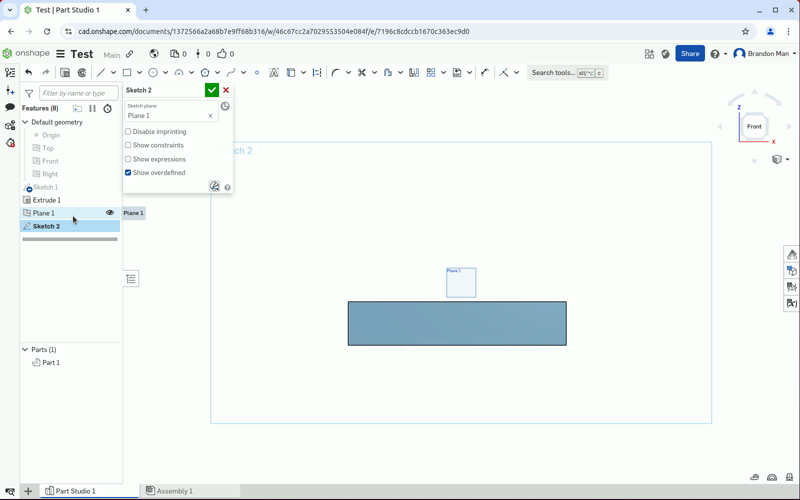
mouse_move(73, 352)
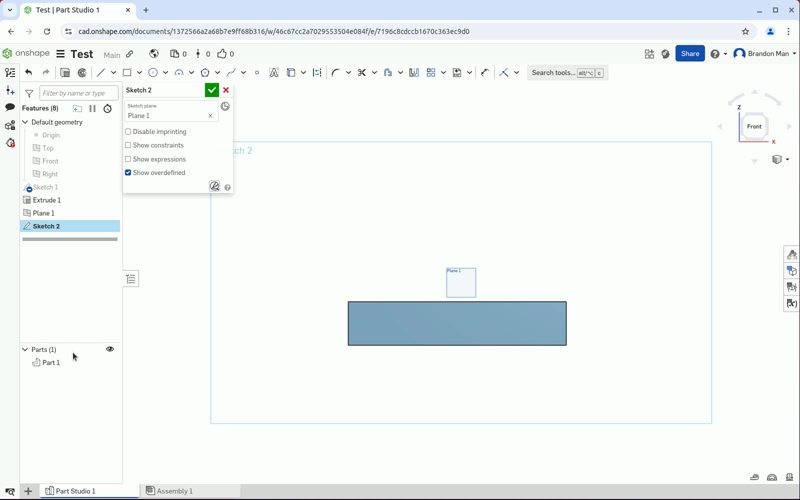
key(y)
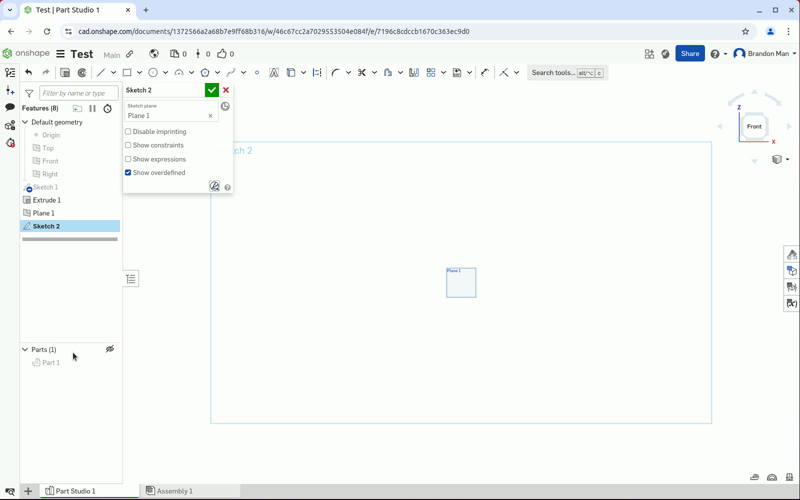
key(l)
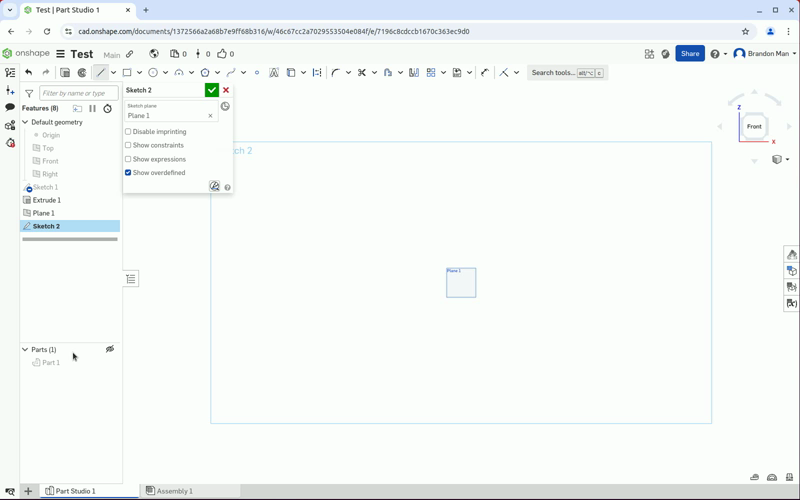
key_down(shift)
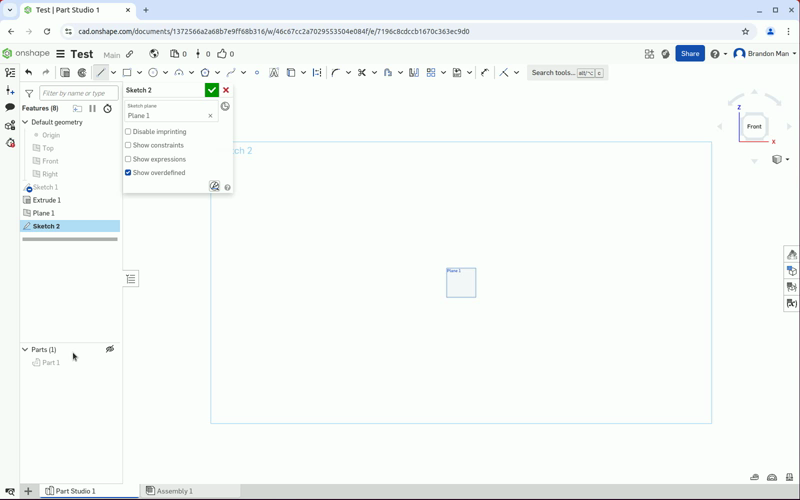
mouse_move(560, 339)
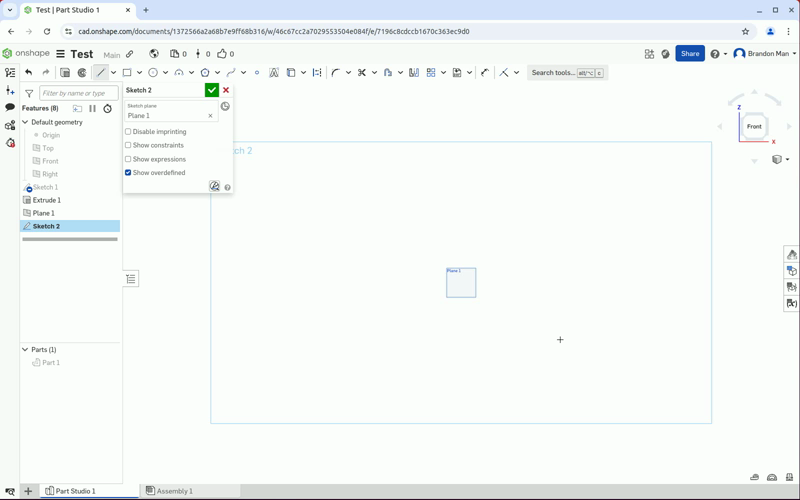
click(560, 339)
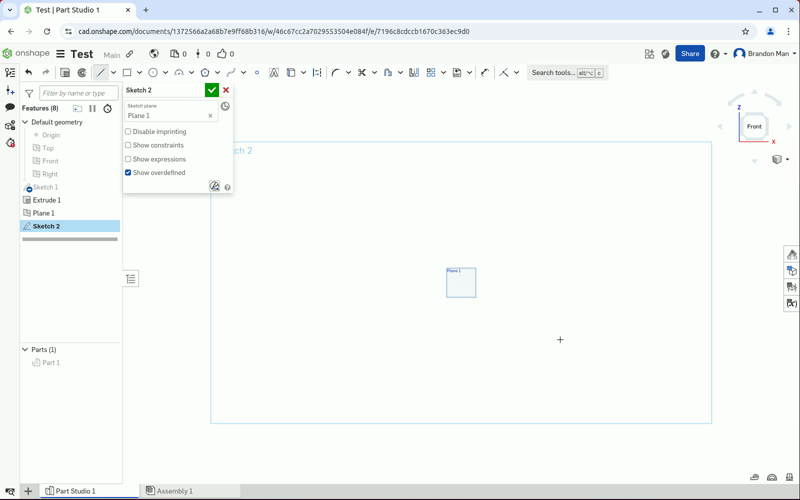
key_up(shift)
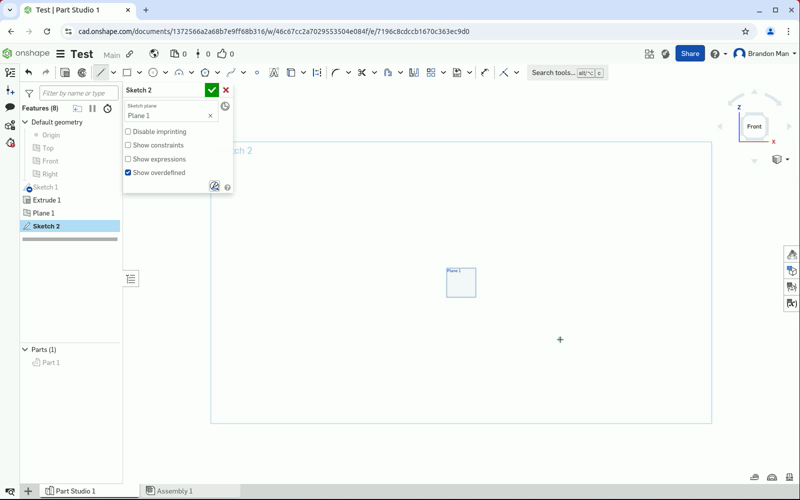
key_down(shift)
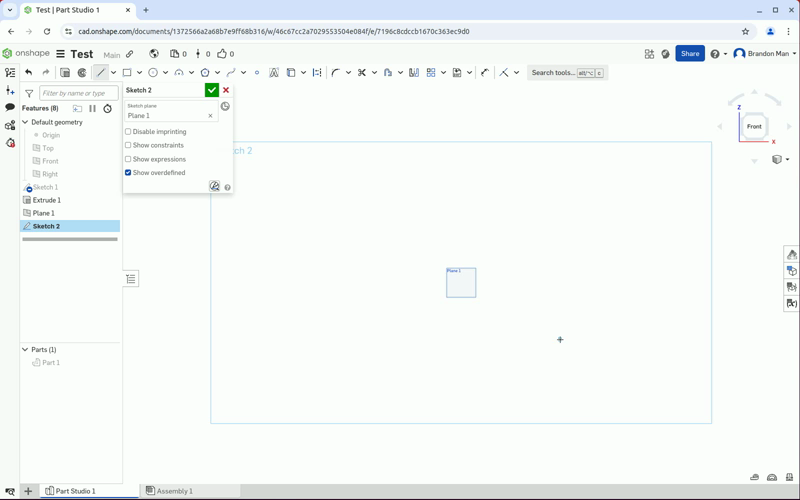
mouse_move(589, 339)
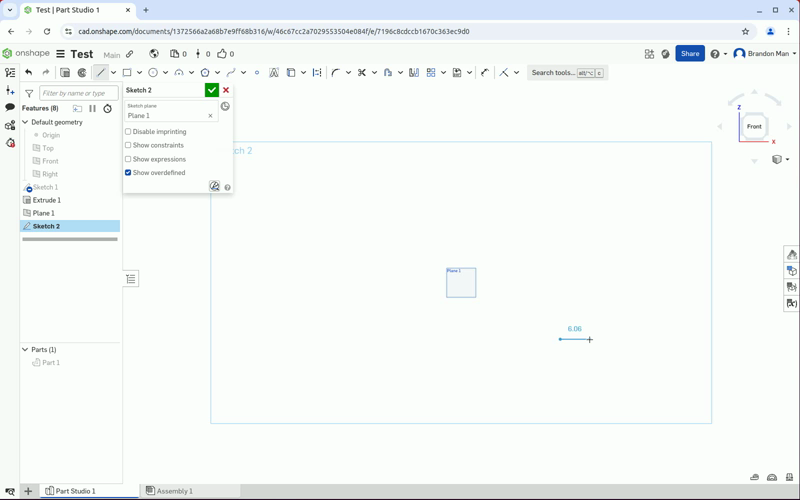
mouse_move(567, 339)
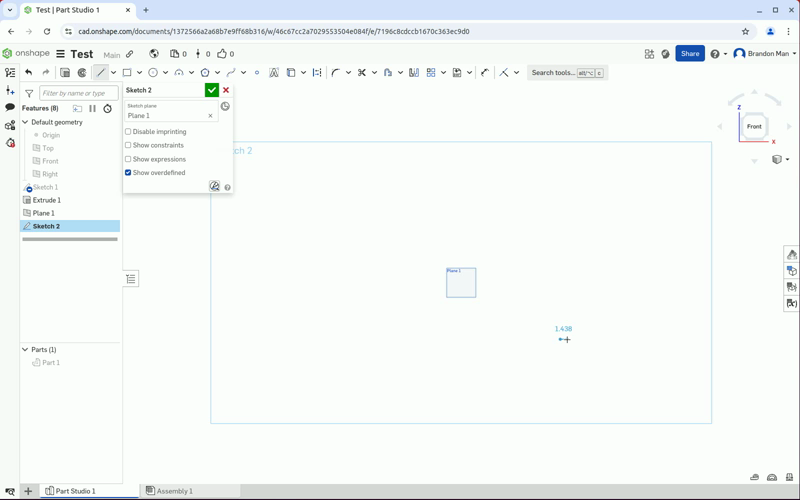
scroll(6)
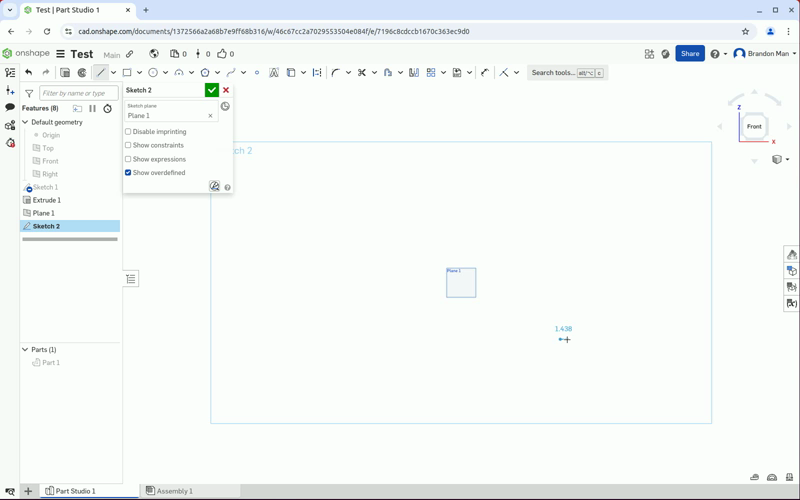
scroll(6)
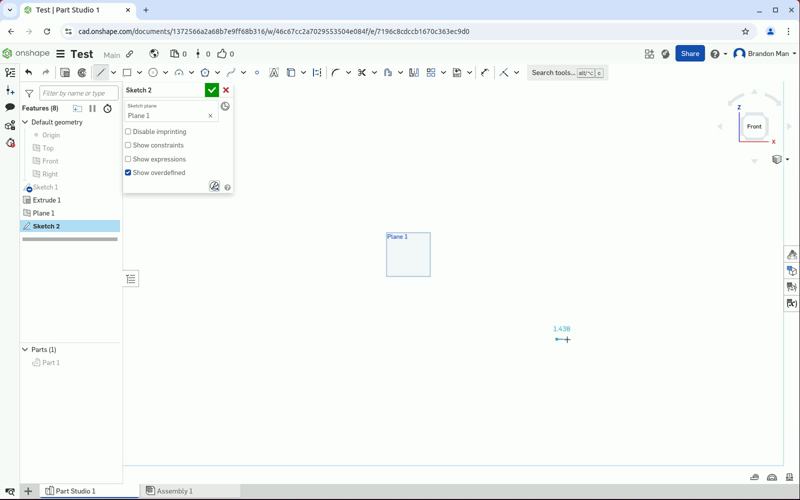
scroll(6)
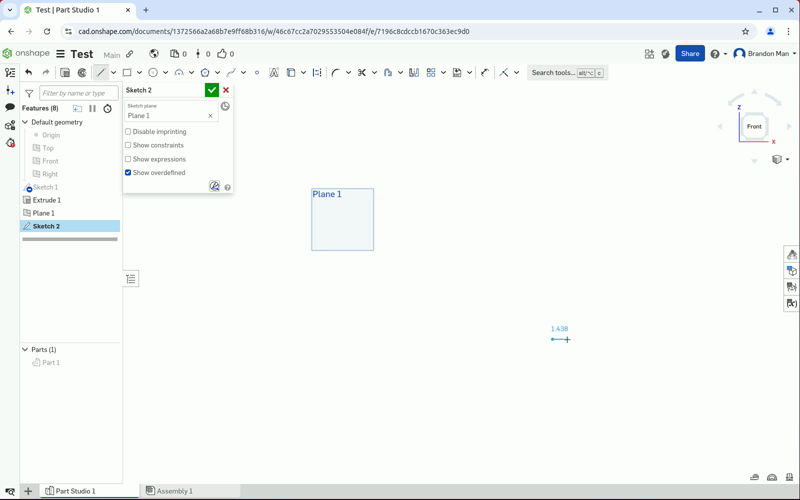
scroll(6)
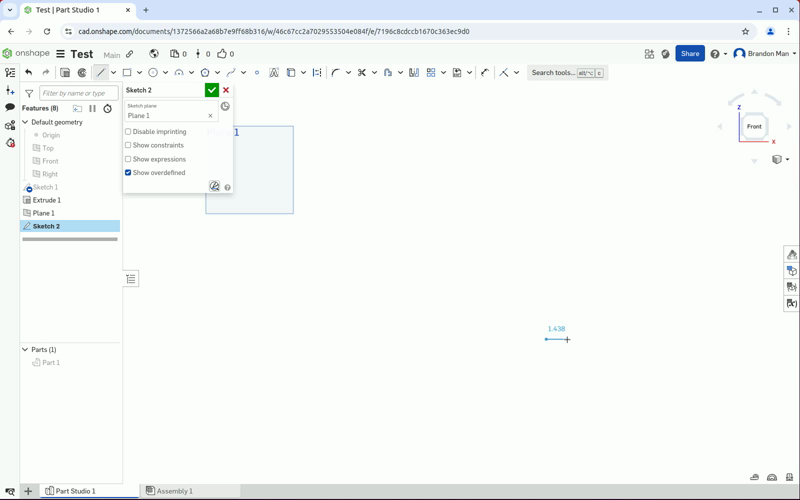
scroll(6)
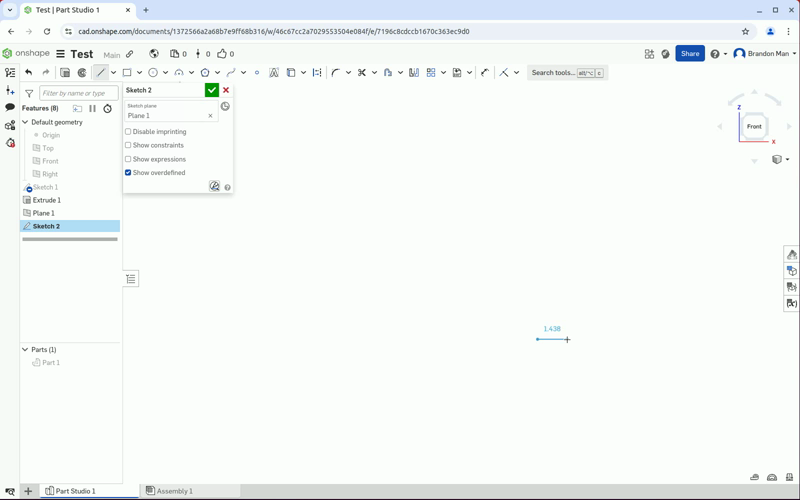
scroll(6)
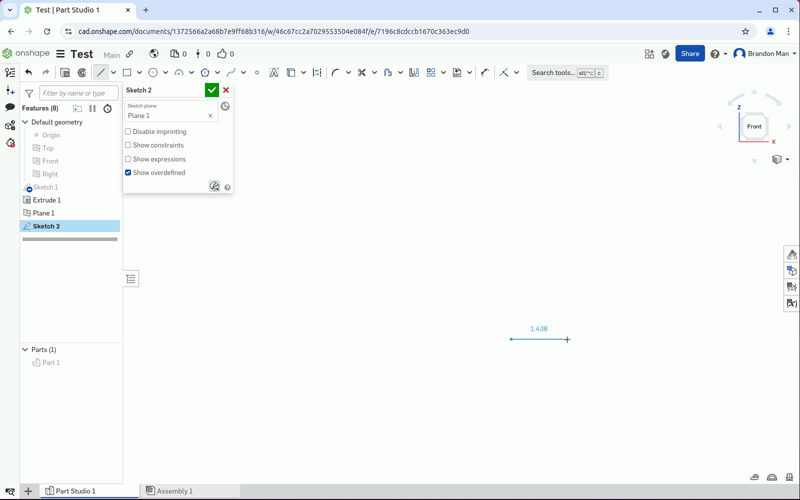
scroll(6)
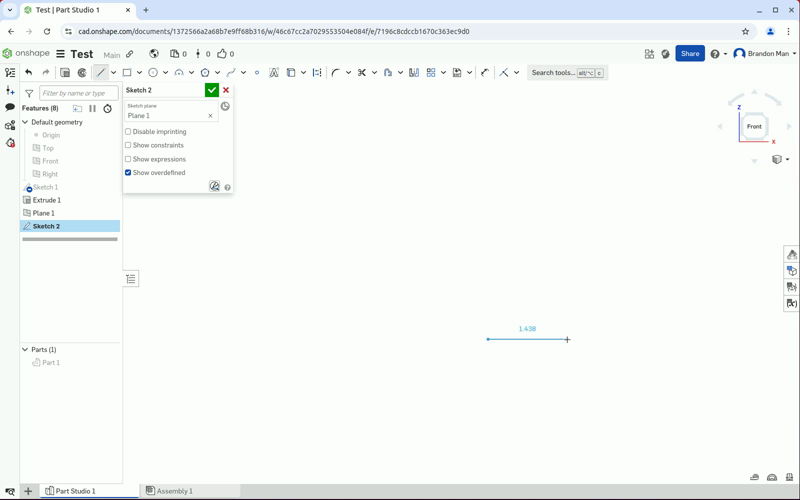
click(567, 339)
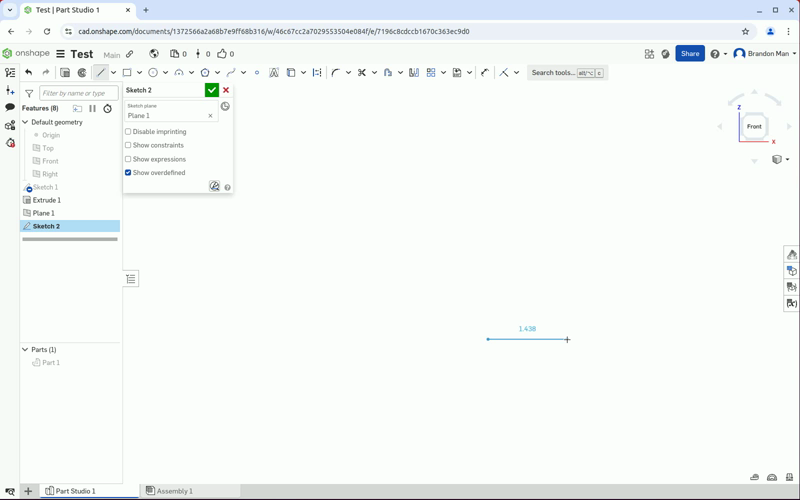
scroll(-6)
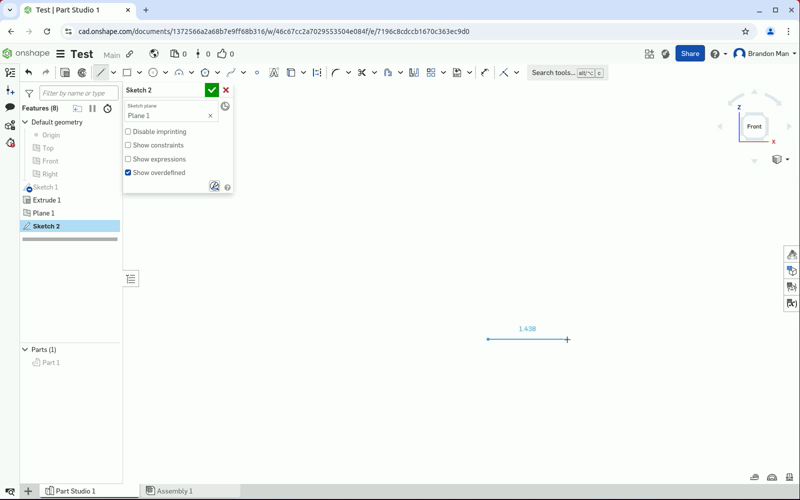
scroll(-6)
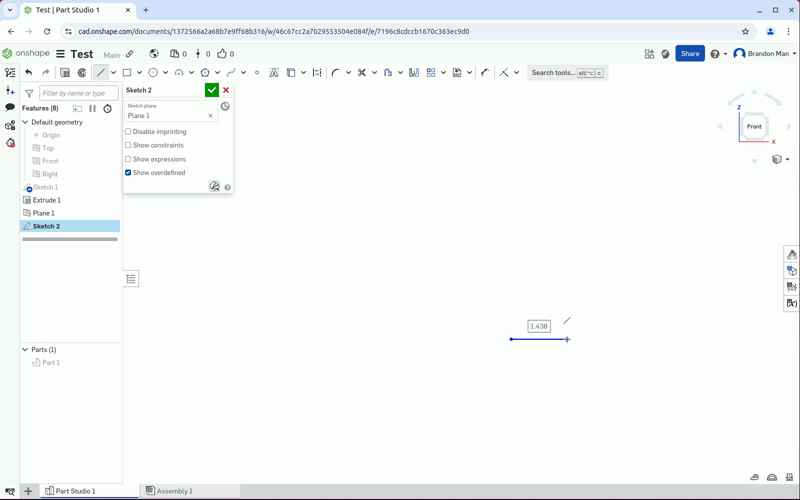
scroll(-6)
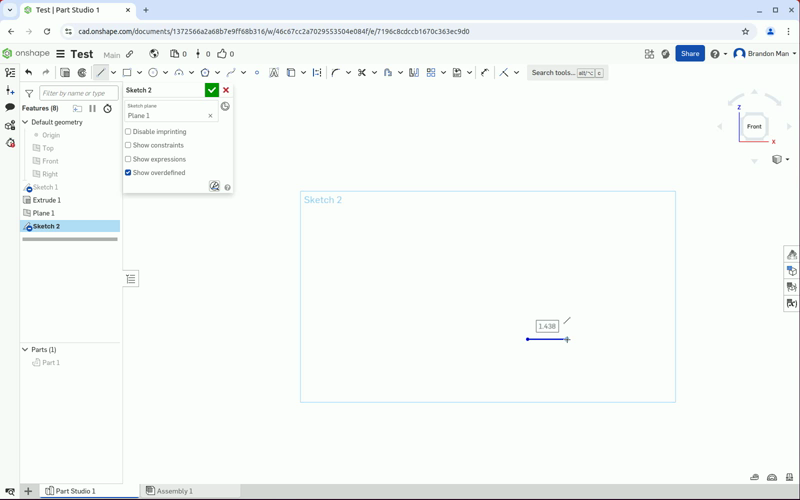
scroll(-6)
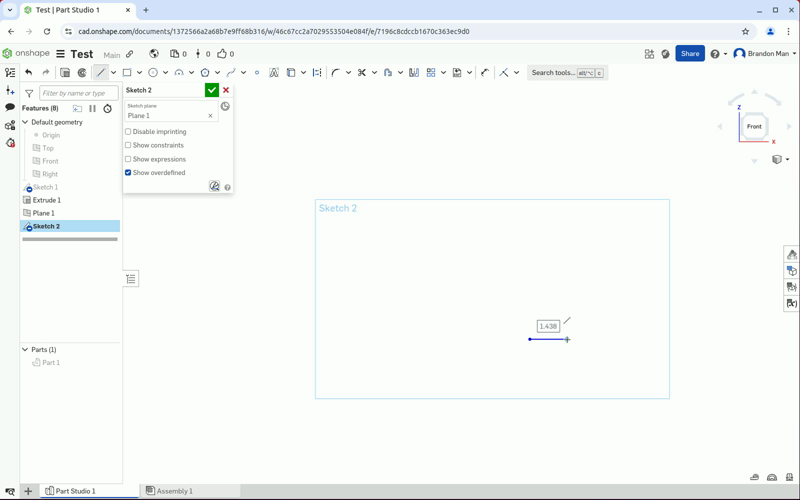
scroll(-6)
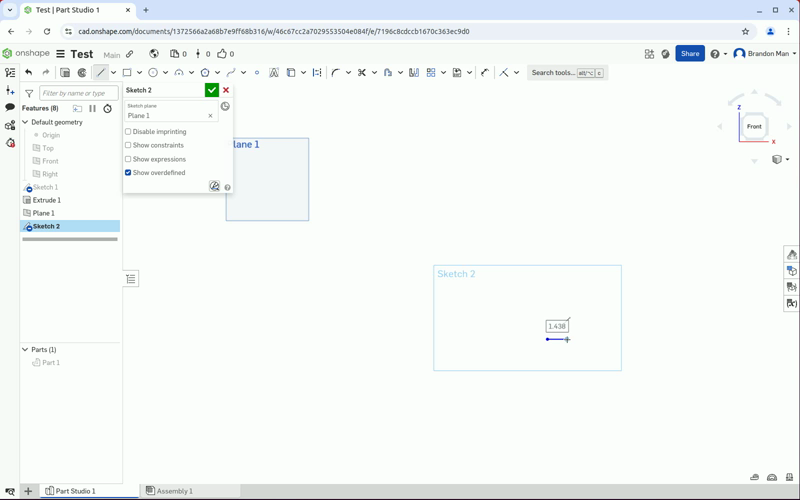
scroll(-6)
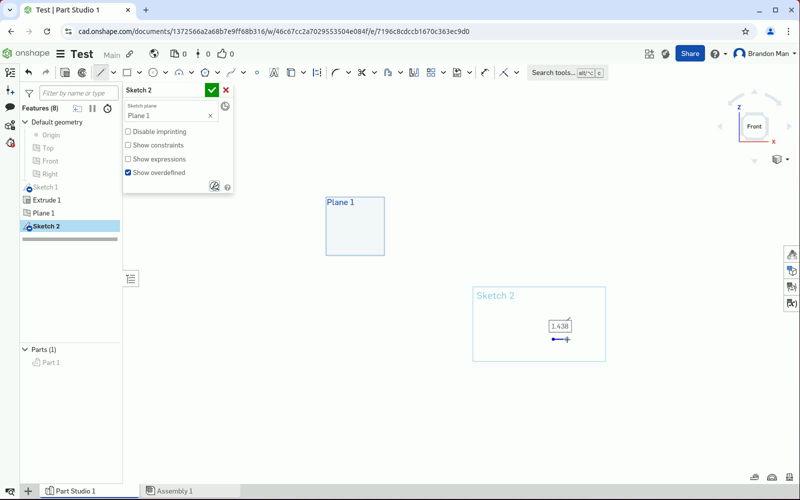
scroll(-6)
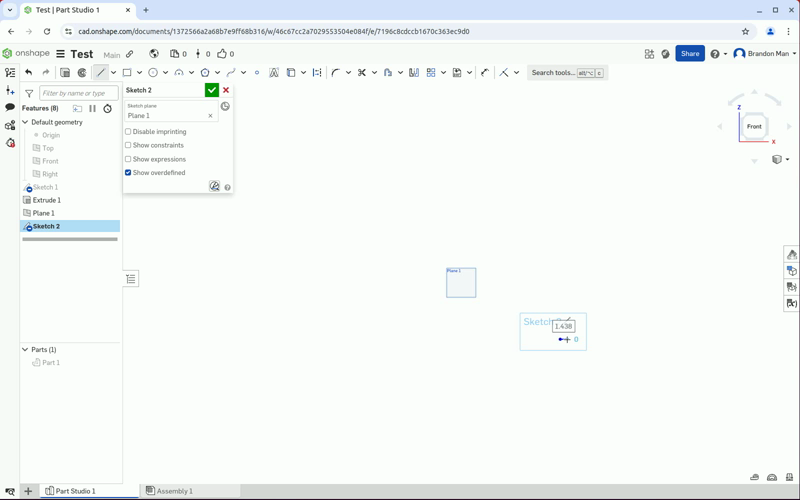
key_up(shift)
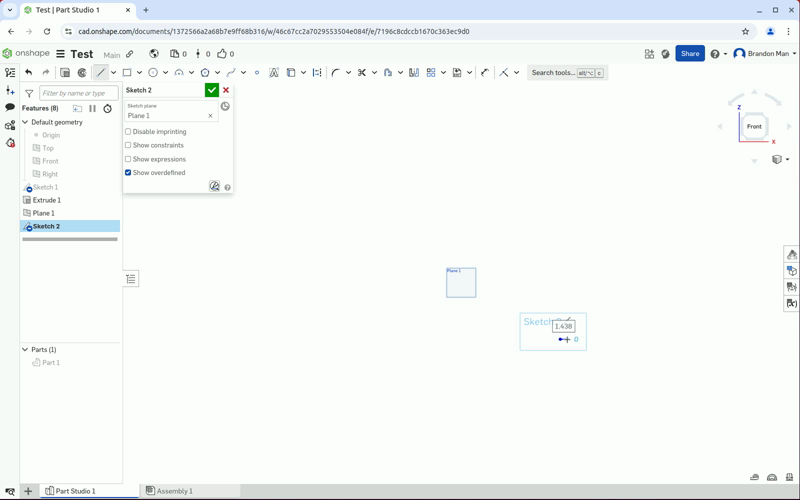
key_down(shift)
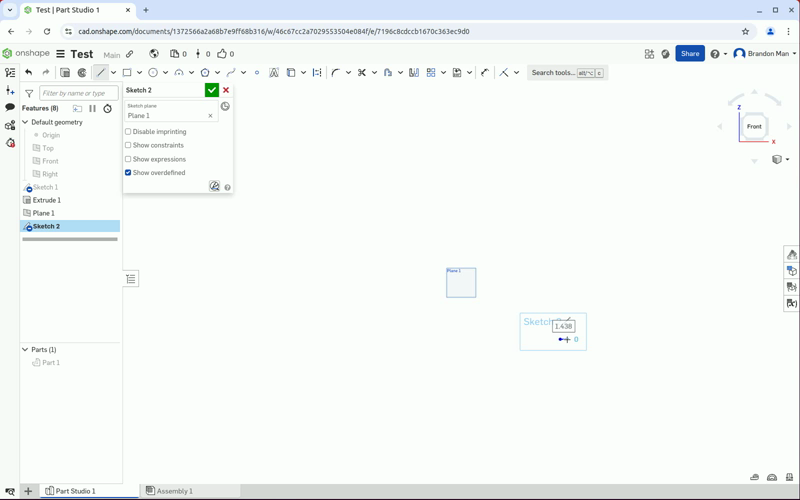
mouse_move(589, 339)
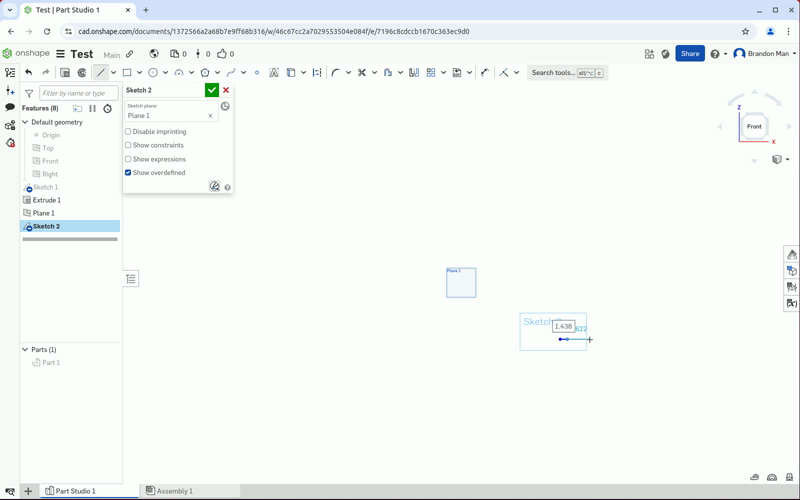
mouse_move(567, 304)
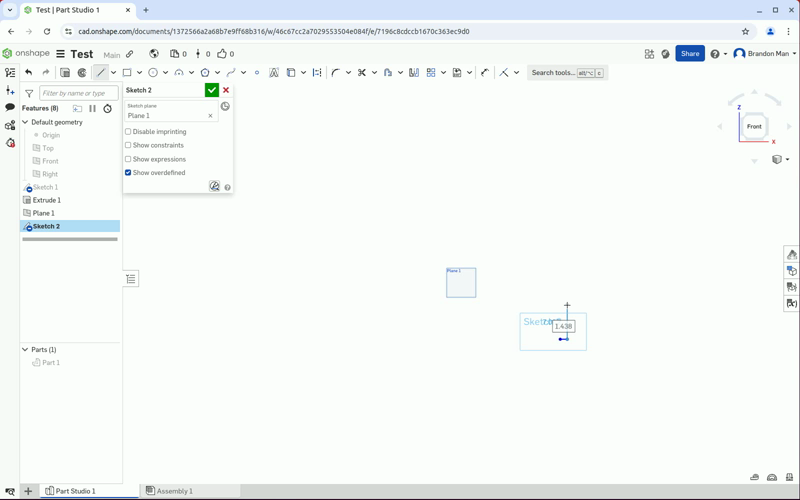
click(567, 304)
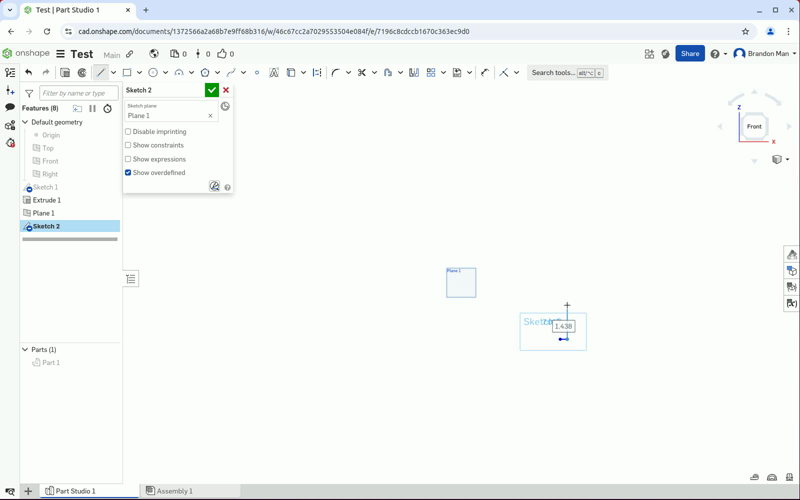
key_up(shift)
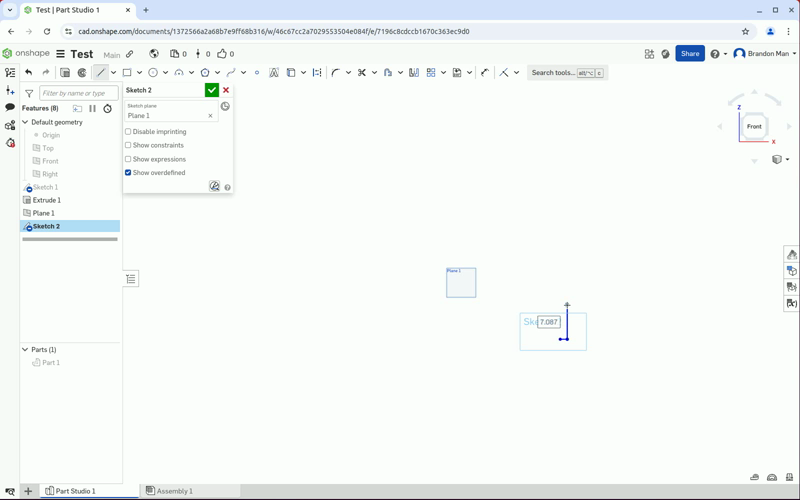
key_down(shift)
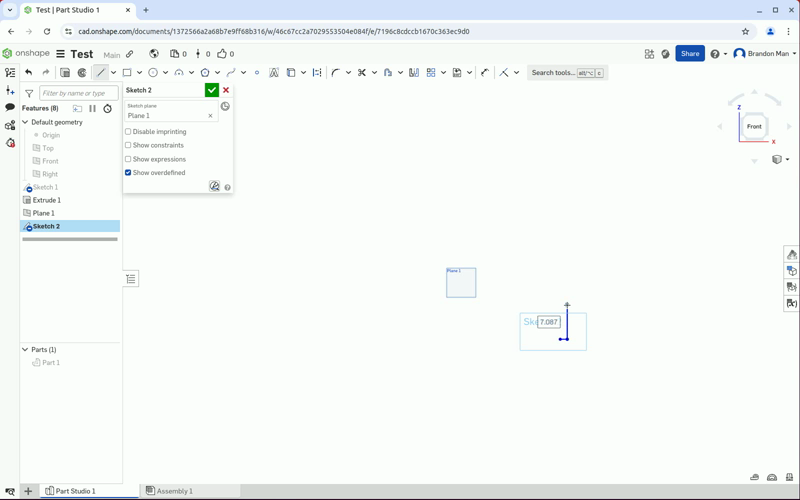
mouse_move(589, 304)
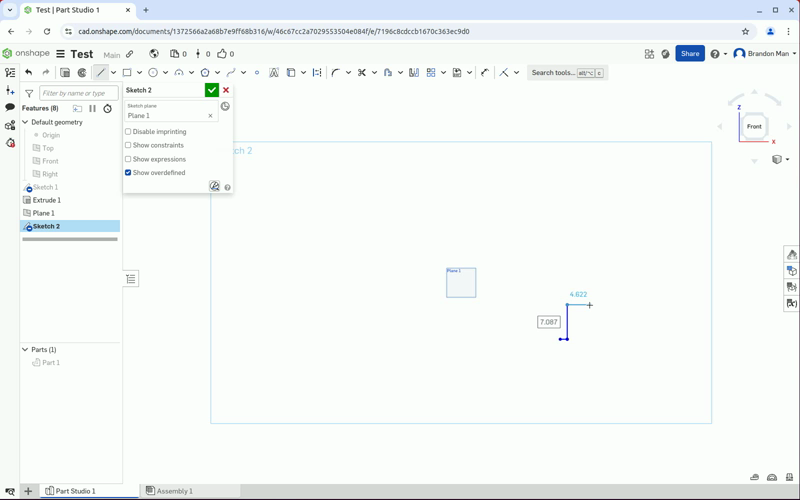
mouse_move(560, 304)
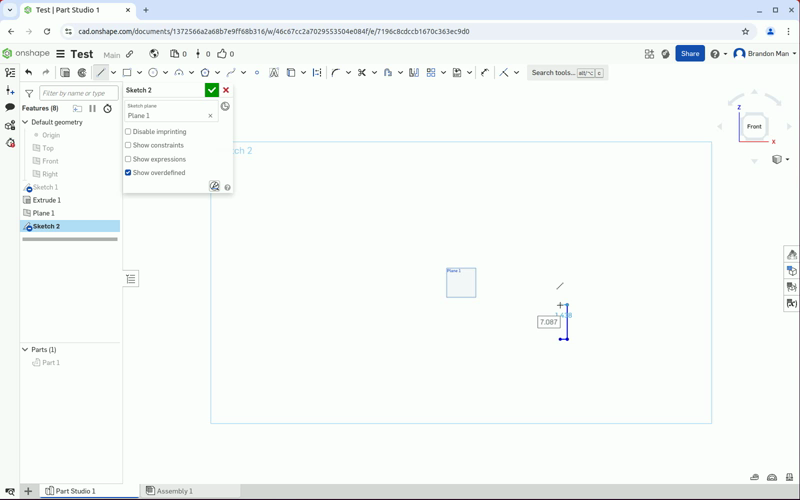
scroll(6)
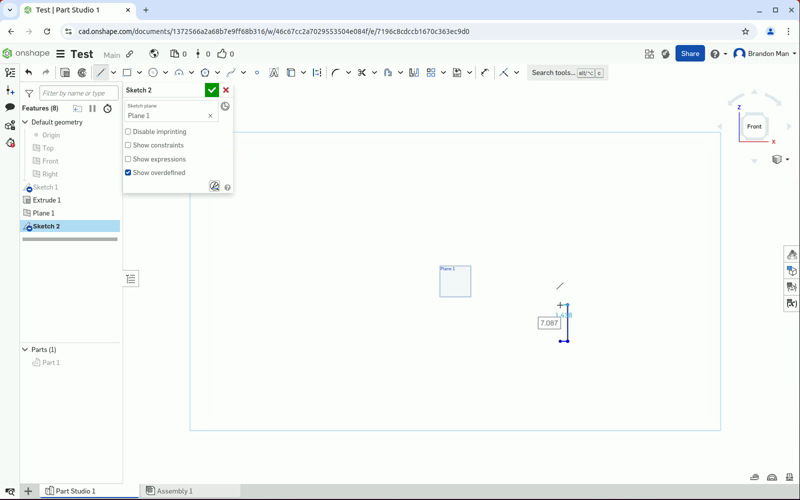
scroll(6)
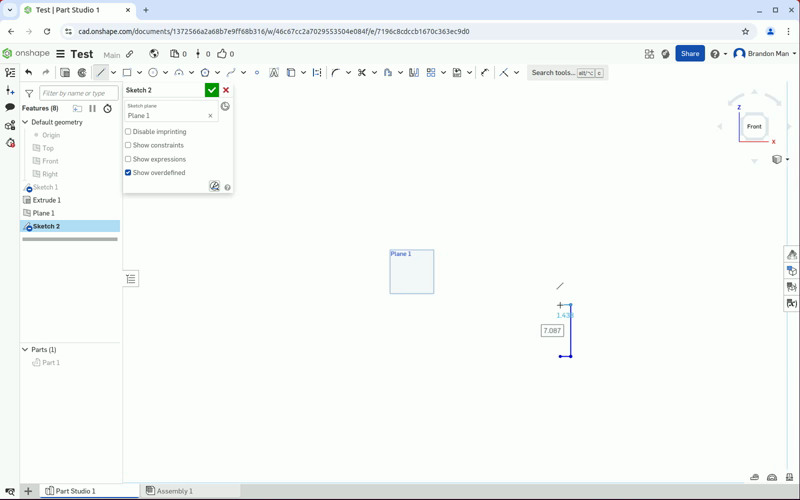
scroll(6)
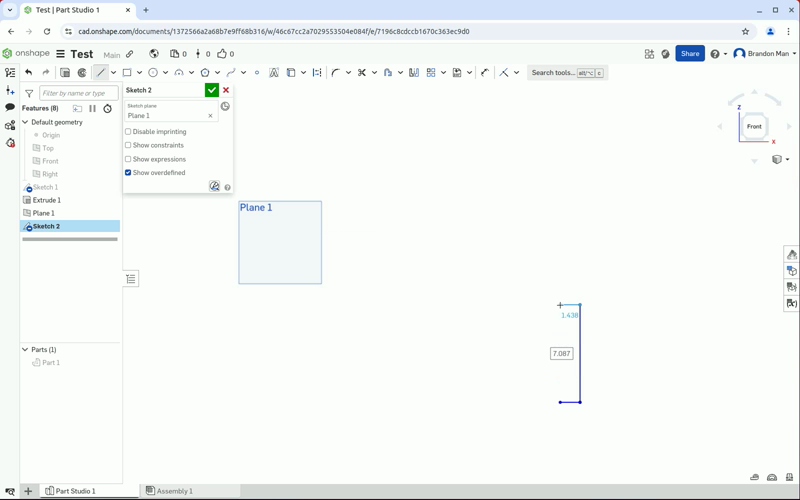
scroll(6)
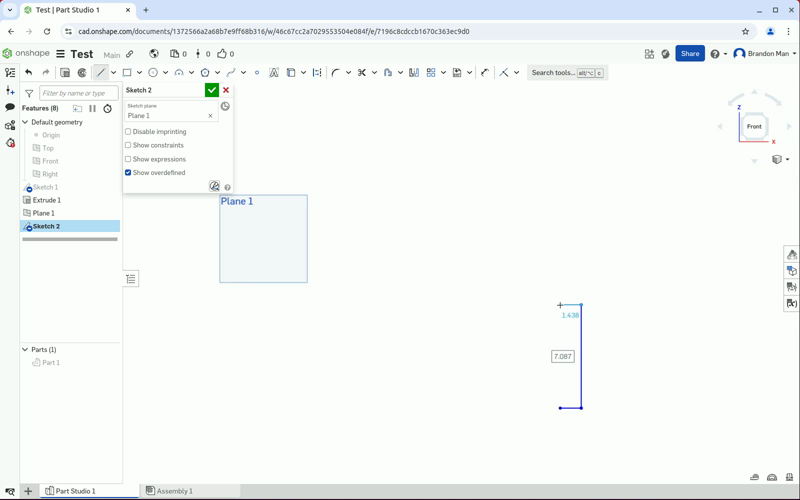
scroll(6)
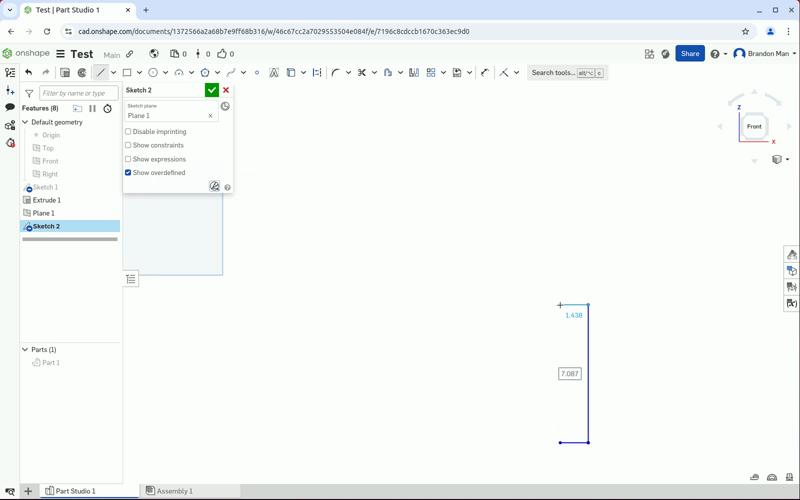
scroll(6)
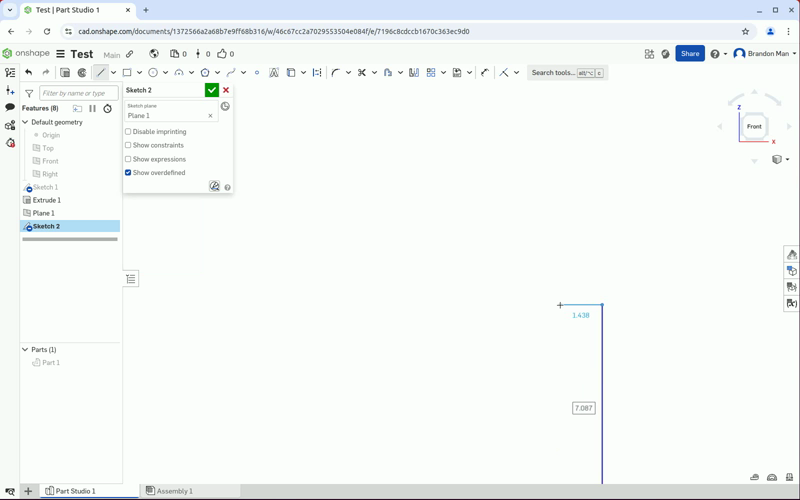
scroll(6)
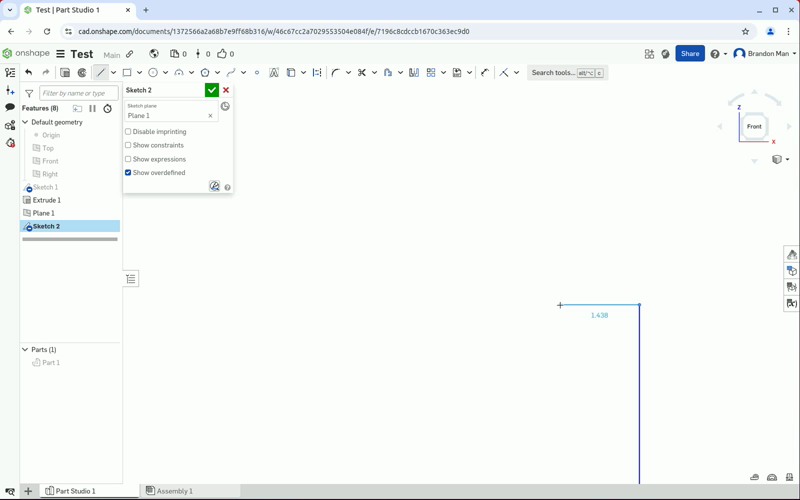
click(560, 304)
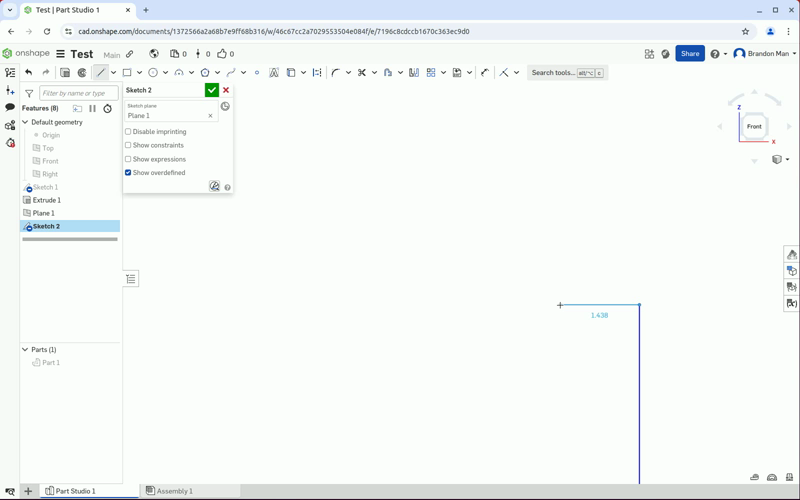
scroll(-6)
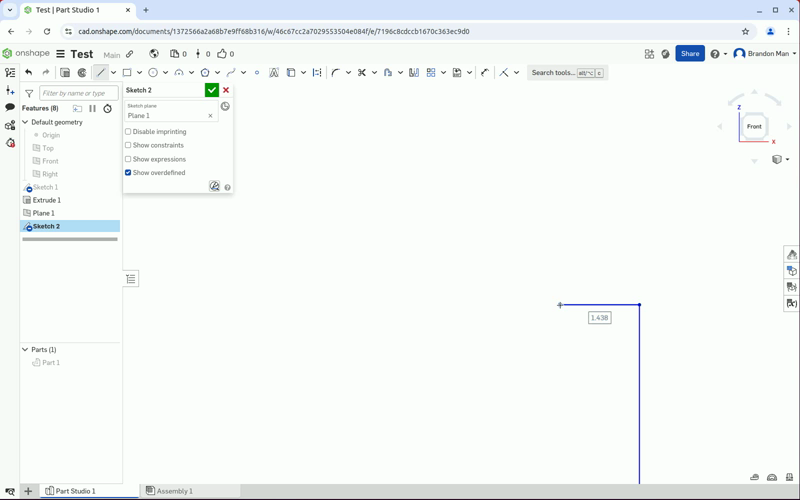
scroll(-6)
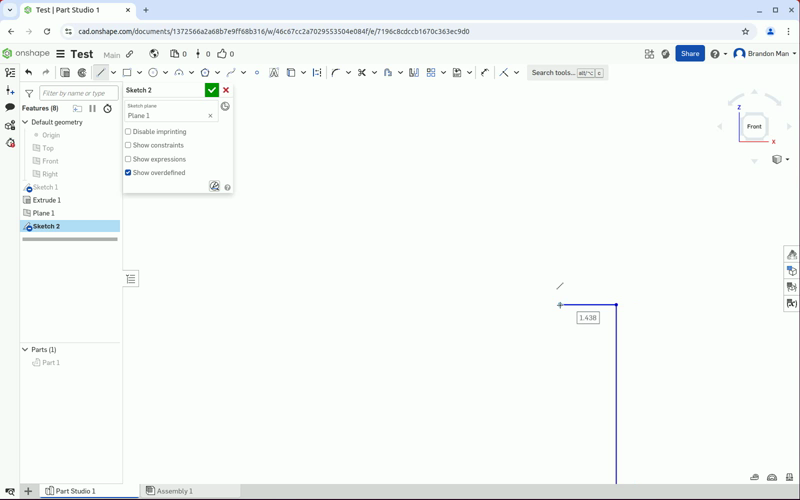
scroll(-6)
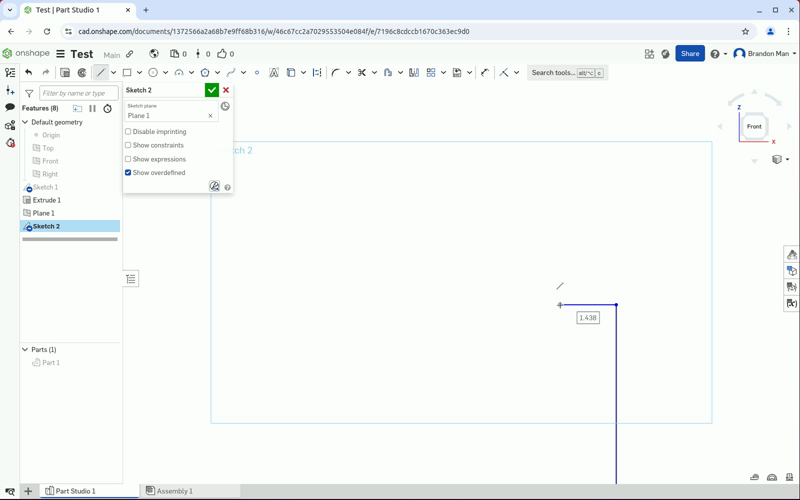
scroll(-6)
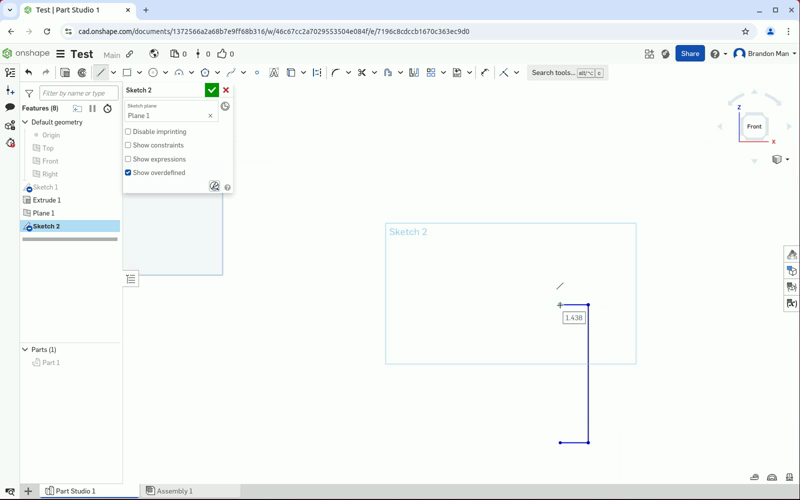
scroll(-6)
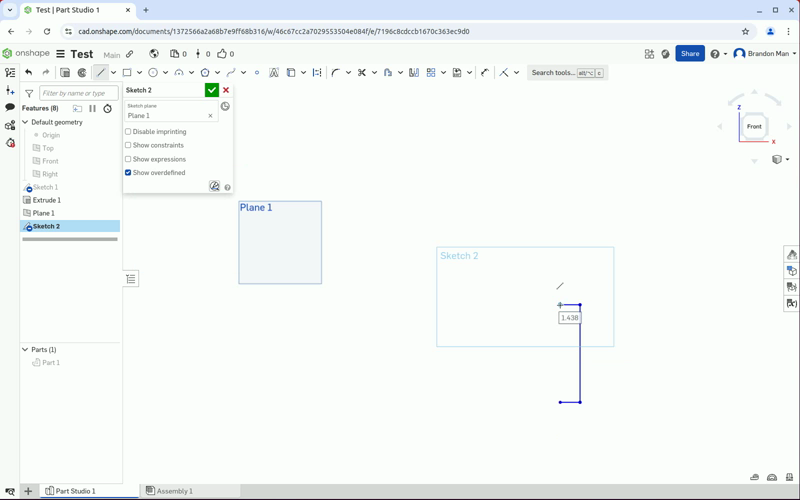
scroll(-6)
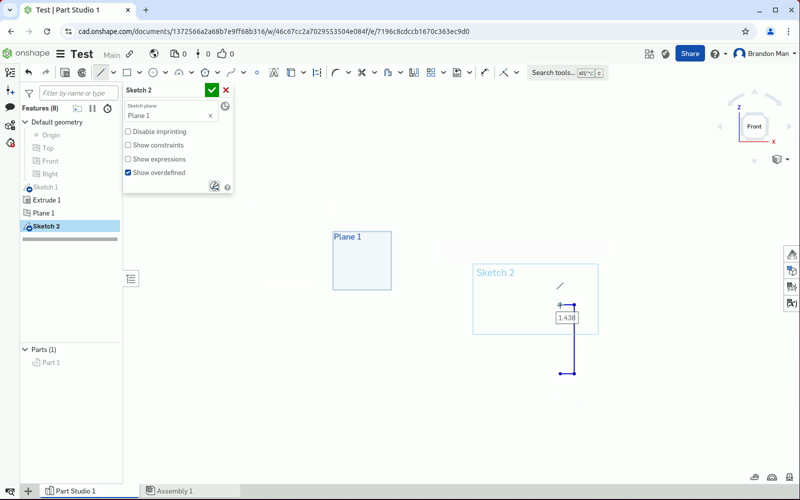
scroll(-6)
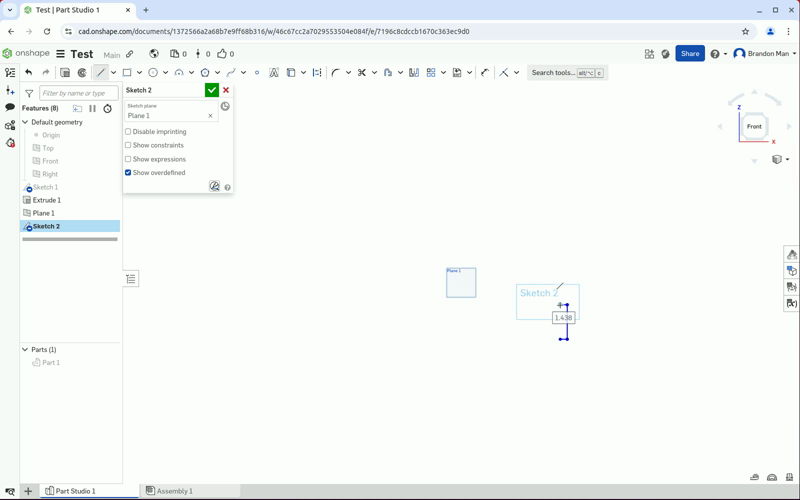
key_up(shift)
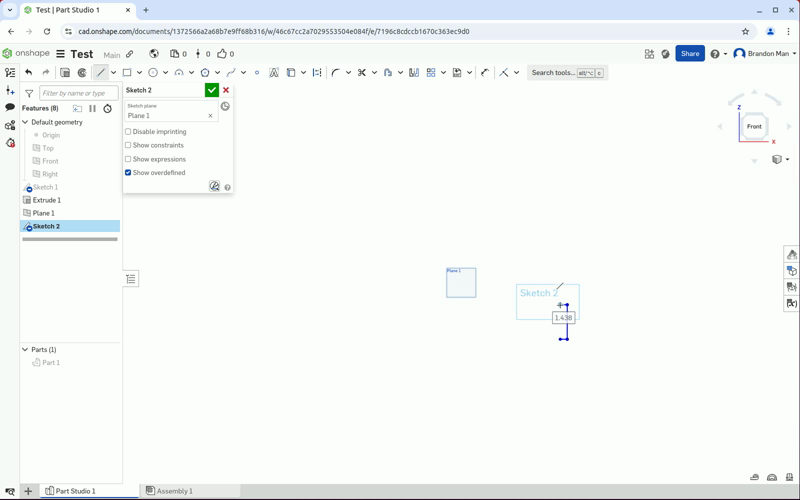
mouse_move(589, 304)
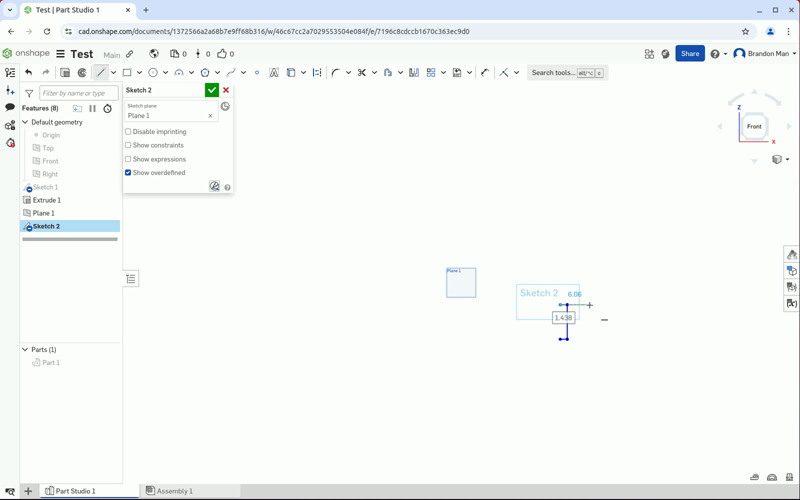
key_down(shift)
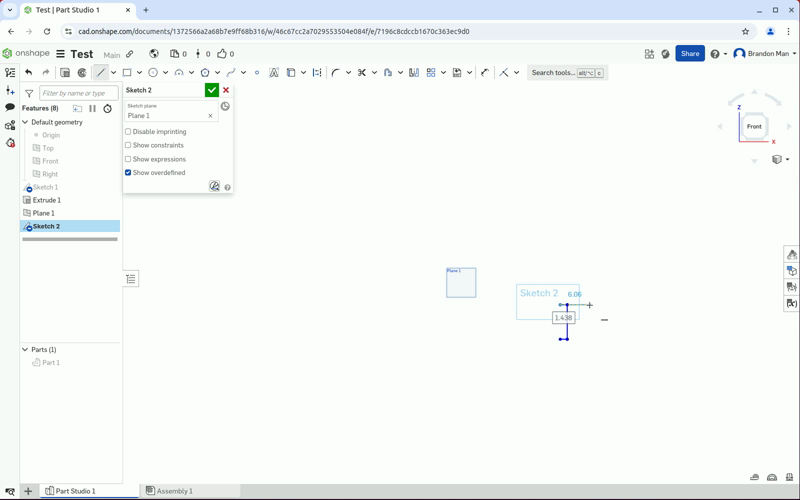
mouse_move(560, 339)
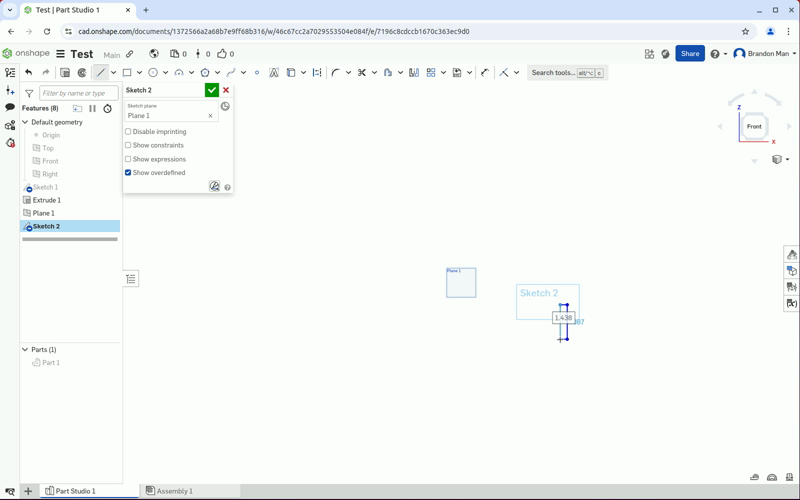
key_up(shift)
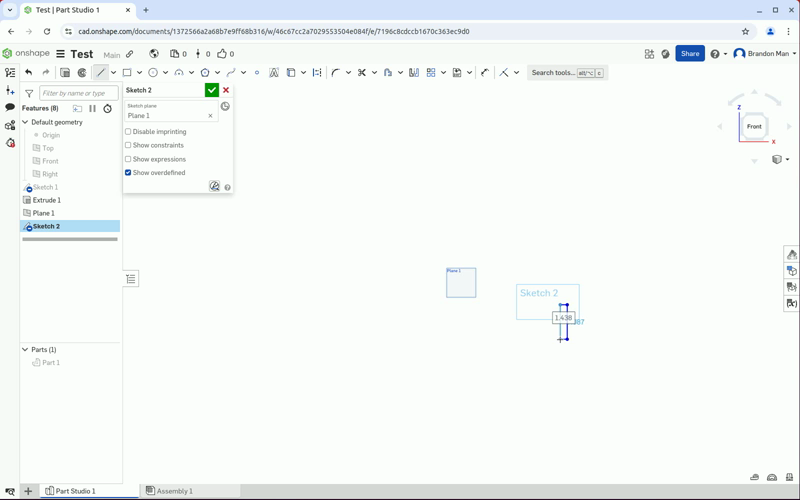
click(560, 339)
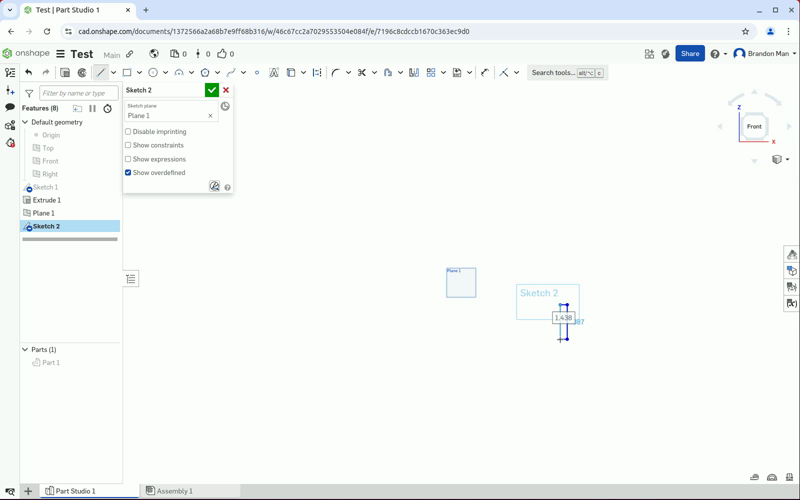
key(esc)
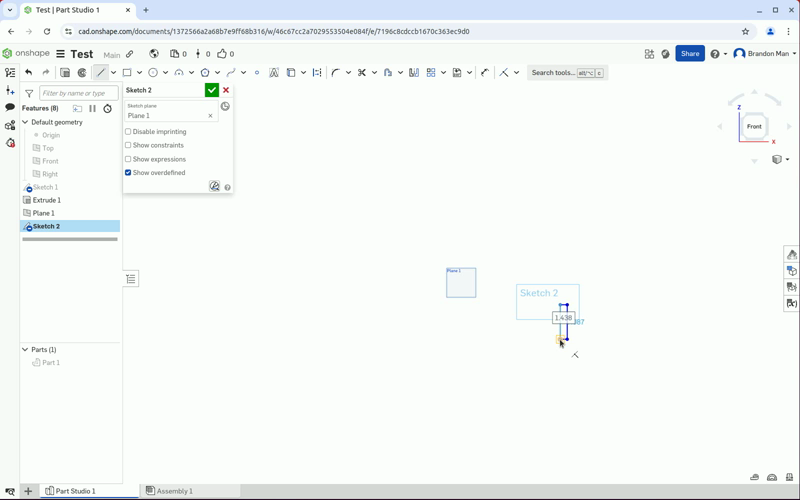
mouse_move(561, 306)
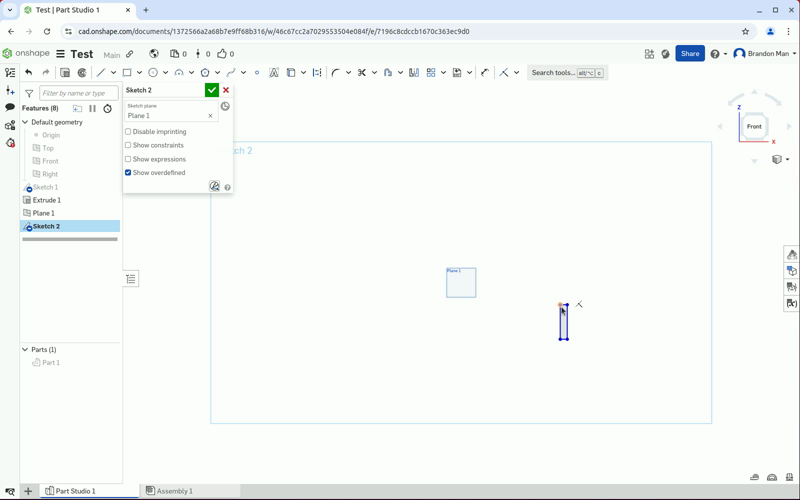
scroll(6)
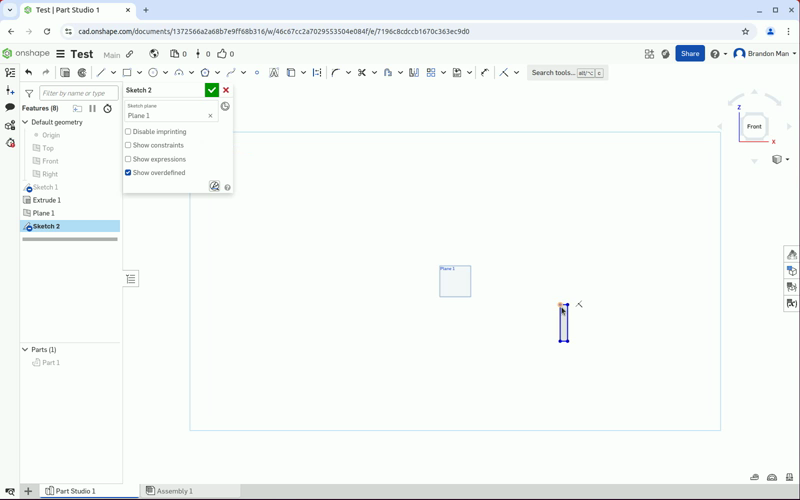
scroll(6)
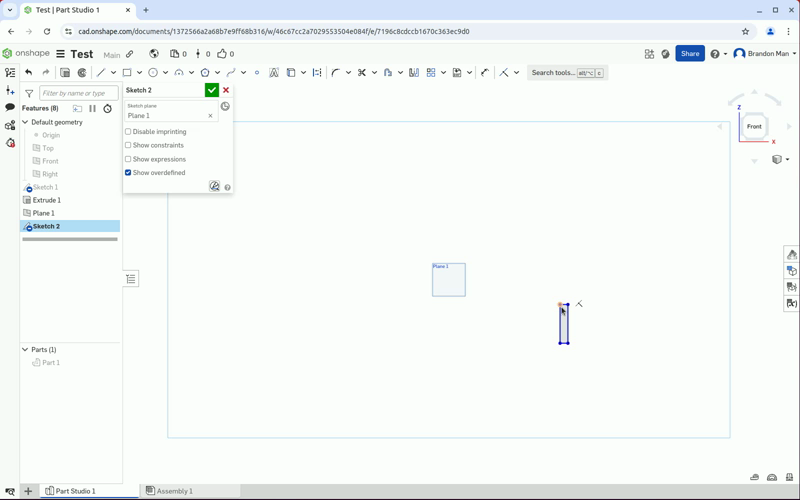
scroll(6)
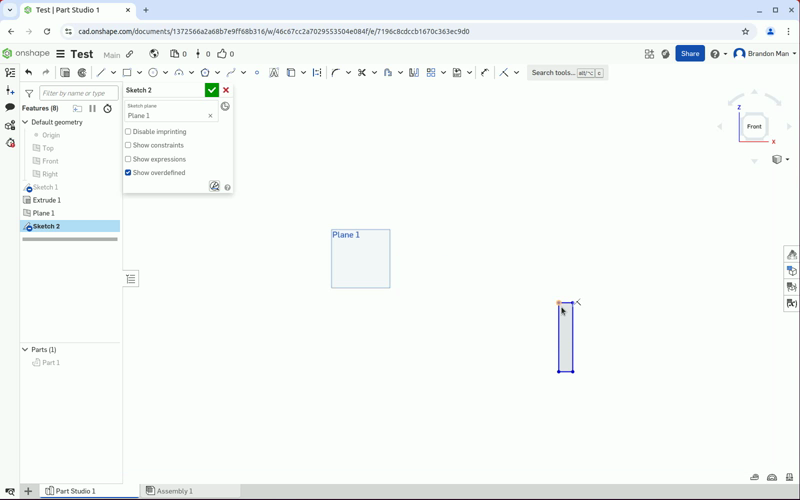
scroll(6)
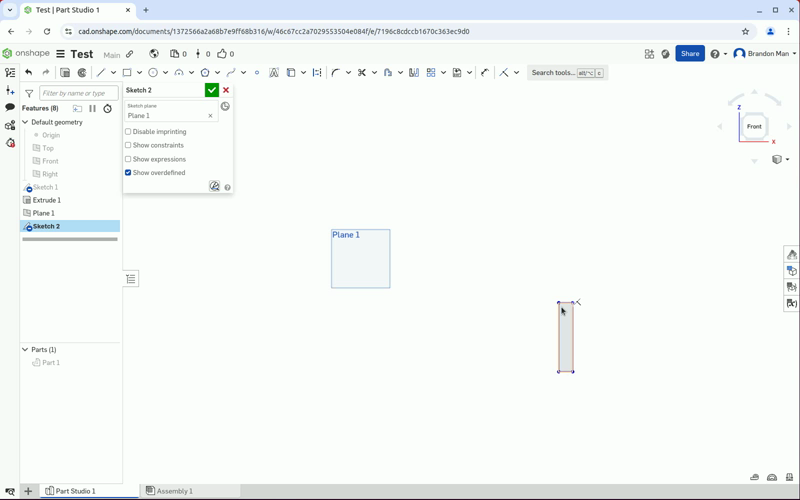
scroll(6)
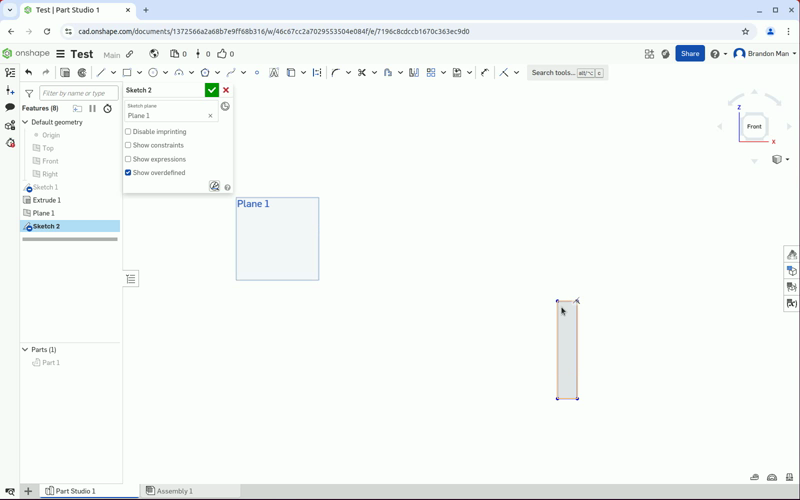
scroll(6)
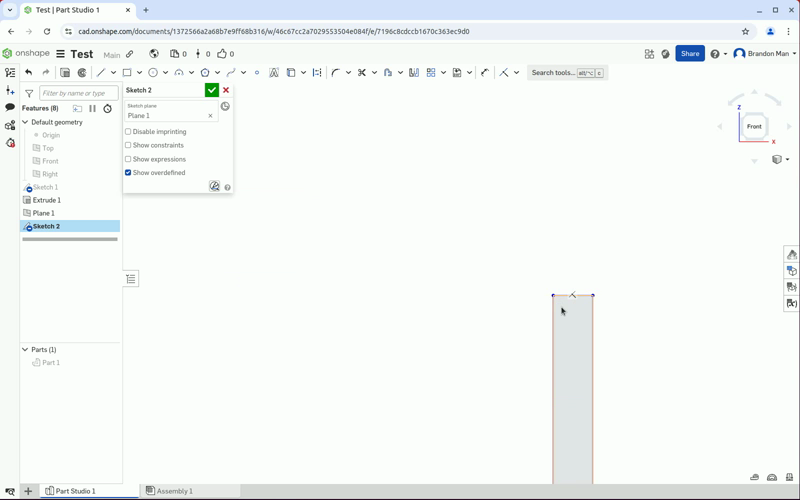
scroll(6)
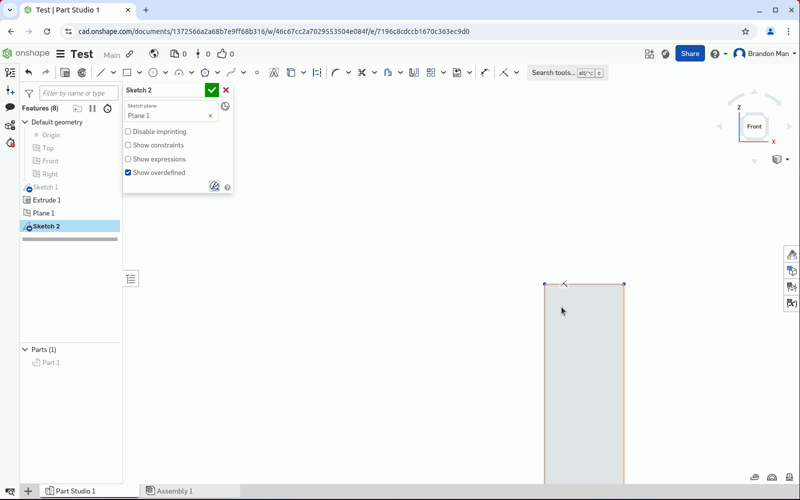
click(561, 306)
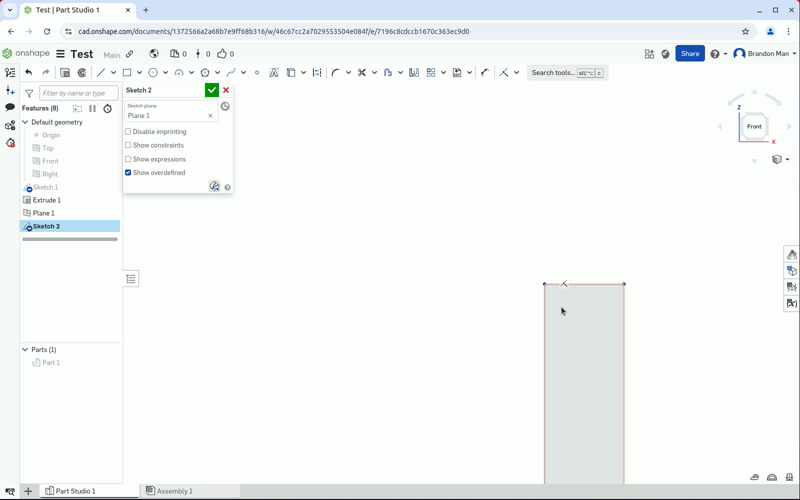
scroll(-6)
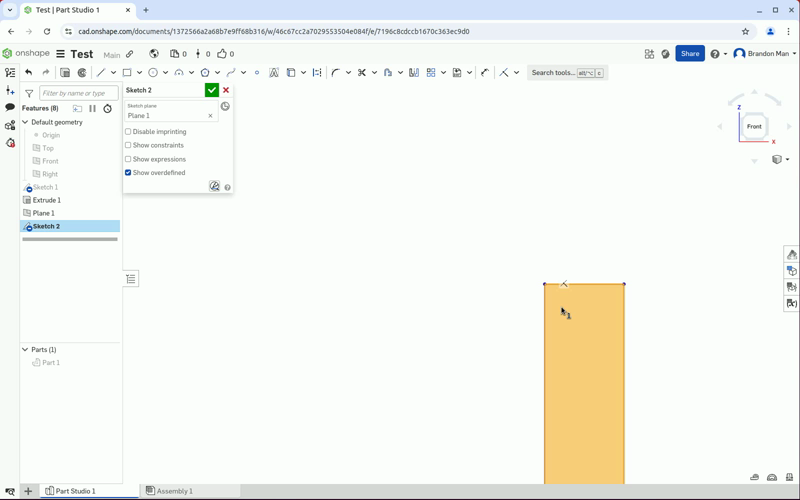
scroll(-6)
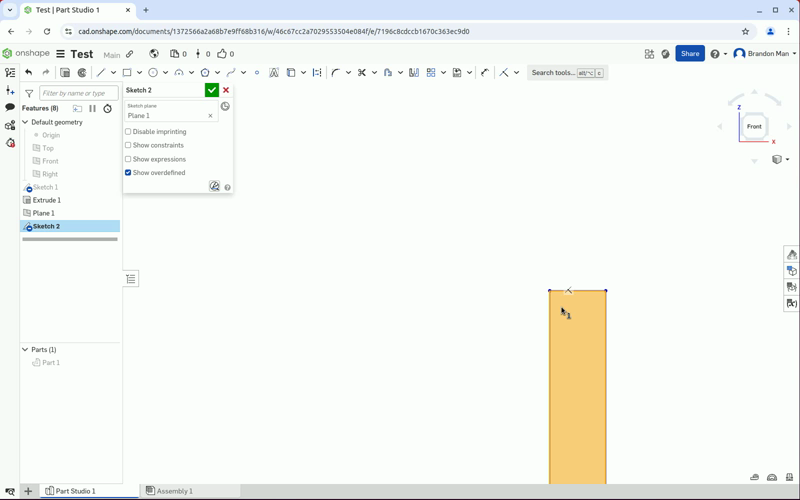
scroll(-6)
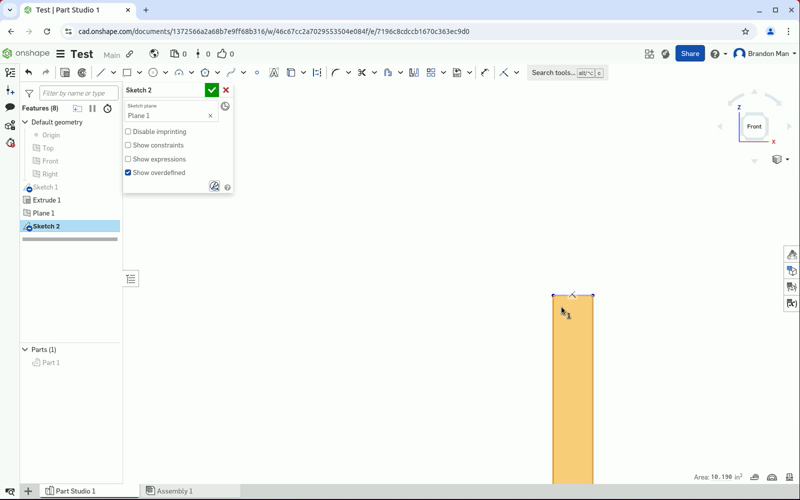
scroll(-6)
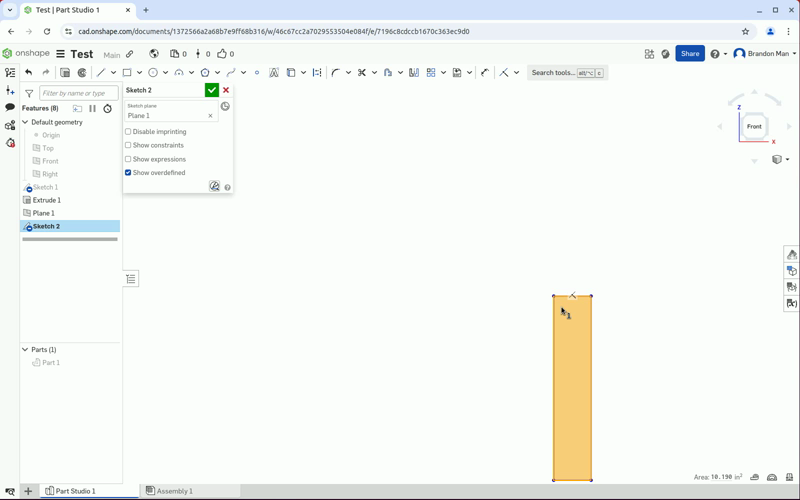
scroll(-6)
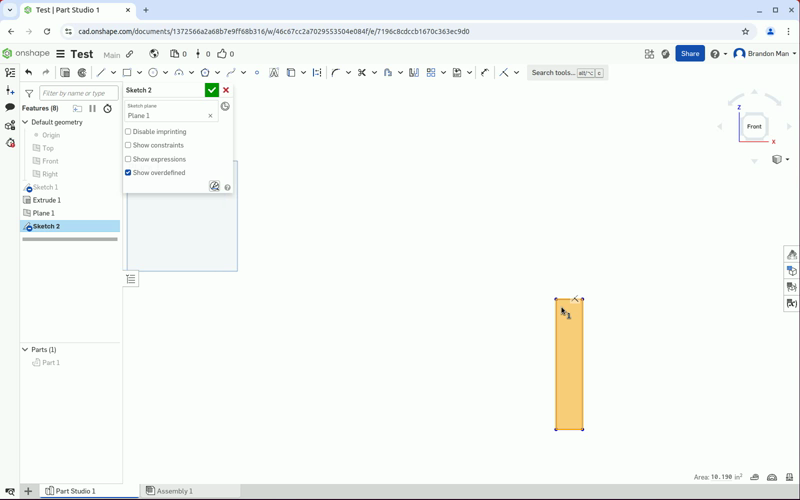
scroll(-6)
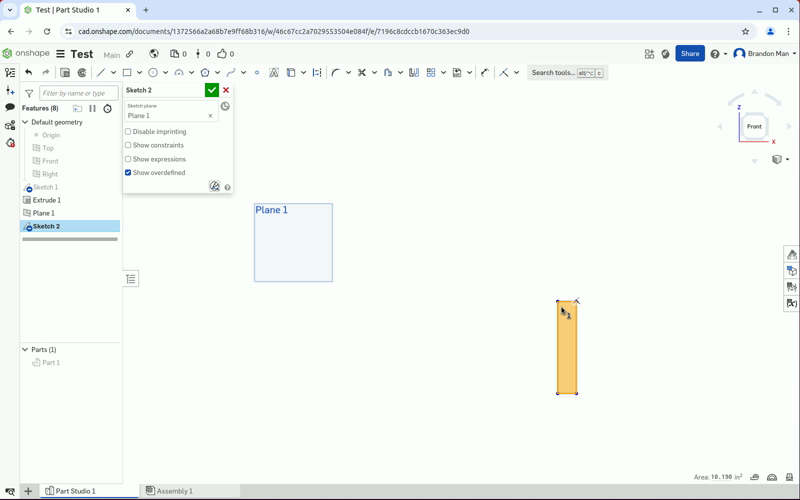
scroll(-6)
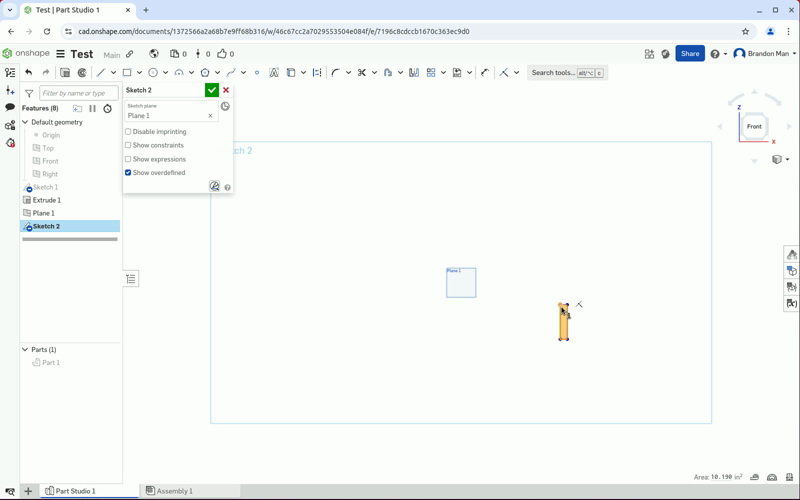
mouse_move(73, 352)
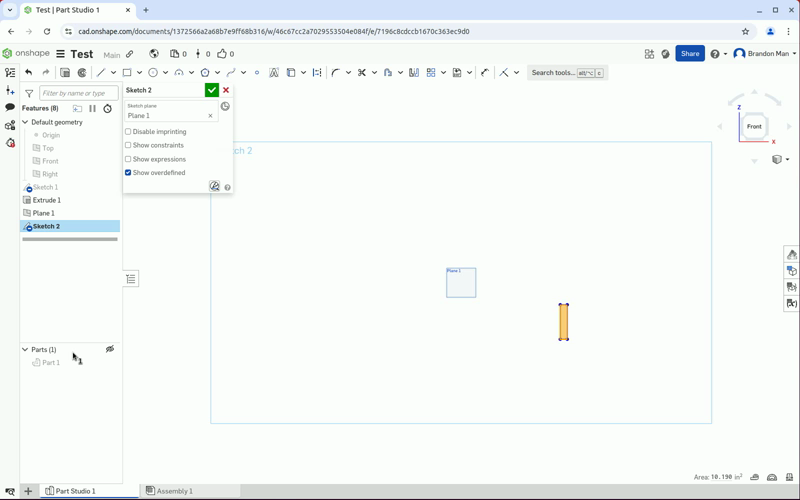
key(shift+y)
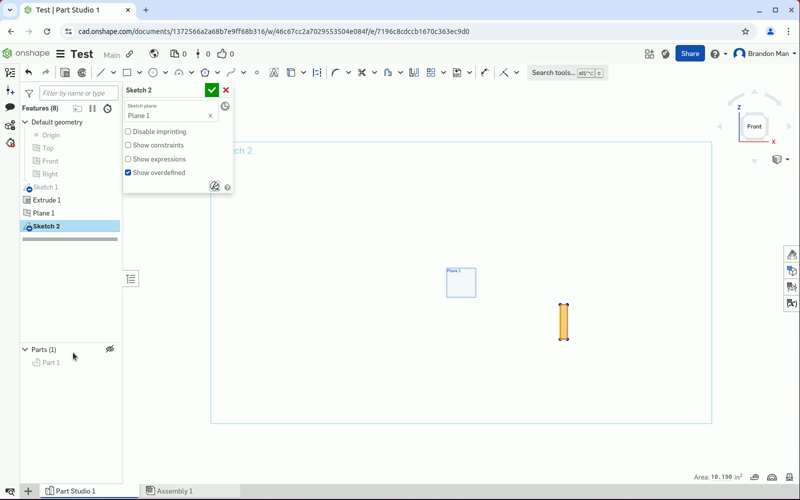
key(shift+e)
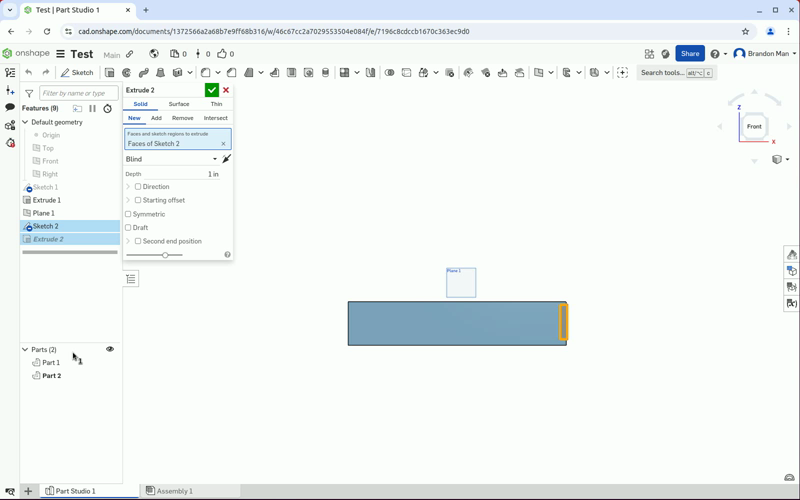
mouse_move(143, 106)
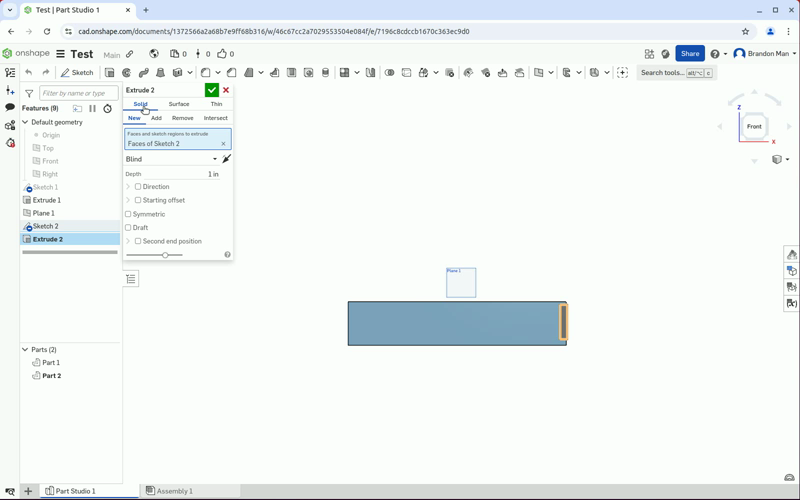
click(143, 106)
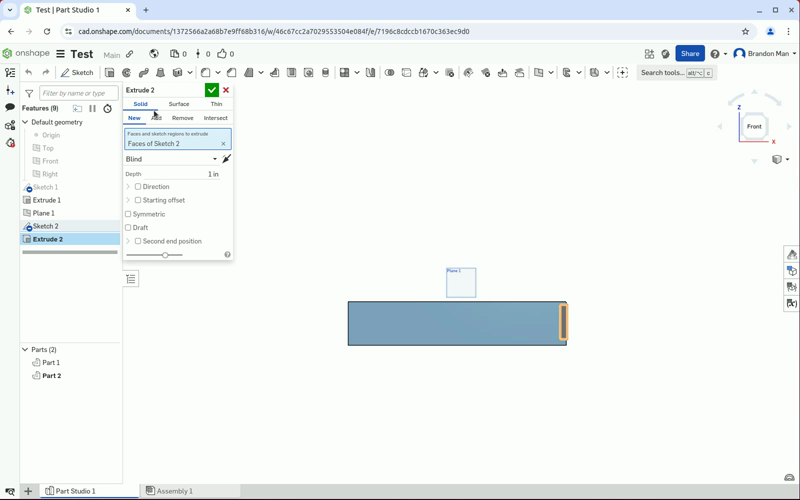
mouse_move(186, 120)
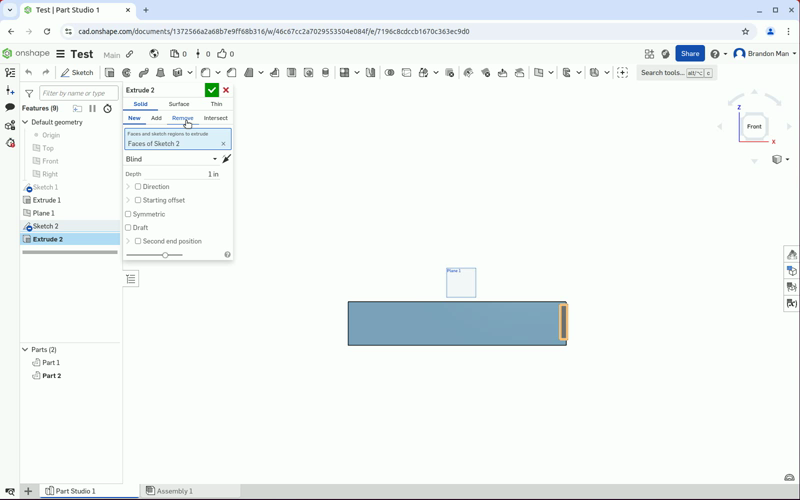
click(186, 120)
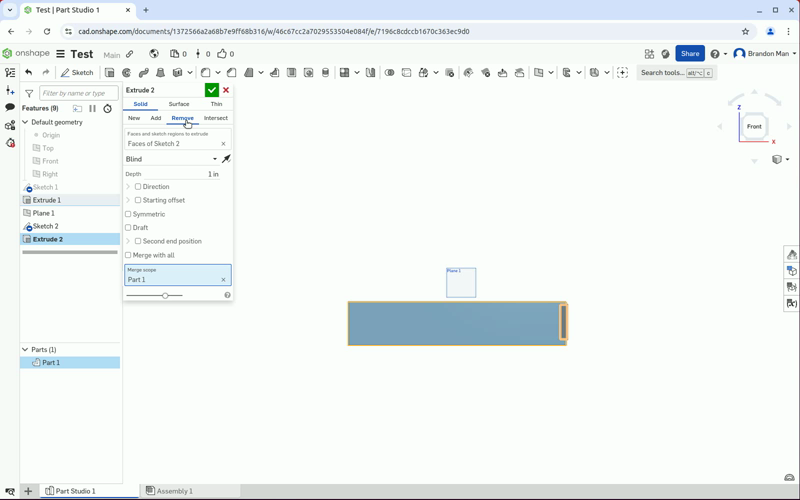
key(tab, 4)
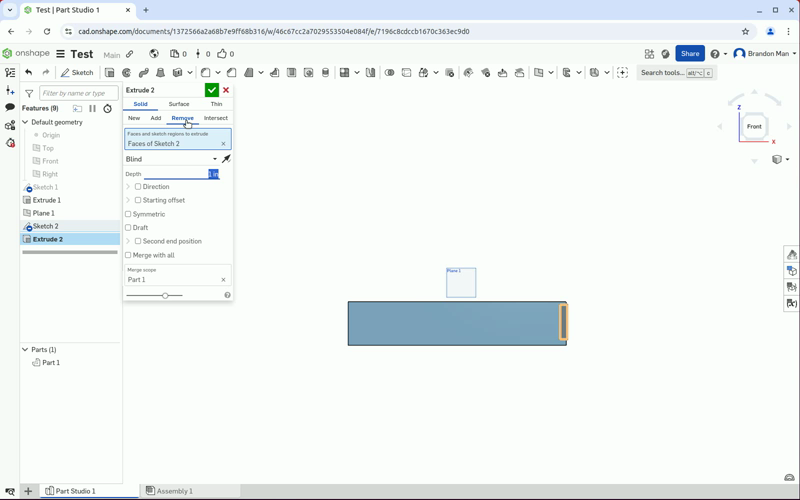
text(1.444)
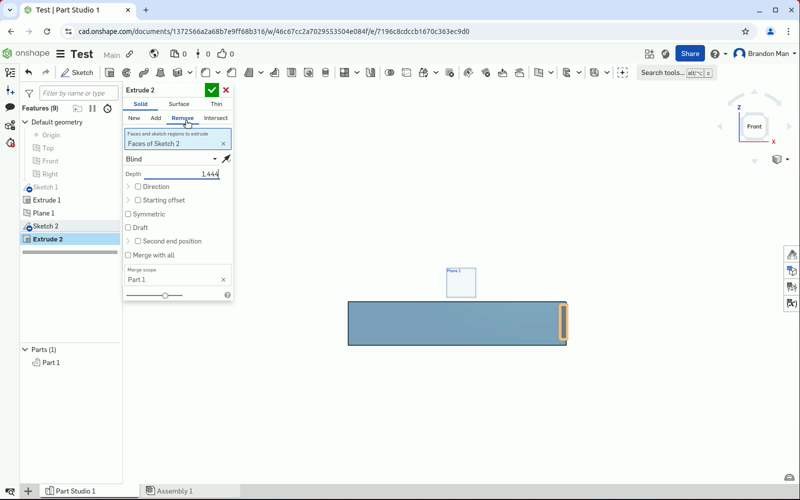
key(tab, 6)
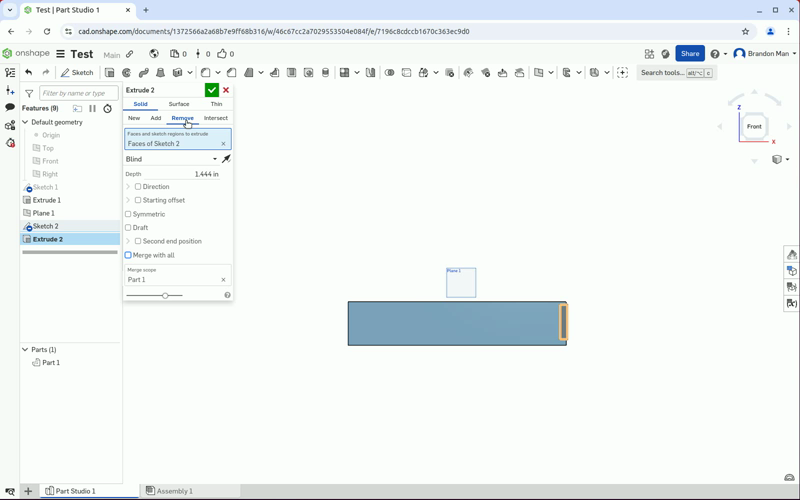
key(space)
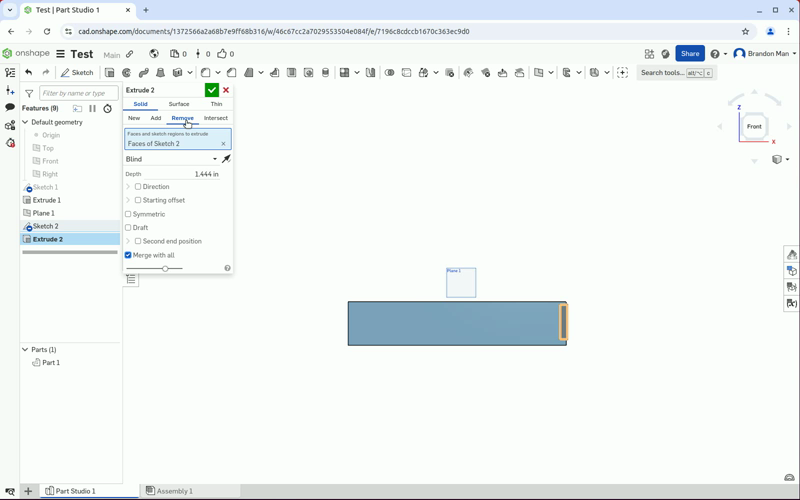
key(enter)
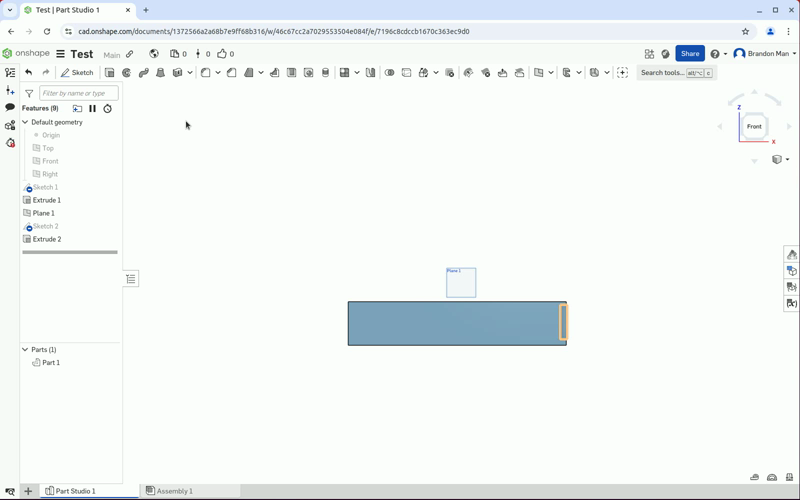
key(shift+h)
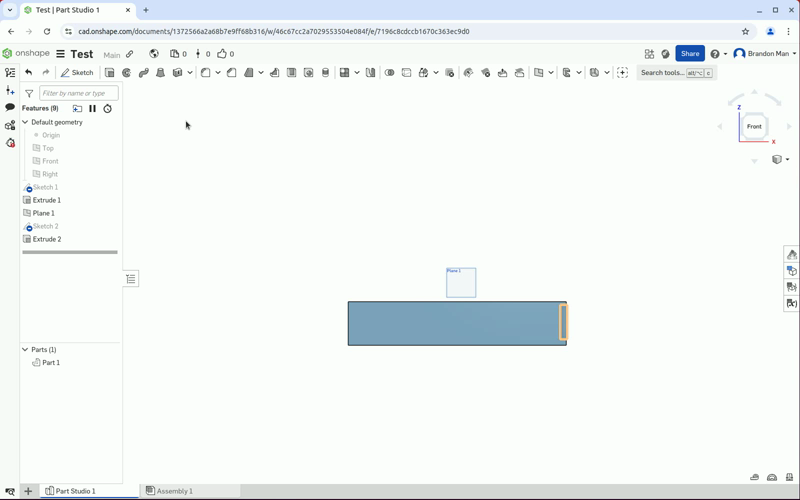
key(shift+h)
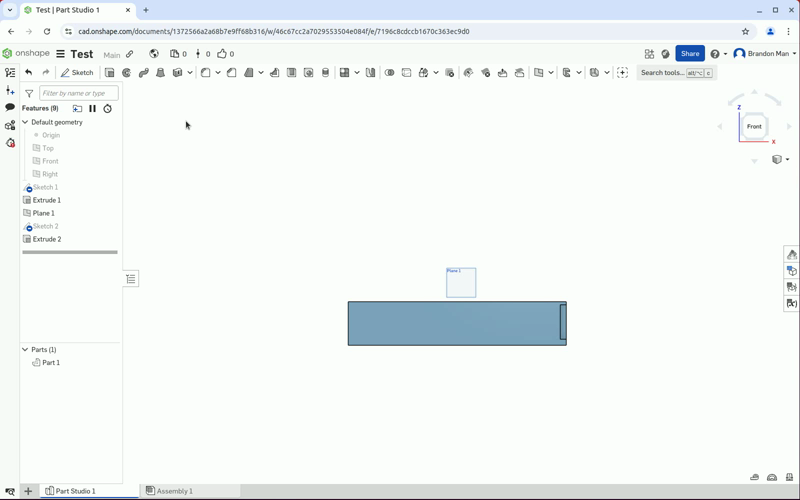
mouse_move(73, 189)
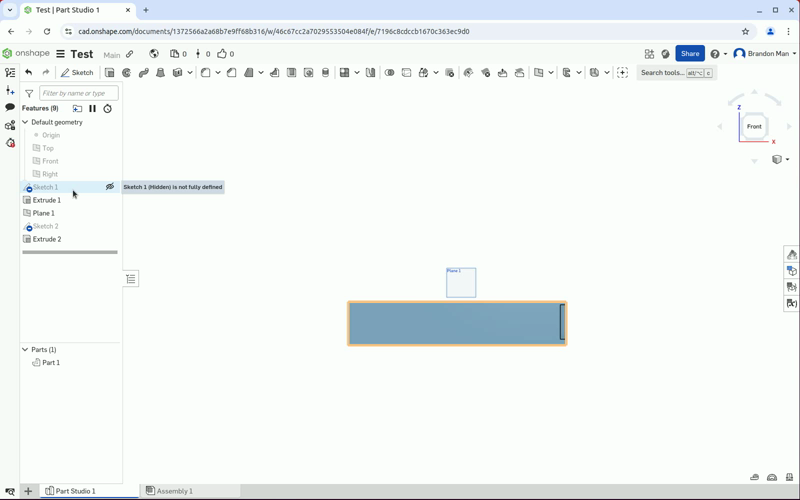
click(73, 189)
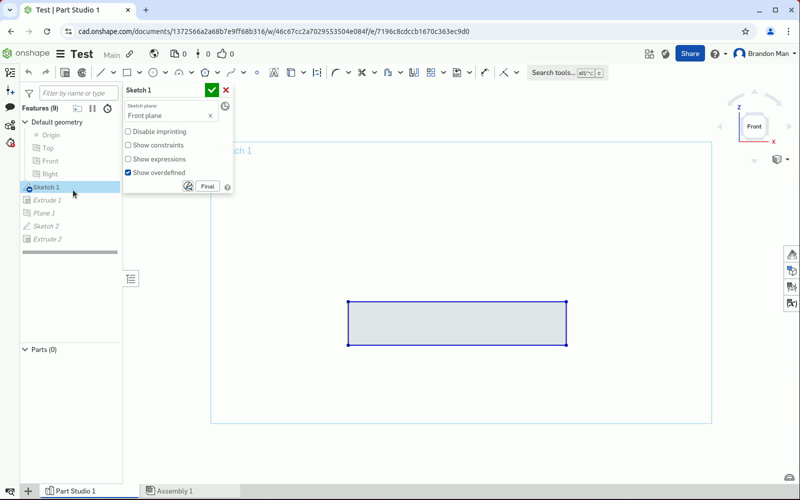
mouse_move(229, 92)
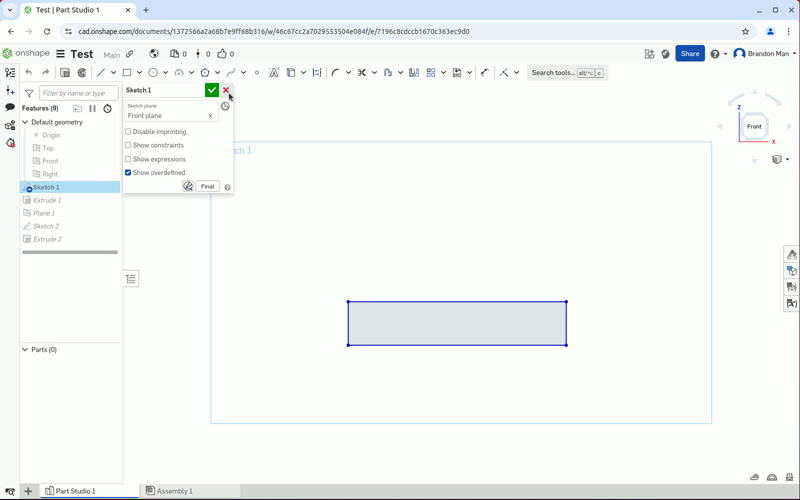
click(229, 92)
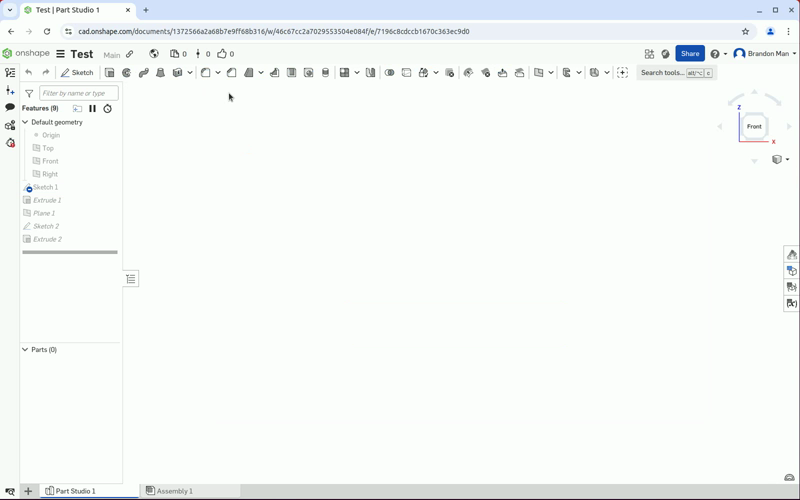
key(shift+s)
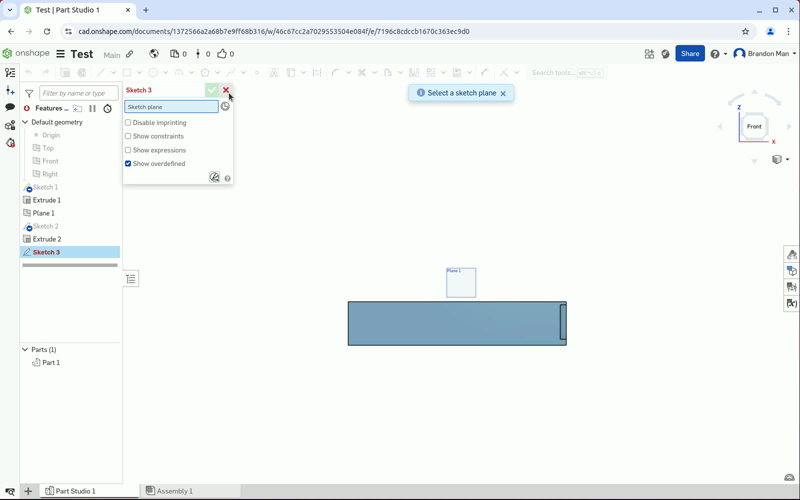
mouse_move(73, 215)
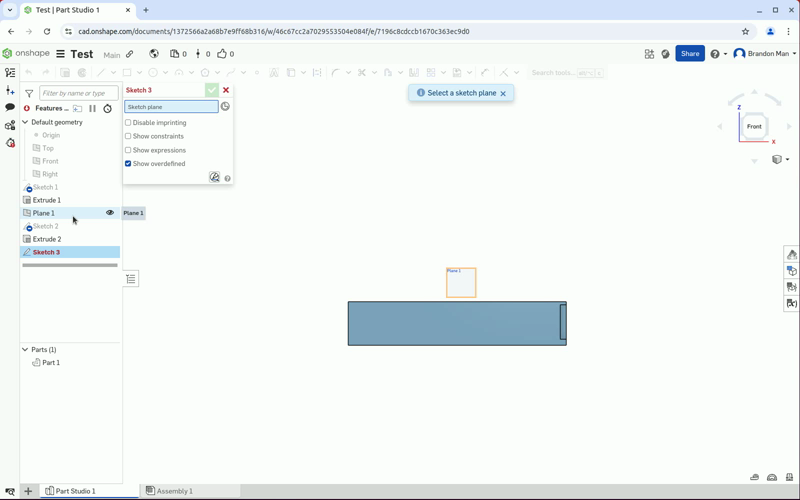
click(73, 215)
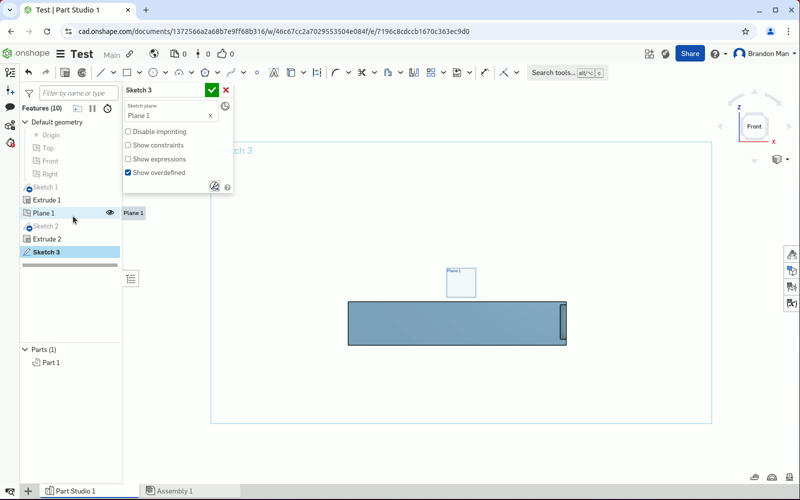
mouse_move(73, 352)
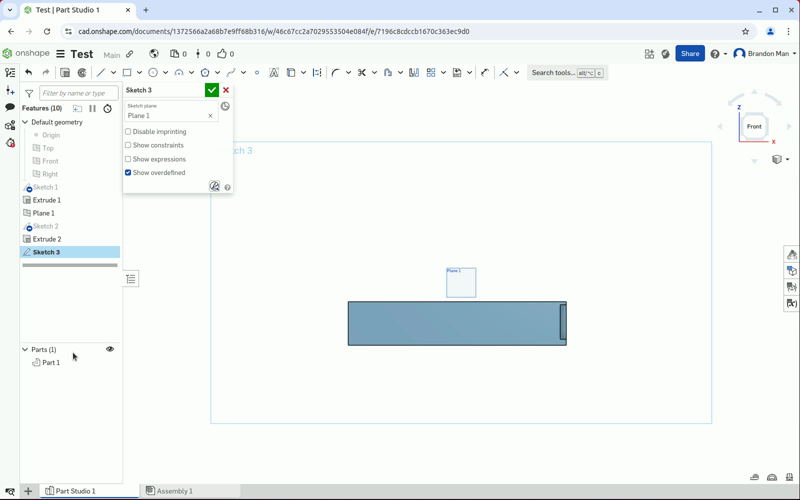
key(y)
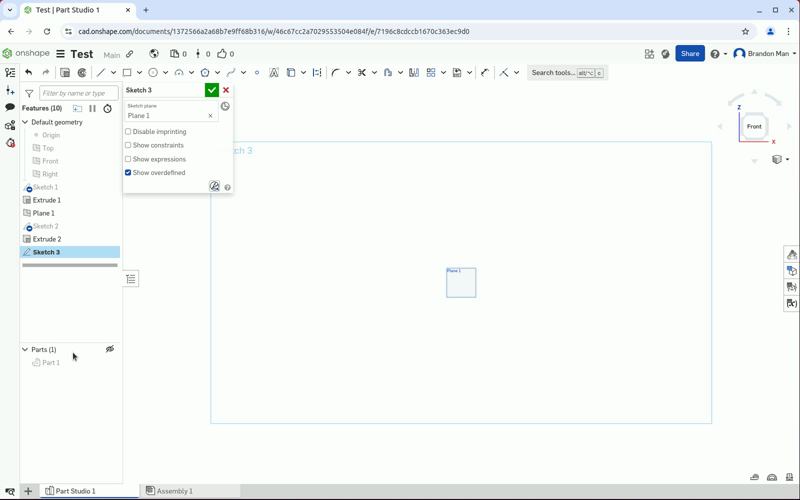
key(l)
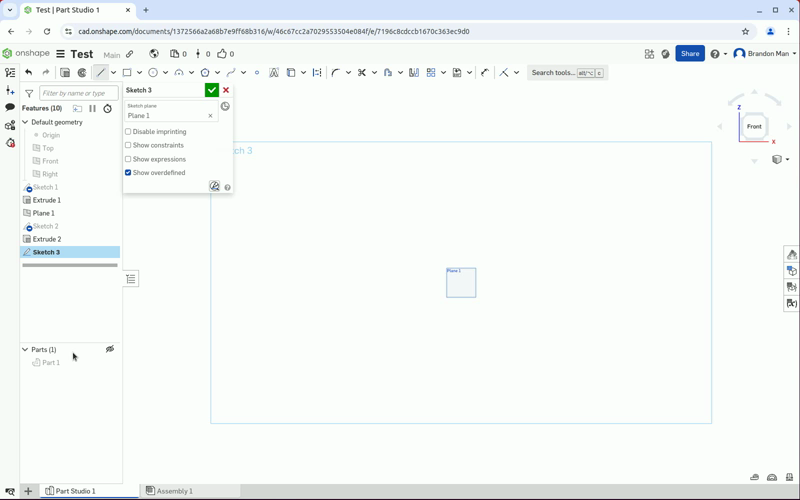
key_down(shift)
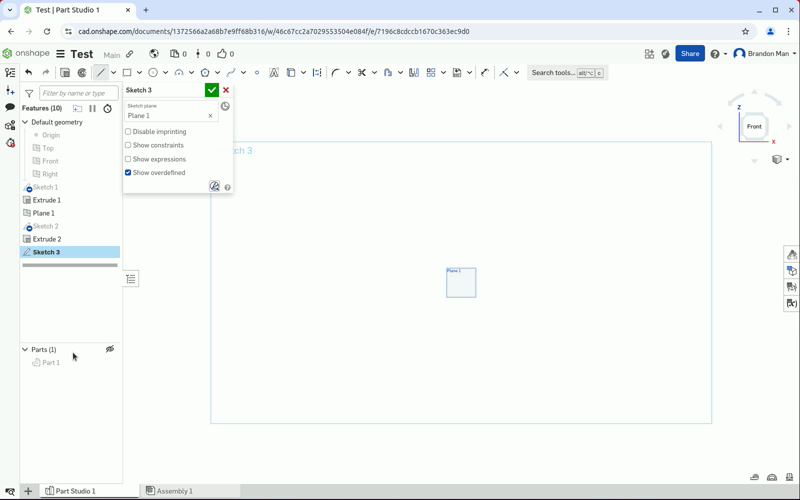
mouse_move(348, 339)
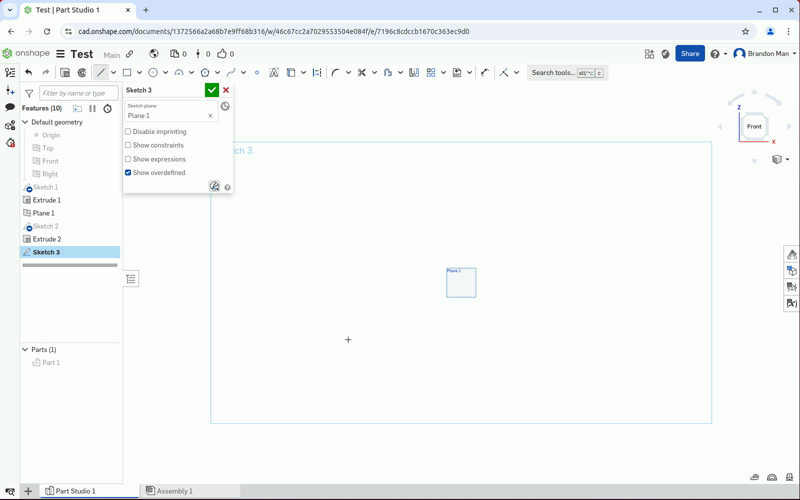
click(348, 339)
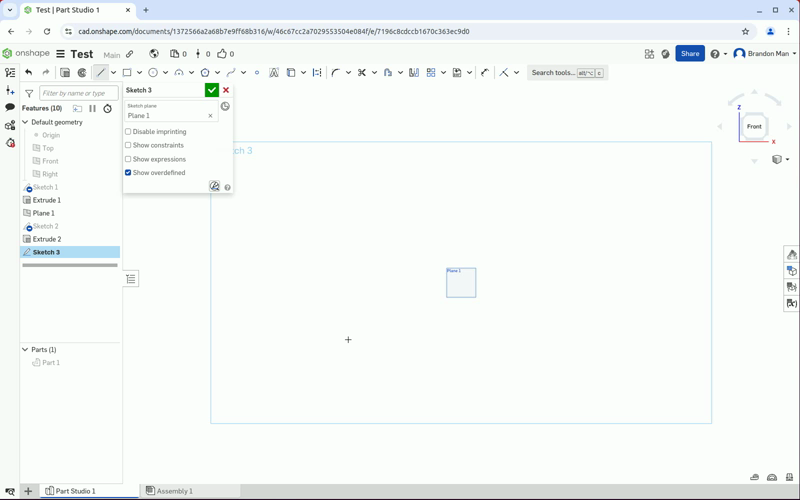
key_up(shift)
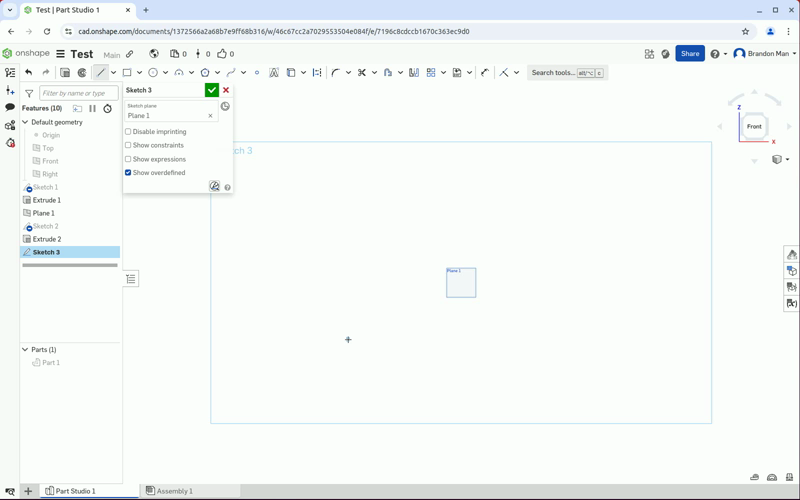
key_down(shift)
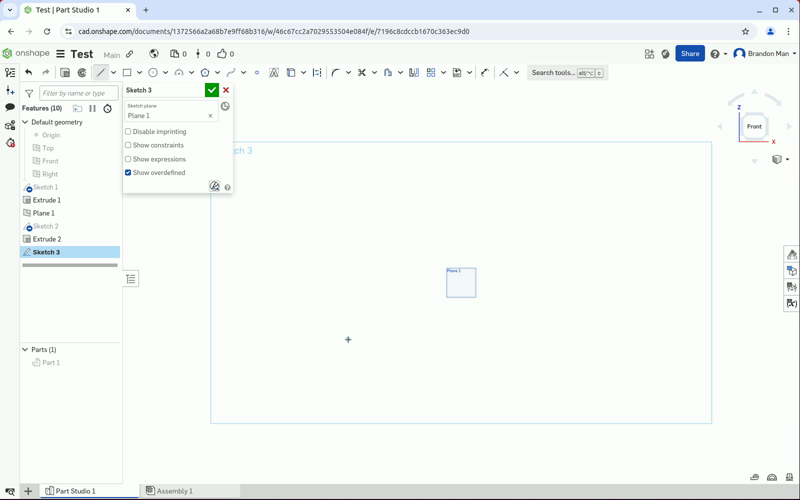
mouse_move(378, 339)
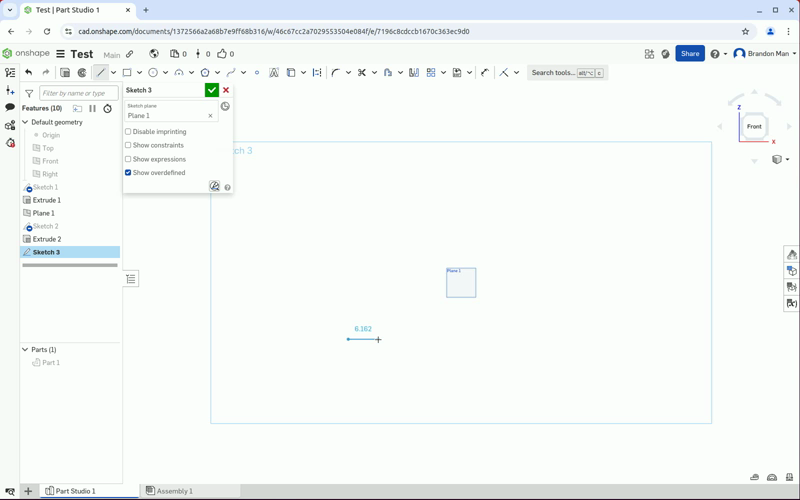
mouse_move(355, 339)
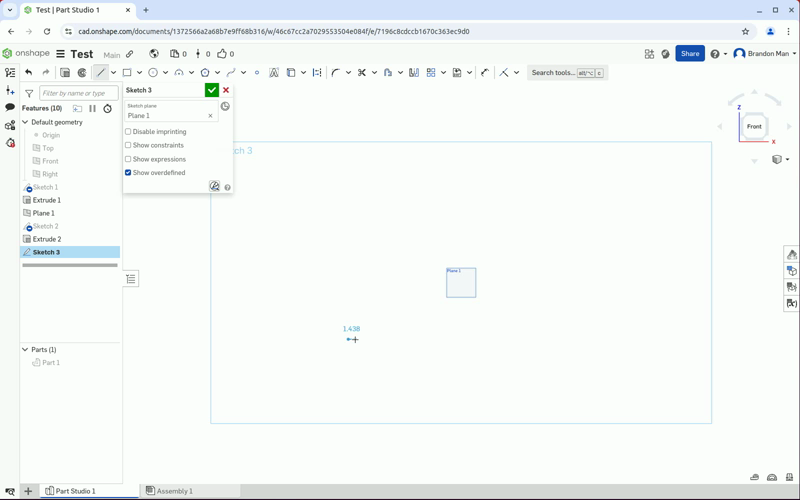
scroll(6)
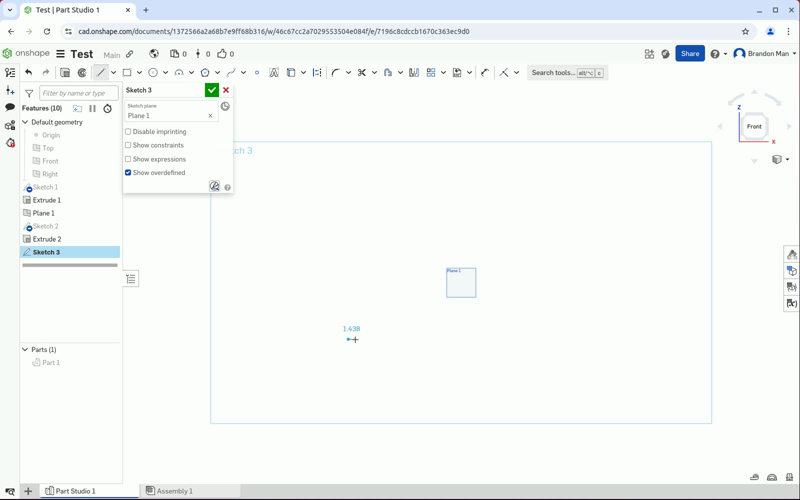
scroll(6)
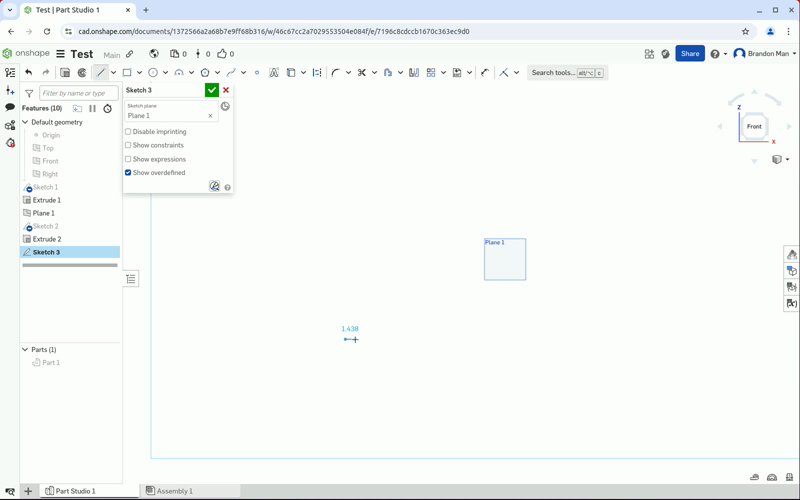
scroll(6)
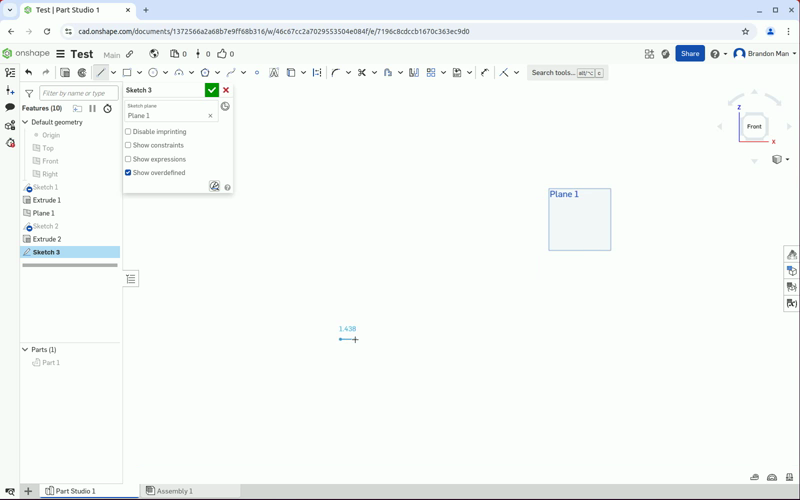
scroll(6)
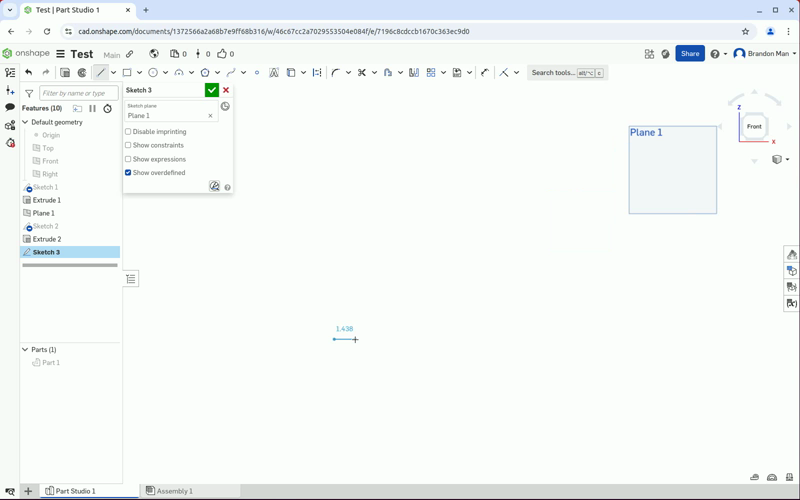
scroll(6)
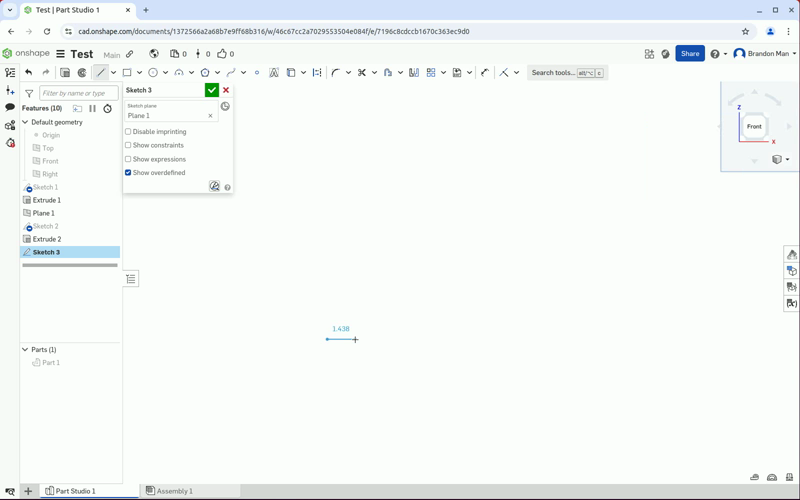
scroll(6)
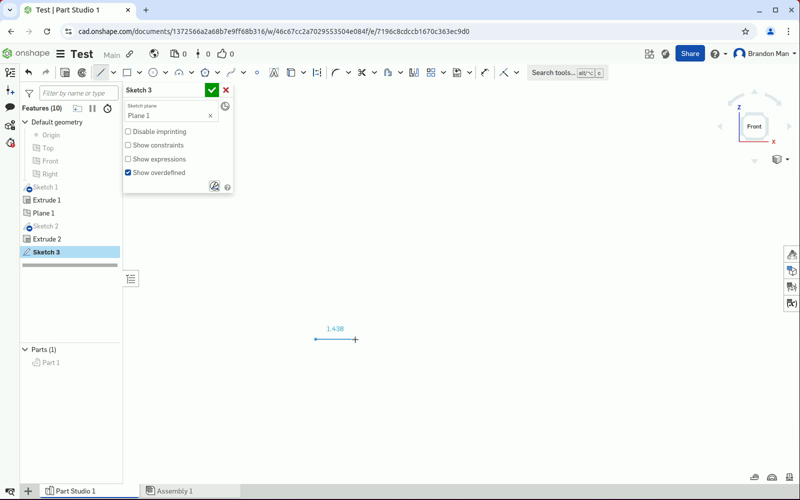
scroll(6)
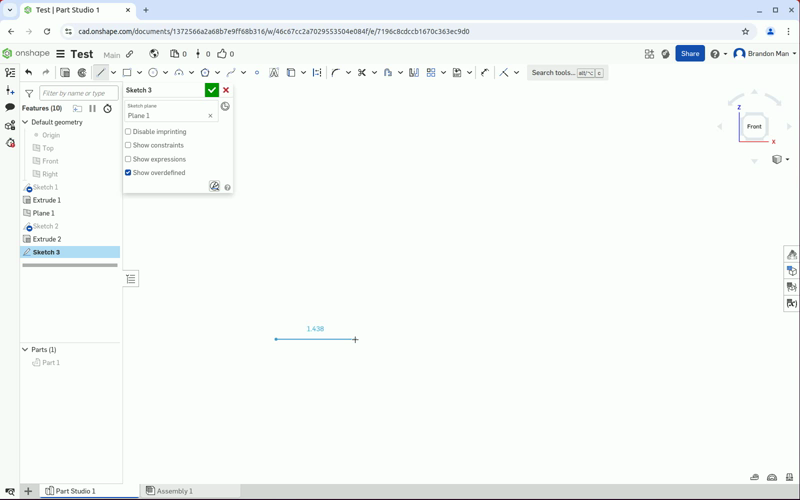
click(355, 339)
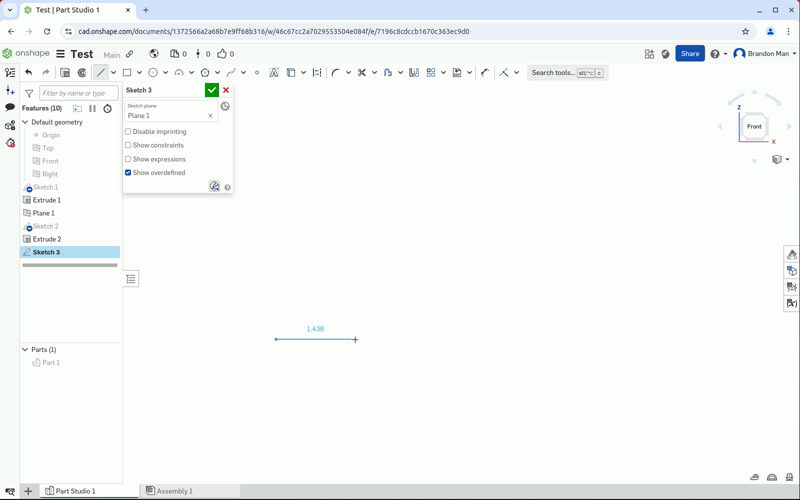
scroll(-6)
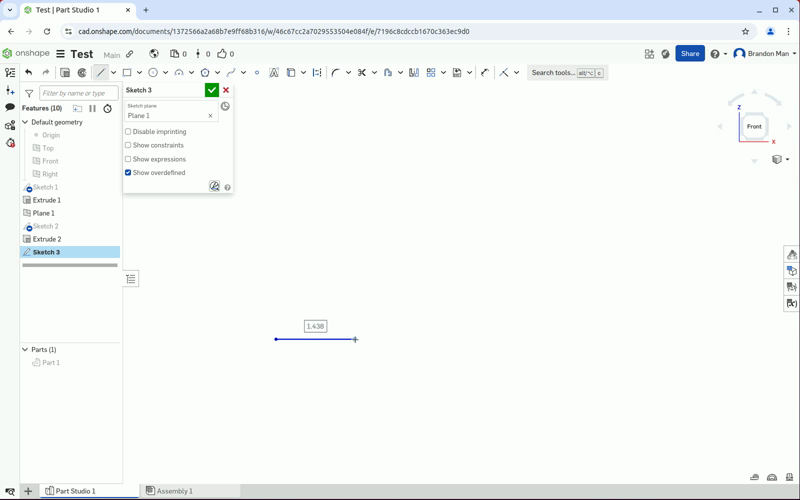
scroll(-6)
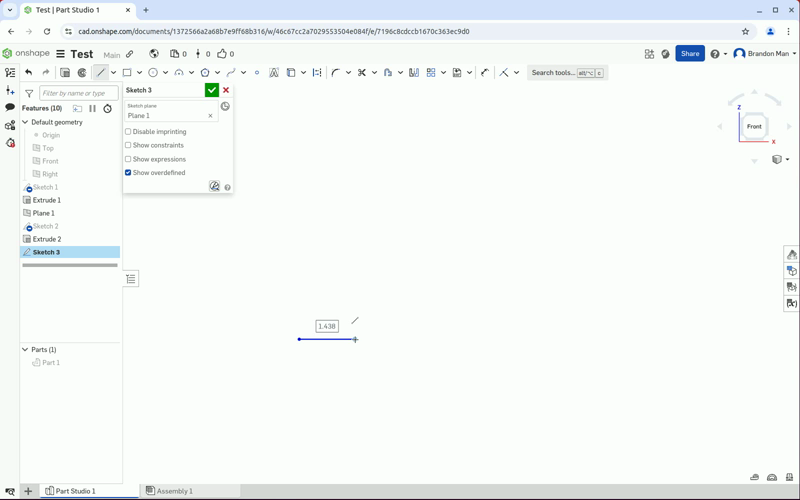
scroll(-6)
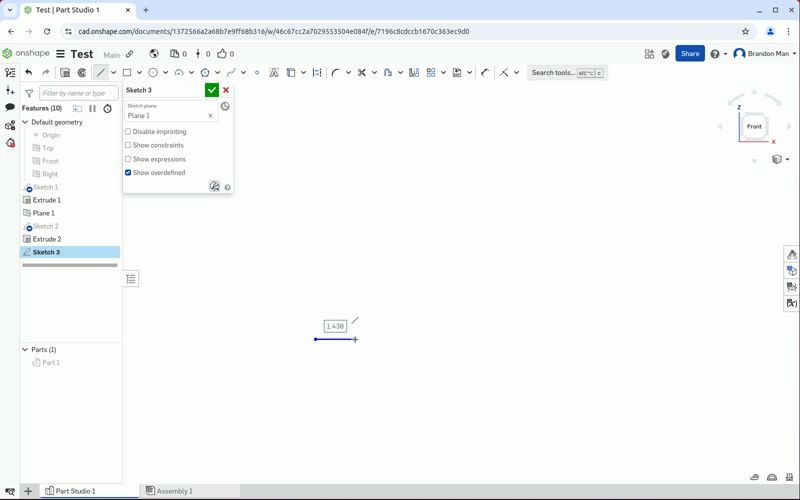
scroll(-6)
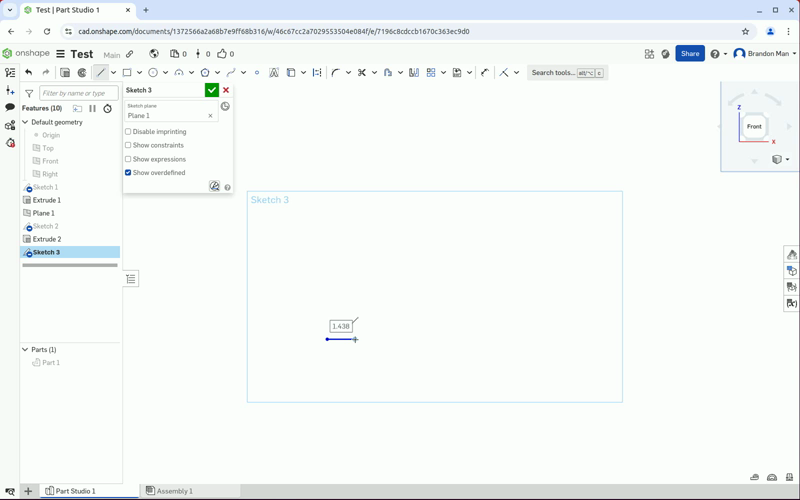
scroll(-6)
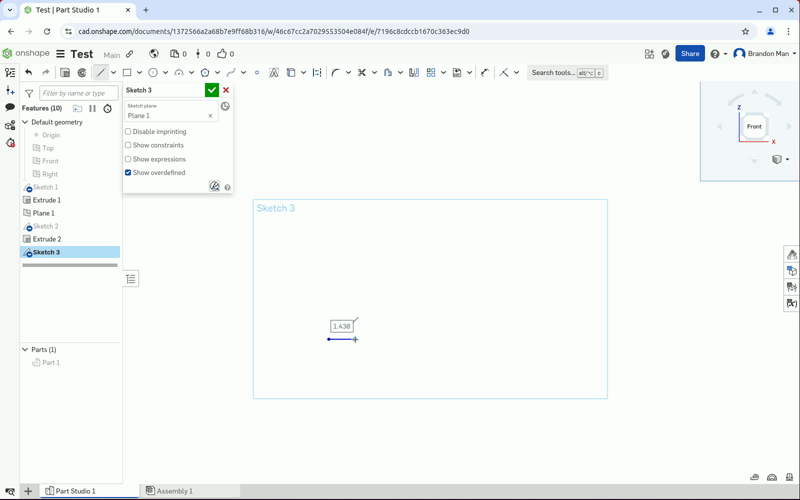
scroll(-6)
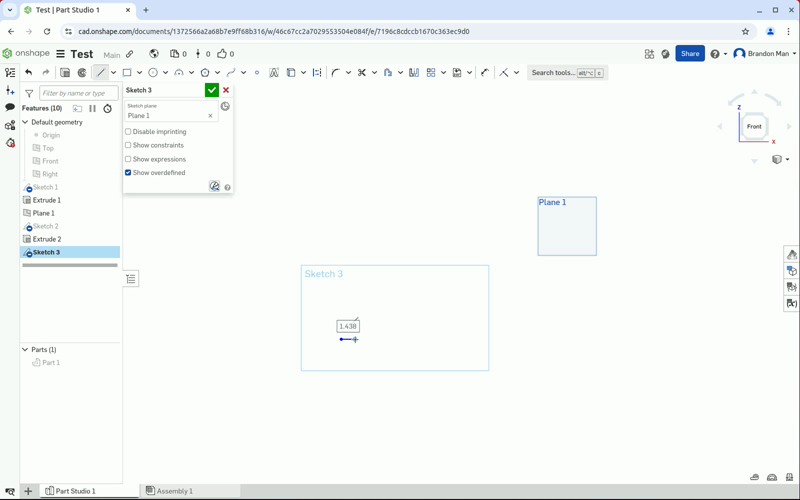
scroll(-6)
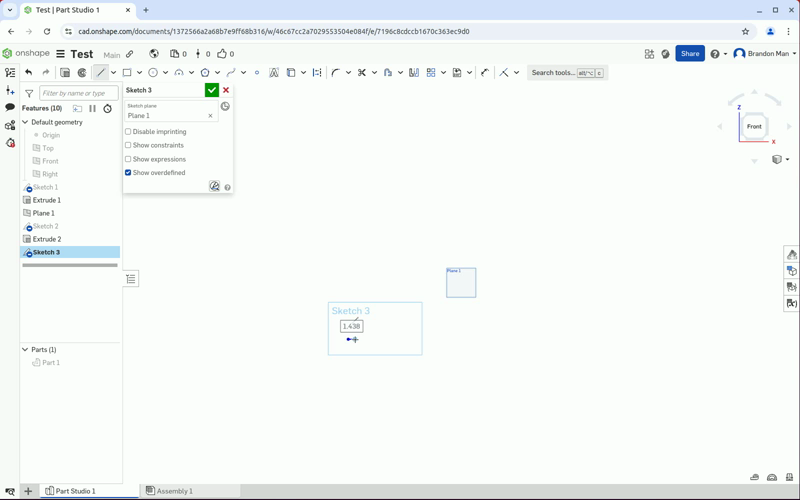
key_up(shift)
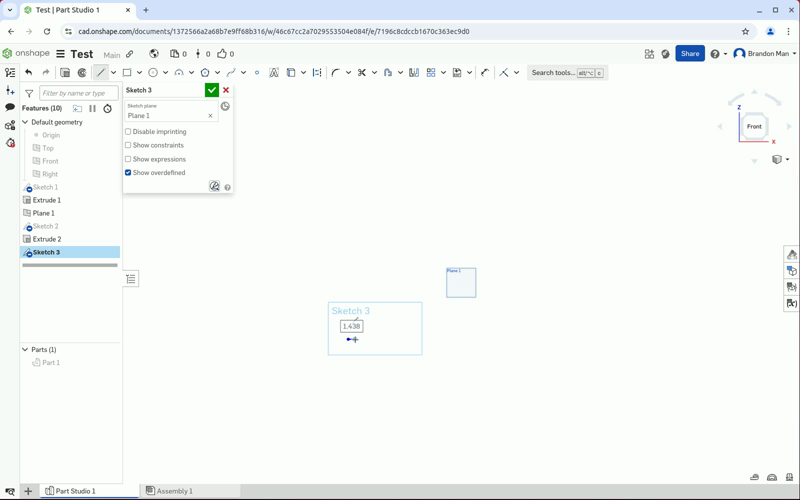
key_down(shift)
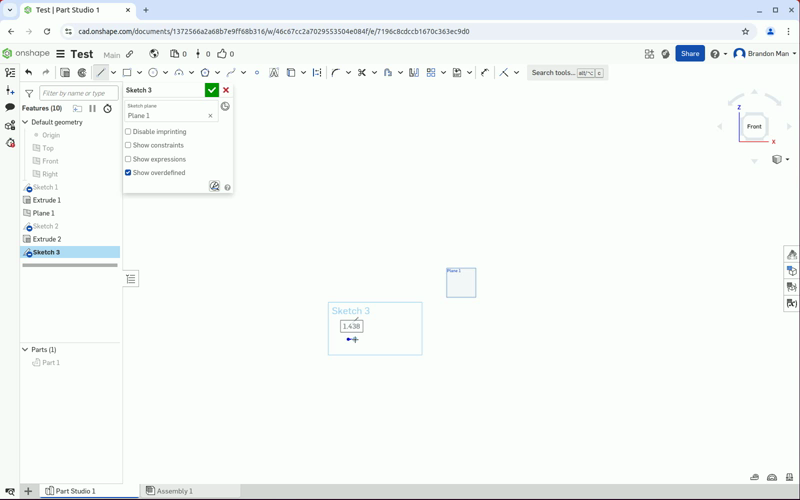
mouse_move(385, 339)
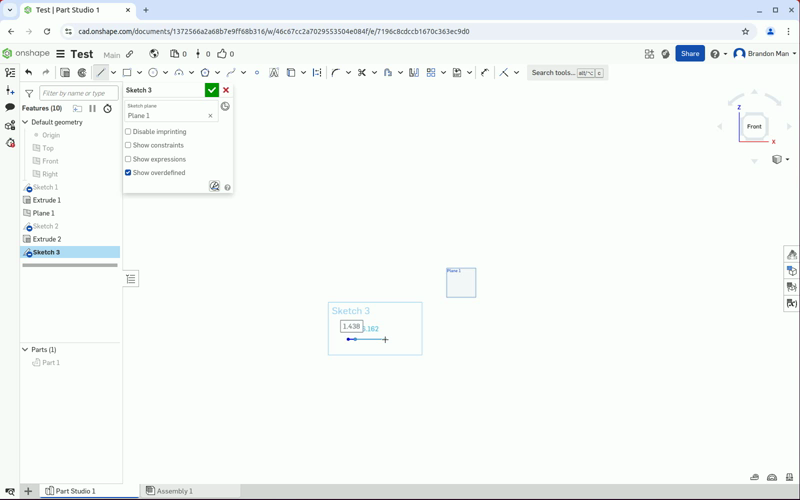
mouse_move(355, 304)
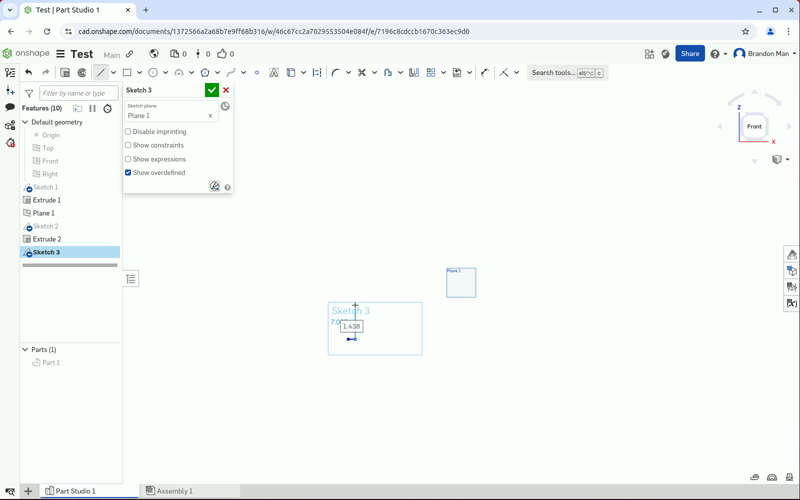
click(355, 304)
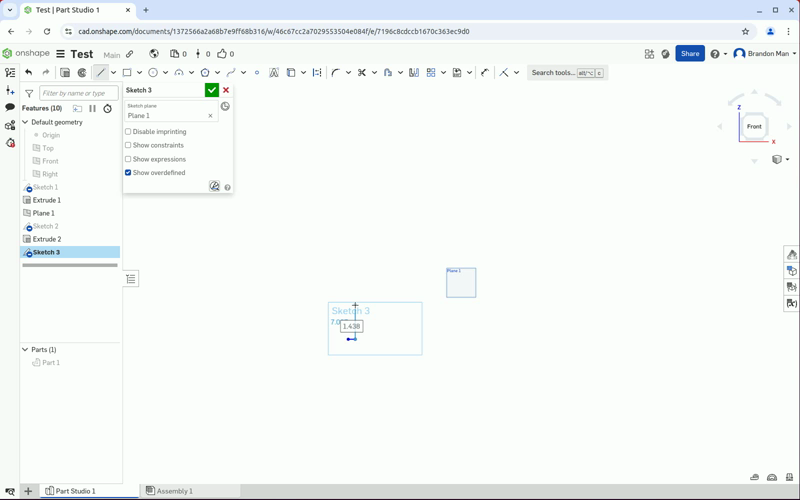
key_up(shift)
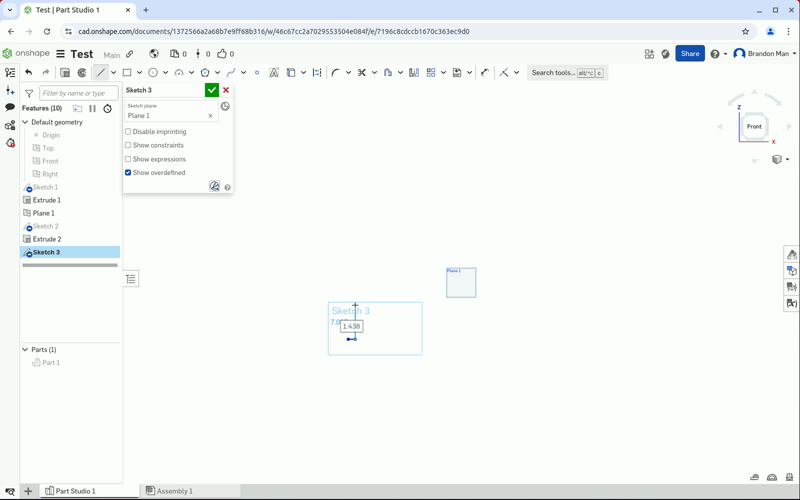
key_down(shift)
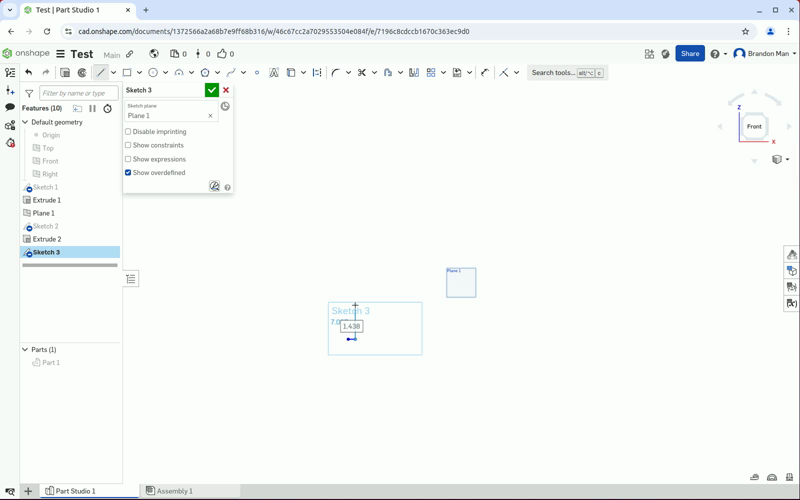
mouse_move(385, 304)
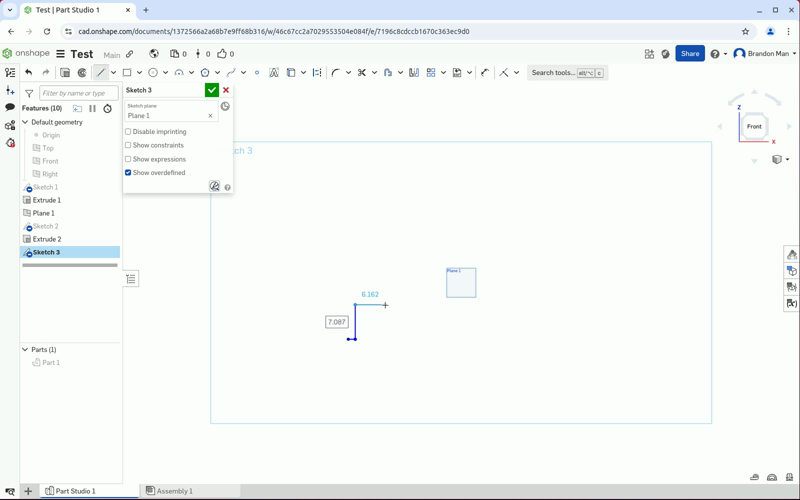
mouse_move(348, 304)
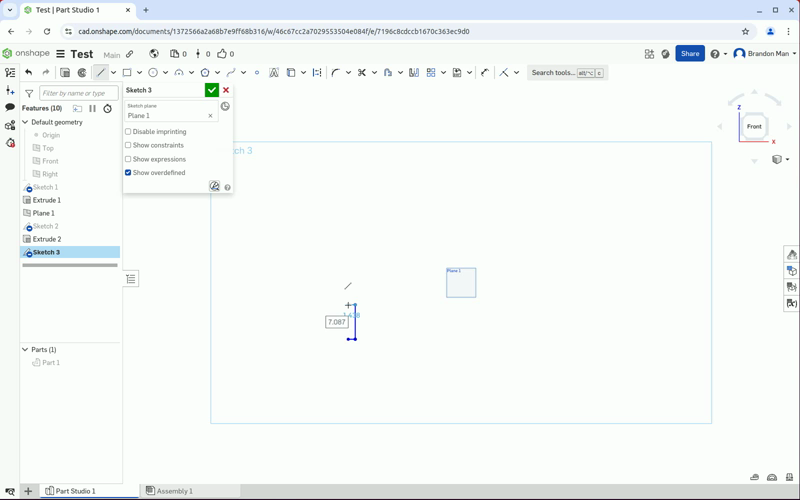
scroll(6)
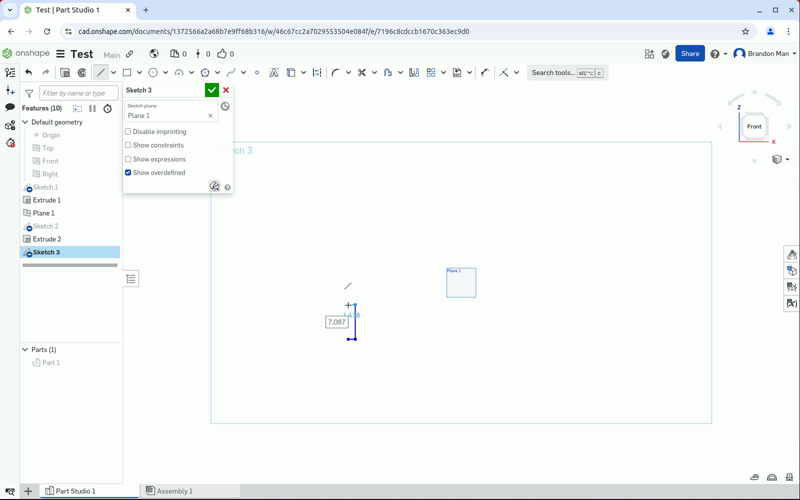
scroll(6)
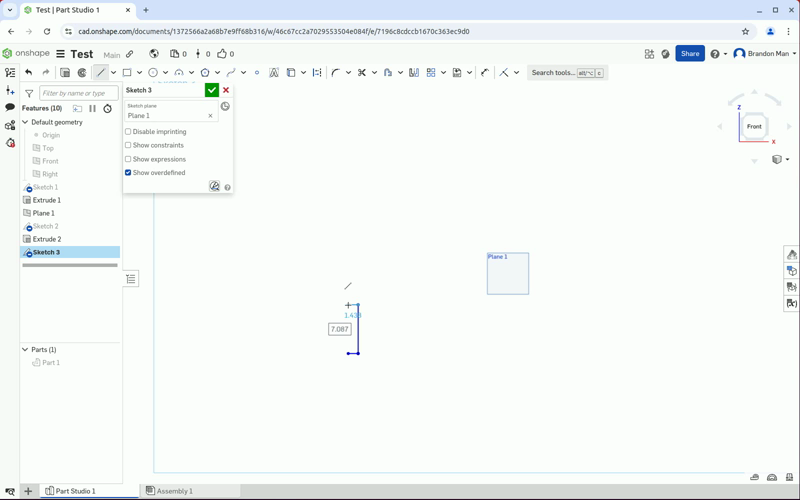
scroll(6)
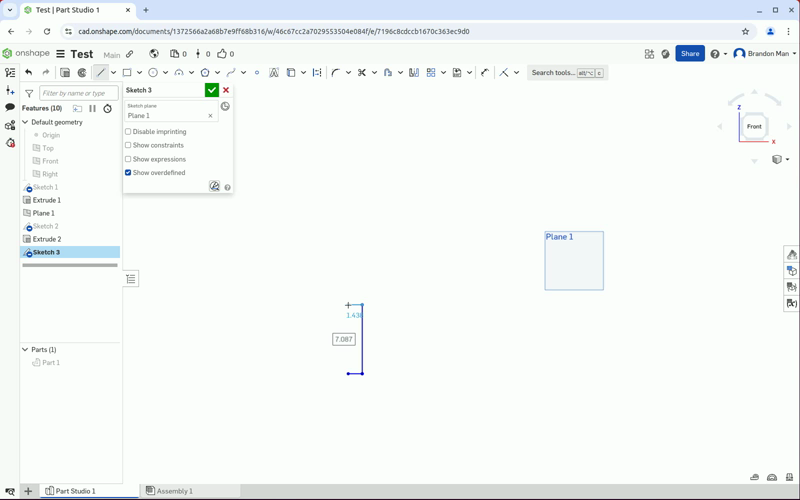
scroll(6)
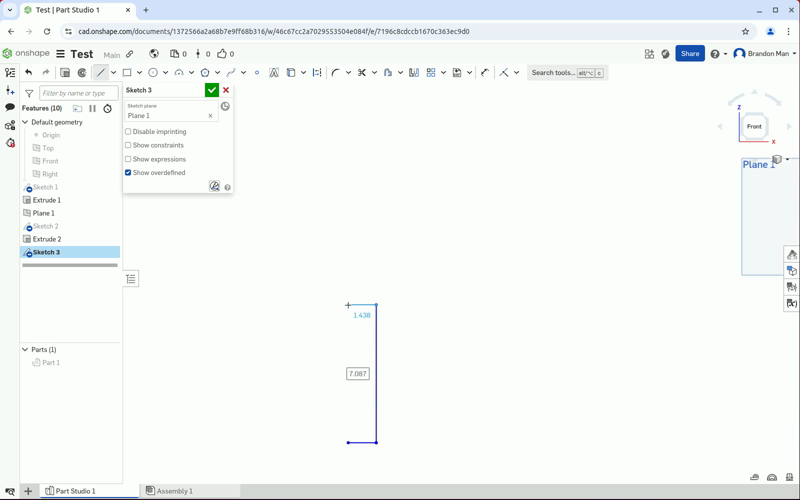
scroll(6)
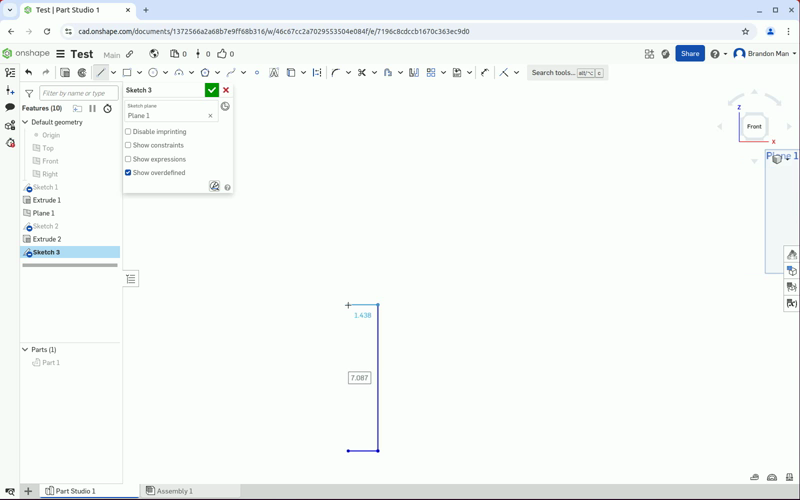
scroll(6)
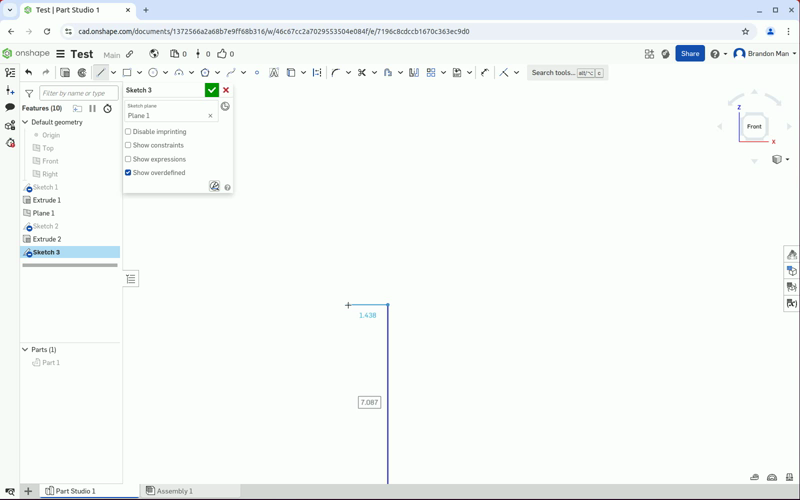
scroll(6)
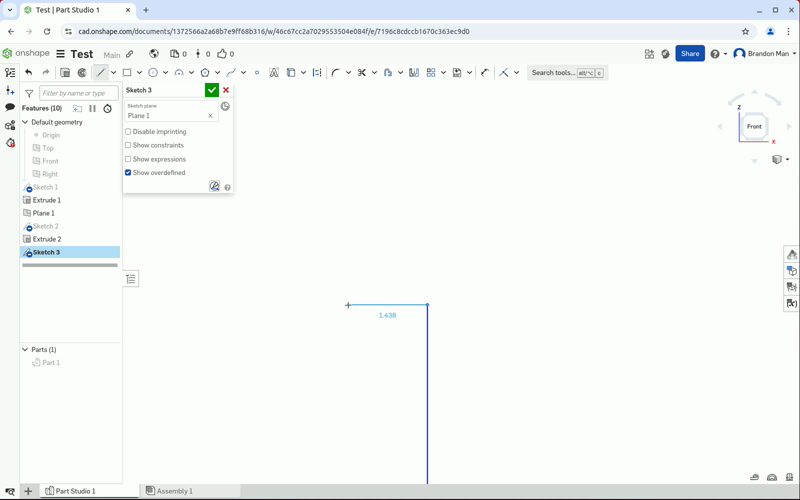
click(348, 304)
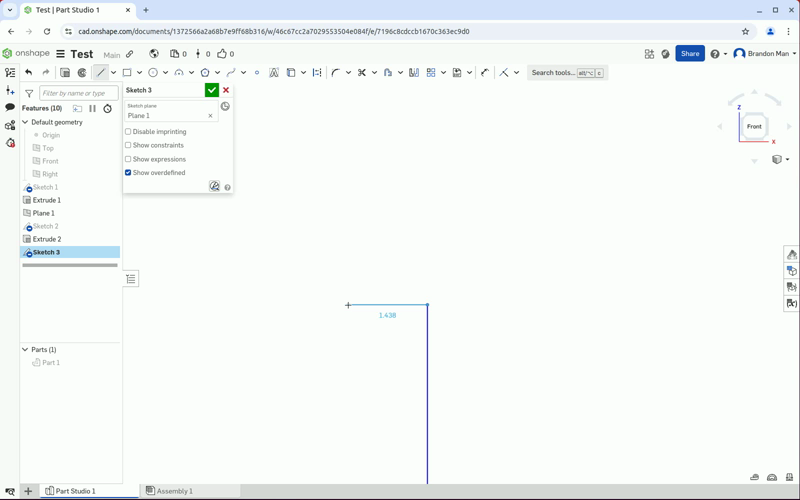
scroll(-6)
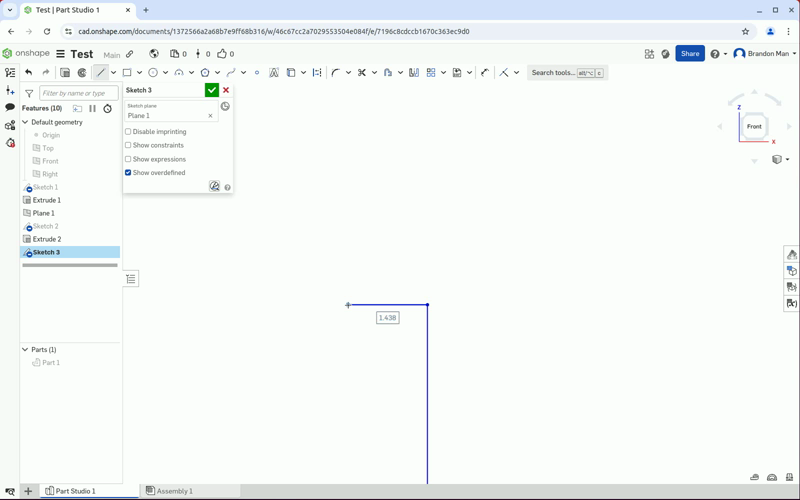
scroll(-6)
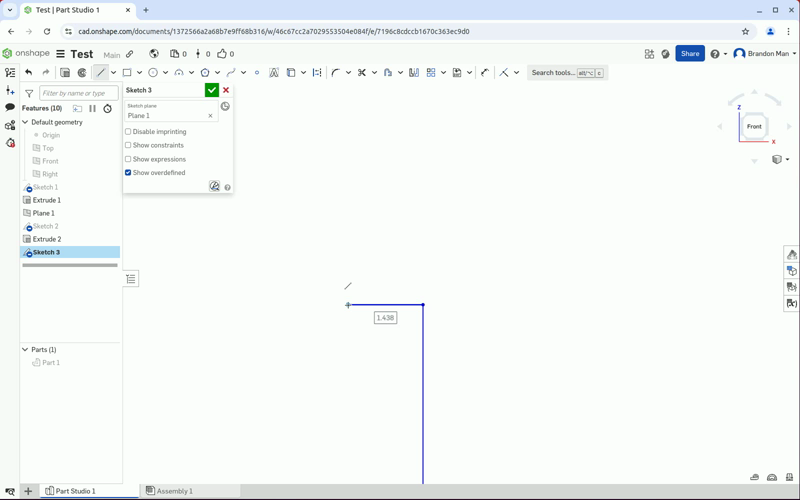
scroll(-6)
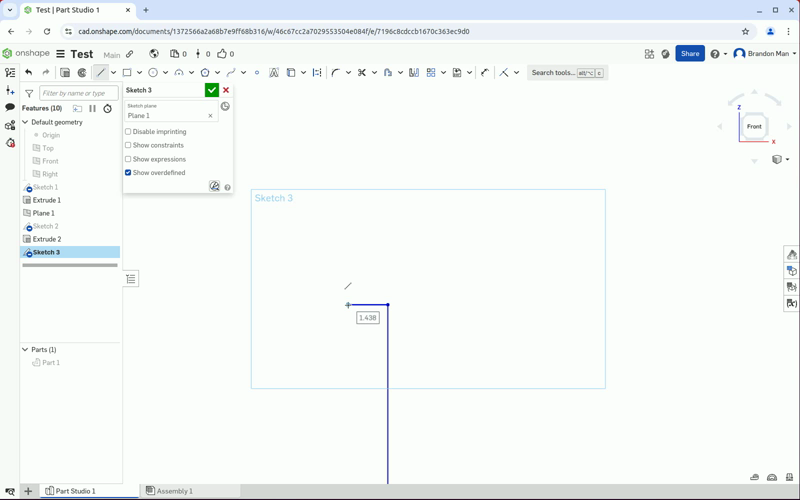
scroll(-6)
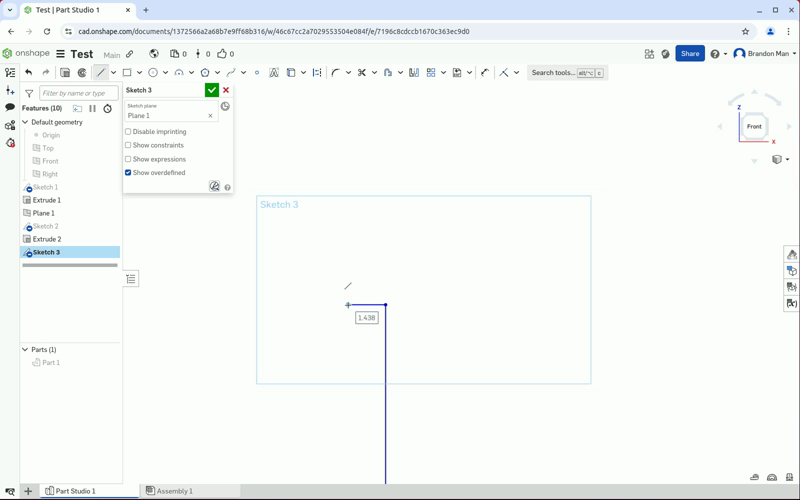
scroll(-6)
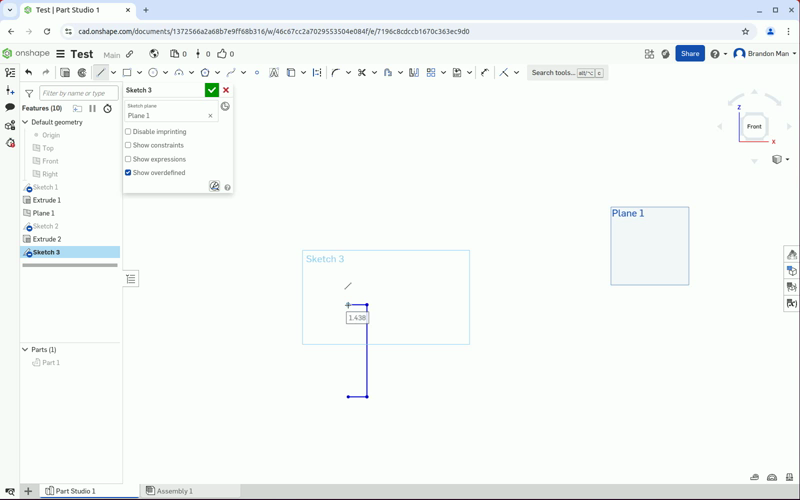
scroll(-6)
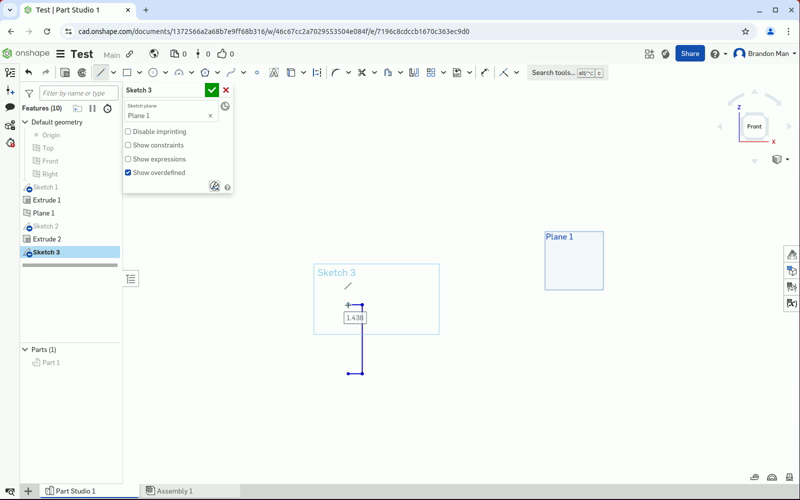
scroll(-6)
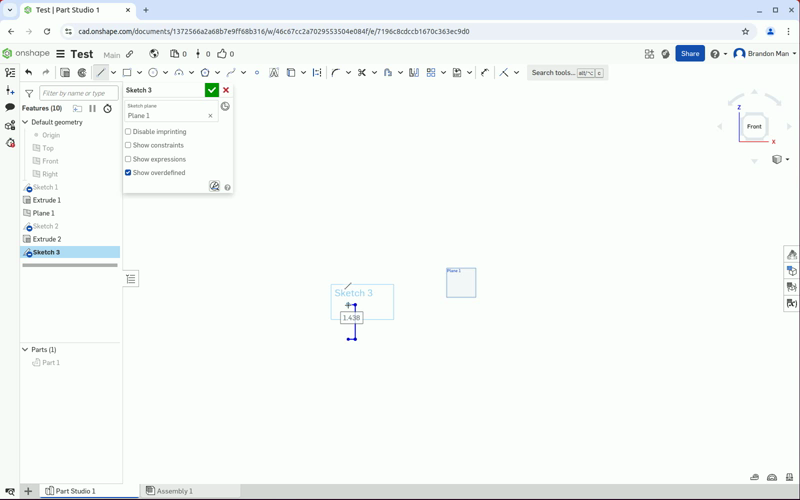
key_up(shift)
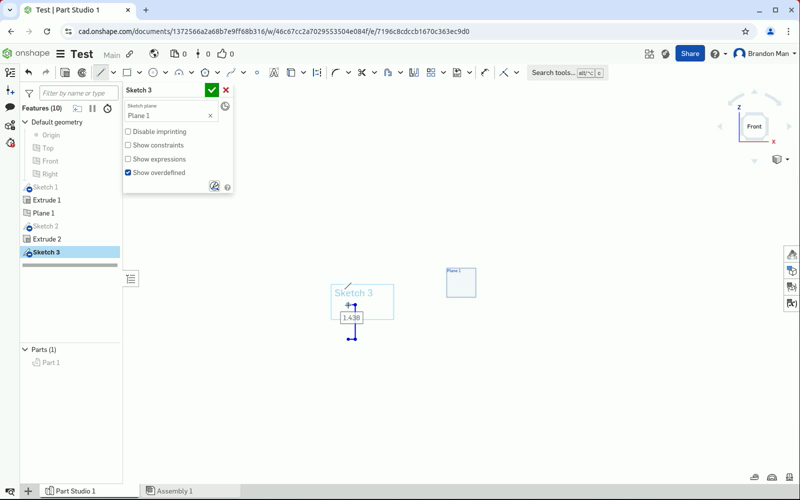
mouse_move(378, 304)
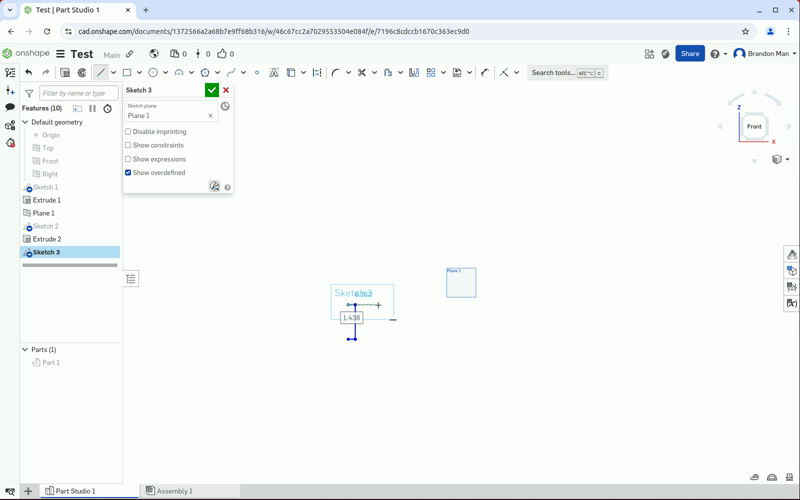
key_down(shift)
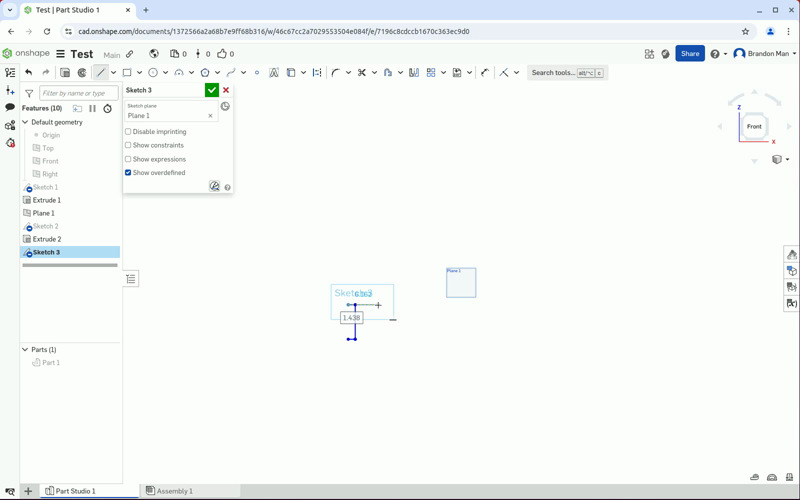
mouse_move(348, 339)
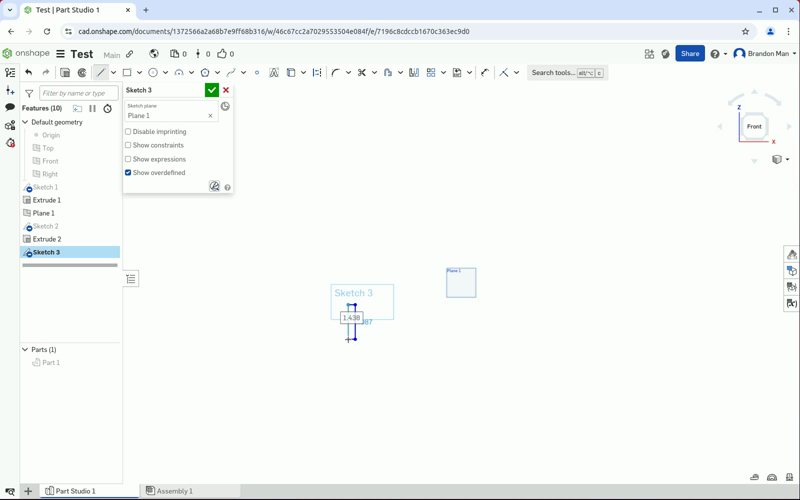
key_up(shift)
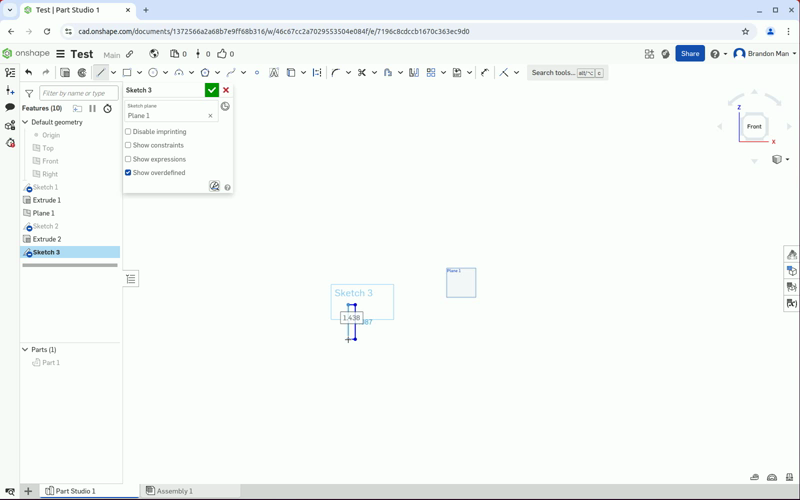
click(348, 339)
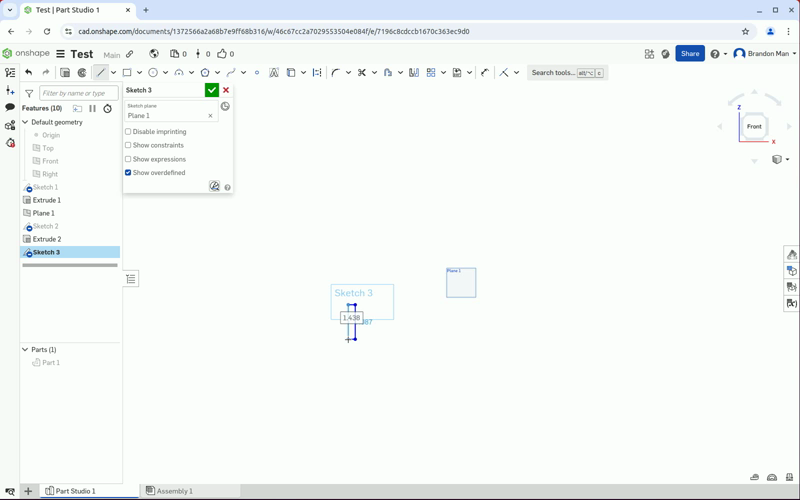
key(esc)
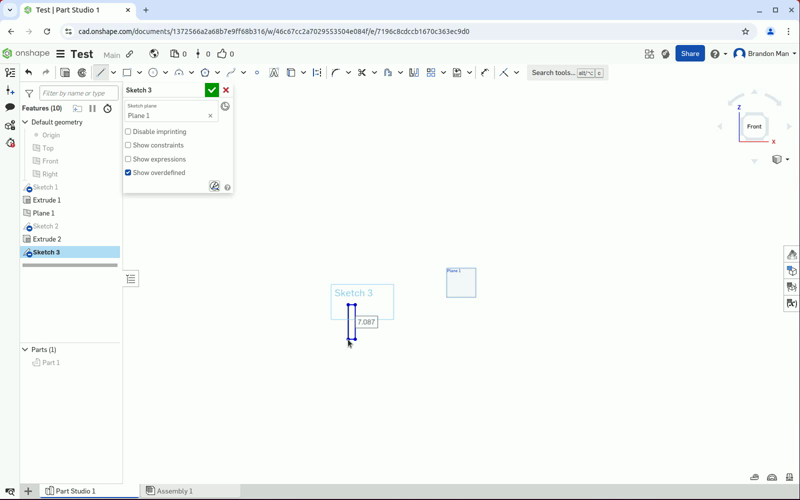
mouse_move(351, 323)
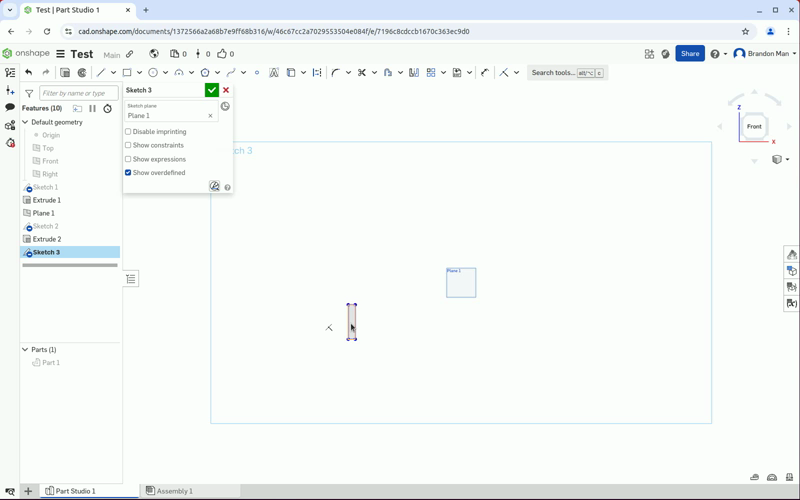
scroll(6)
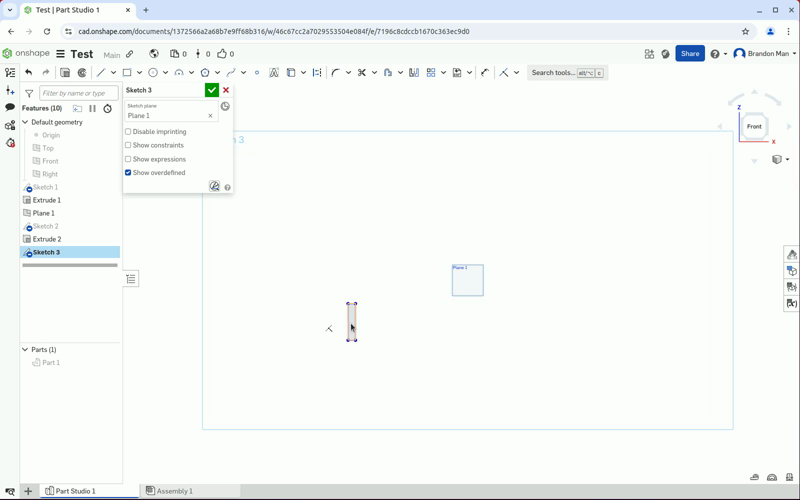
scroll(6)
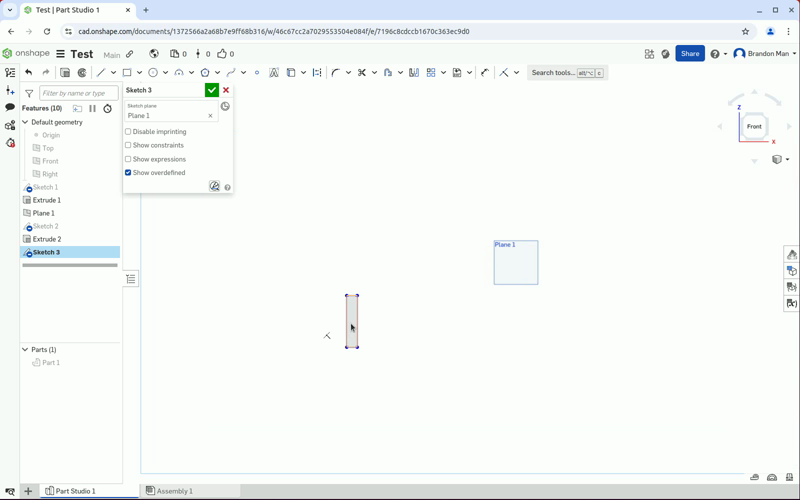
scroll(6)
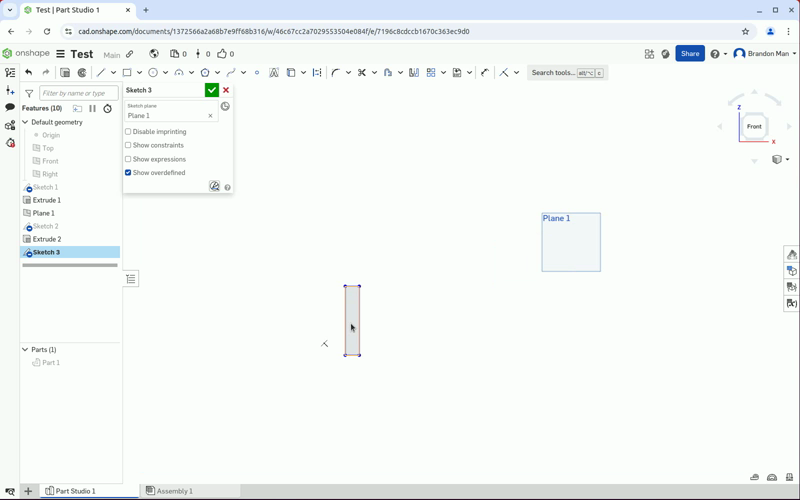
scroll(6)
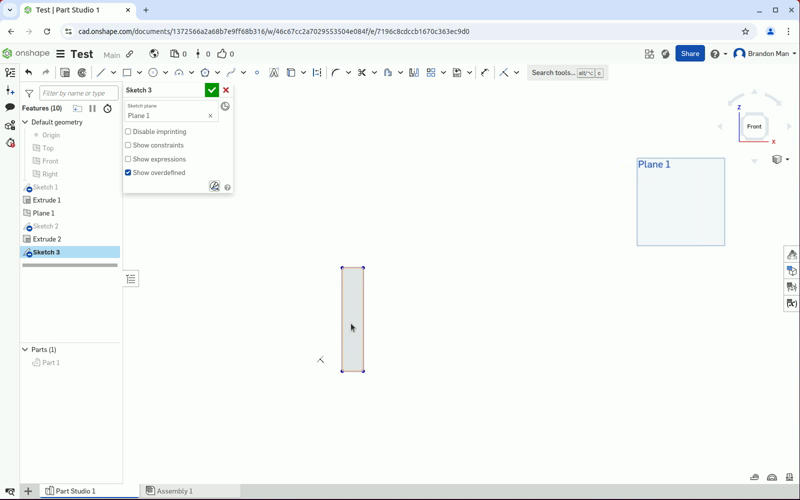
scroll(6)
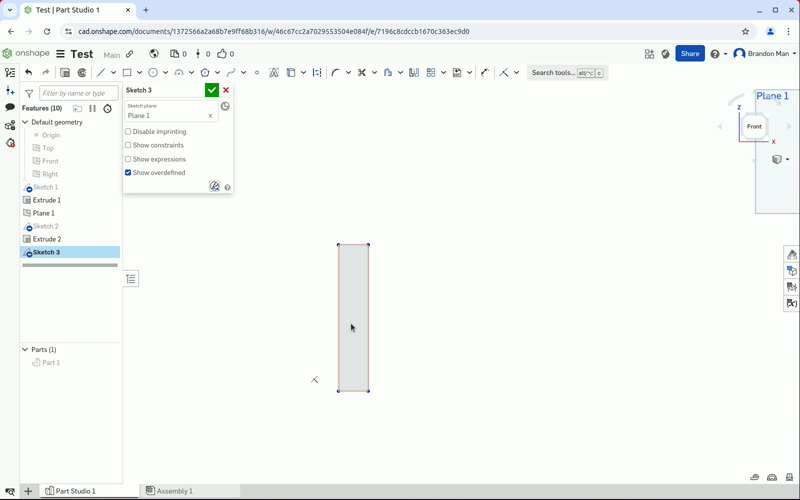
scroll(6)
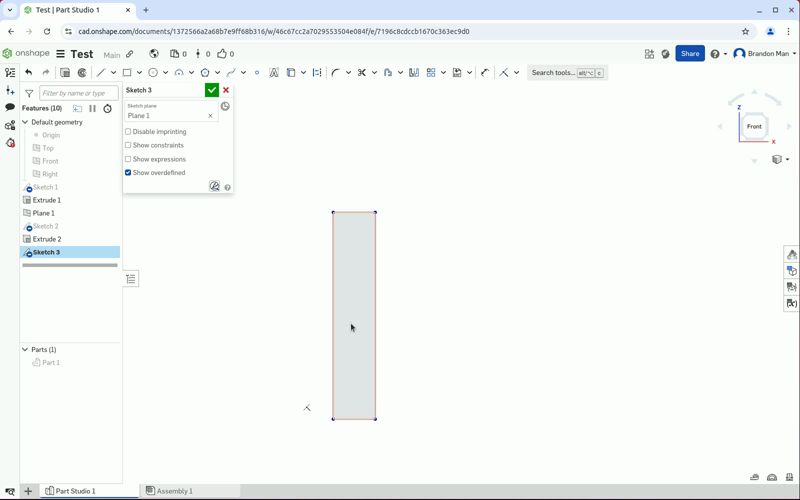
scroll(6)
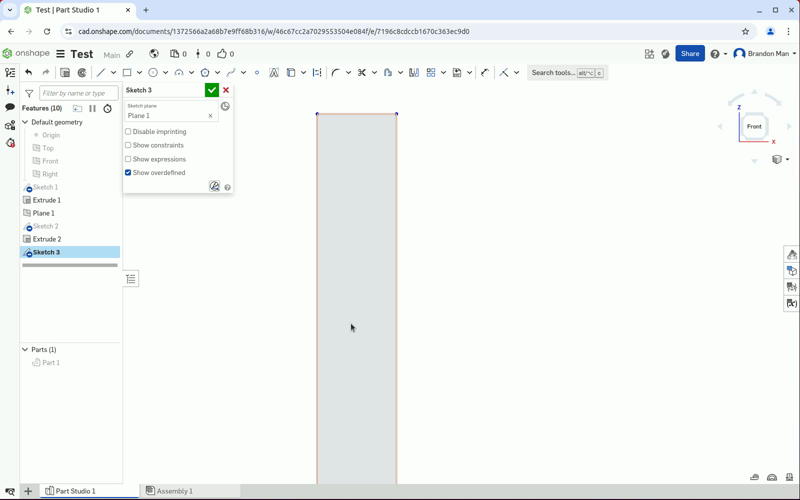
click(351, 323)
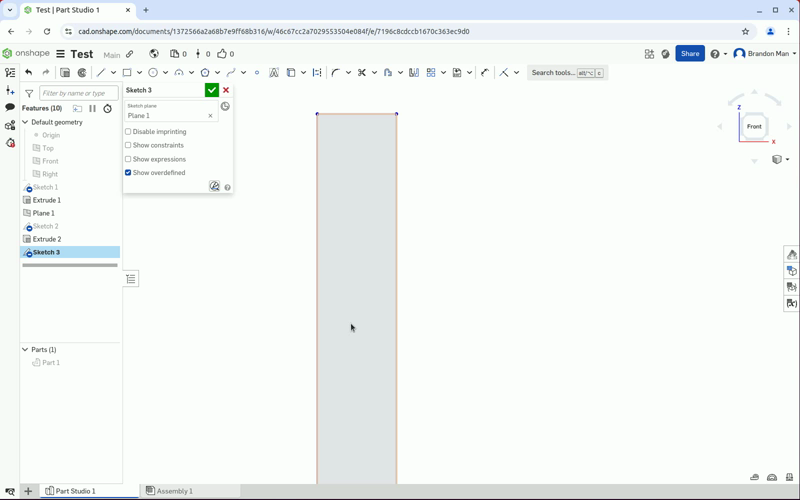
scroll(-6)
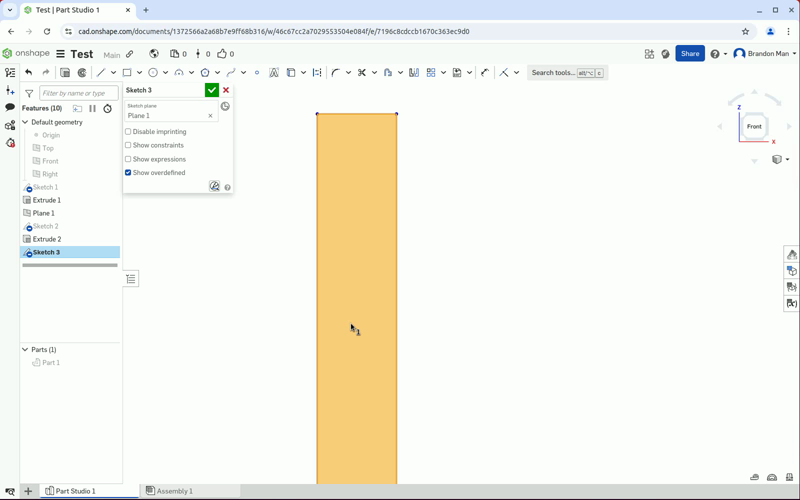
scroll(-6)
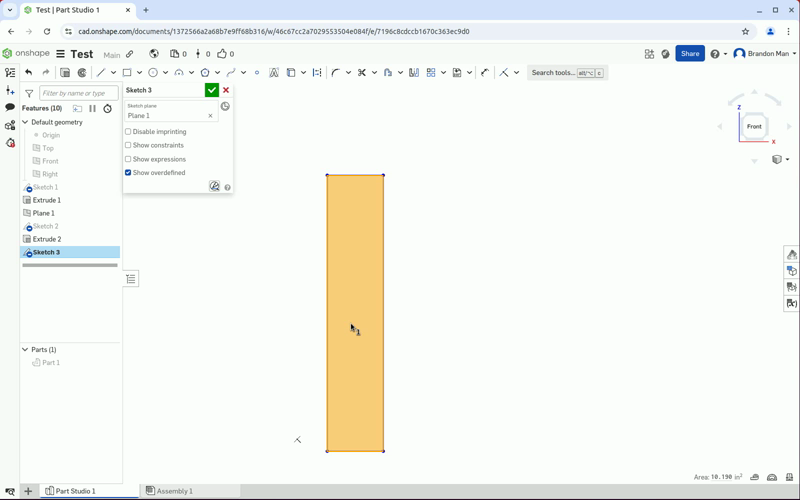
scroll(-6)
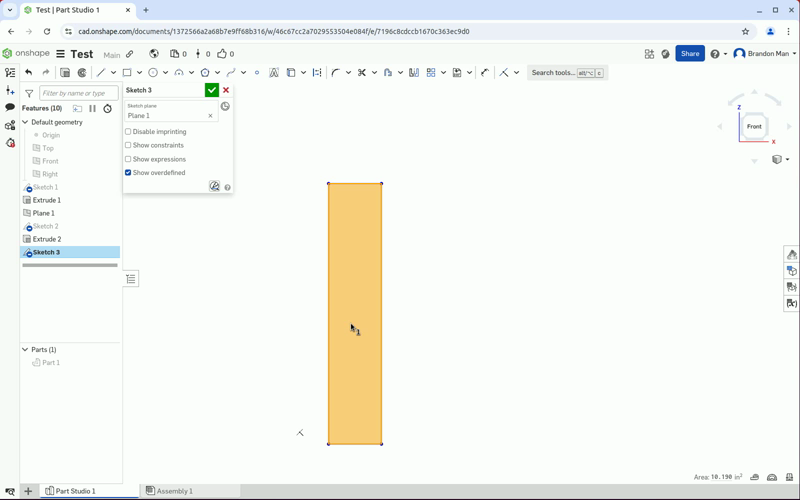
scroll(-6)
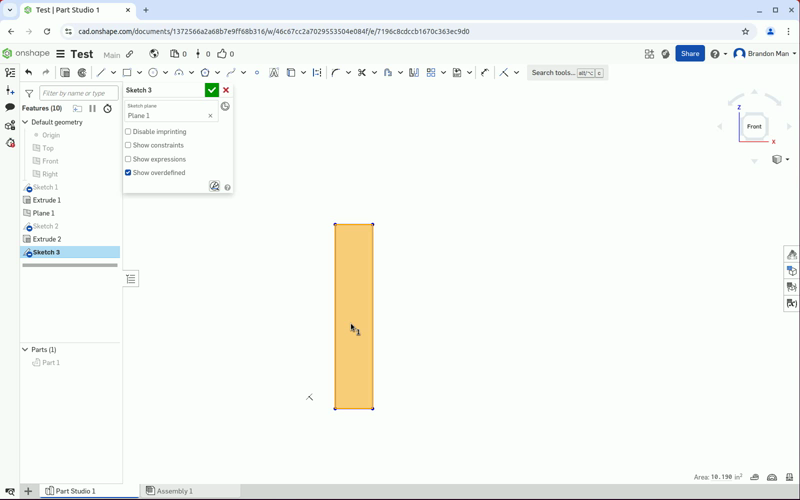
scroll(-6)
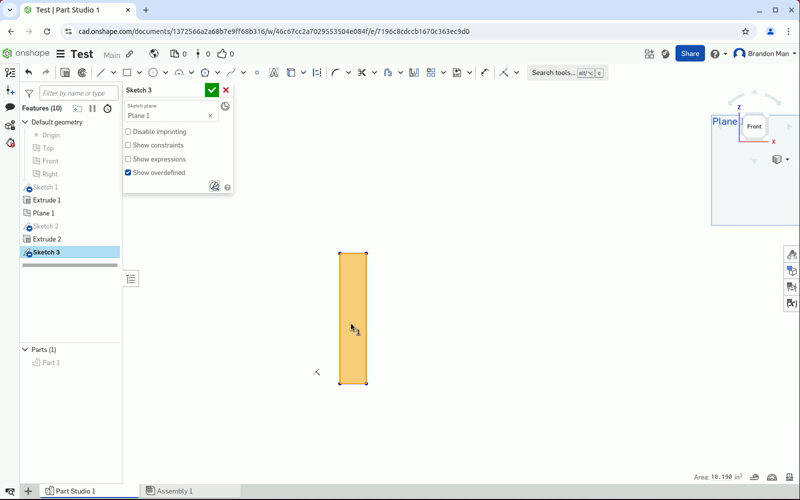
scroll(-6)
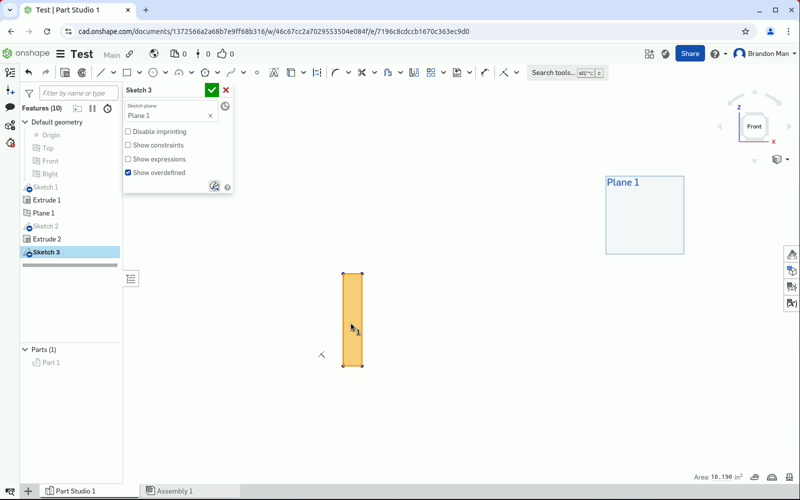
scroll(-6)
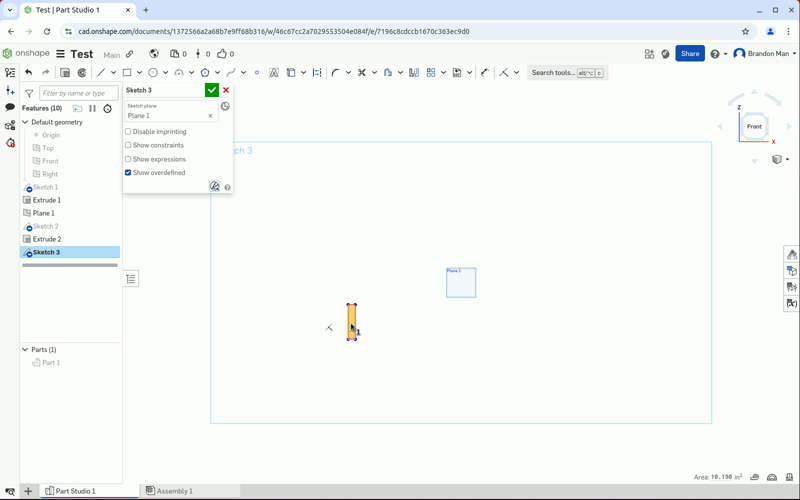
mouse_move(73, 352)
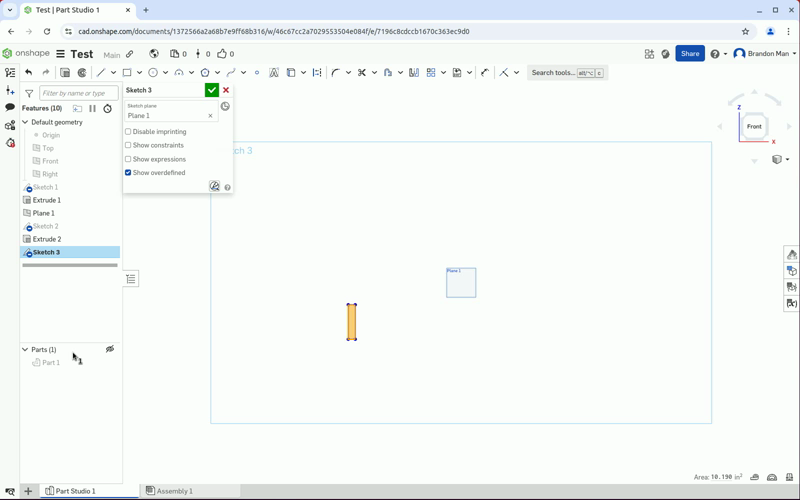
key(shift+y)
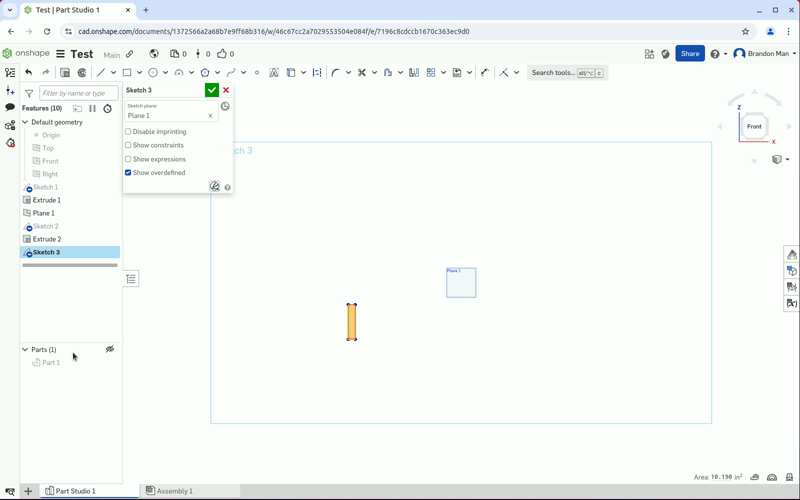
key(shift+e)
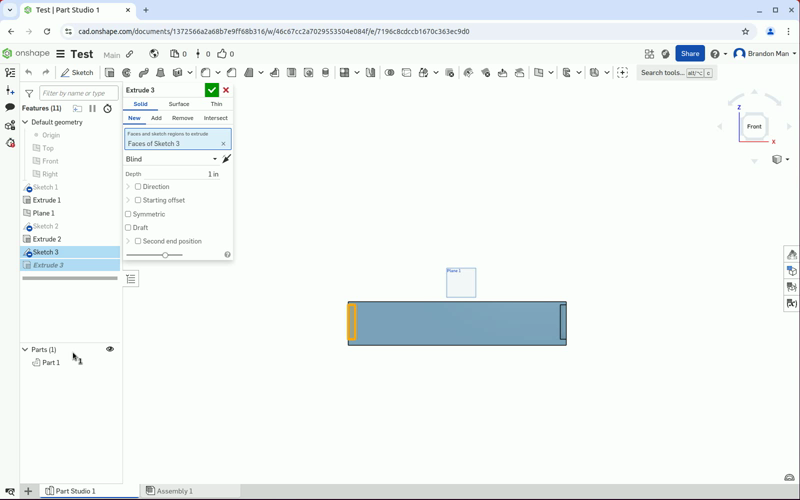
mouse_move(143, 106)
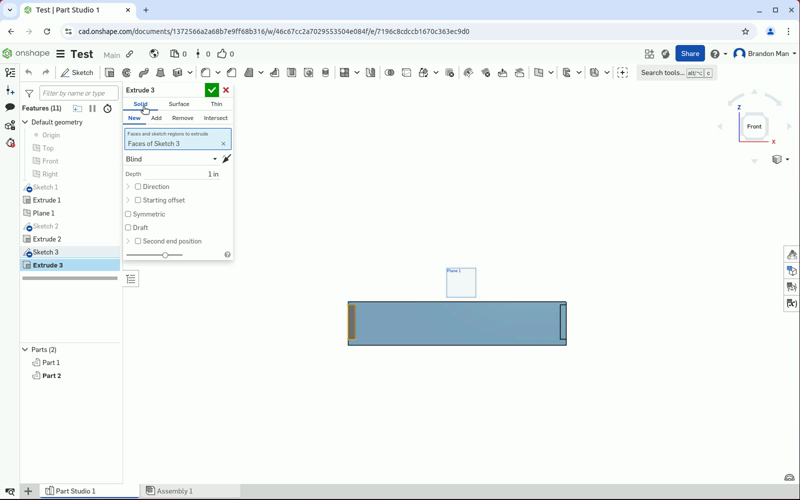
click(143, 106)
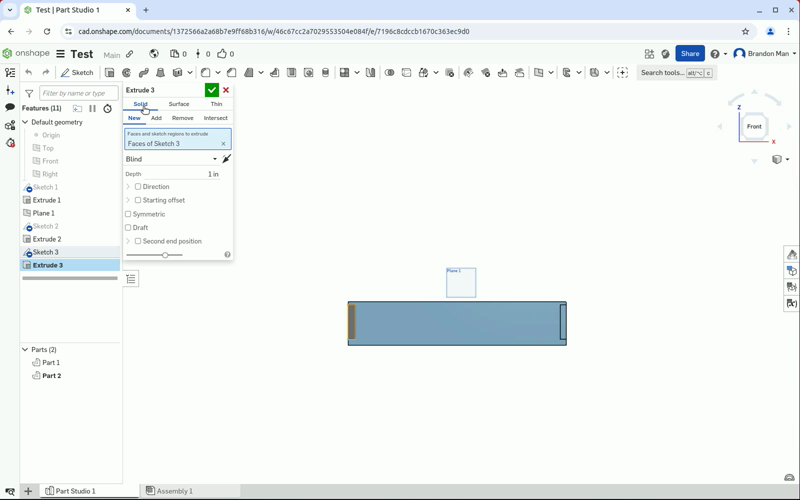
mouse_move(186, 120)
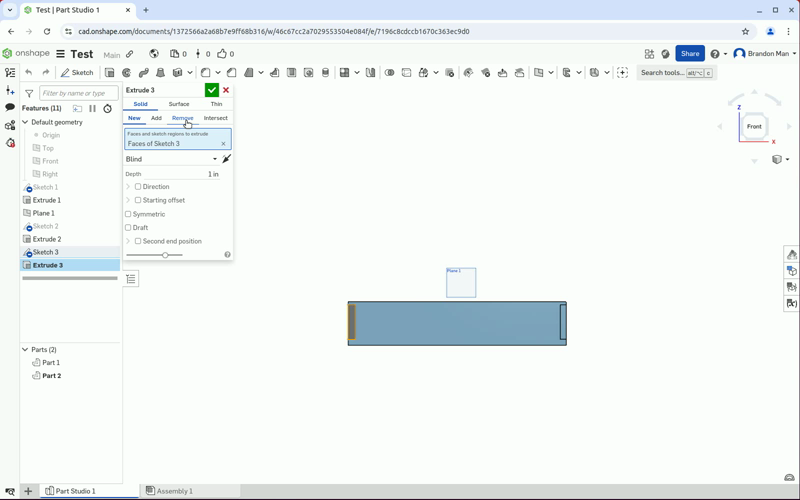
click(186, 120)
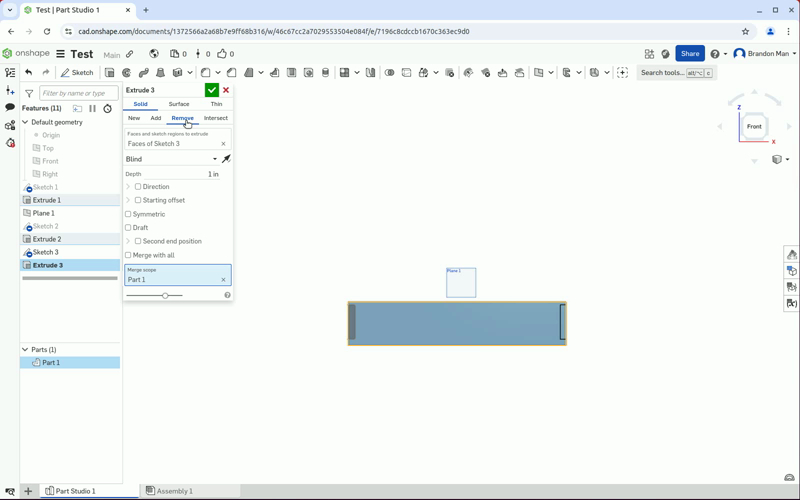
key(tab, 4)
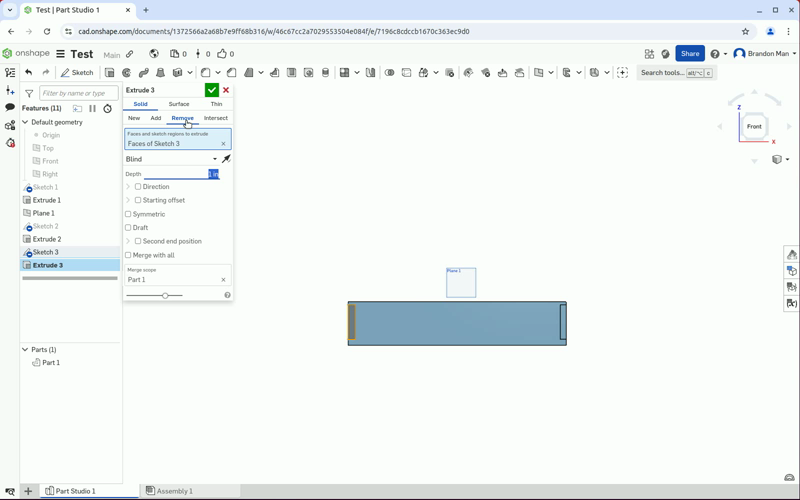
text(1.444)
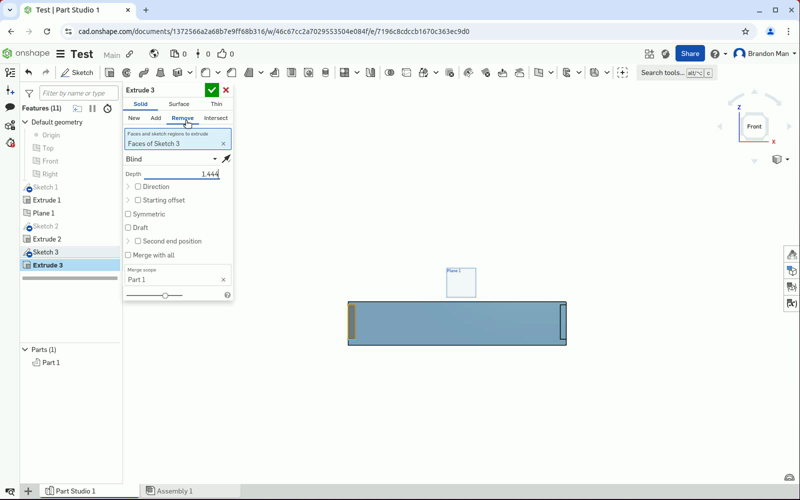
key(tab, 6)
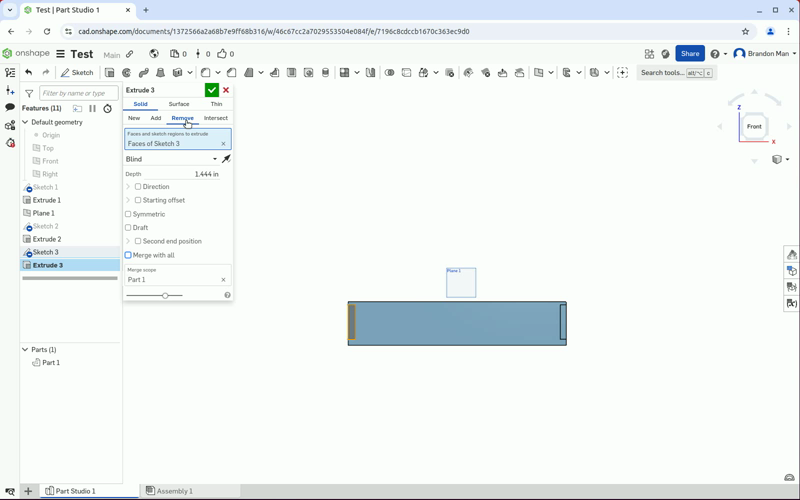
key(space)
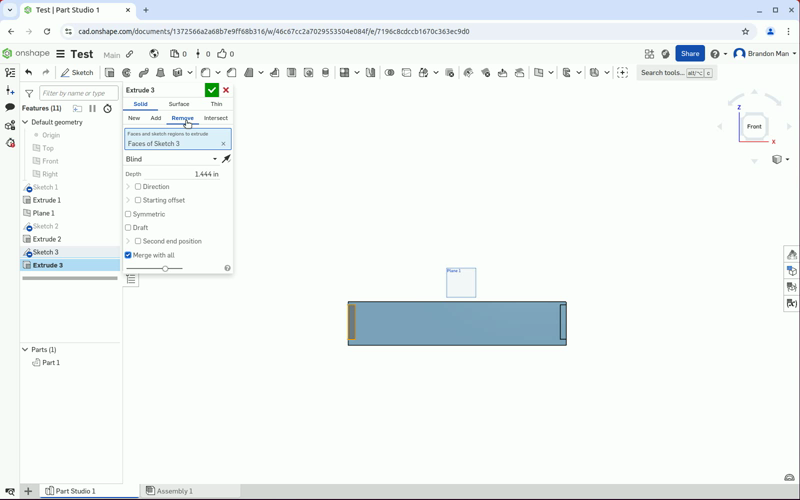
key(enter)
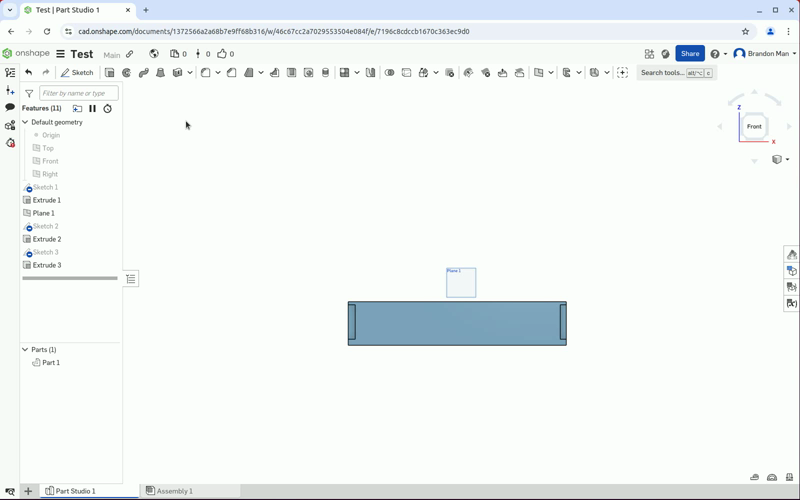
key(shift+h)
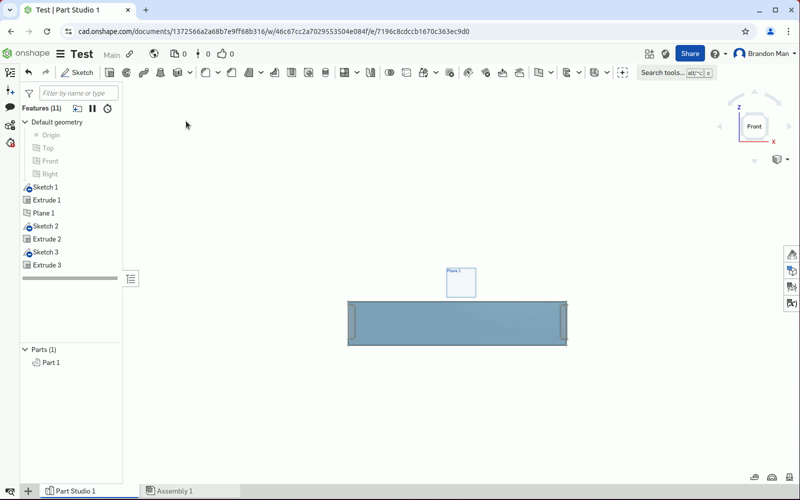
key(shift+h)
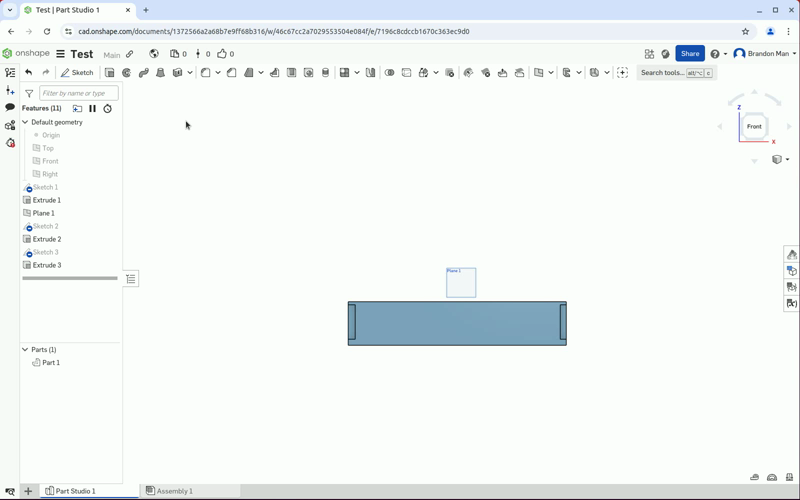
mouse_move(73, 189)
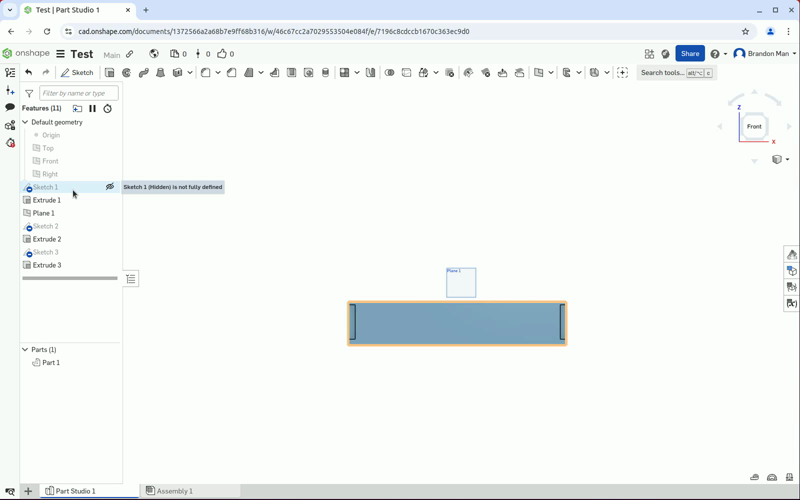
click(73, 189)
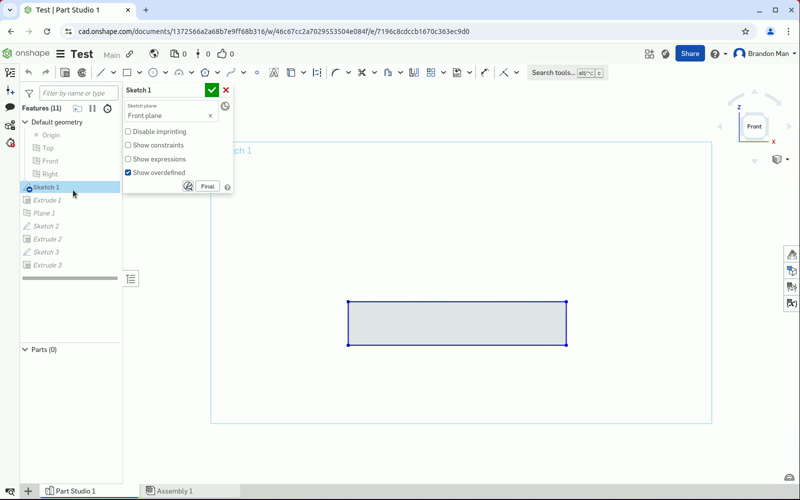
mouse_move(229, 92)
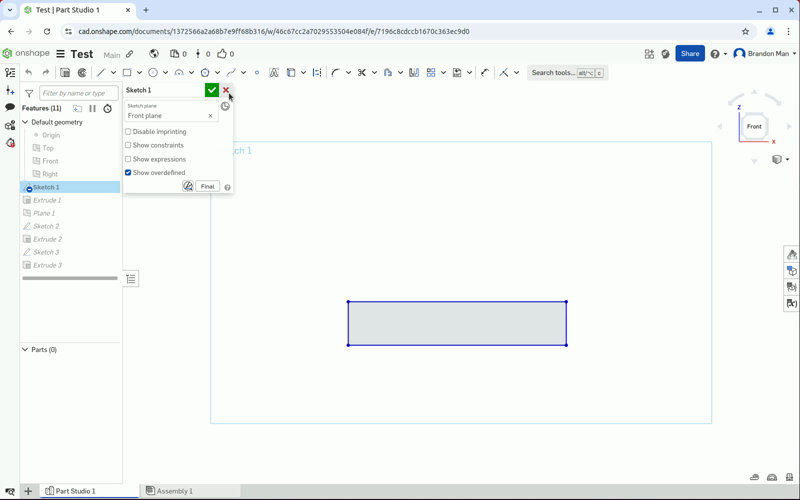
click(229, 92)
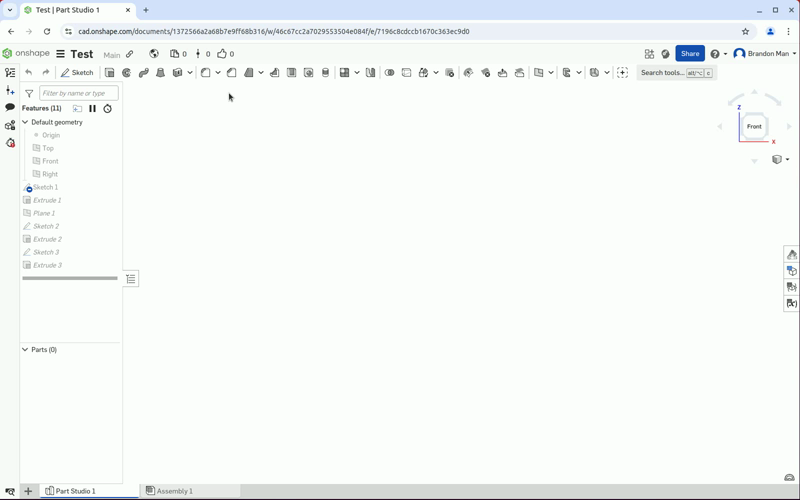
key(shift+s)
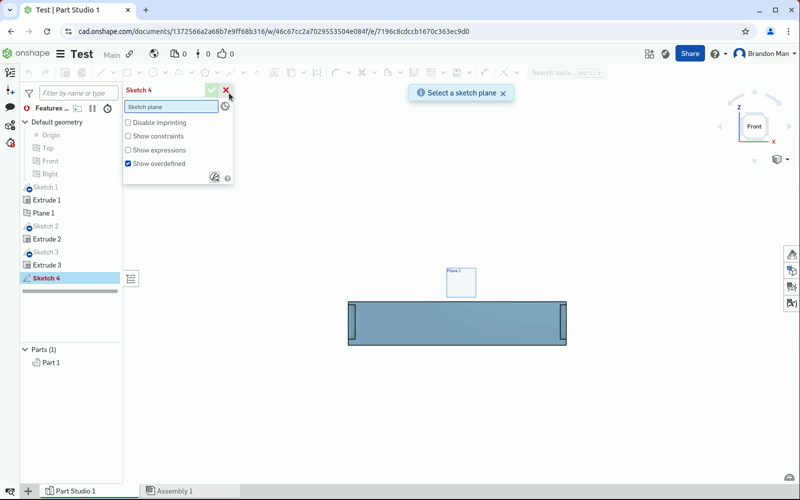
mouse_move(73, 215)
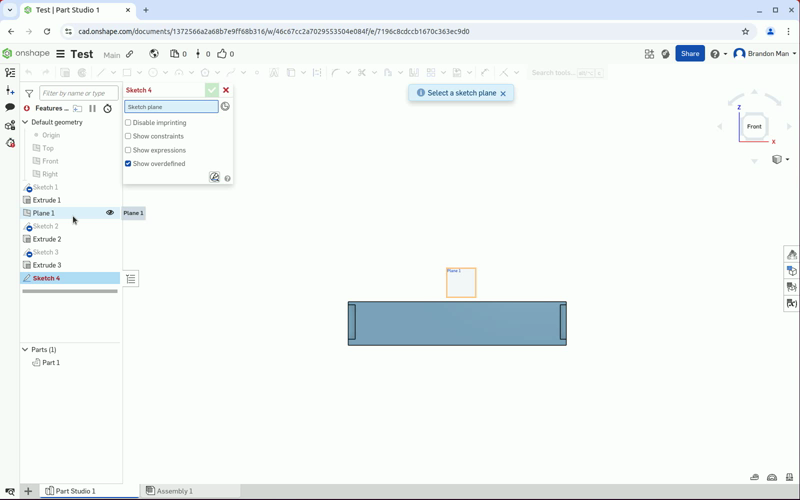
click(73, 215)
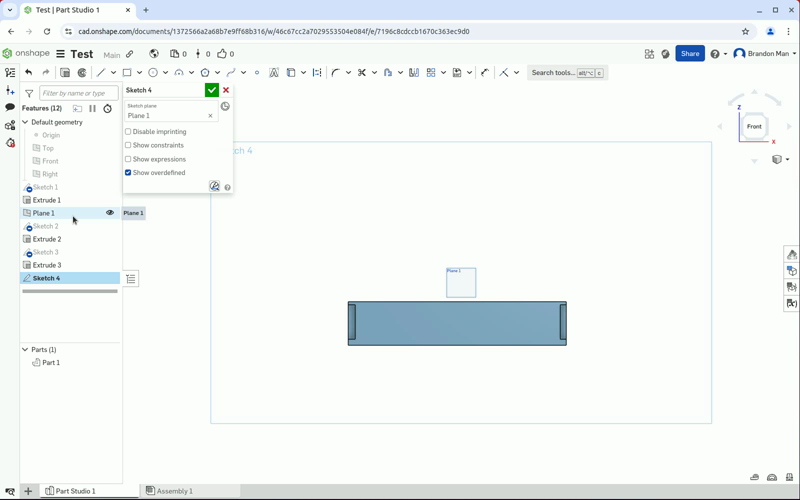
mouse_move(73, 352)
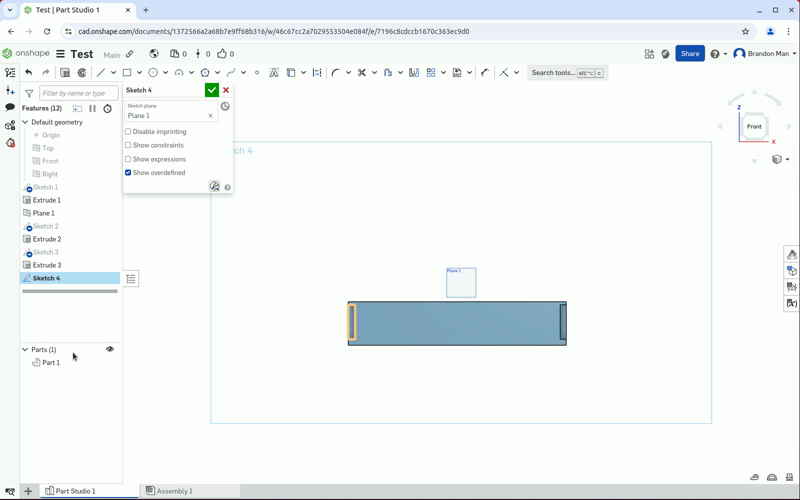
key(y)
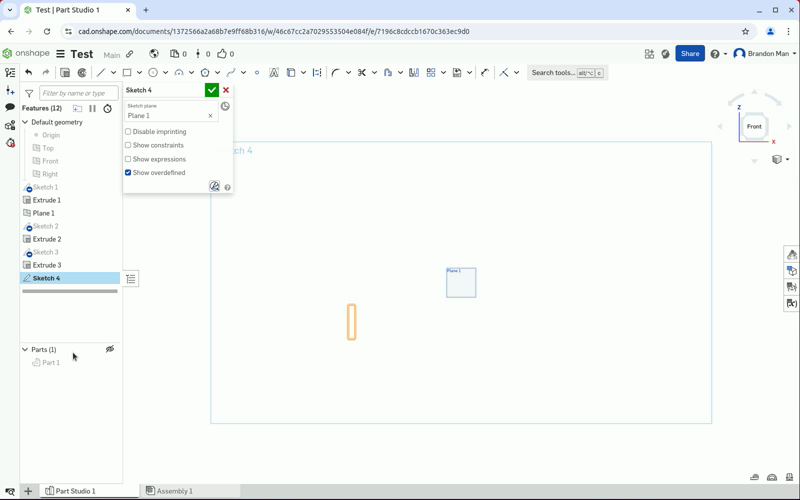
key(l)
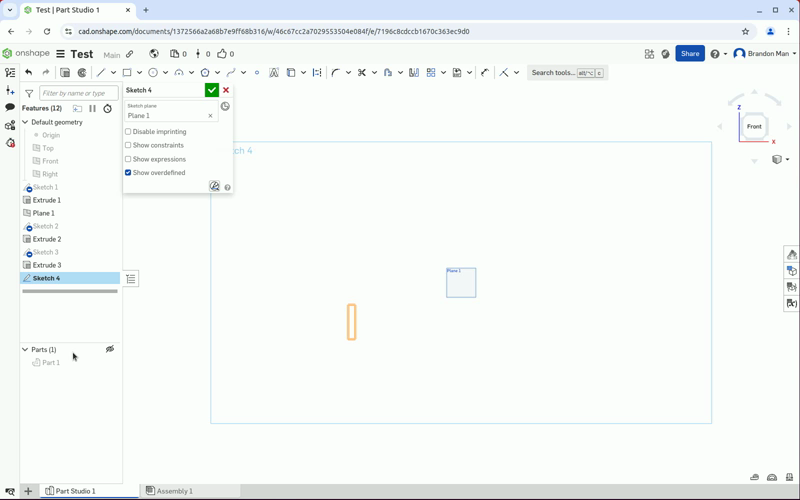
key_down(shift)
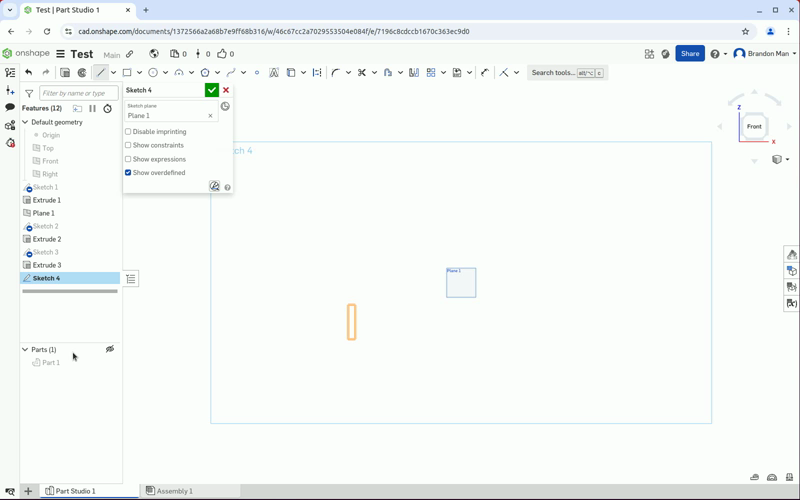
mouse_move(396, 342)
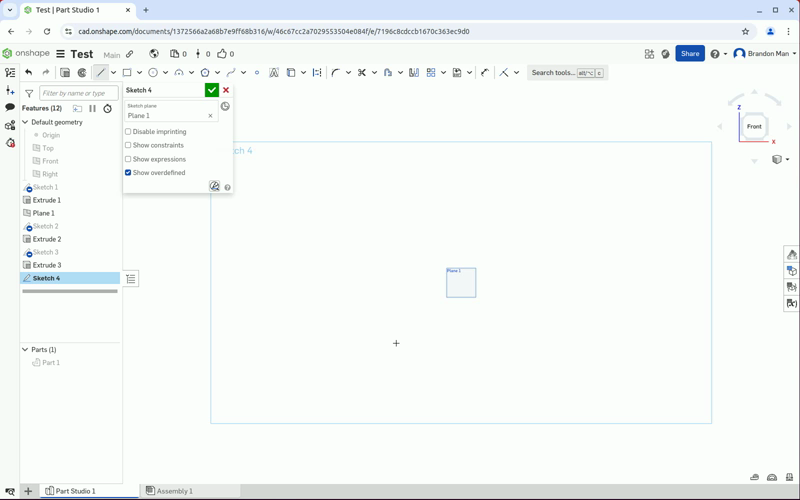
click(396, 342)
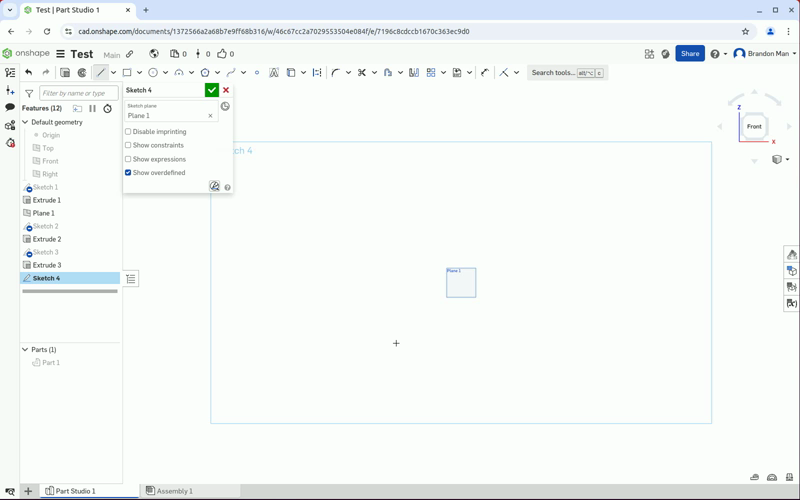
key_up(shift)
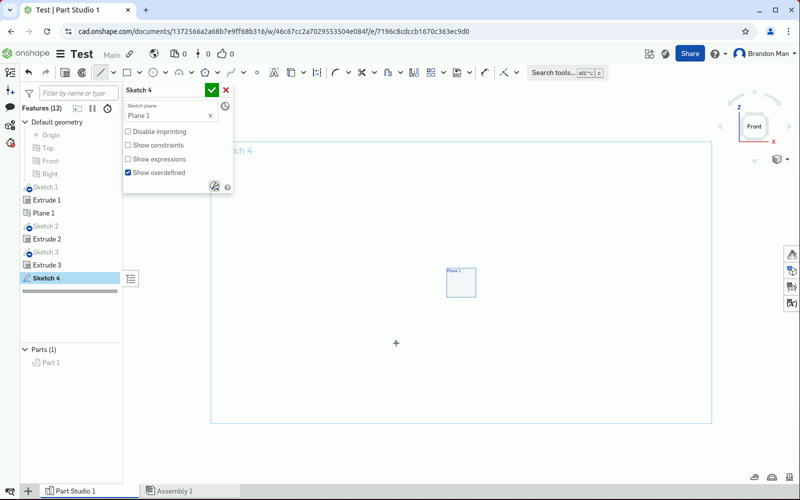
key_down(shift)
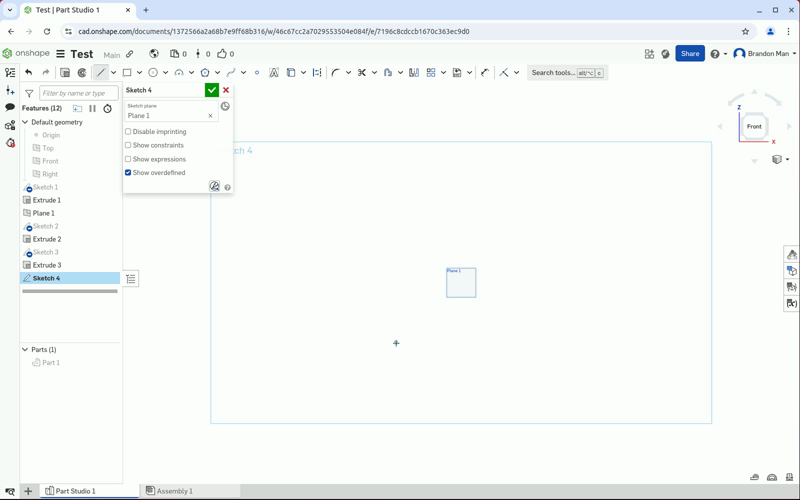
mouse_move(426, 342)
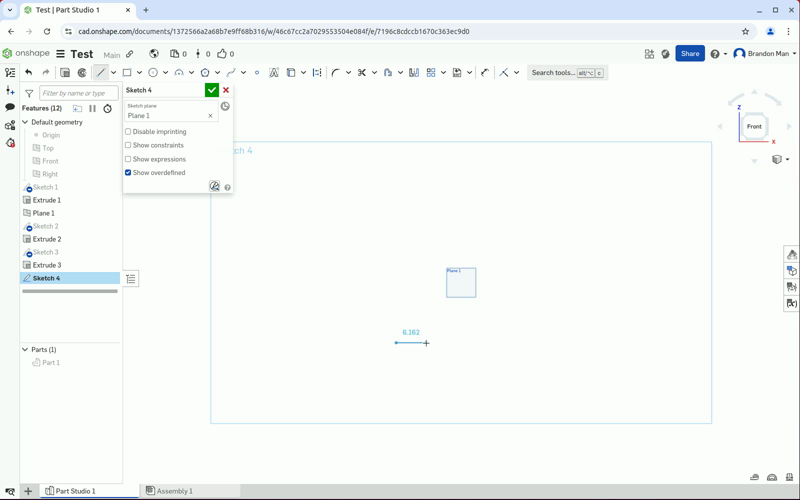
mouse_move(403, 342)
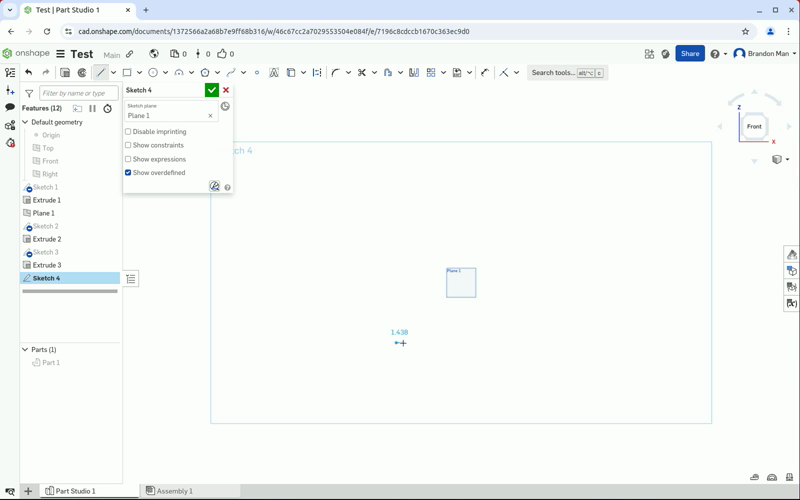
scroll(6)
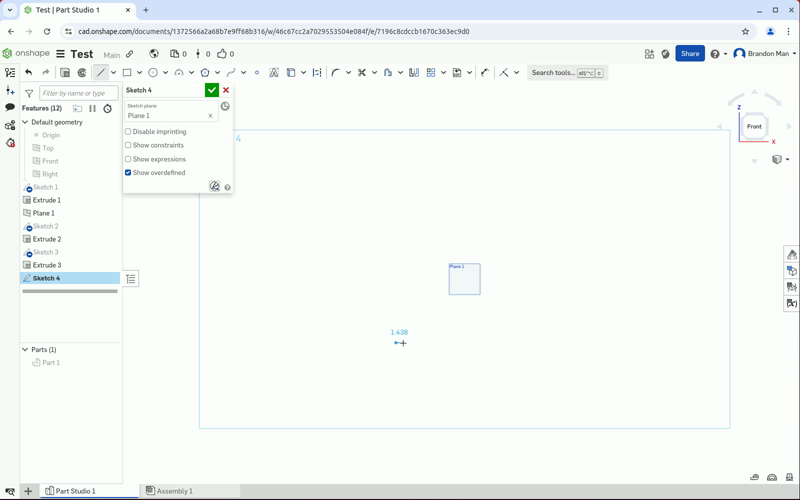
scroll(6)
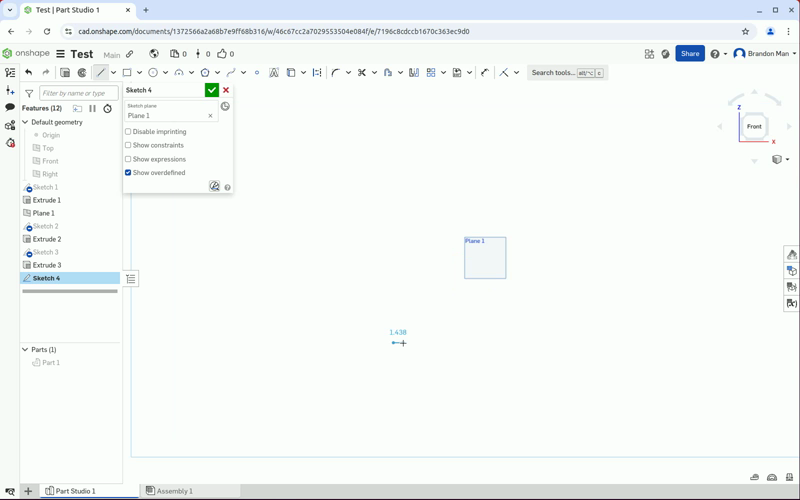
scroll(6)
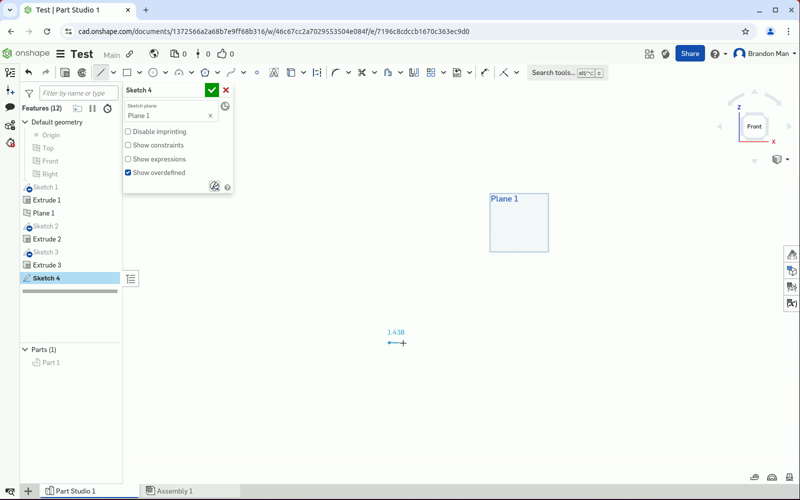
scroll(6)
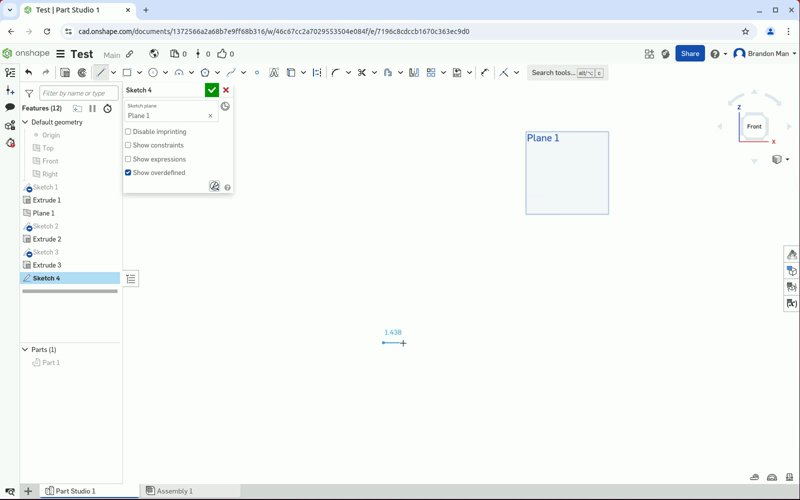
scroll(6)
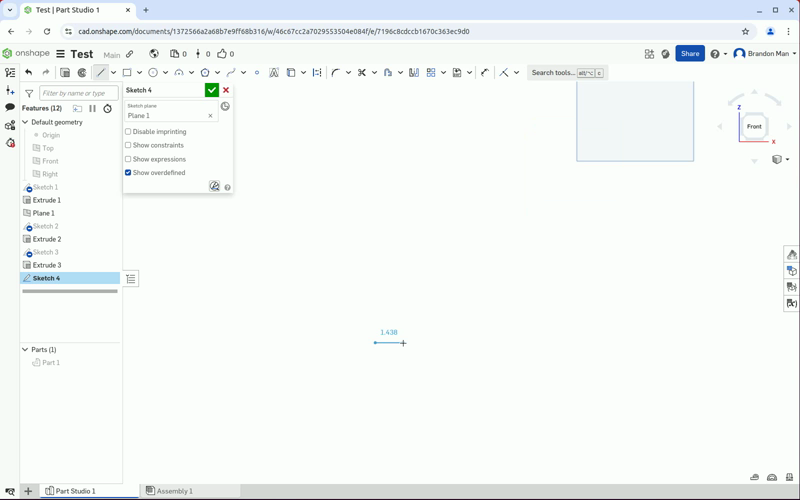
scroll(6)
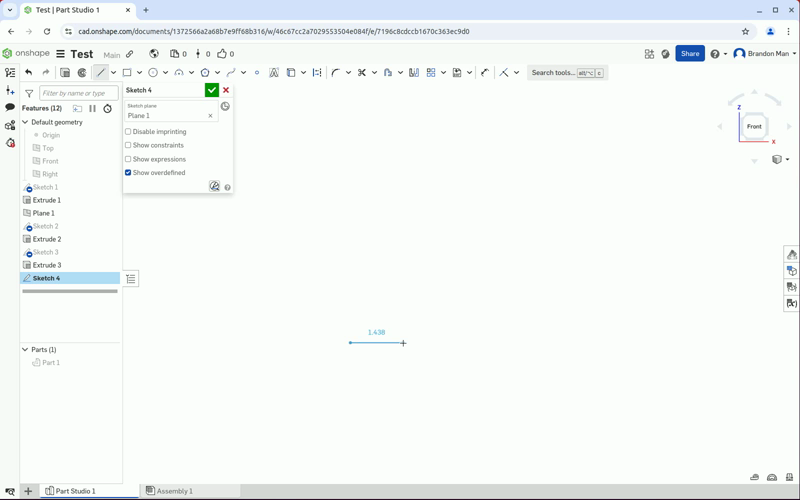
scroll(6)
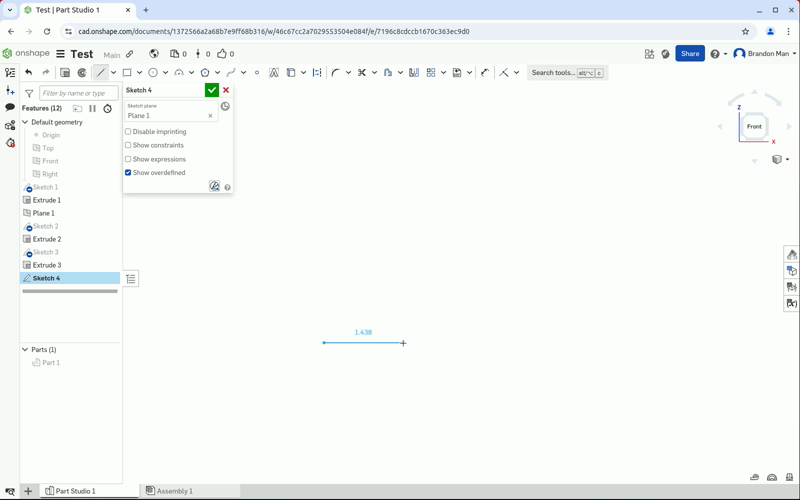
click(403, 342)
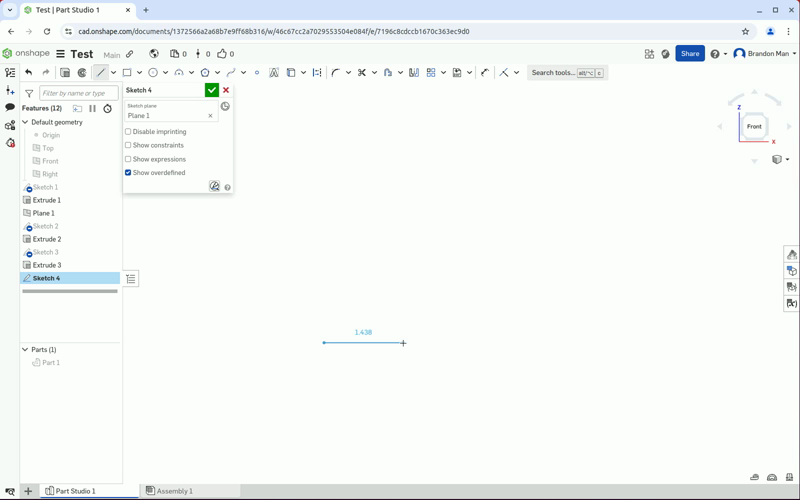
scroll(-6)
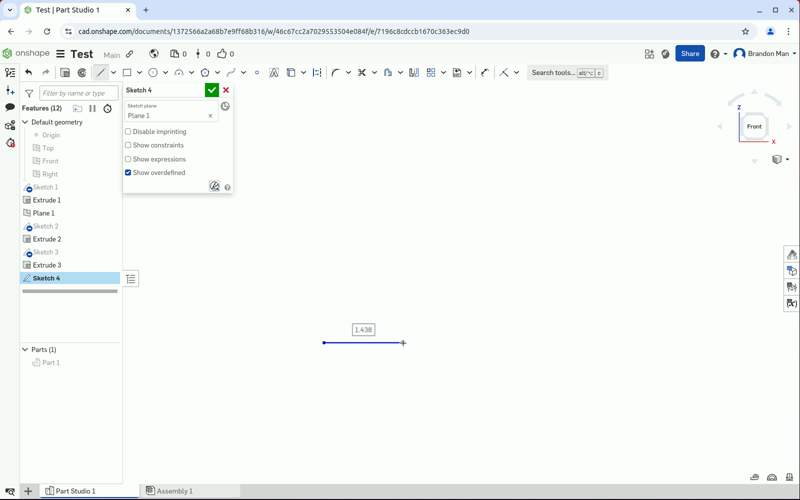
scroll(-6)
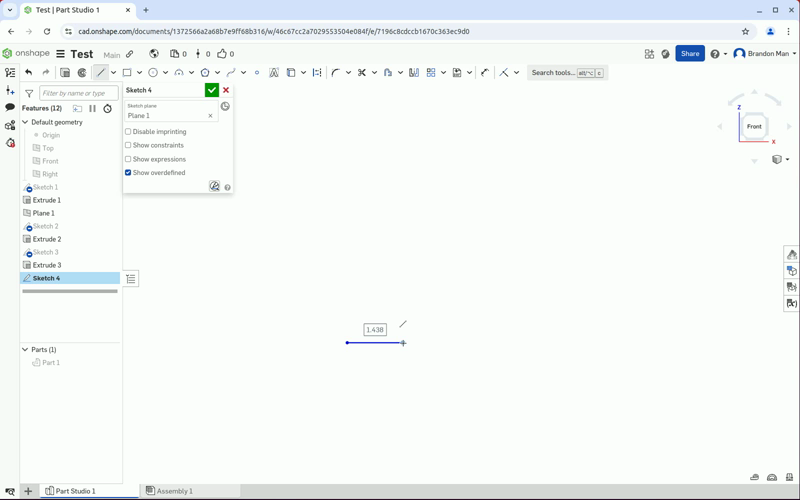
scroll(-6)
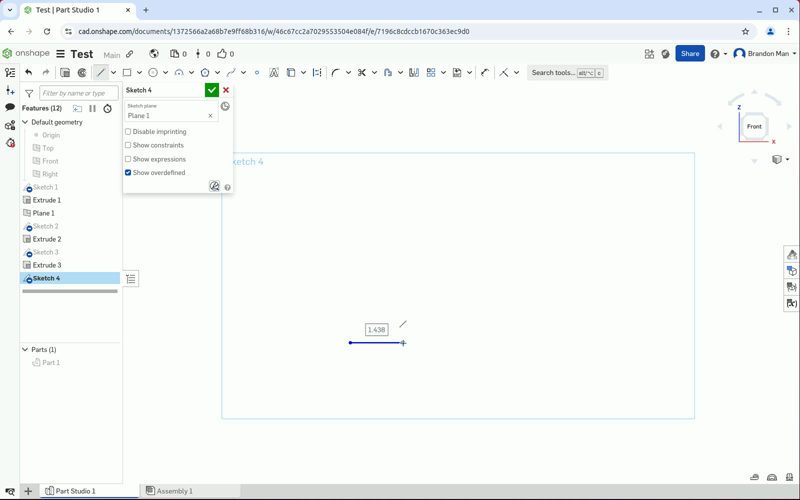
scroll(-6)
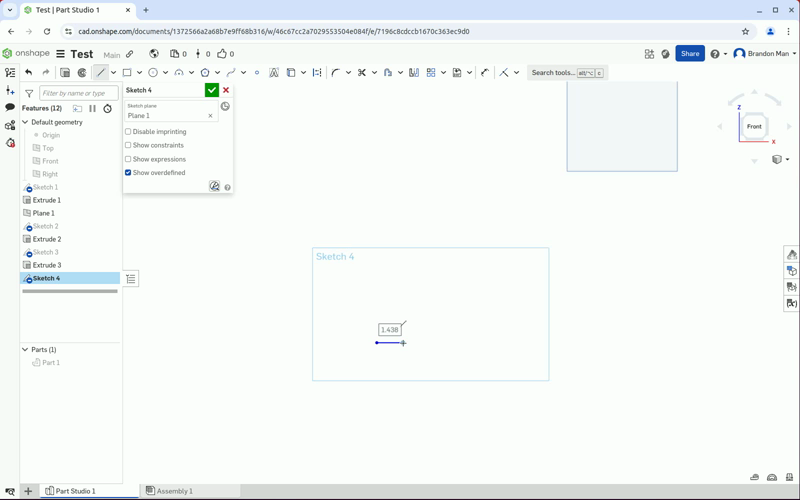
scroll(-6)
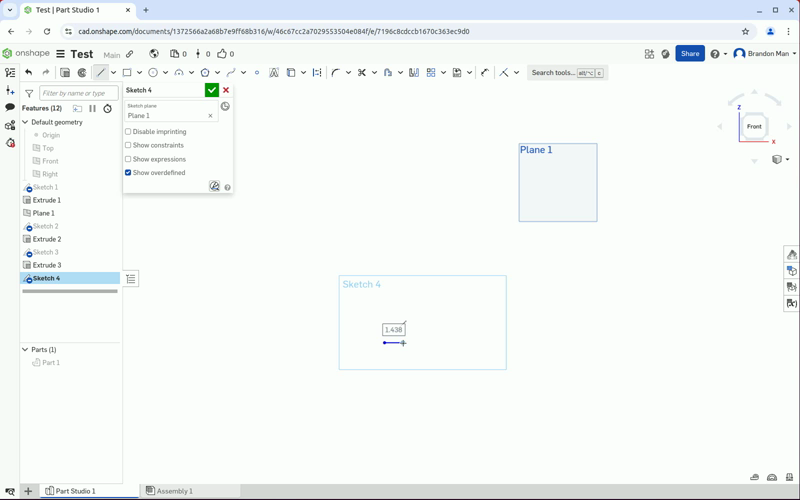
scroll(-6)
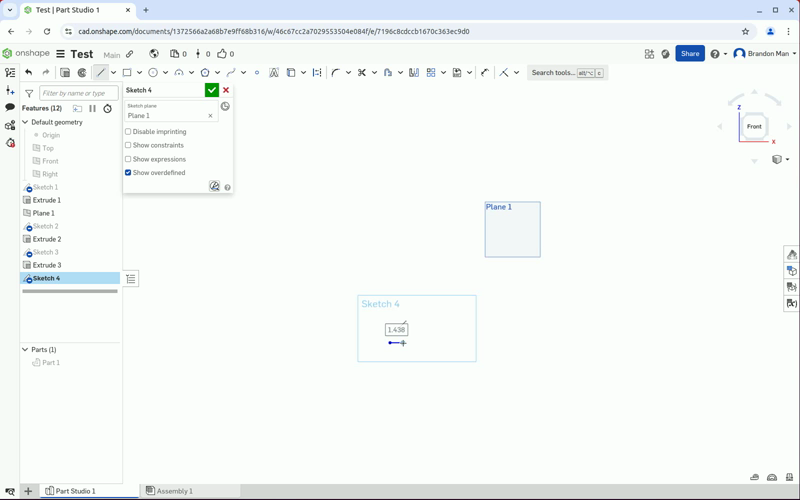
scroll(-6)
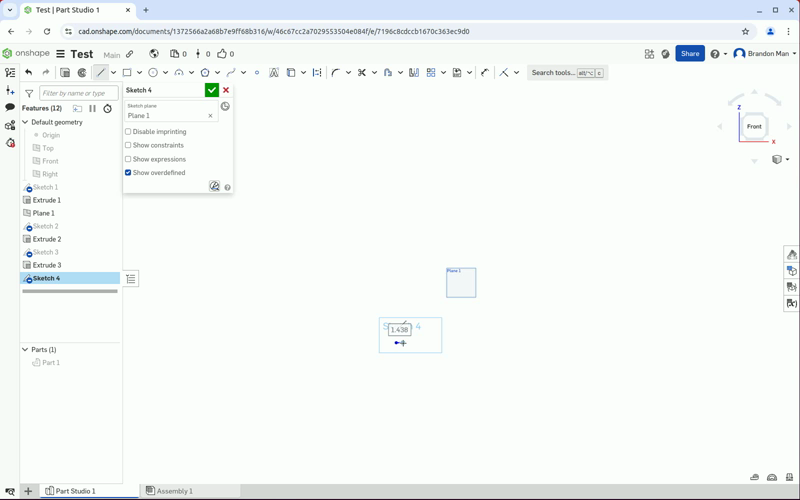
key_up(shift)
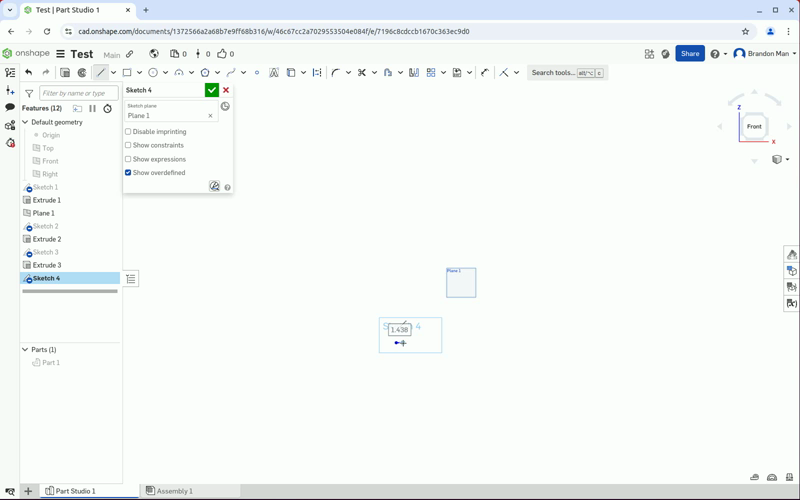
key_down(shift)
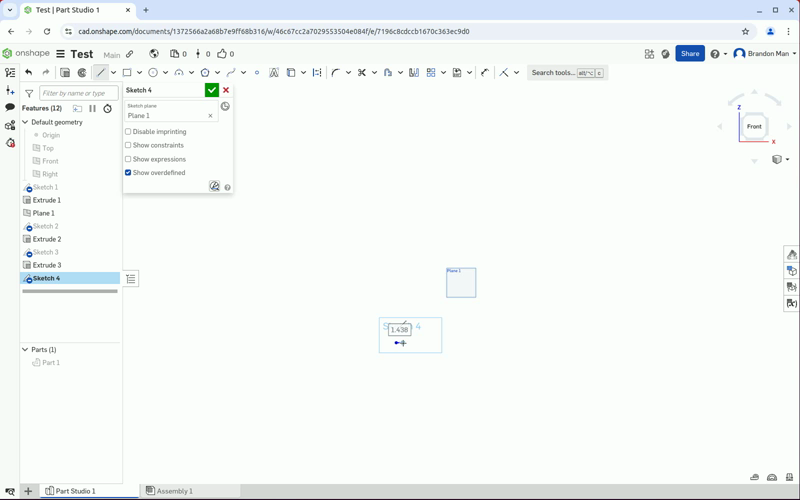
mouse_move(433, 342)
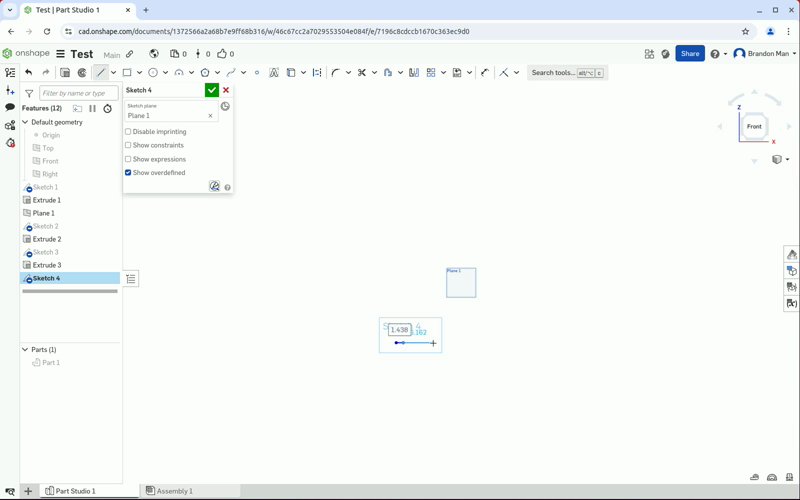
mouse_move(403, 304)
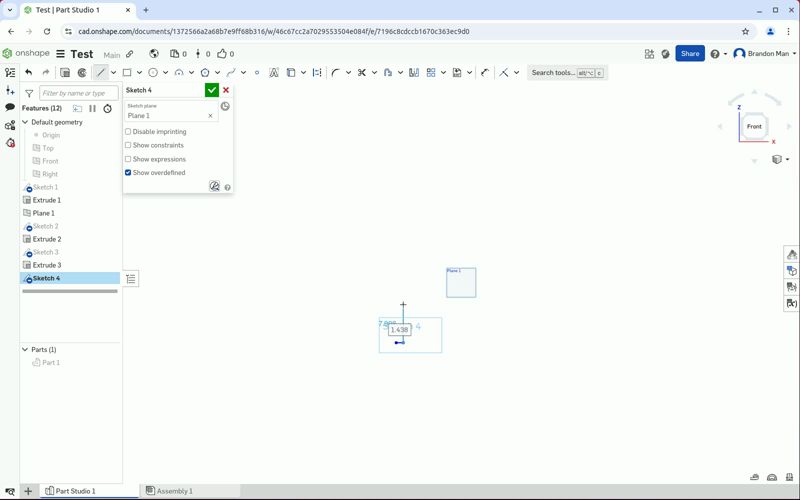
click(403, 304)
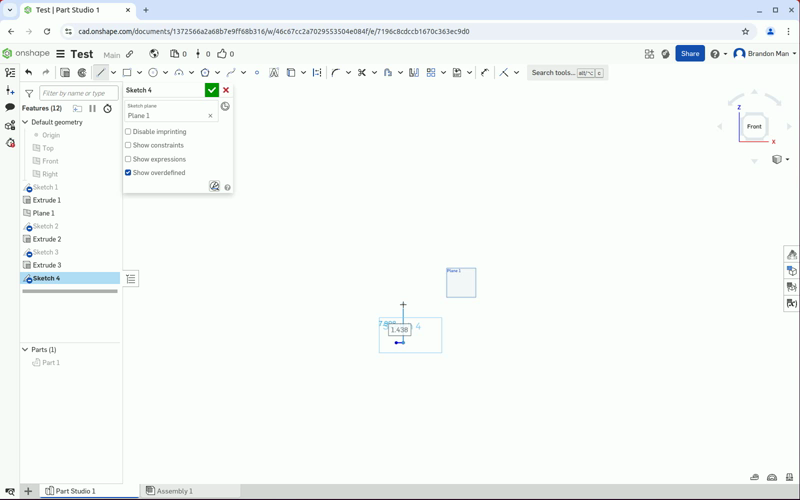
key_up(shift)
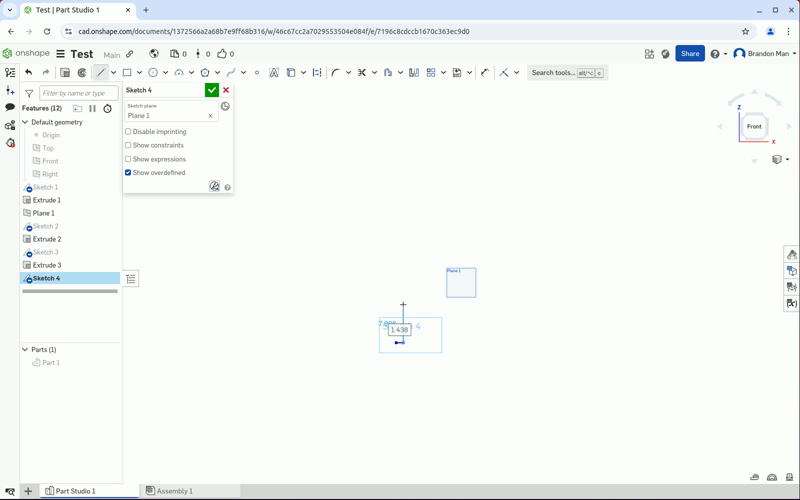
key_down(shift)
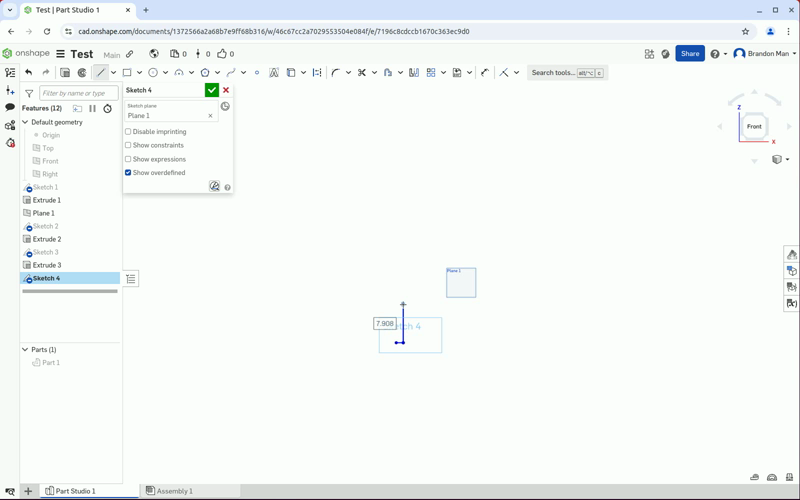
mouse_move(433, 304)
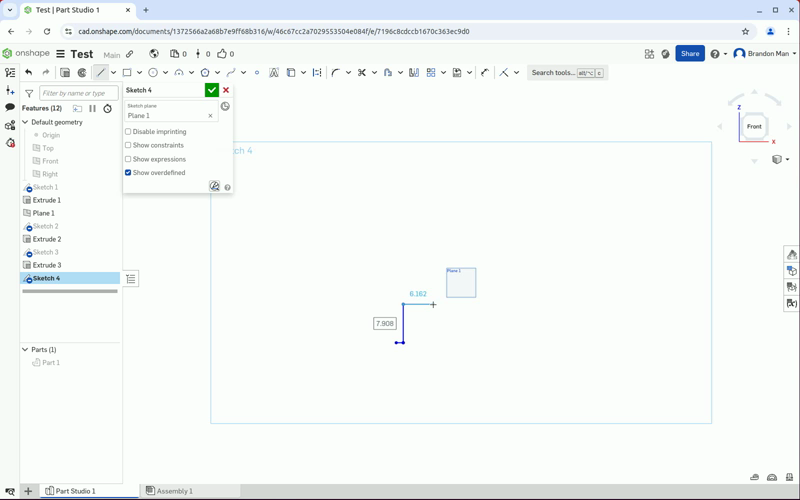
mouse_move(396, 304)
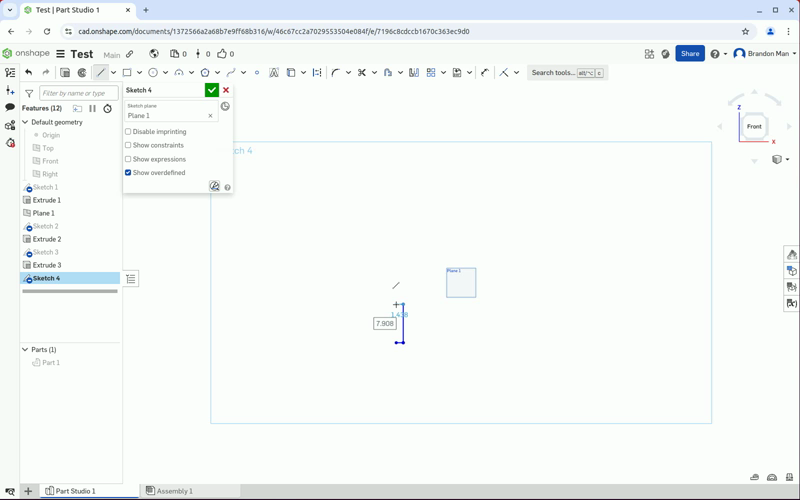
scroll(6)
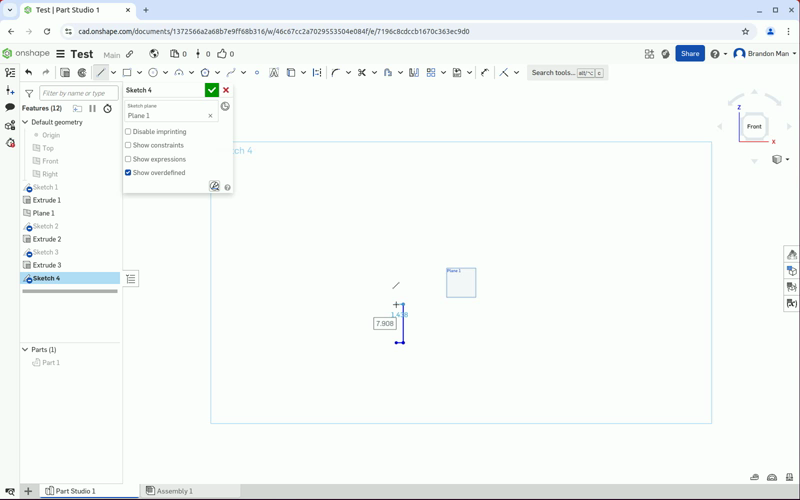
scroll(6)
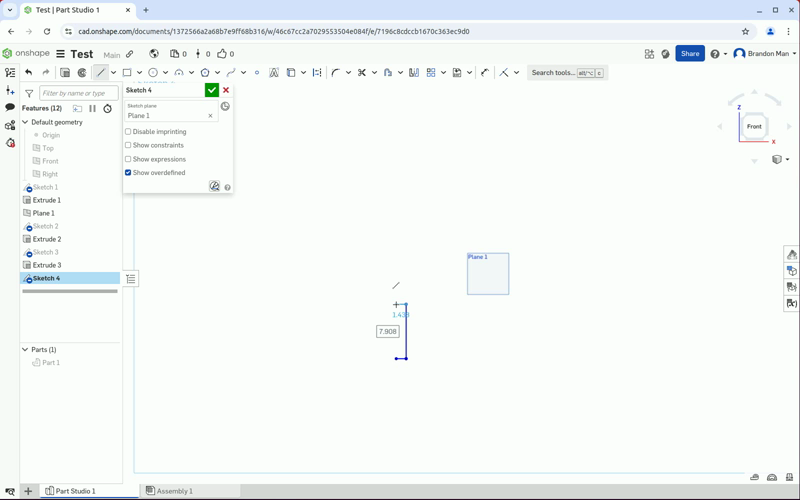
scroll(6)
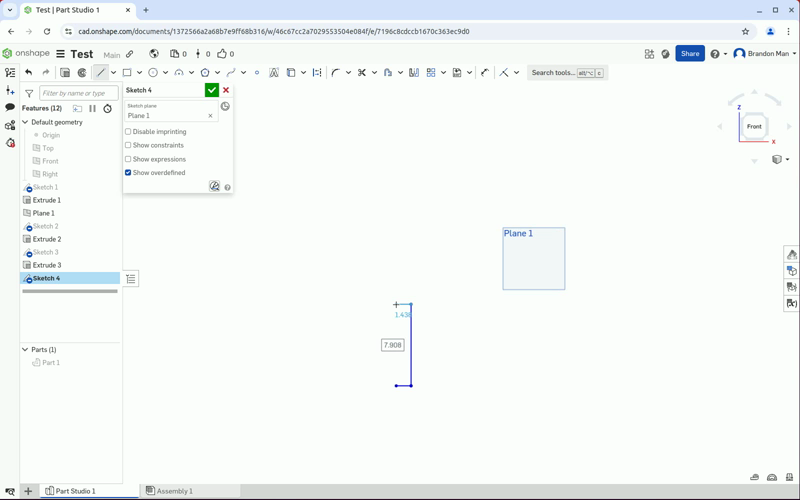
scroll(6)
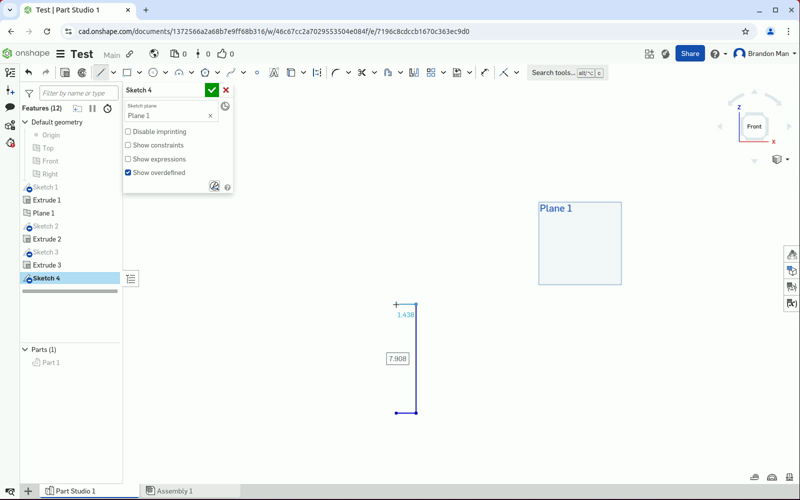
scroll(6)
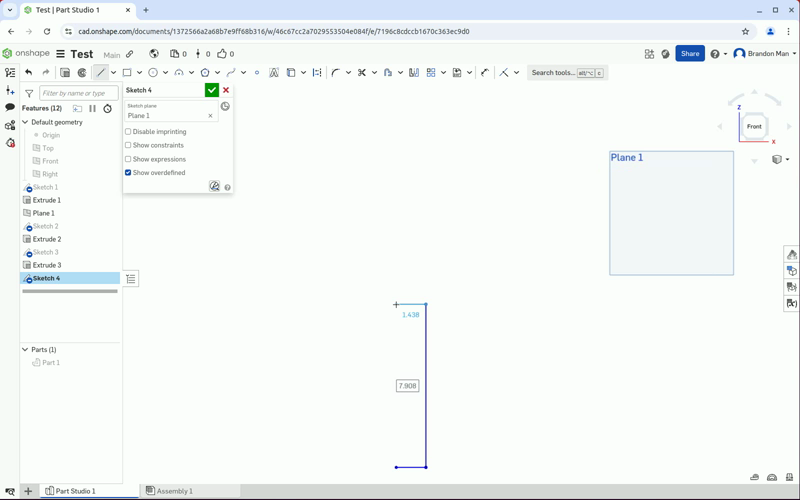
scroll(6)
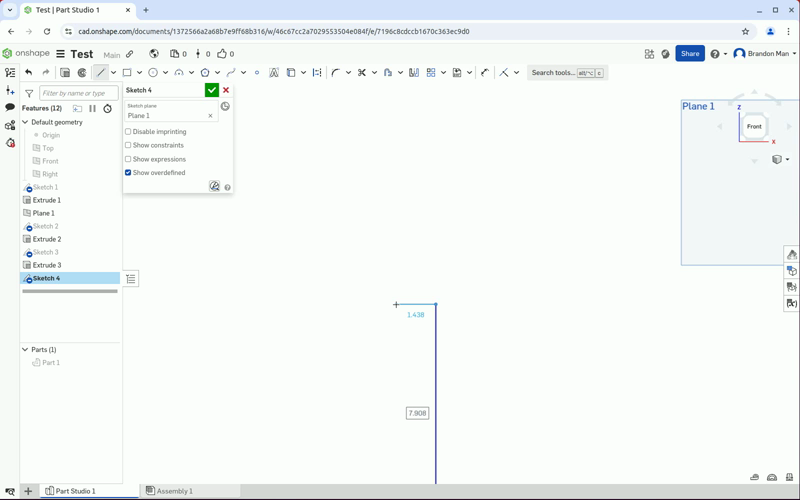
scroll(6)
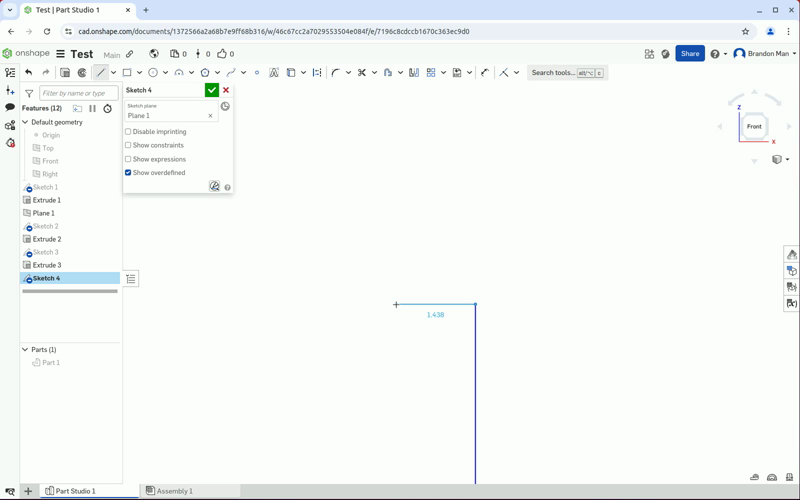
click(396, 304)
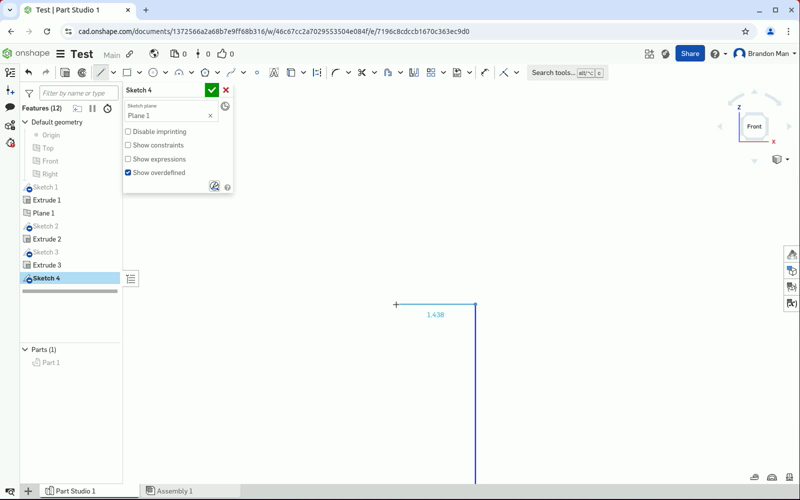
scroll(-6)
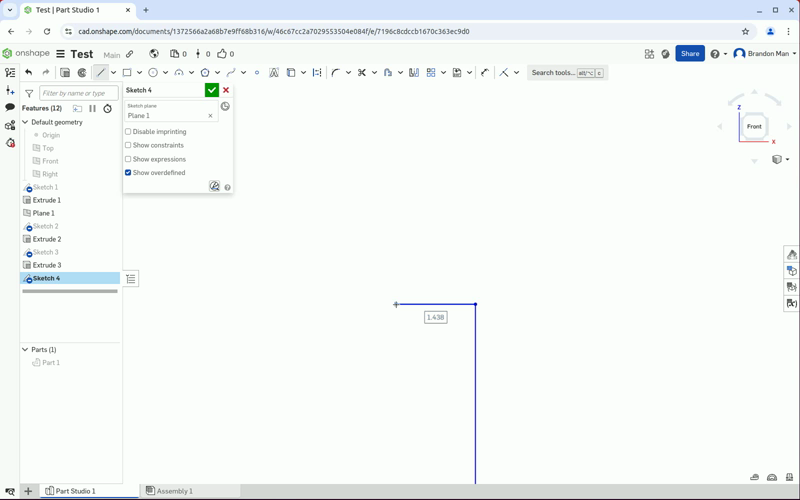
scroll(-6)
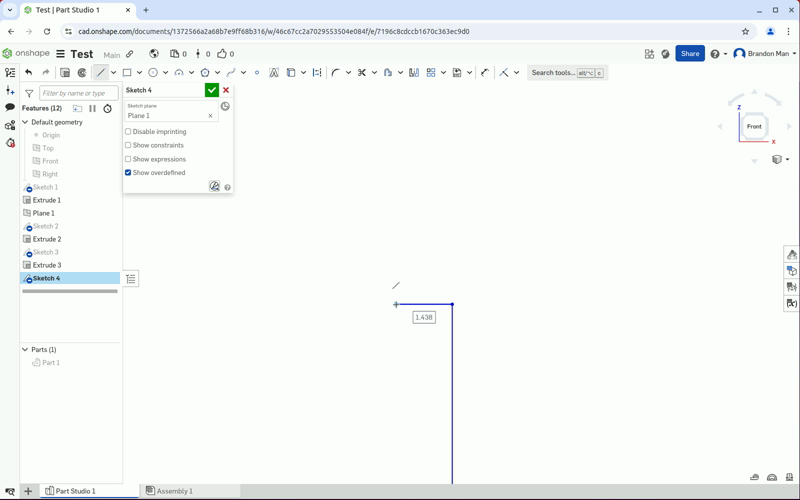
scroll(-6)
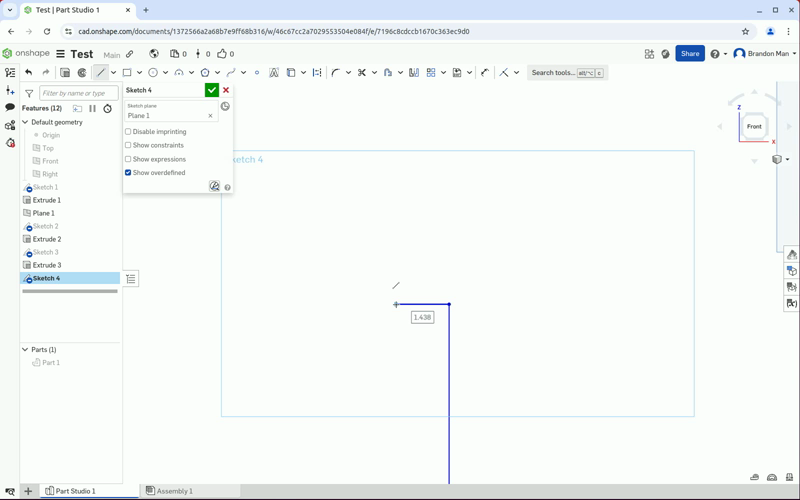
scroll(-6)
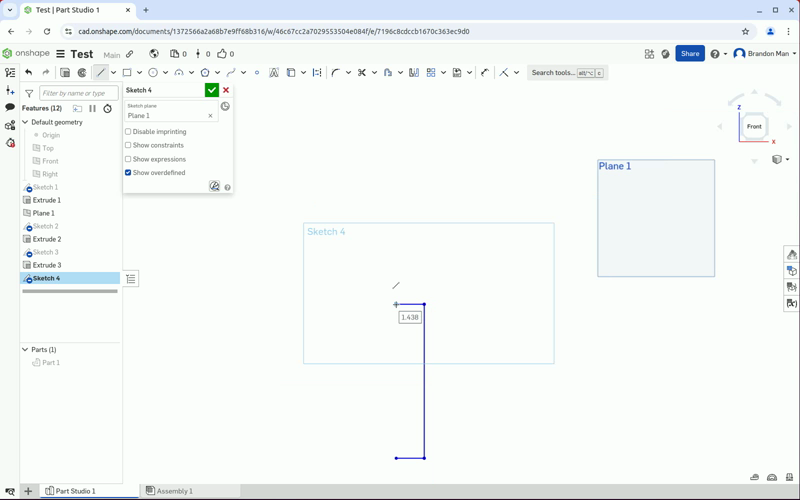
scroll(-6)
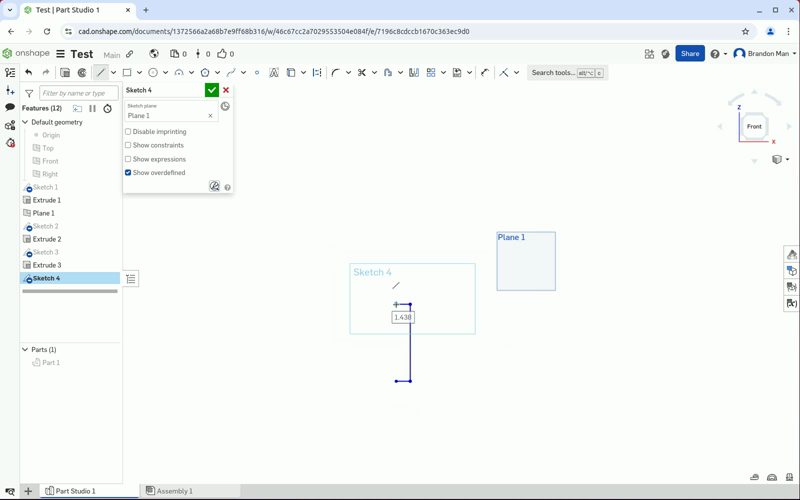
scroll(-6)
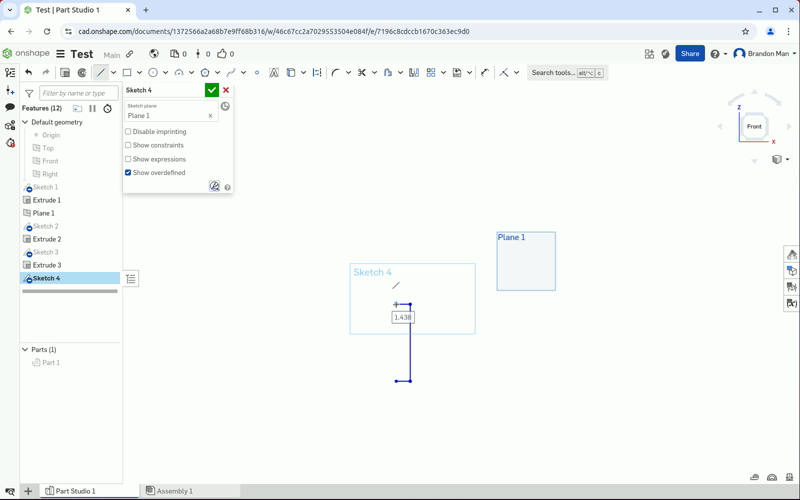
scroll(-6)
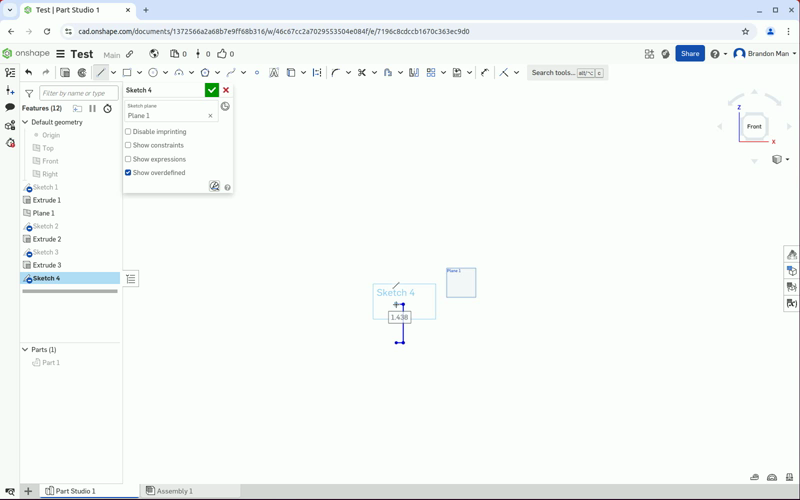
key_up(shift)
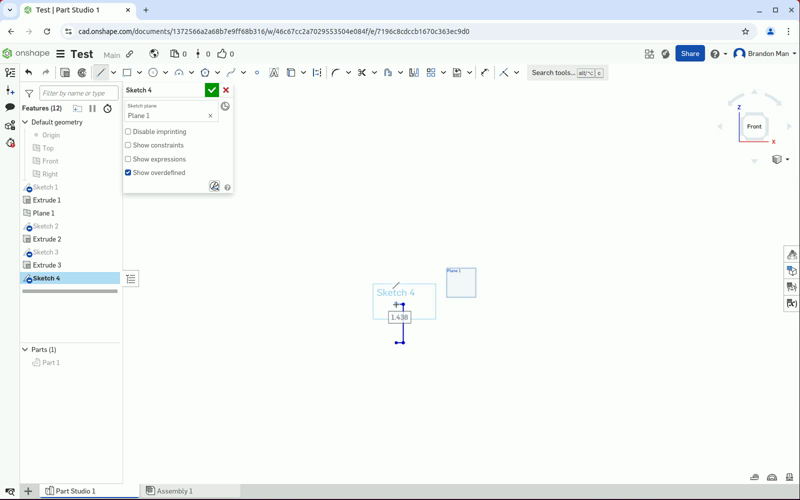
mouse_move(426, 304)
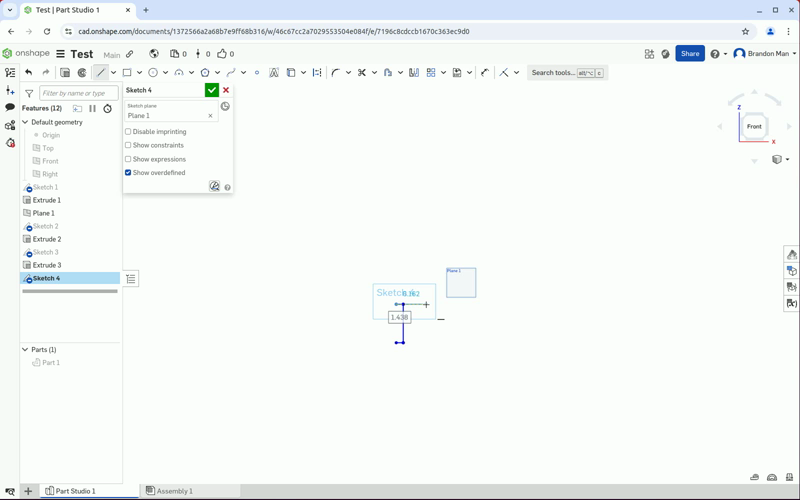
key_down(shift)
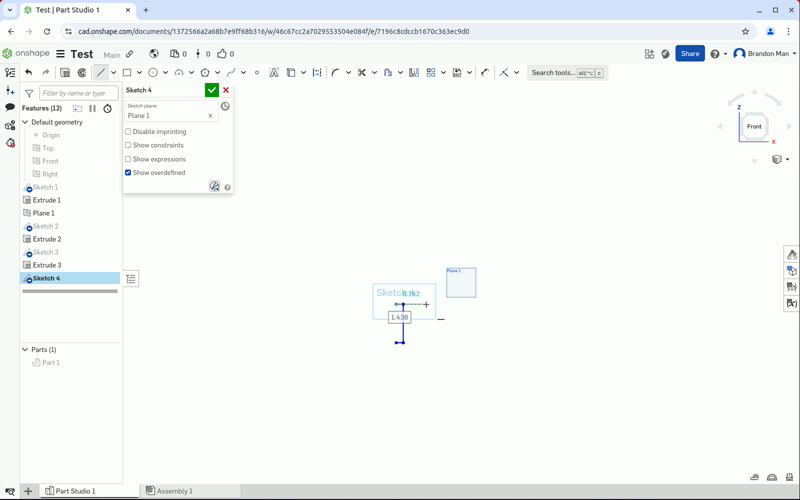
mouse_move(396, 342)
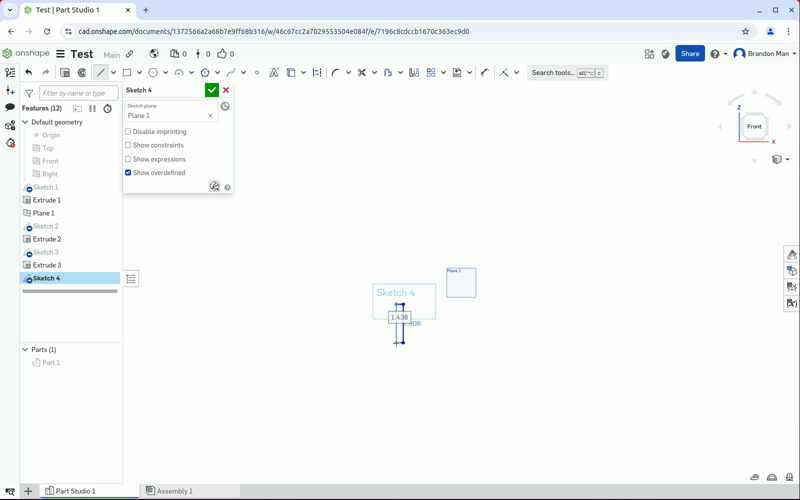
key_up(shift)
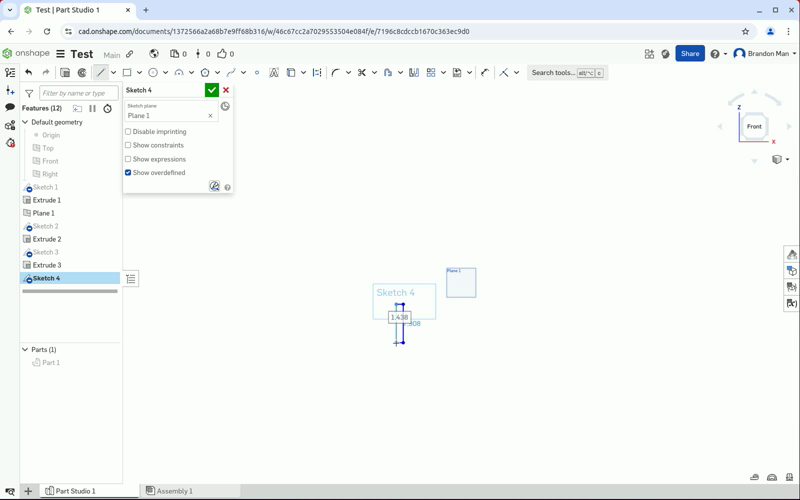
click(396, 342)
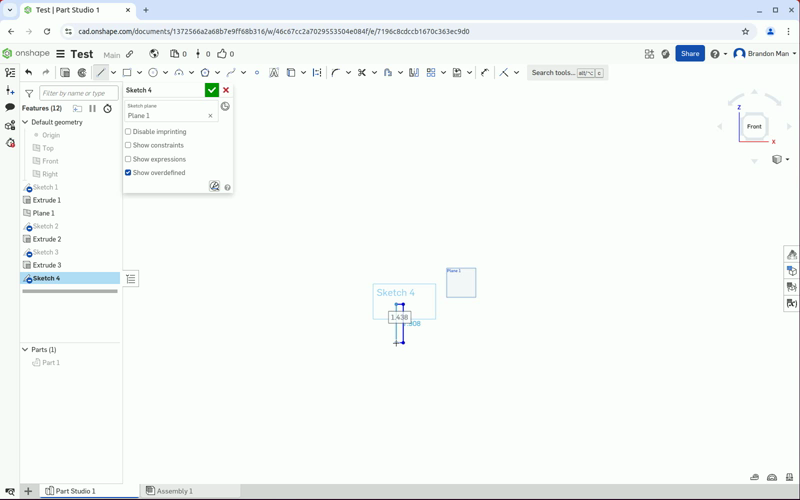
key(esc)
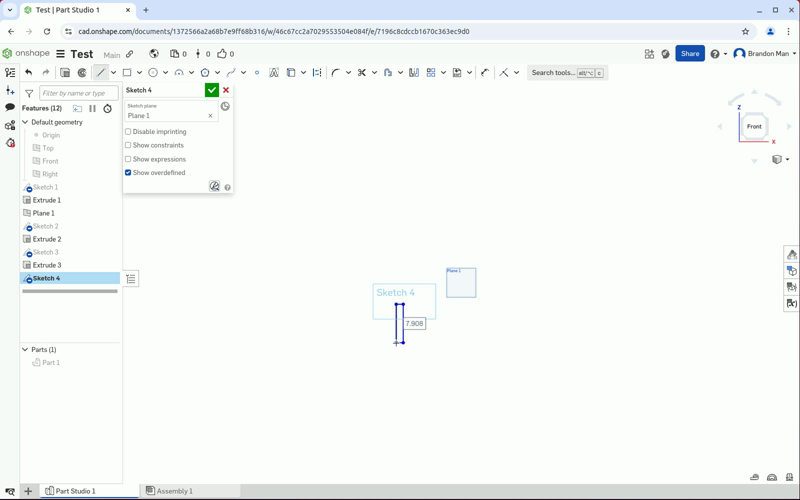
mouse_move(396, 326)
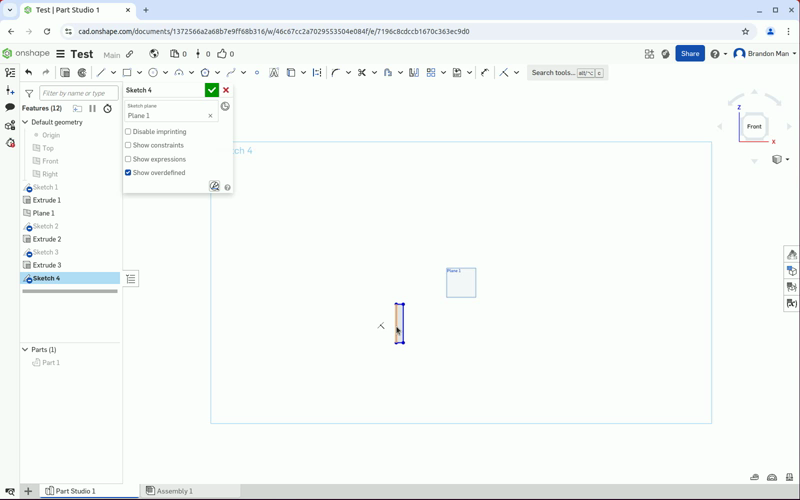
scroll(6)
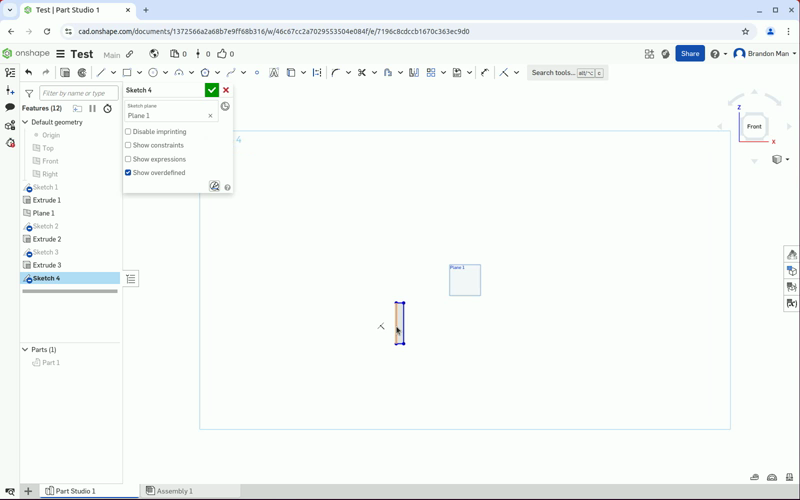
scroll(6)
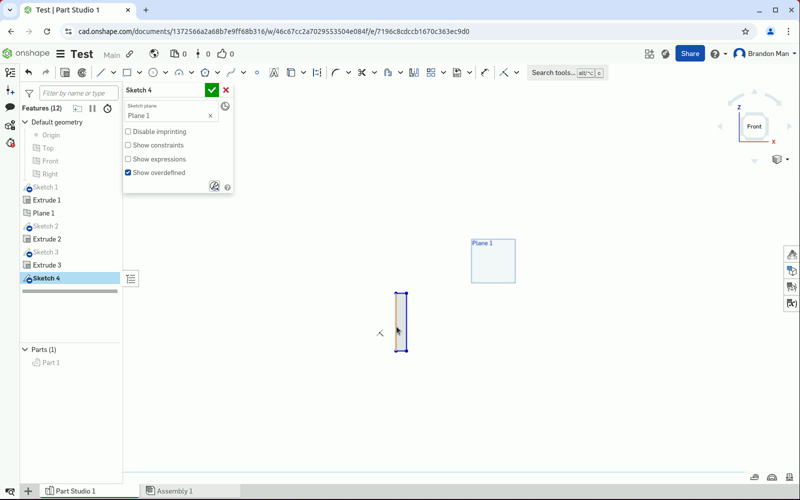
scroll(6)
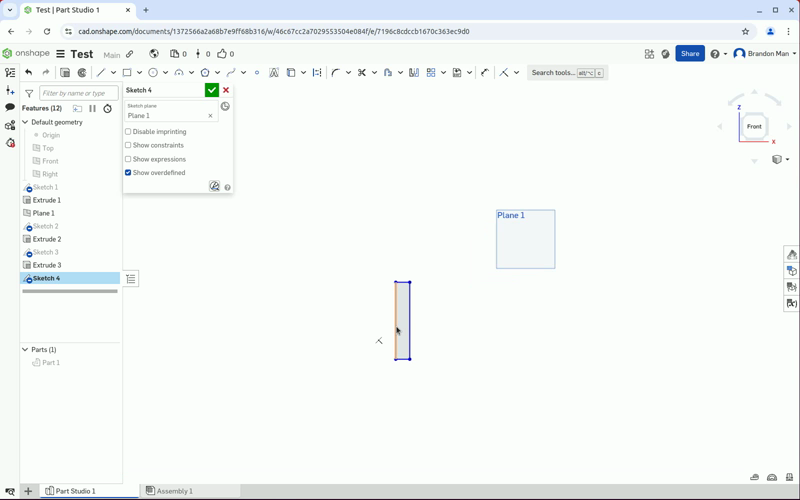
scroll(6)
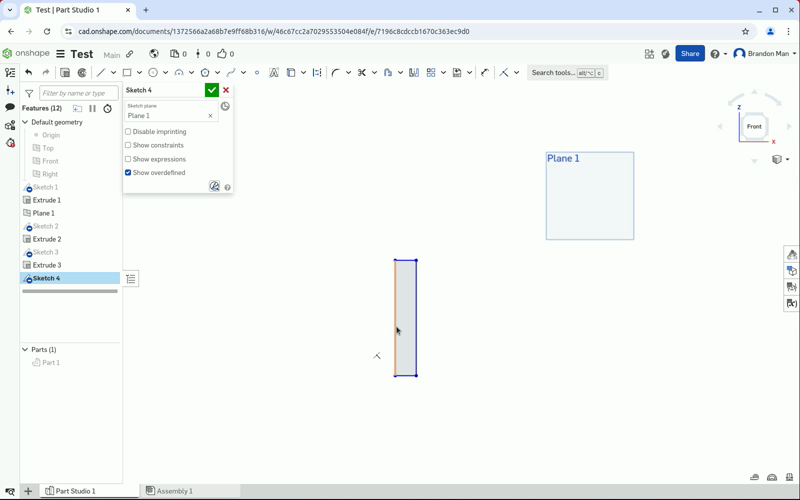
scroll(6)
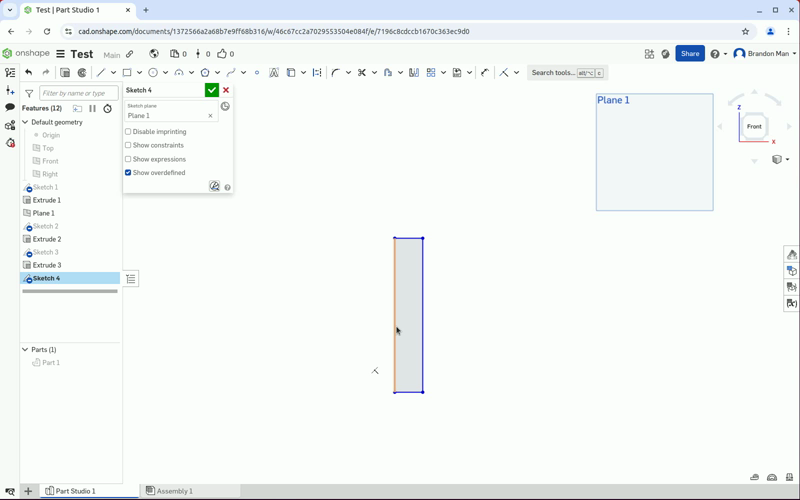
scroll(6)
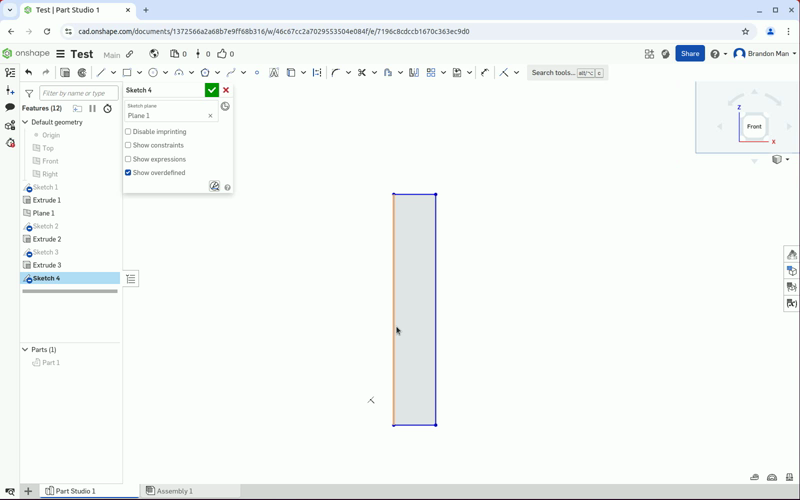
scroll(6)
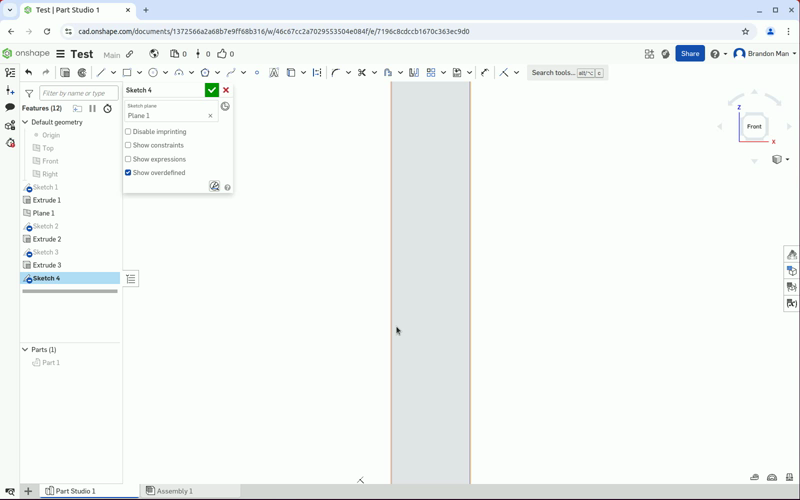
click(396, 326)
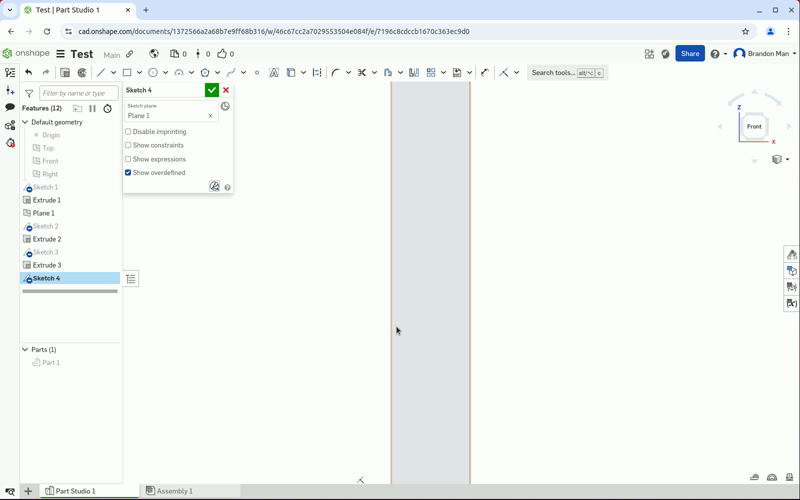
scroll(-6)
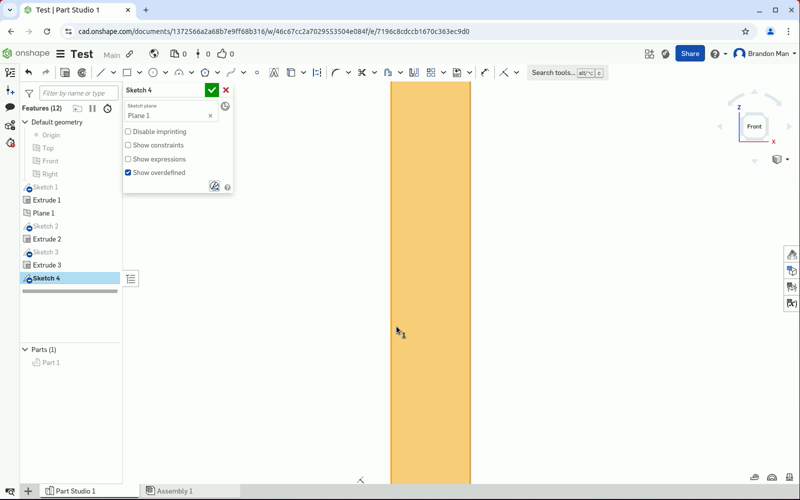
scroll(-6)
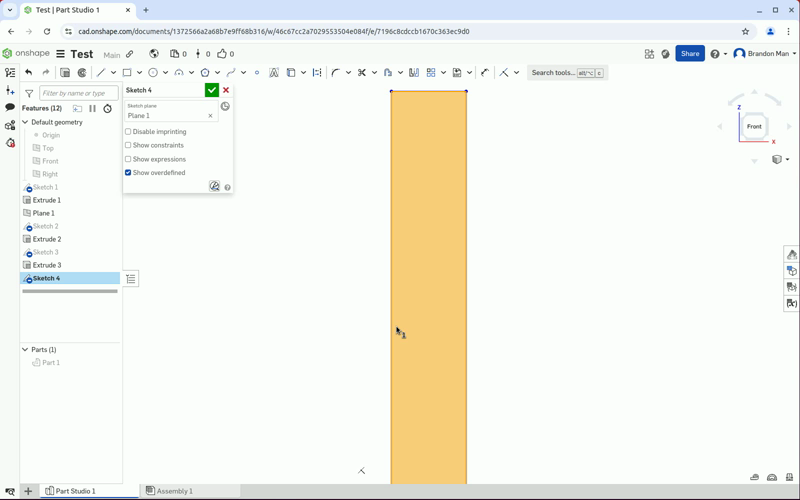
scroll(-6)
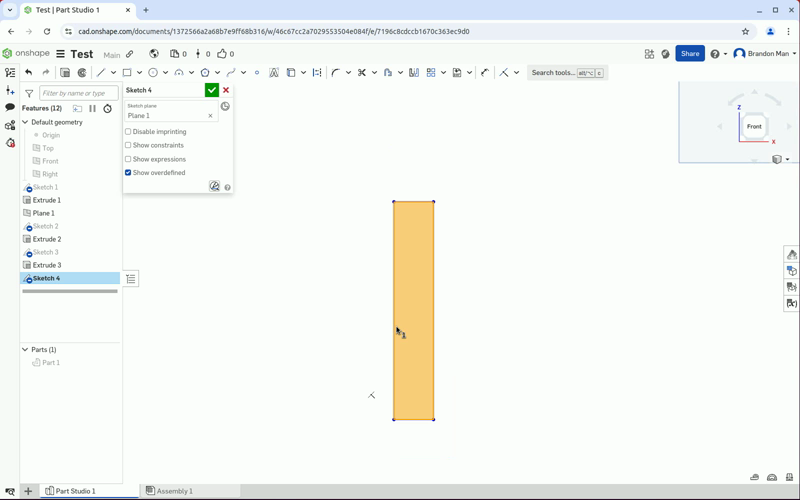
scroll(-6)
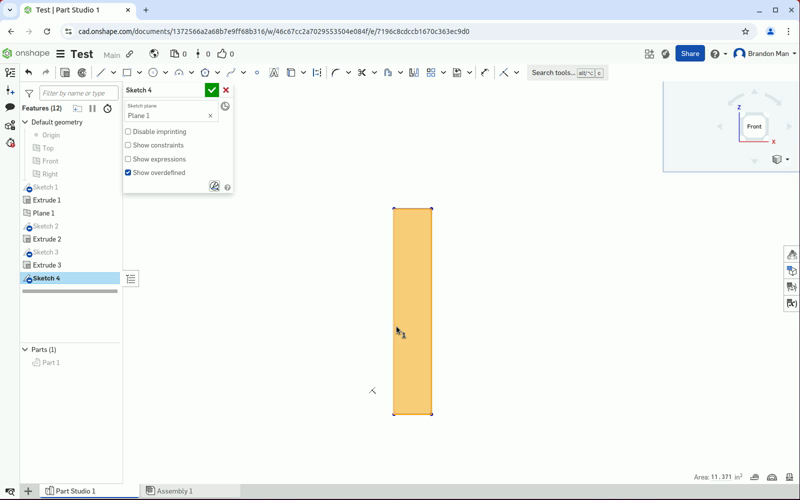
scroll(-6)
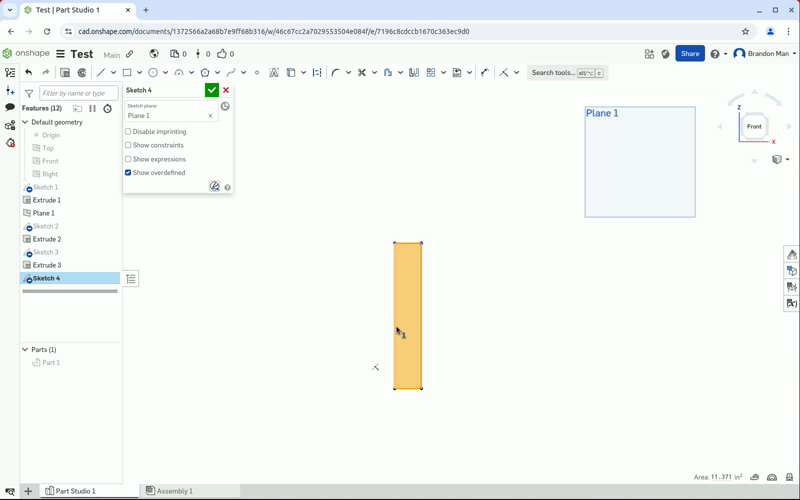
scroll(-6)
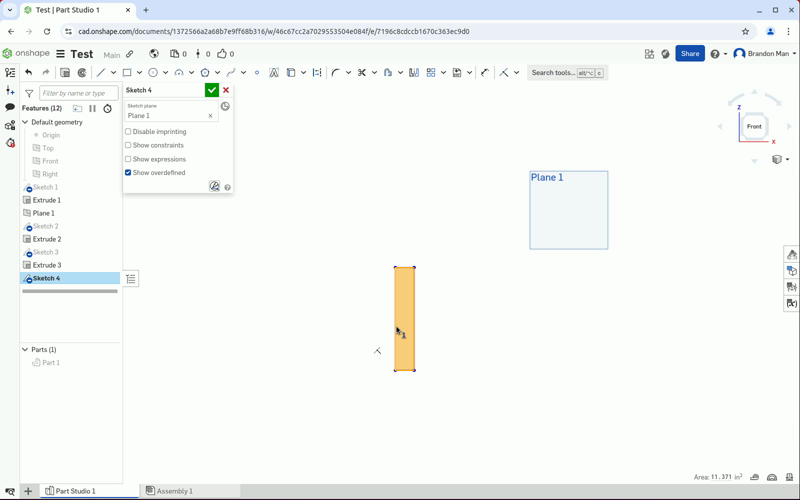
scroll(-6)
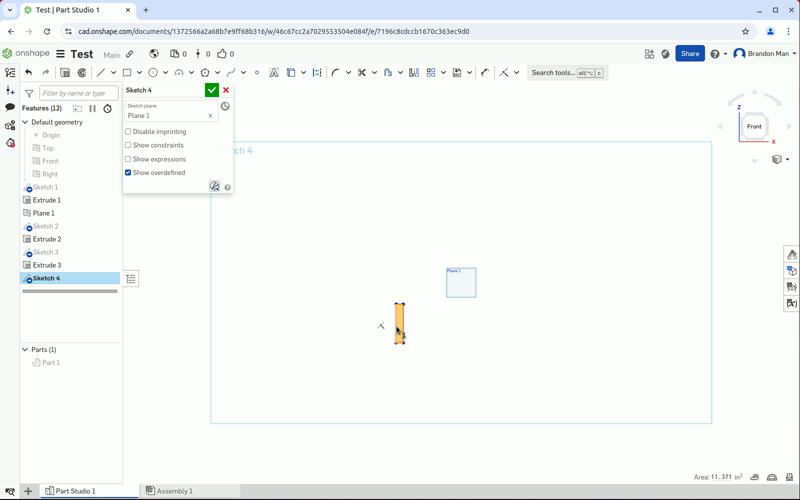
mouse_move(73, 352)
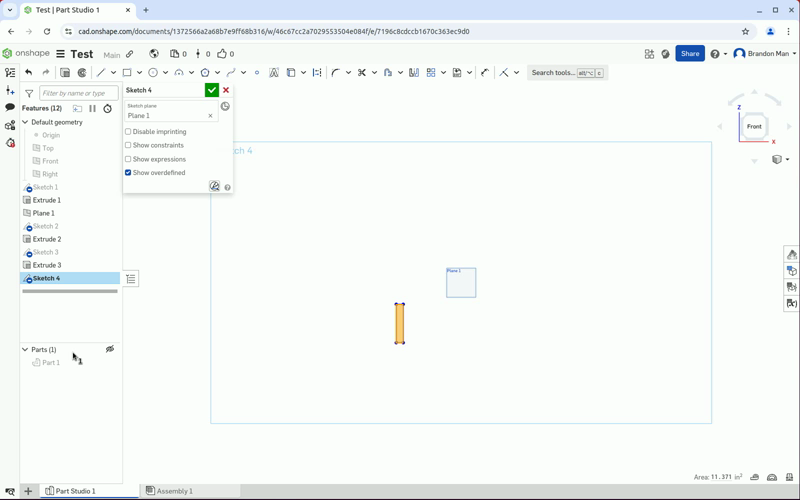
key(shift+y)
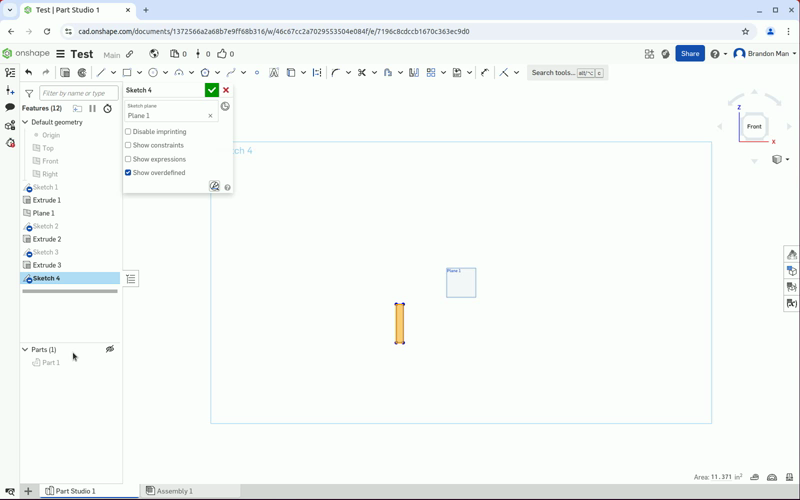
key(shift+e)
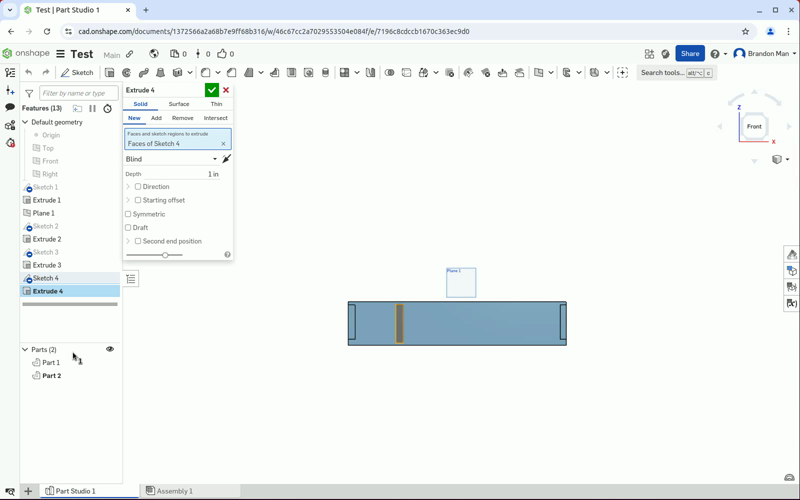
mouse_move(143, 106)
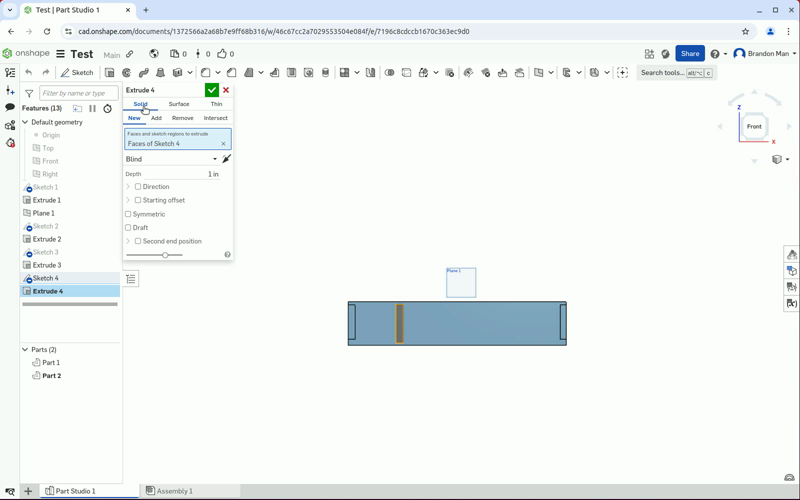
click(143, 106)
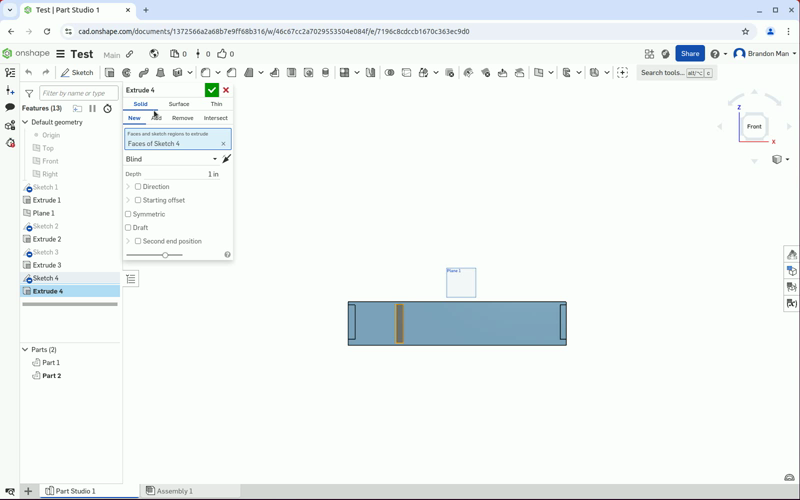
mouse_move(186, 120)
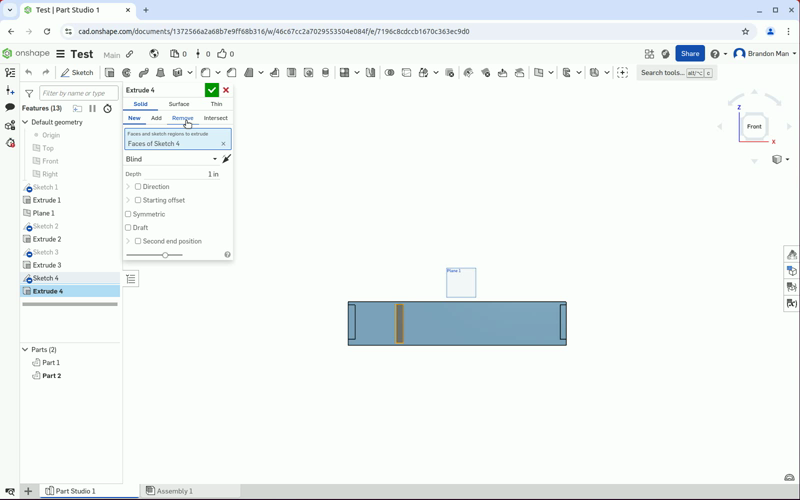
click(186, 120)
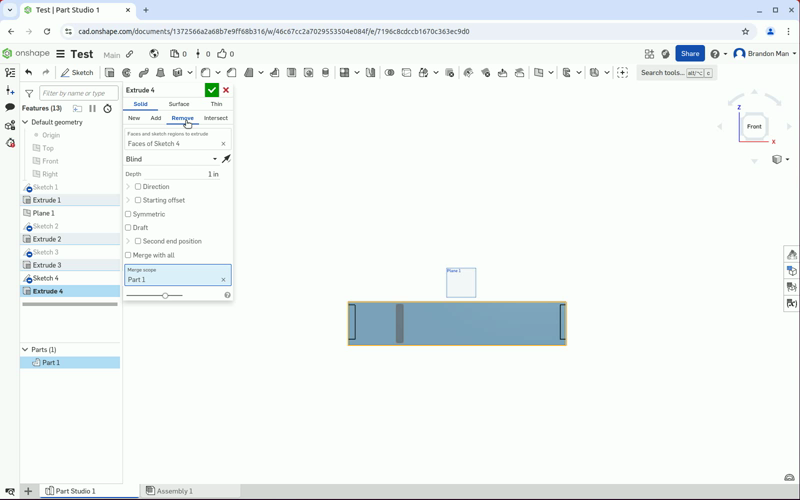
key(tab, 4)
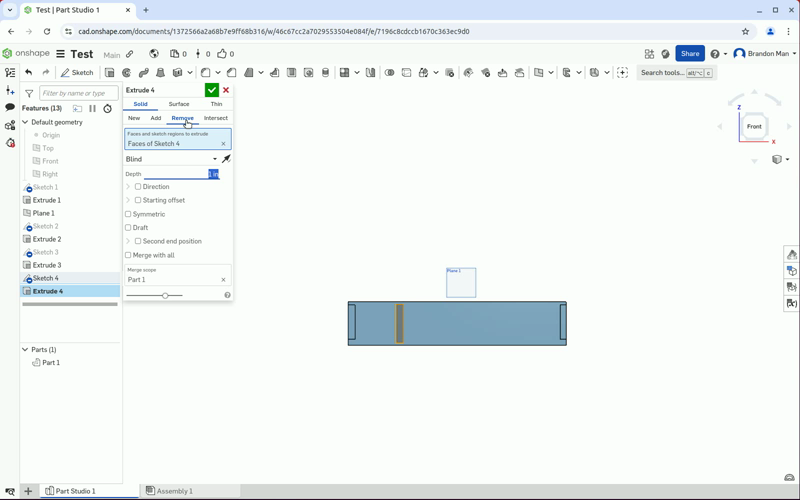
text(1.444)
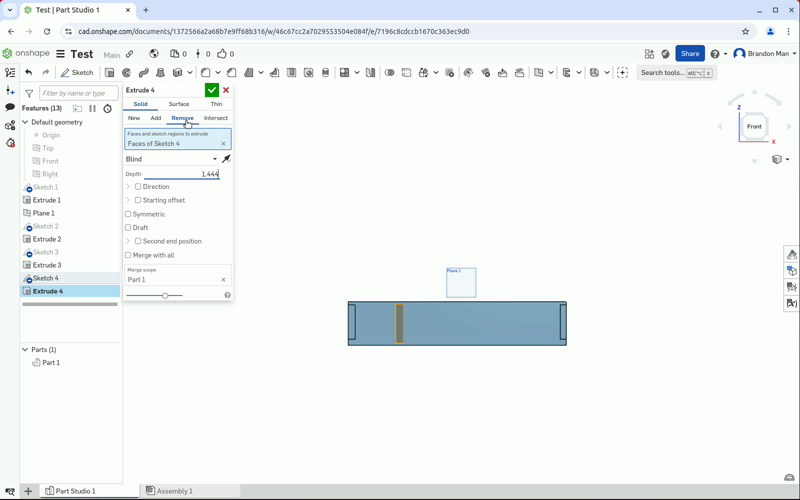
key(tab, 6)
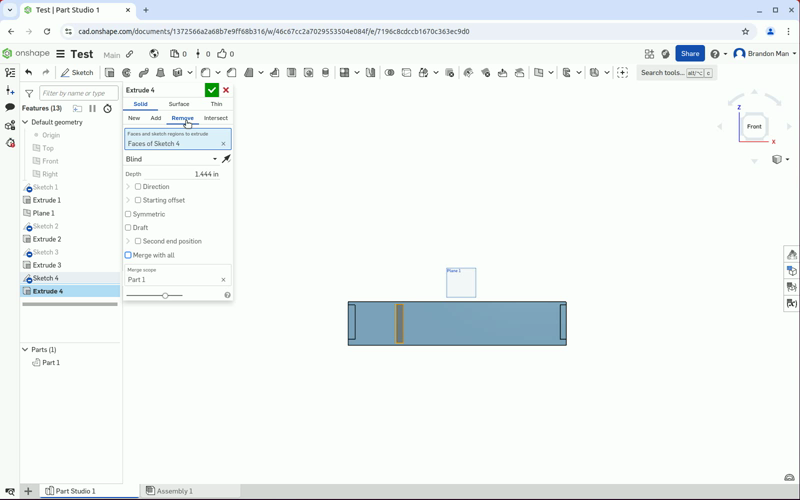
key(space)
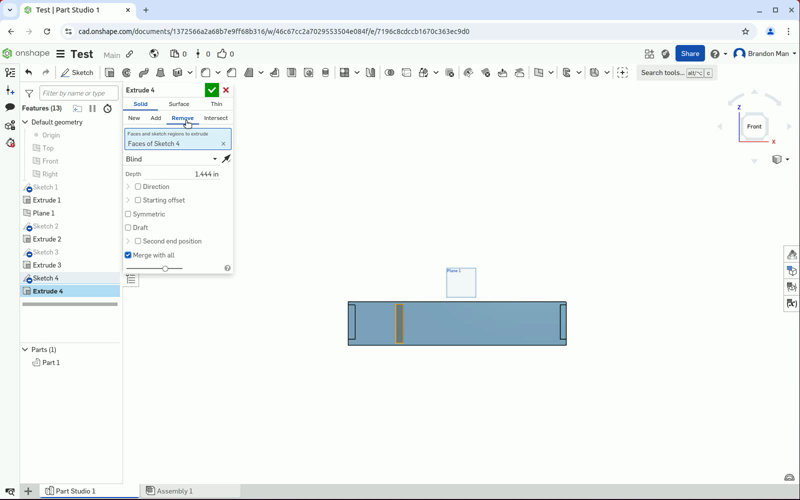
key(enter)
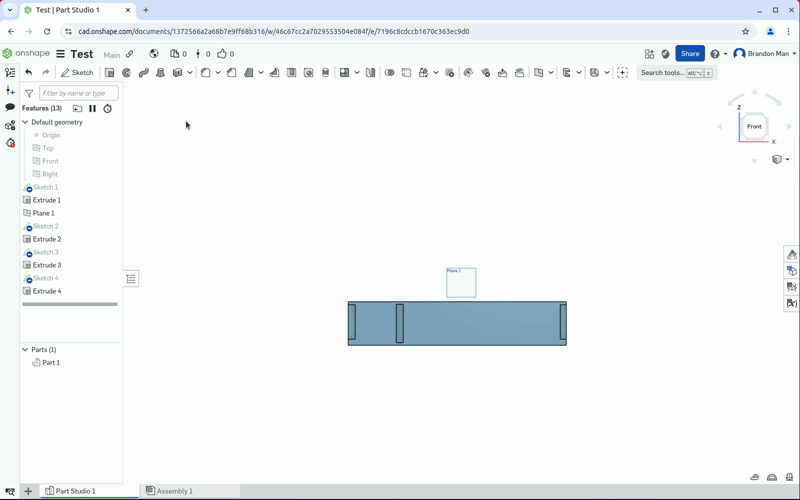
key(shift+h)
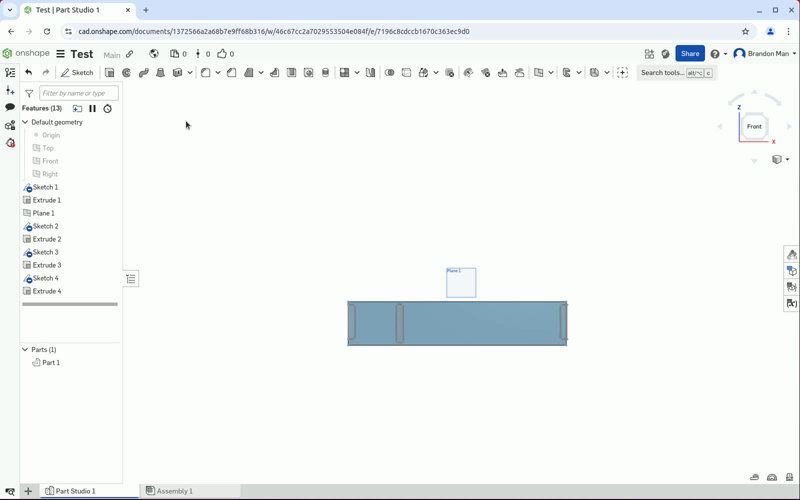
key(shift+h)
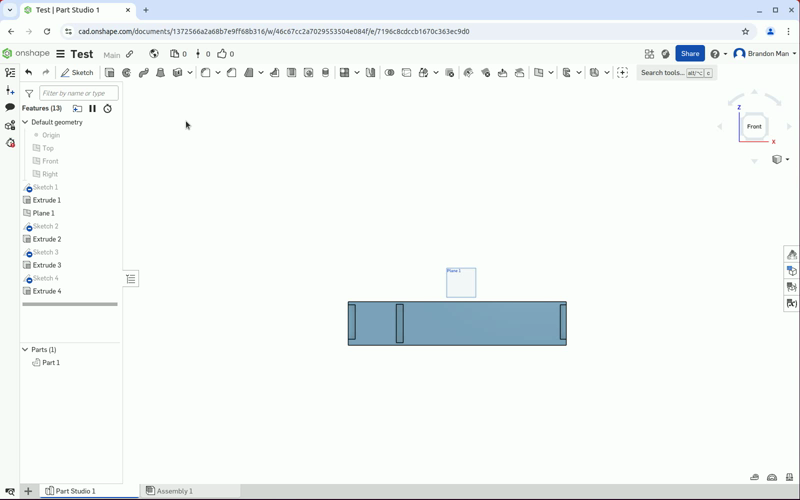
mouse_move(73, 189)
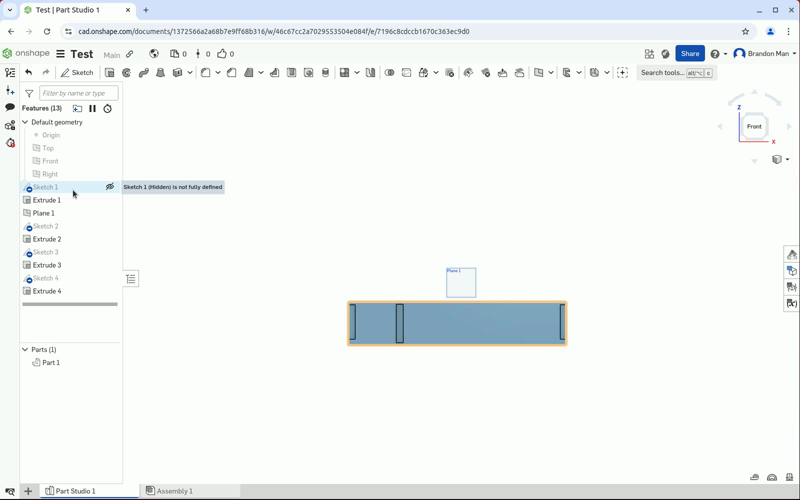
click(73, 189)
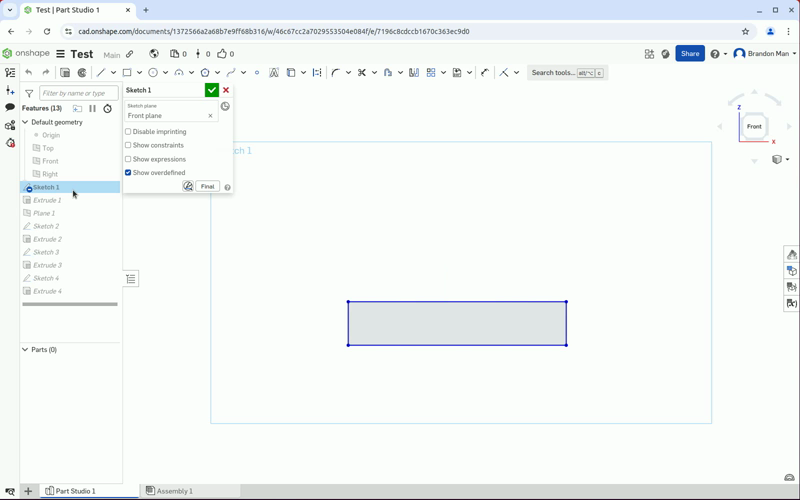
mouse_move(229, 92)
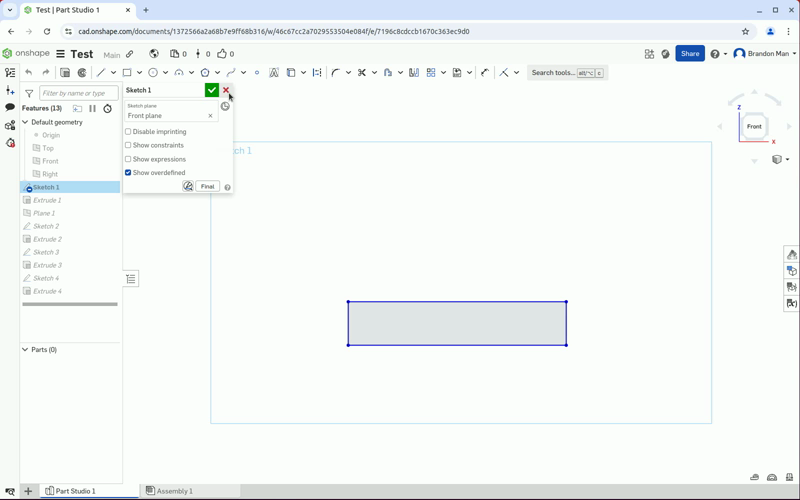
click(229, 92)
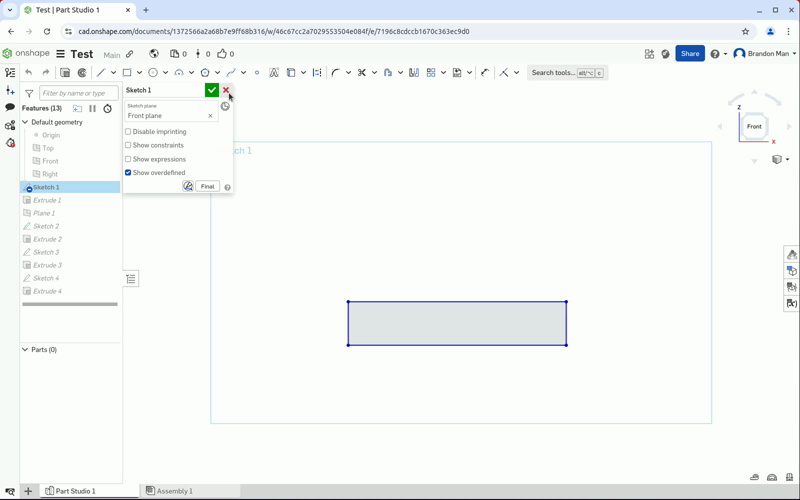
key(shift+s)
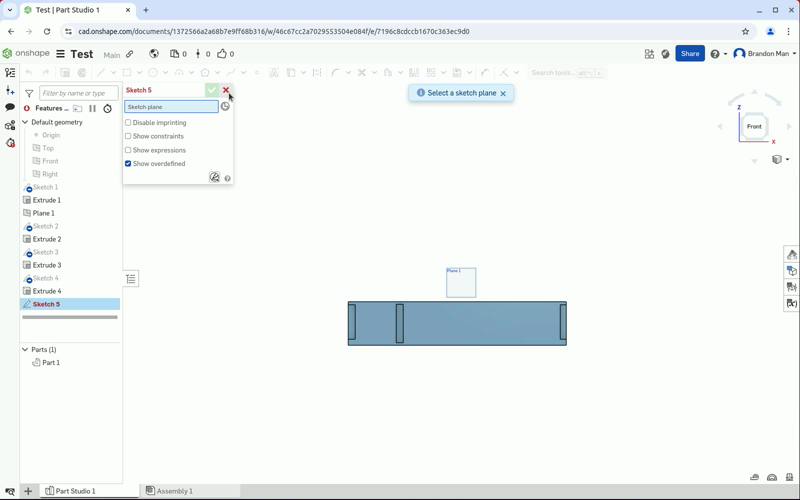
mouse_move(73, 215)
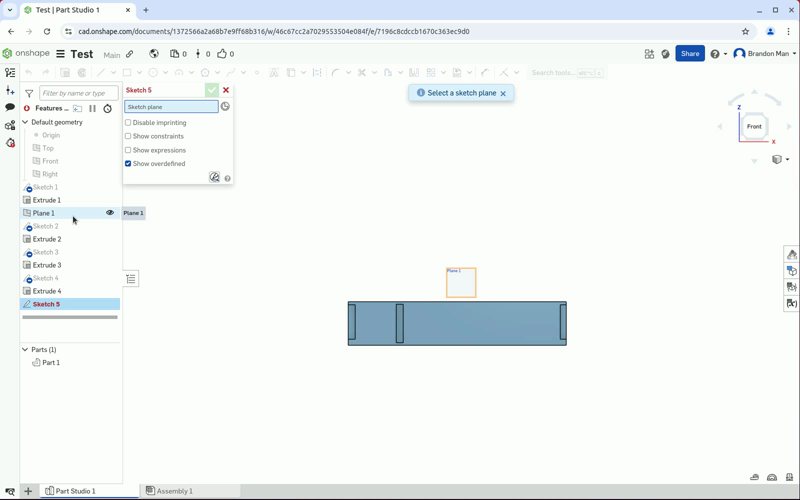
click(73, 215)
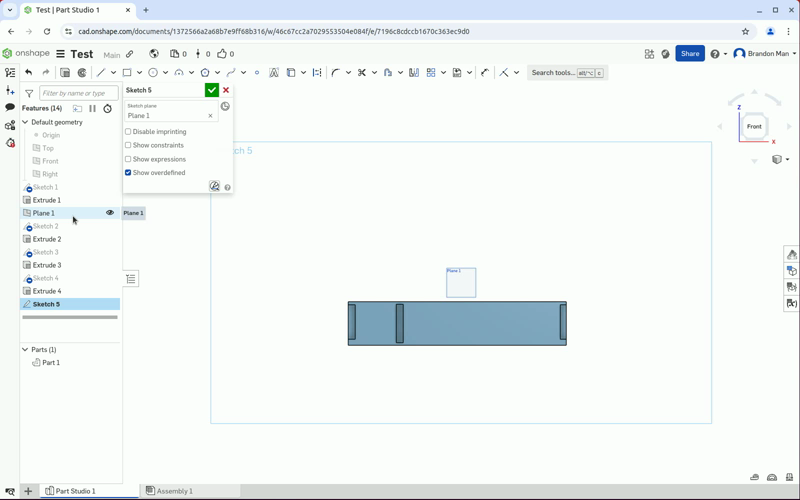
mouse_move(73, 352)
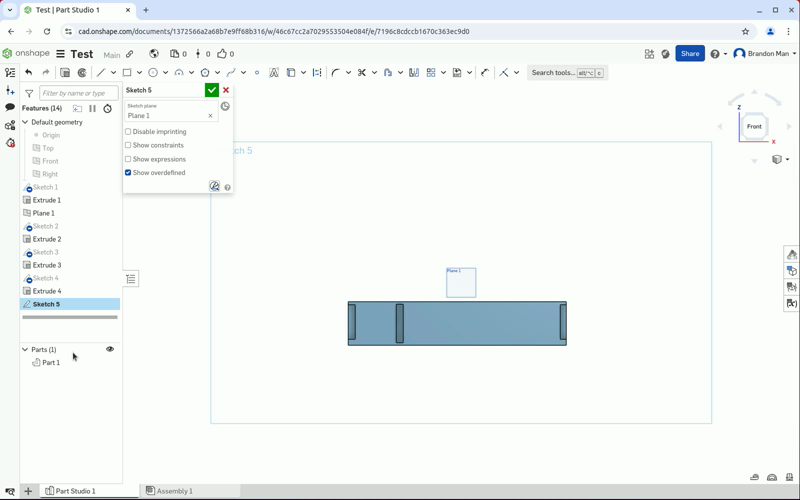
key(y)
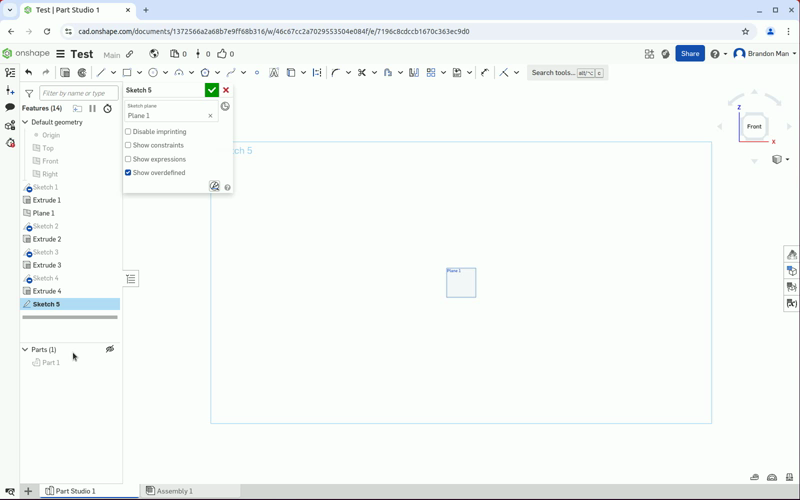
key(l)
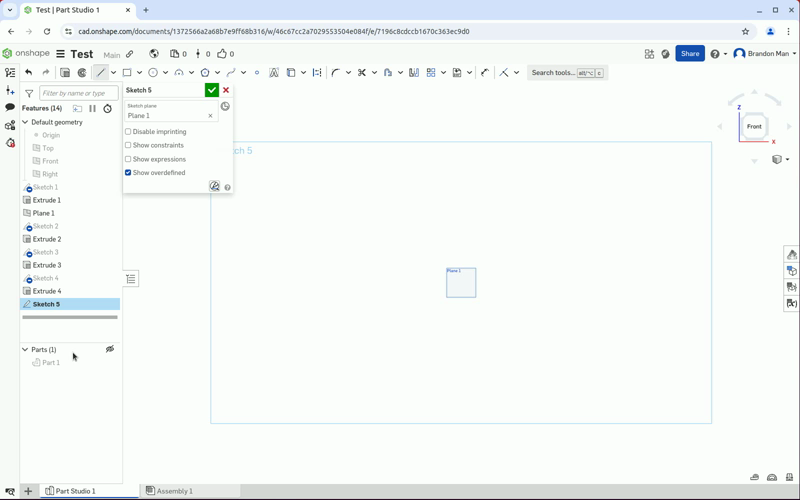
key_down(shift)
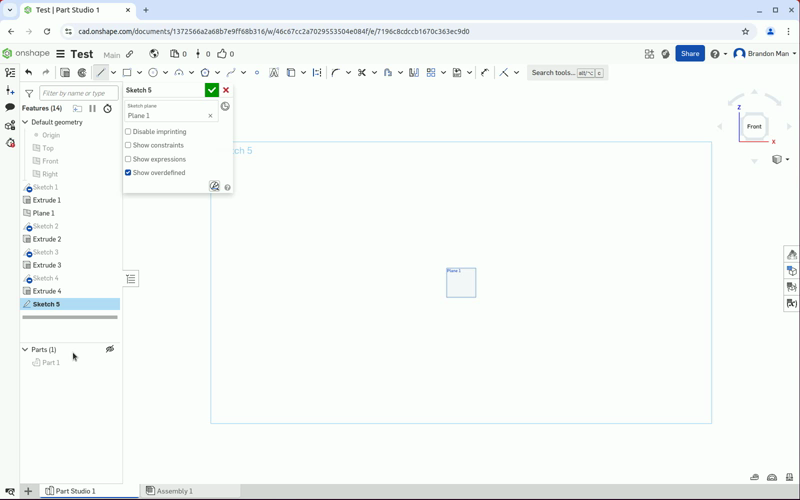
mouse_move(512, 342)
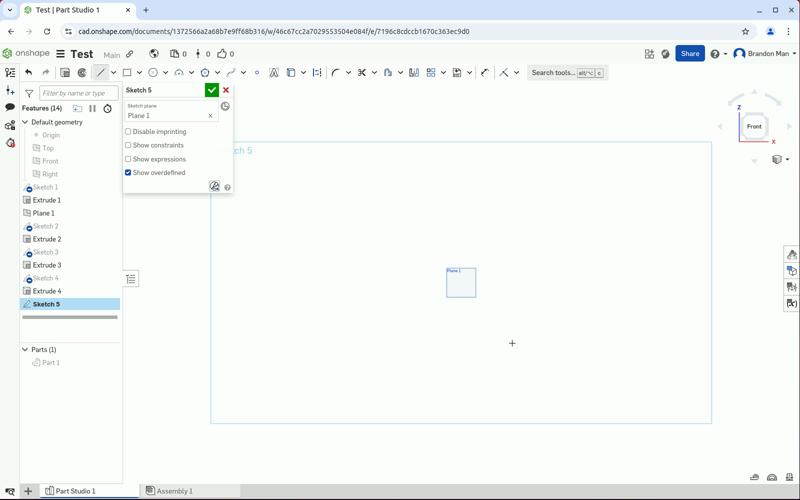
click(512, 342)
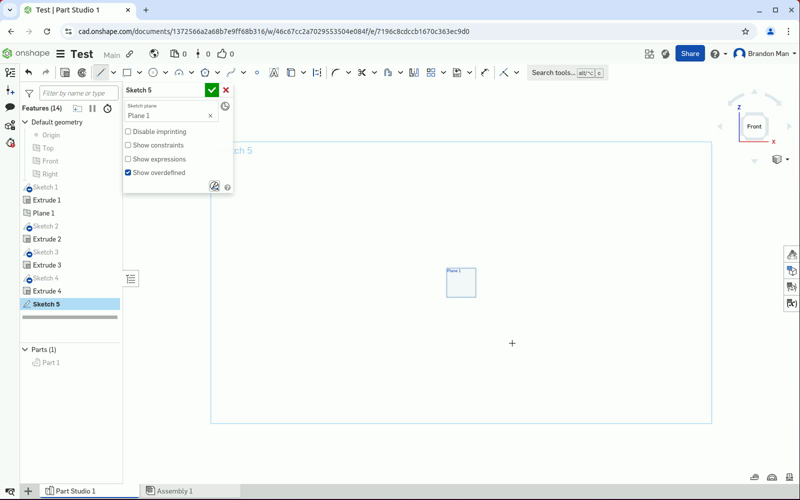
key_up(shift)
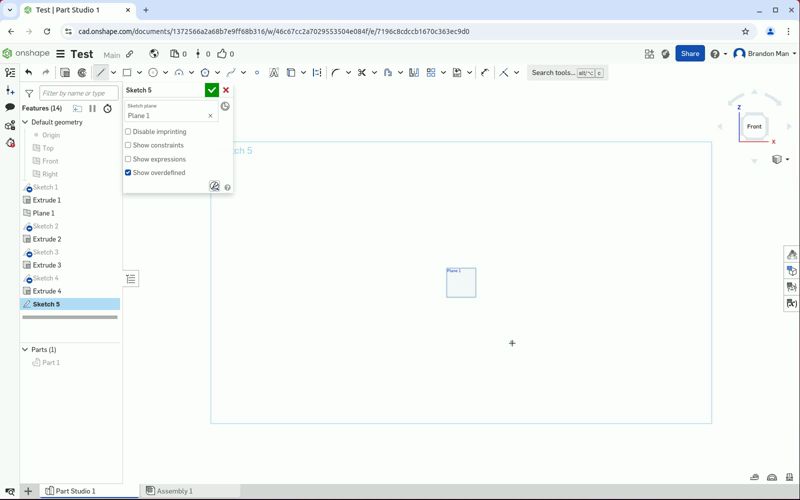
key_down(shift)
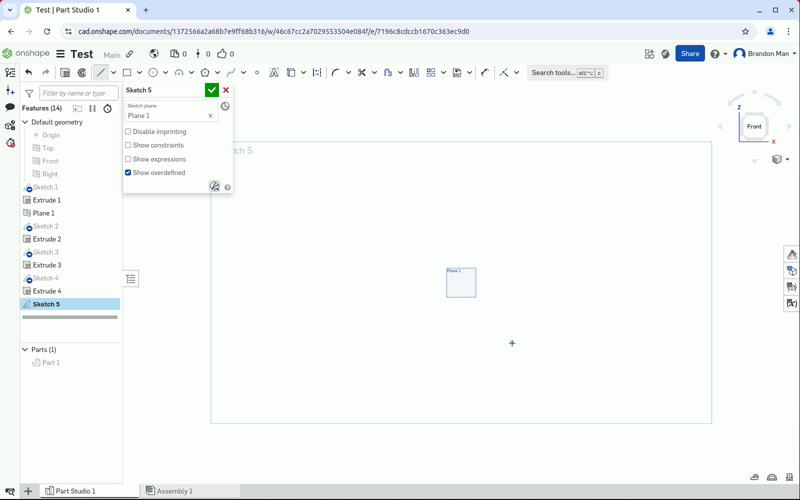
mouse_move(542, 342)
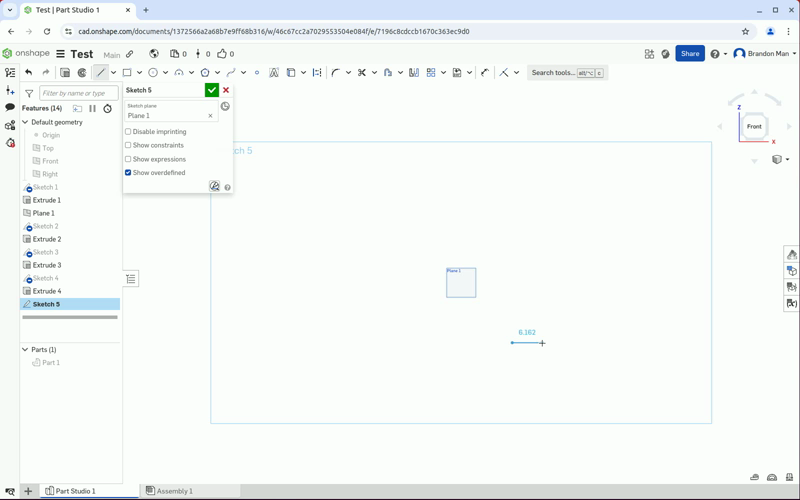
mouse_move(519, 342)
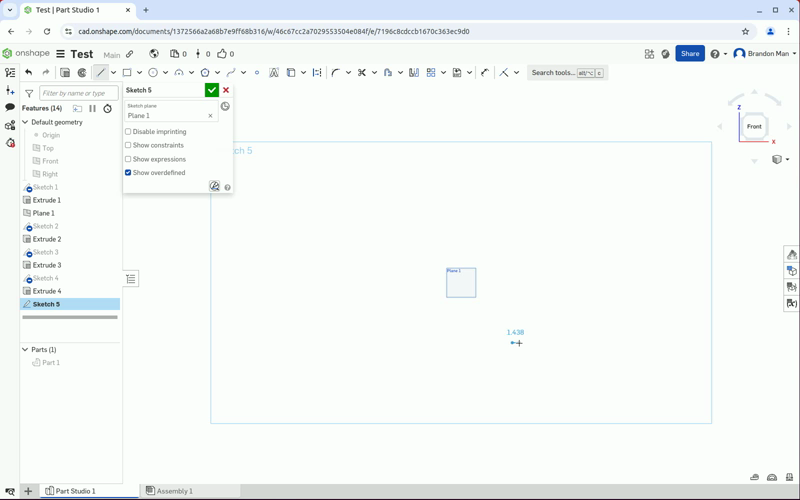
scroll(6)
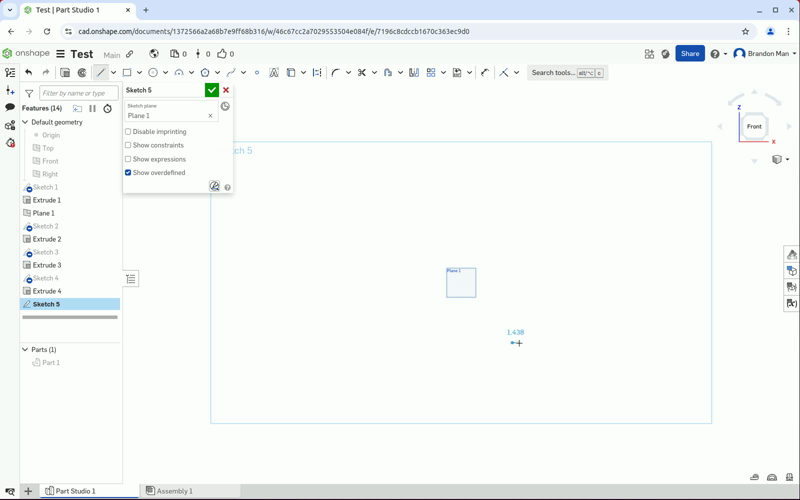
scroll(6)
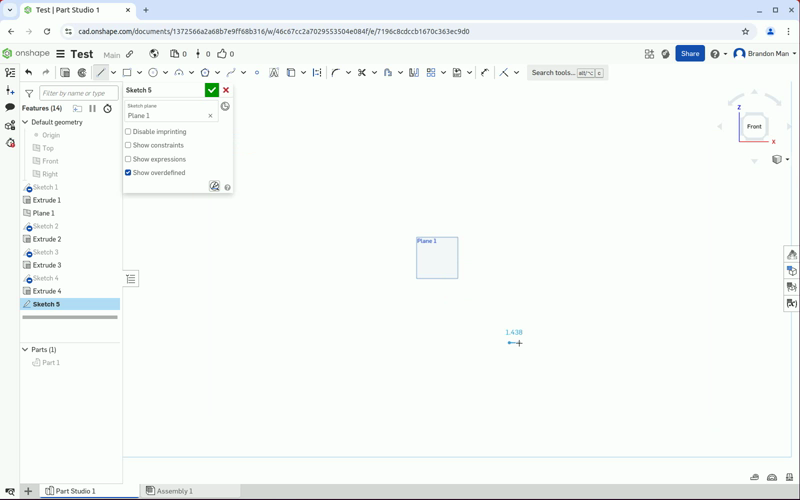
scroll(6)
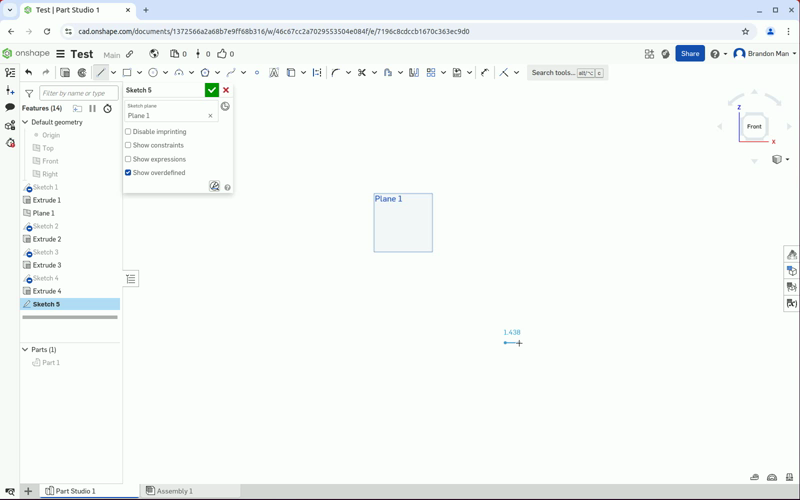
scroll(6)
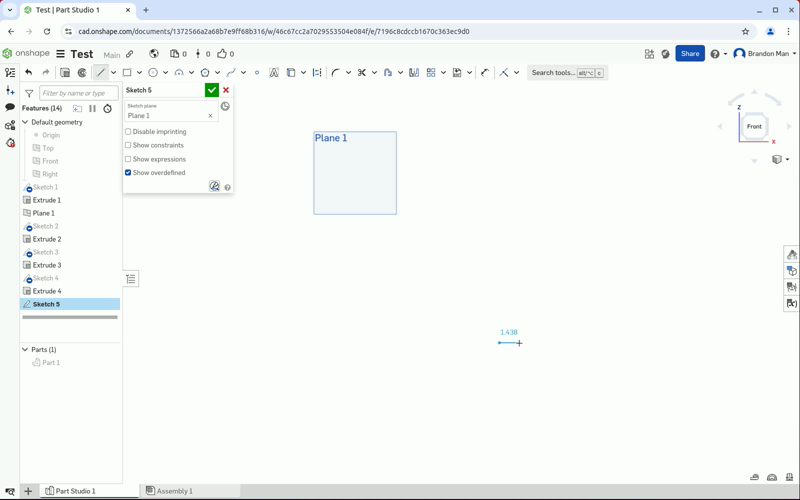
scroll(6)
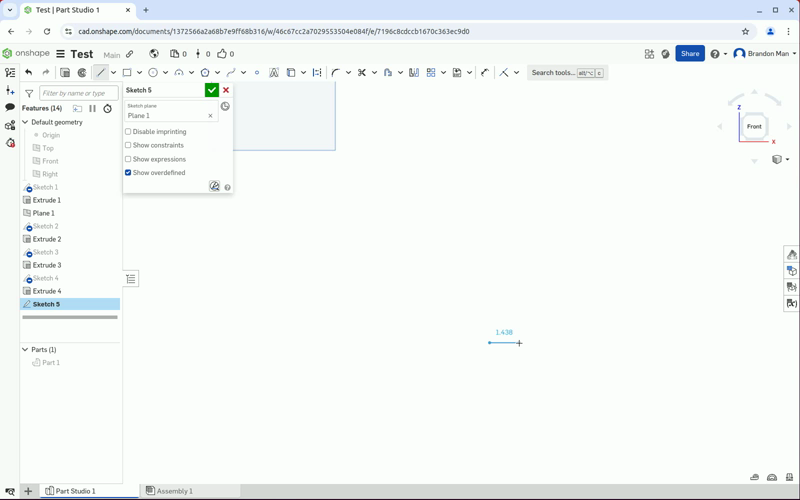
scroll(6)
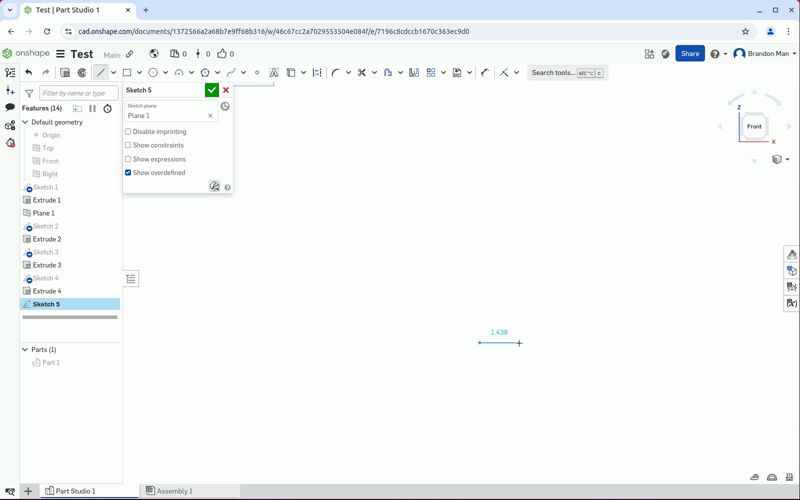
scroll(6)
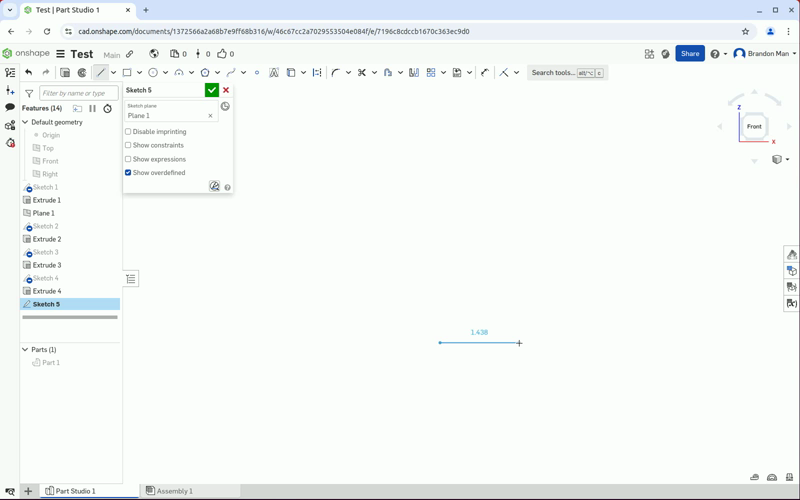
click(519, 342)
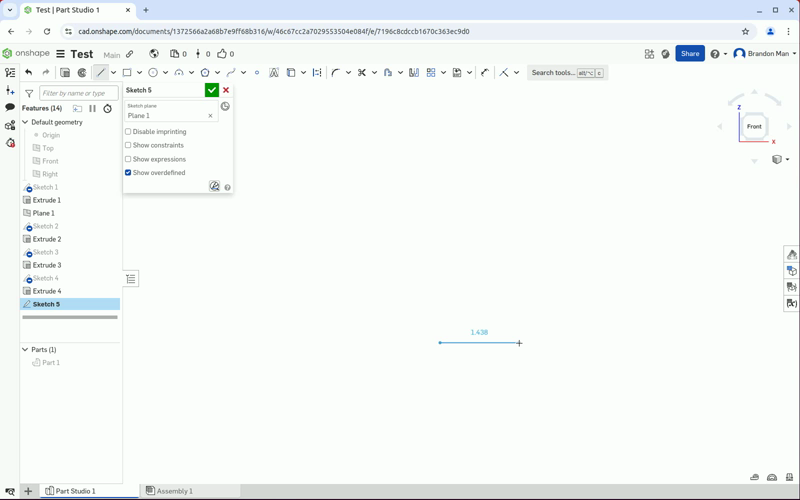
scroll(-6)
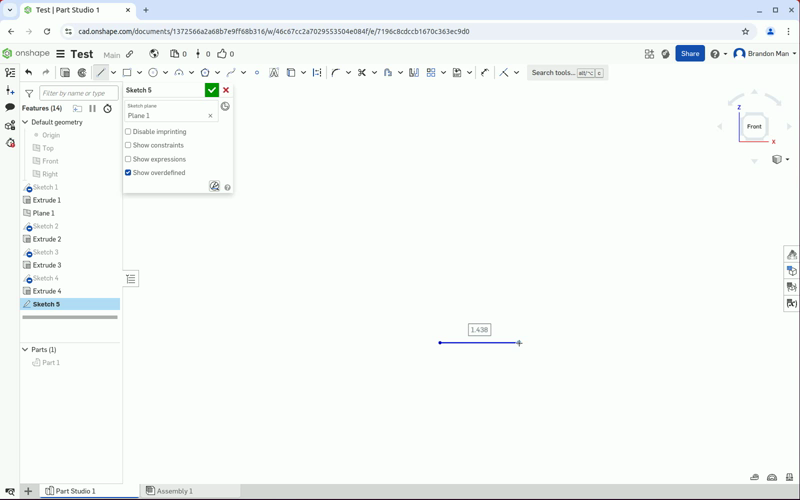
scroll(-6)
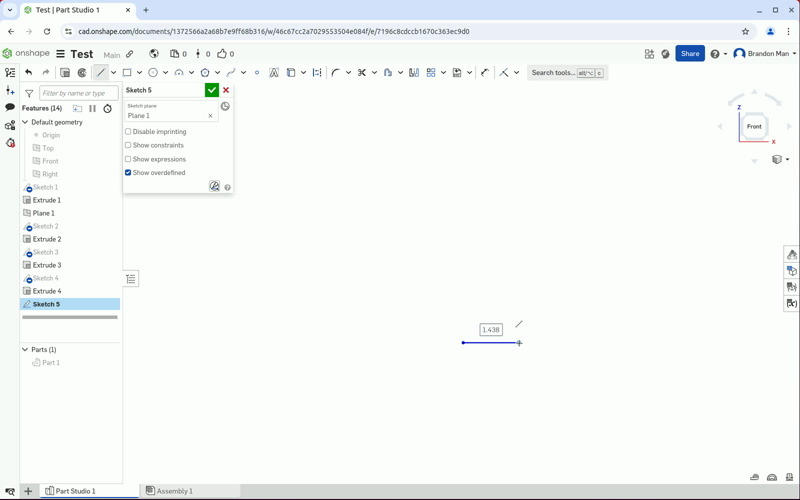
scroll(-6)
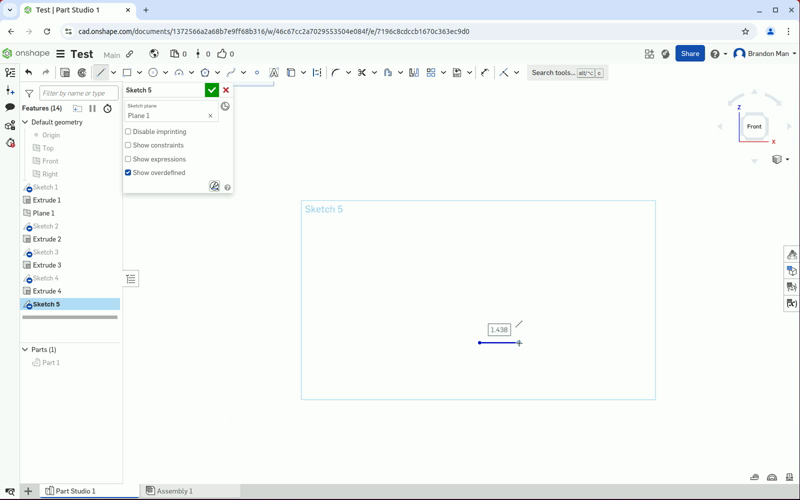
scroll(-6)
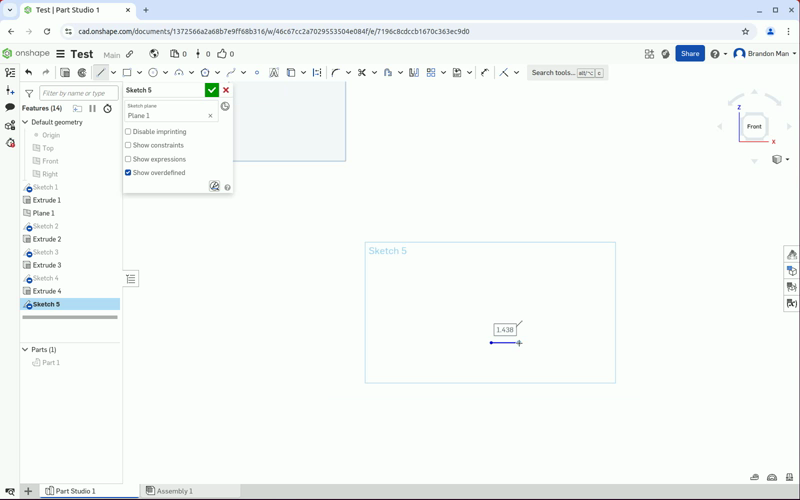
scroll(-6)
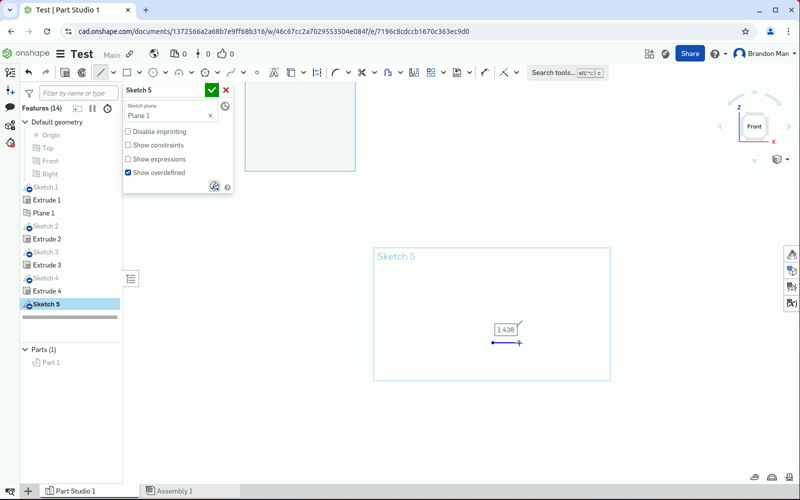
scroll(-6)
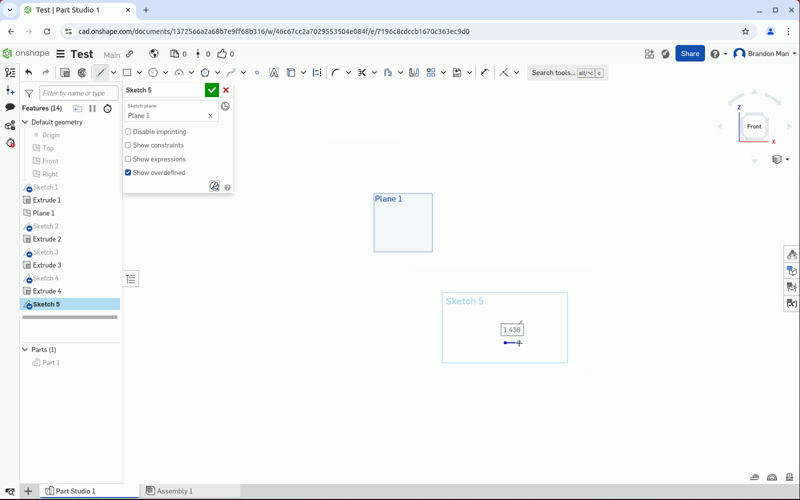
scroll(-6)
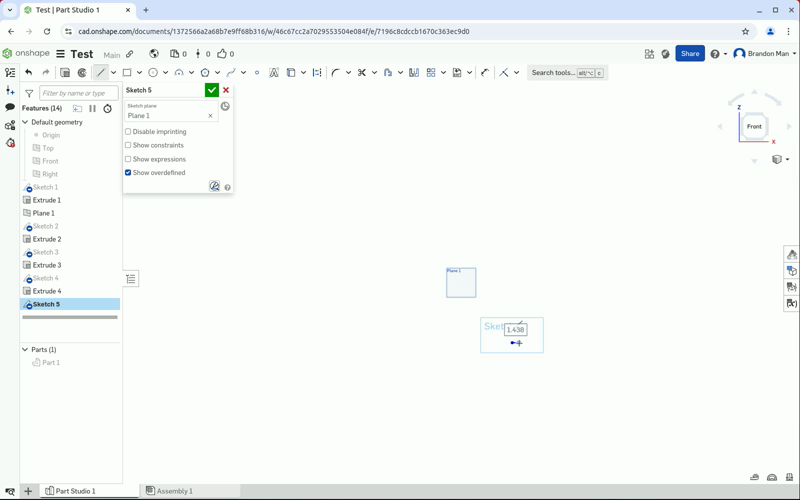
key_up(shift)
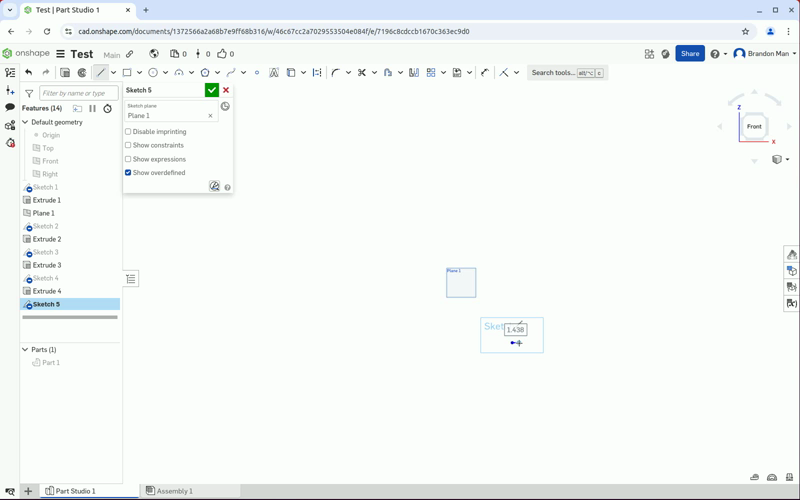
key_down(shift)
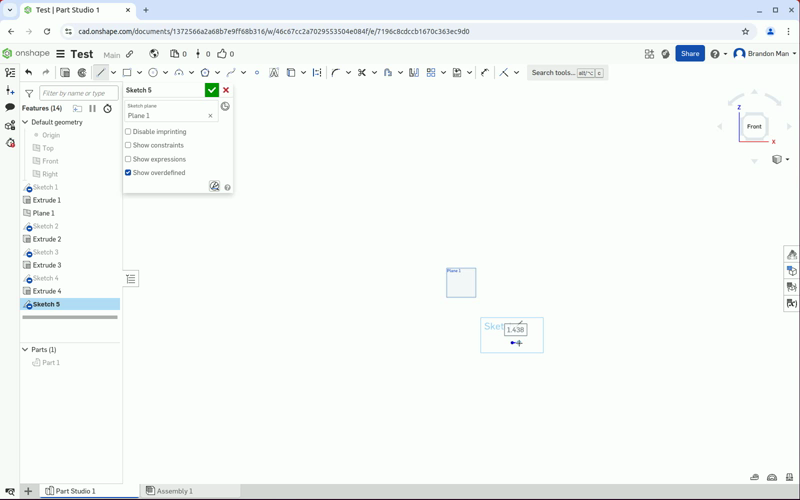
mouse_move(549, 342)
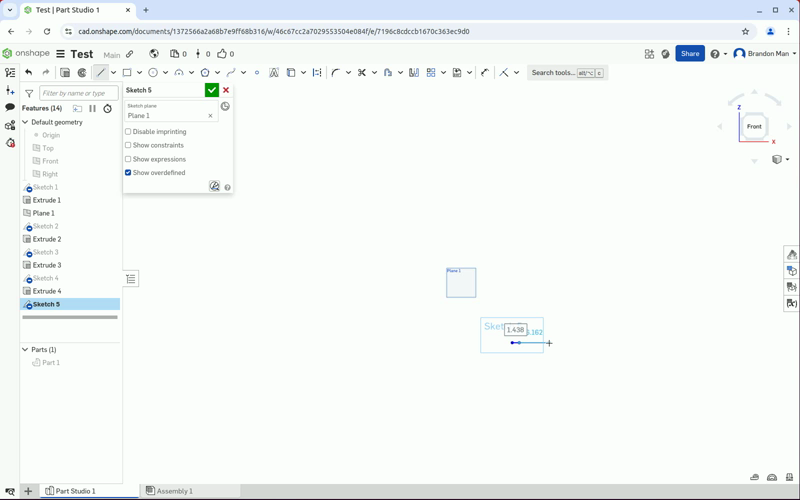
mouse_move(519, 304)
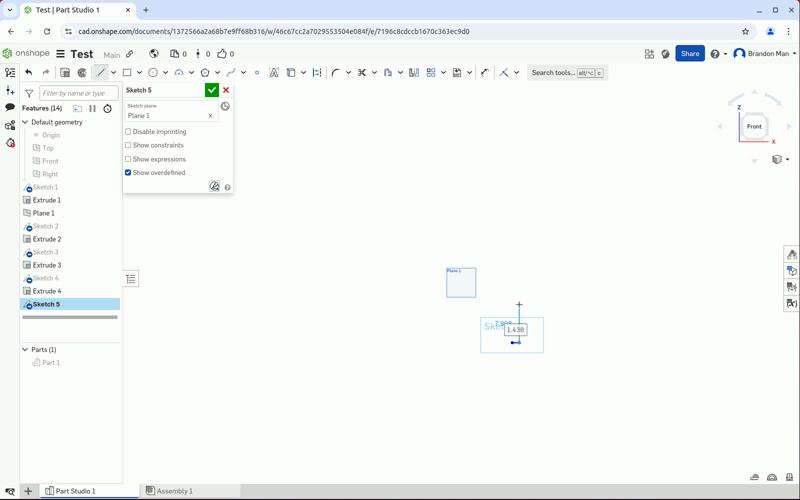
click(519, 304)
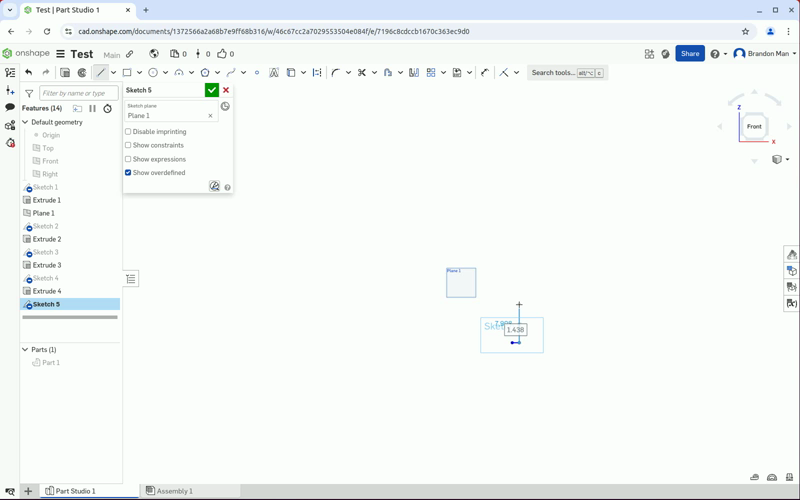
key_up(shift)
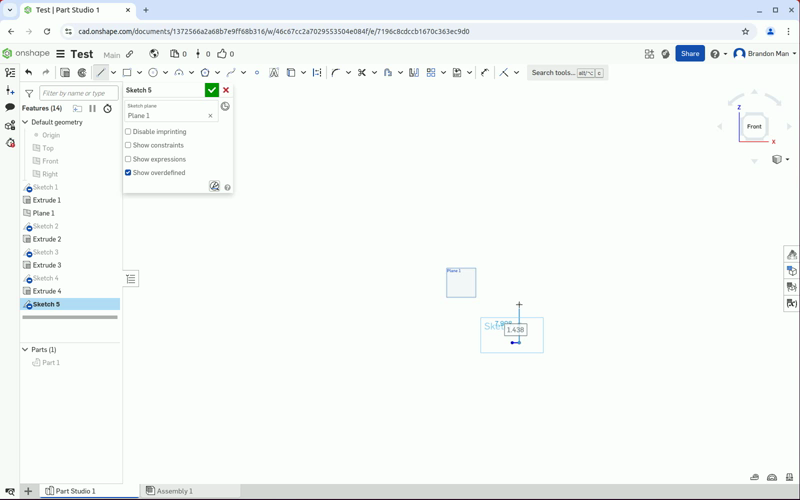
key_down(shift)
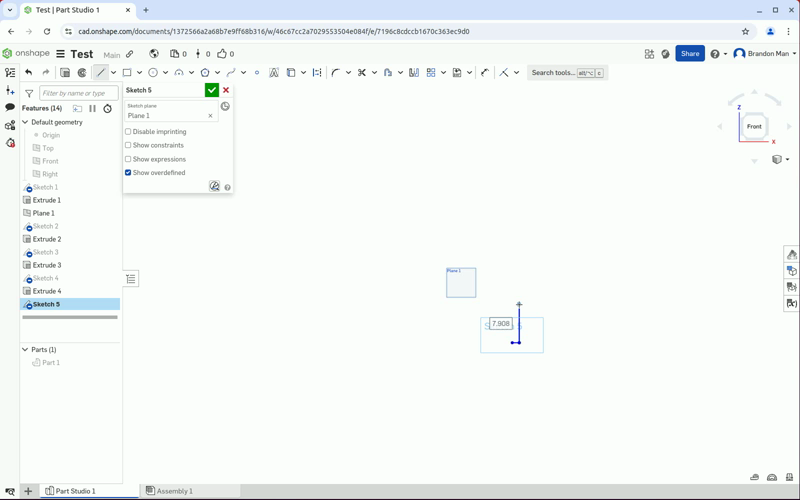
mouse_move(549, 304)
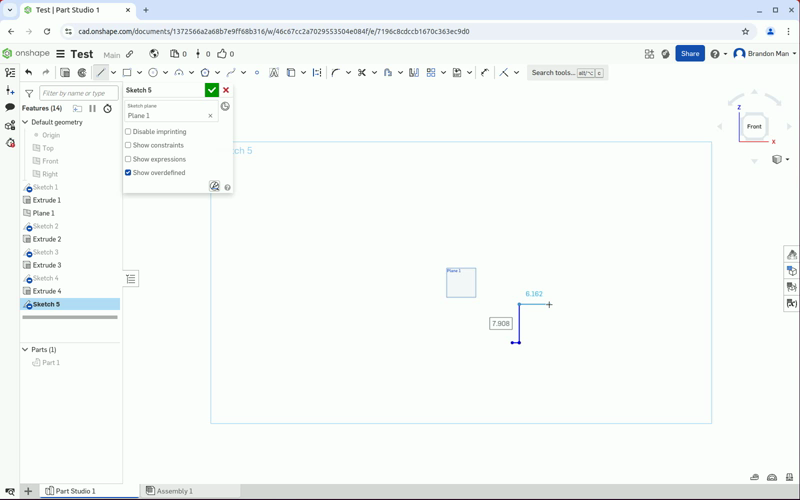
mouse_move(512, 304)
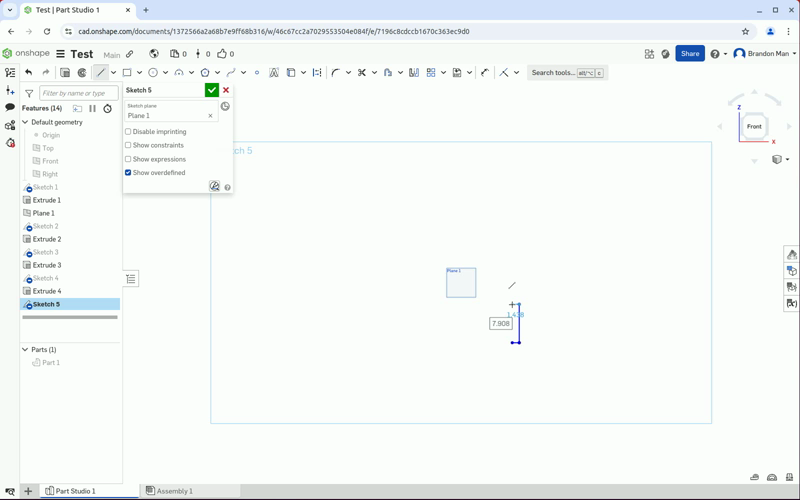
scroll(6)
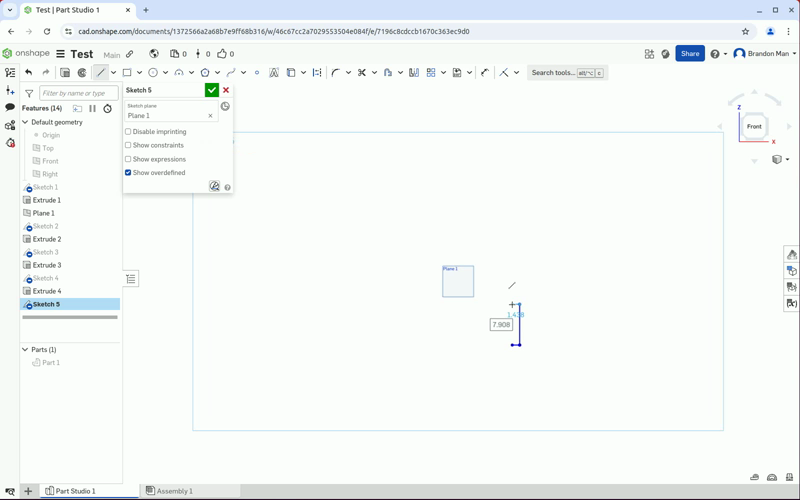
scroll(6)
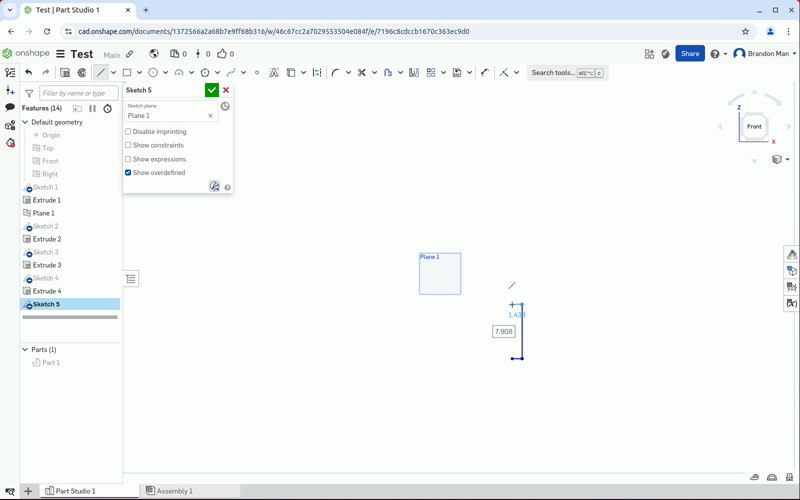
scroll(6)
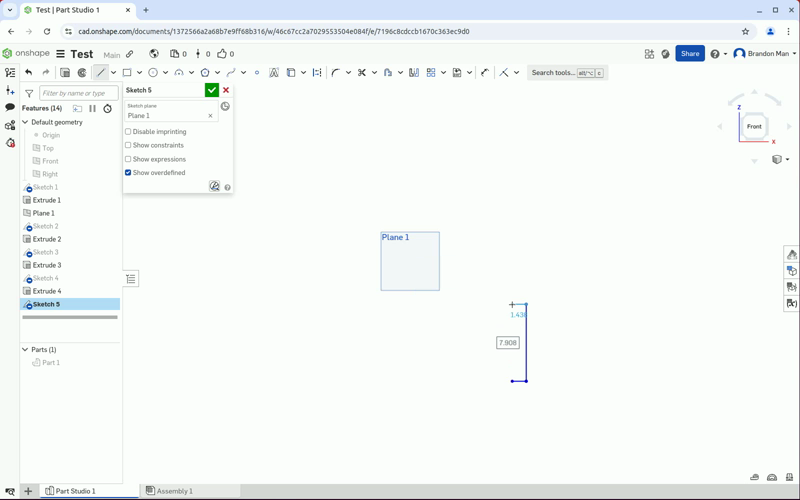
scroll(6)
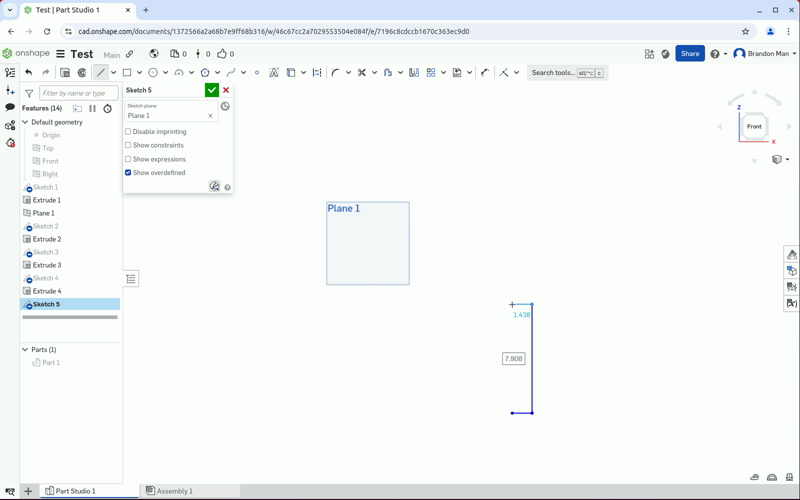
scroll(6)
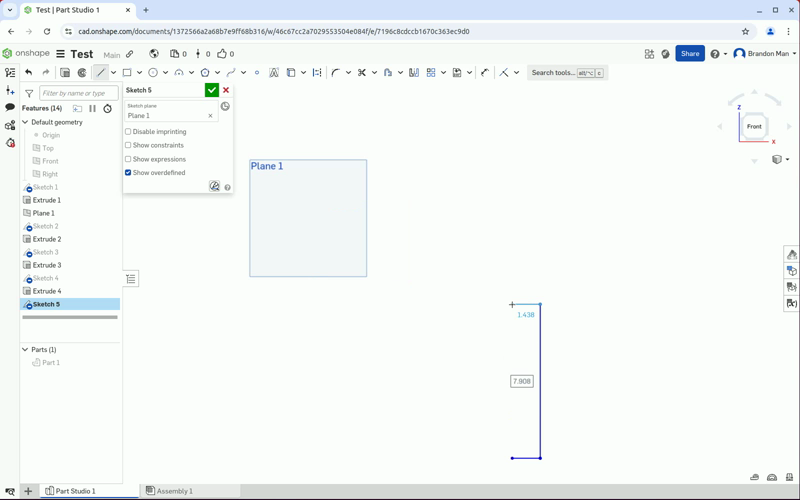
scroll(6)
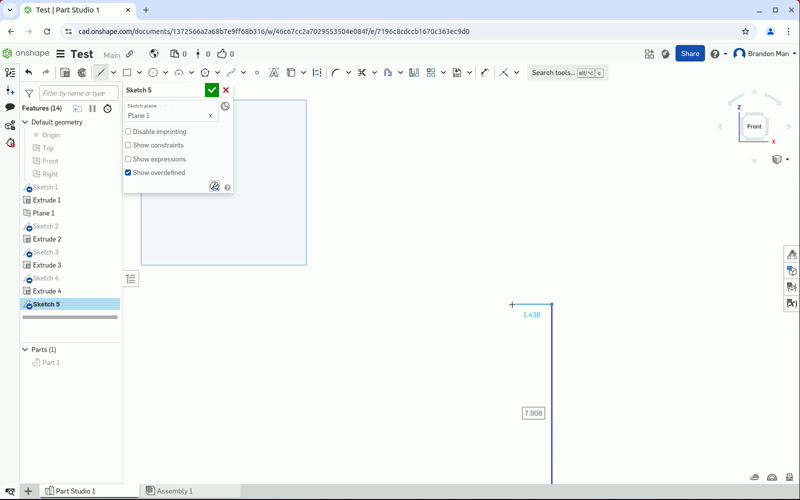
scroll(6)
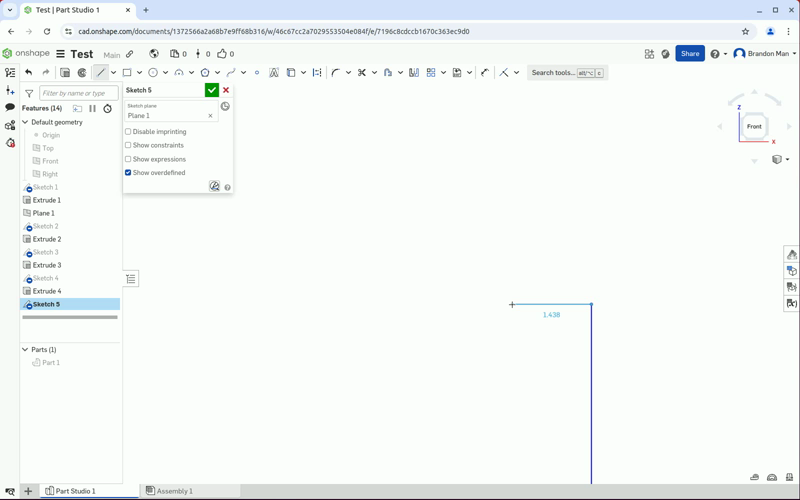
click(512, 304)
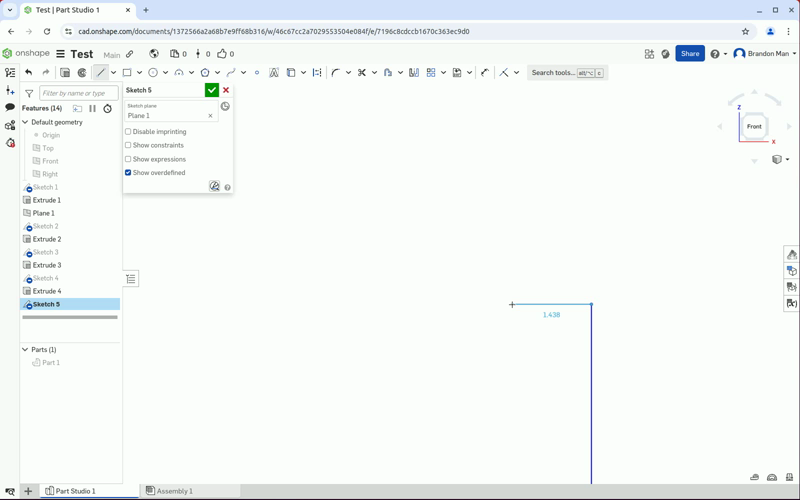
scroll(-6)
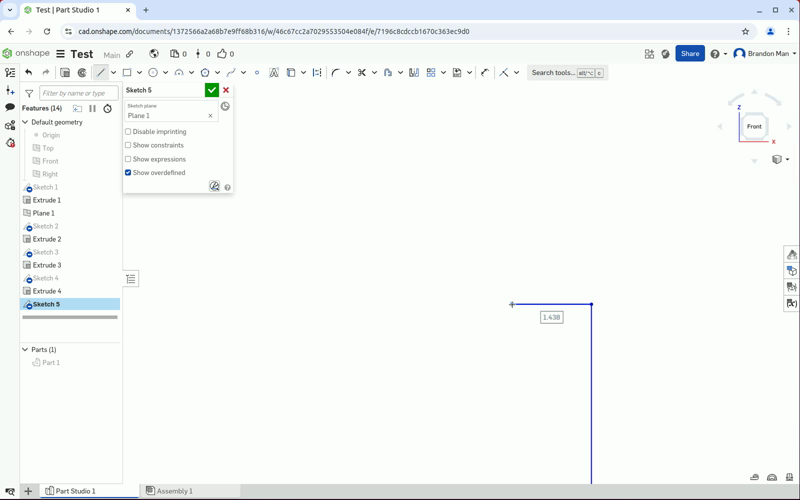
scroll(-6)
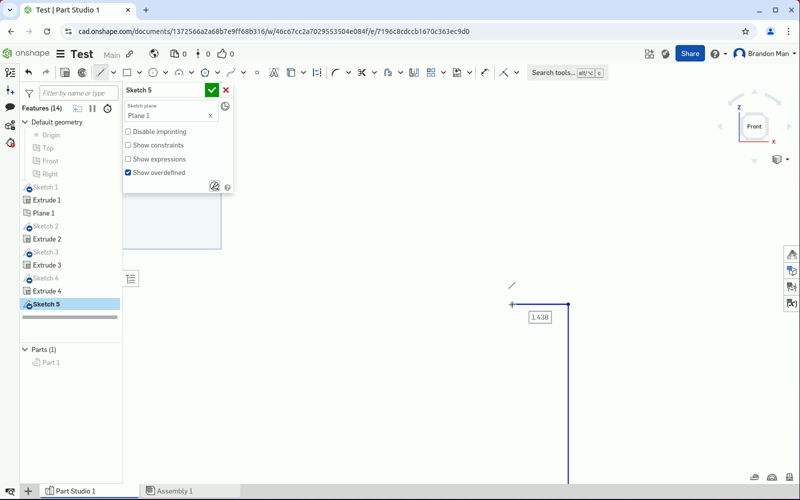
scroll(-6)
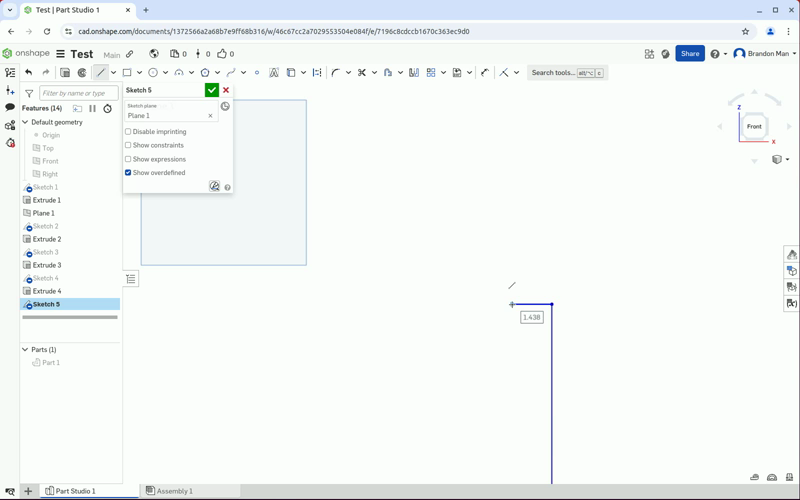
scroll(-6)
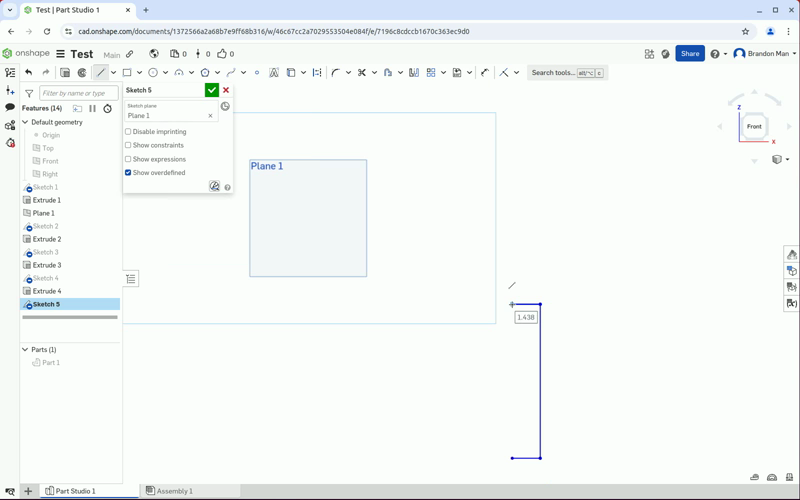
scroll(-6)
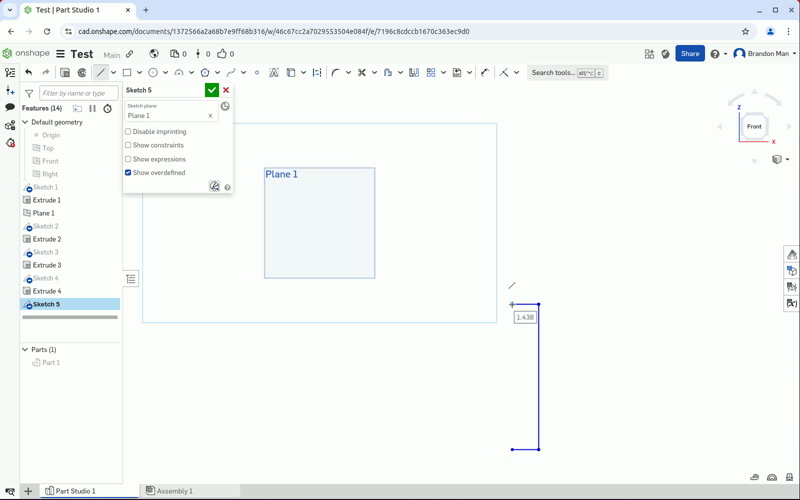
scroll(-6)
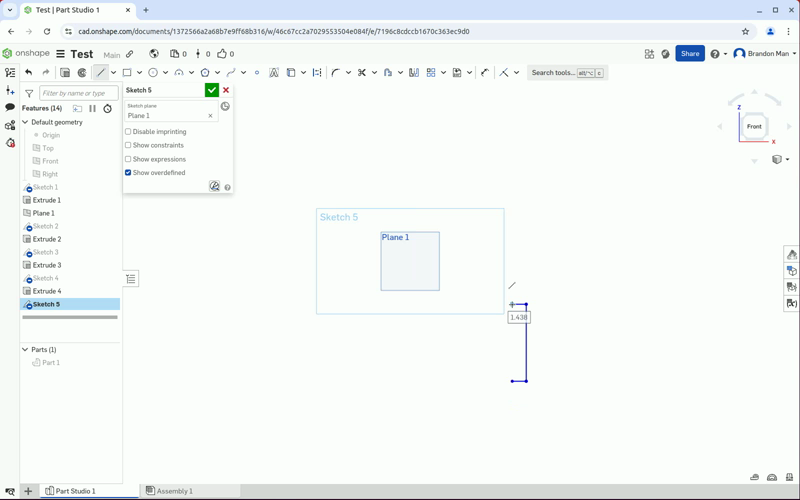
scroll(-6)
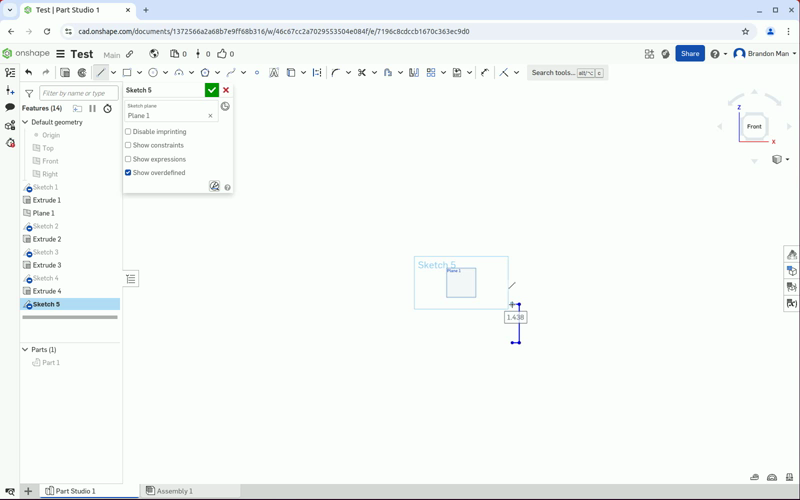
key_up(shift)
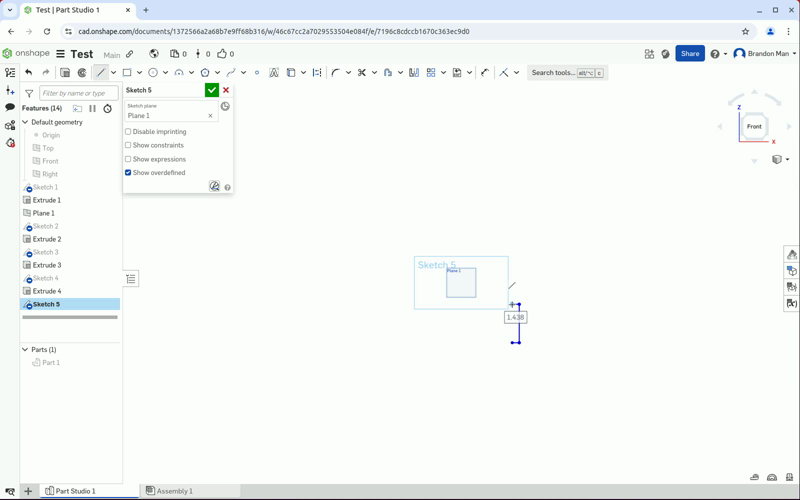
mouse_move(542, 304)
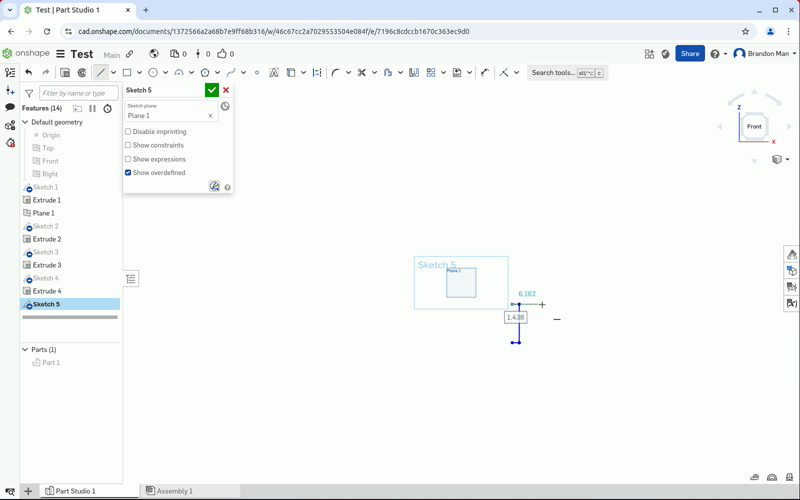
key_down(shift)
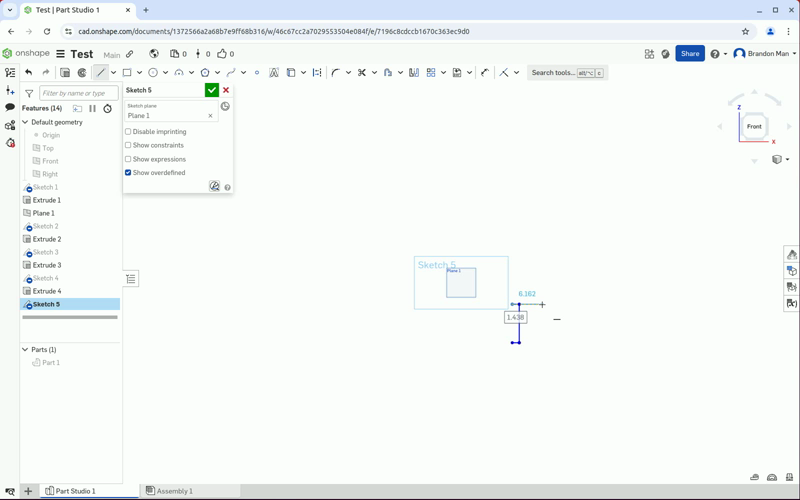
mouse_move(512, 342)
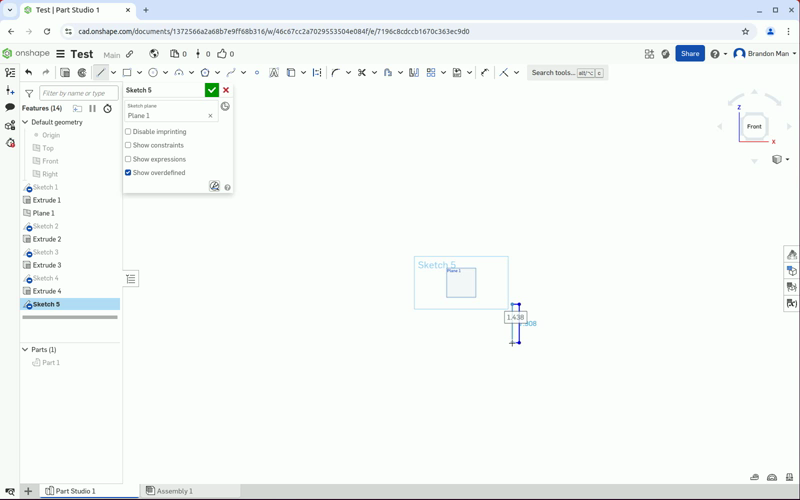
key_up(shift)
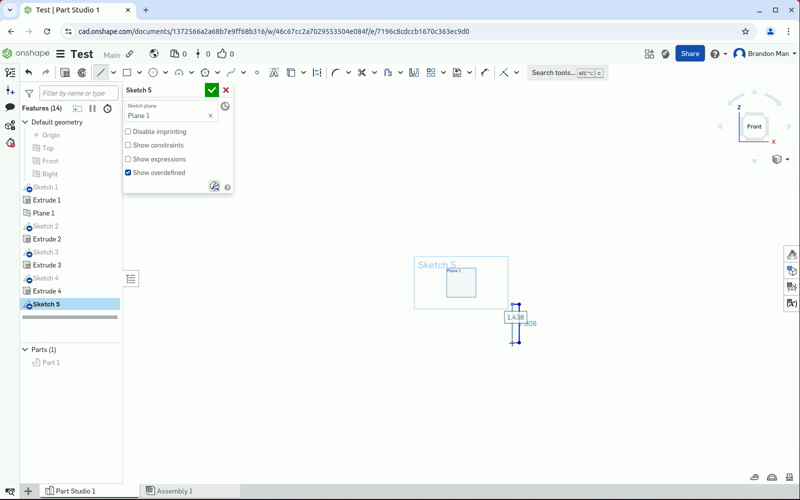
click(512, 342)
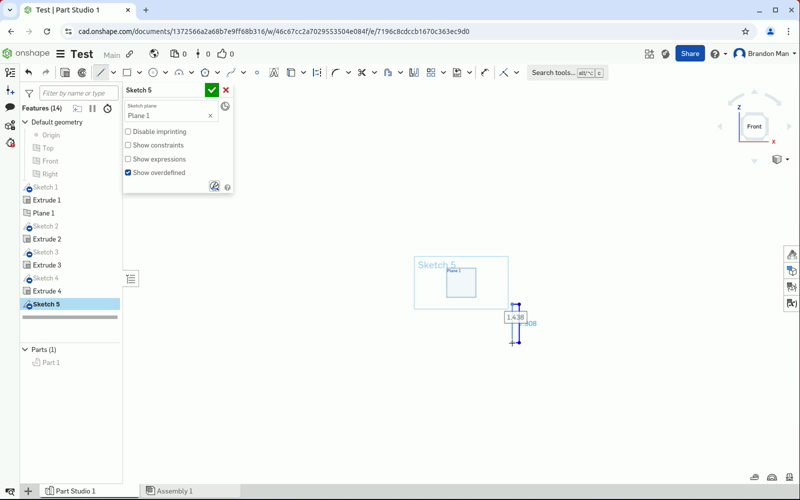
key(esc)
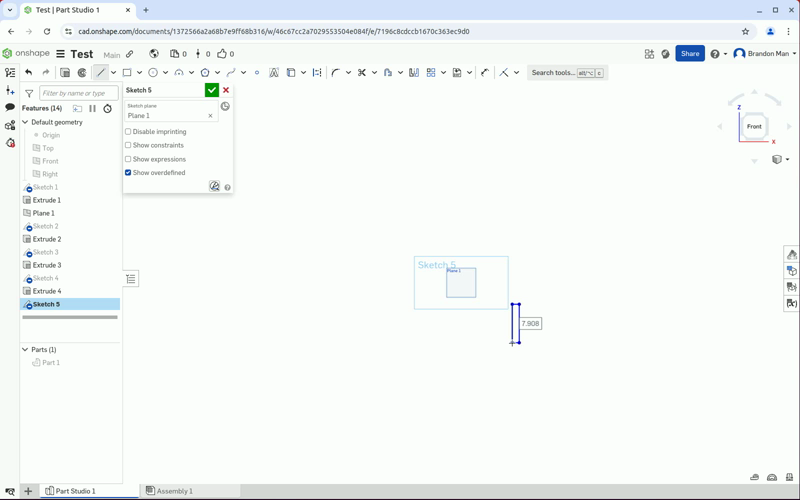
mouse_move(516, 310)
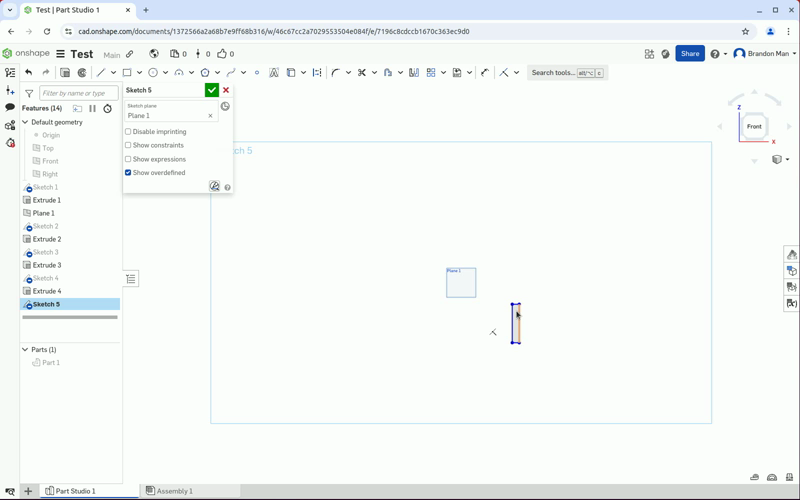
scroll(6)
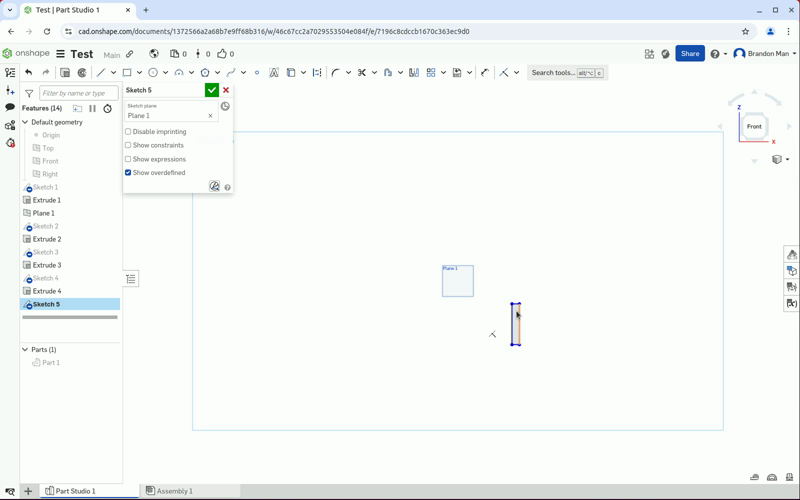
scroll(6)
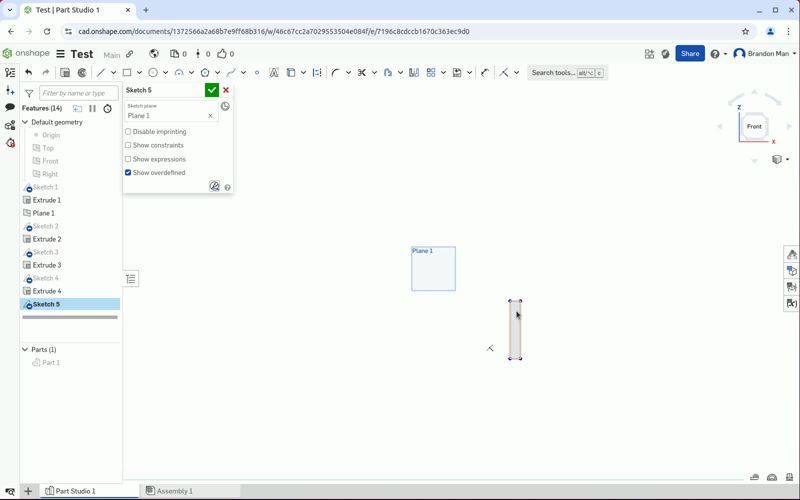
scroll(6)
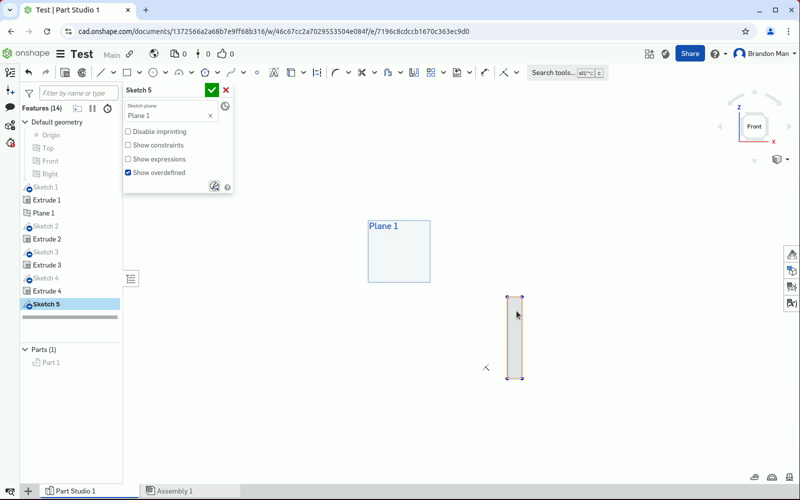
scroll(6)
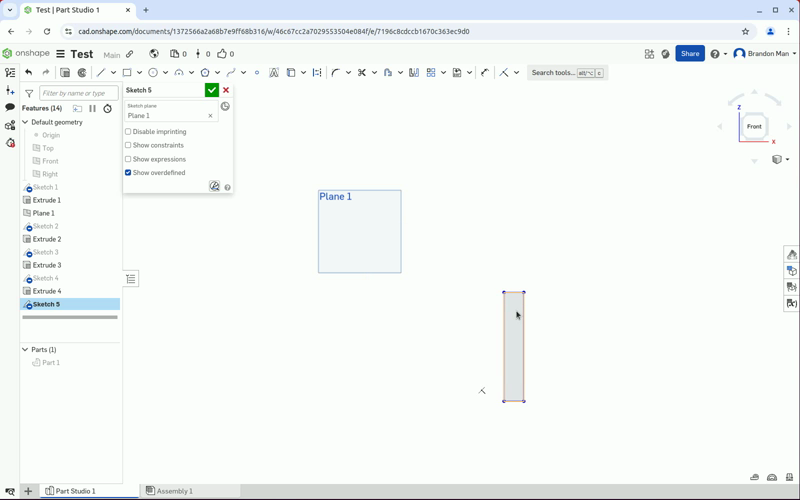
scroll(6)
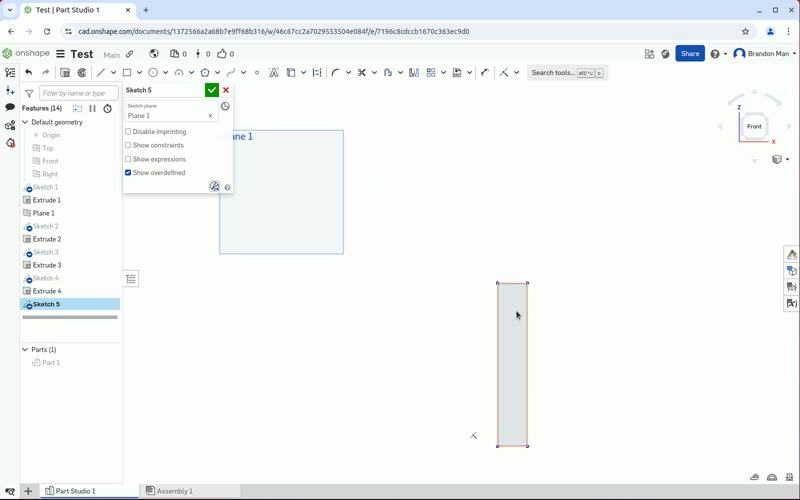
scroll(6)
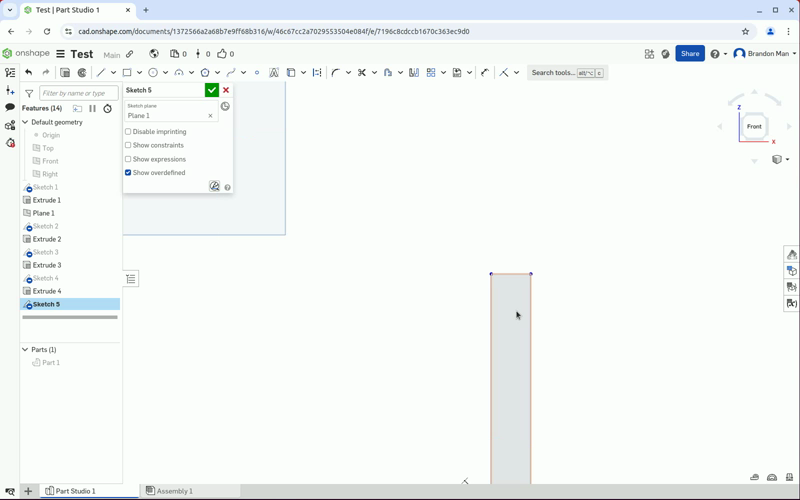
scroll(6)
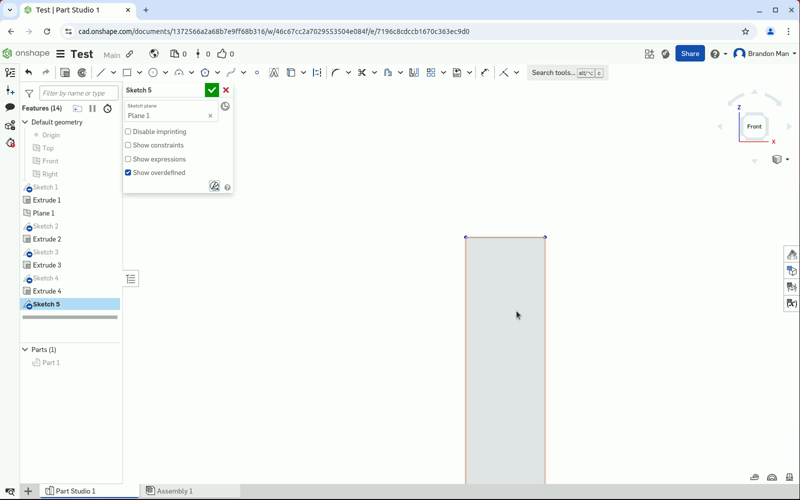
click(516, 310)
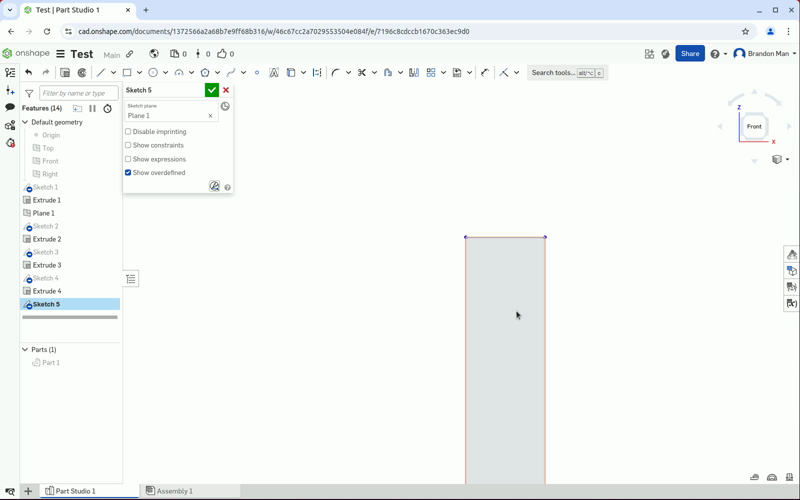
scroll(-6)
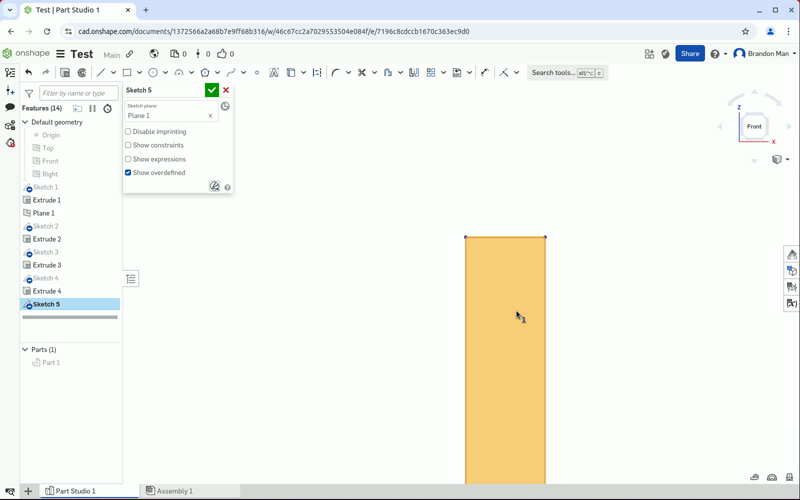
scroll(-6)
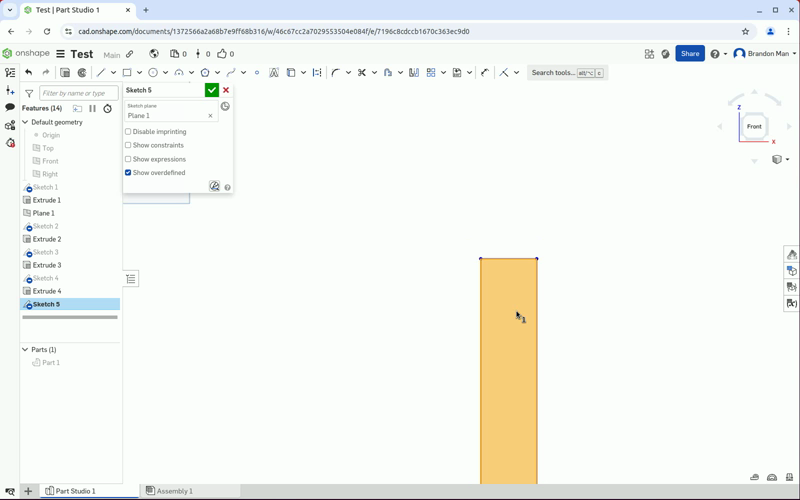
scroll(-6)
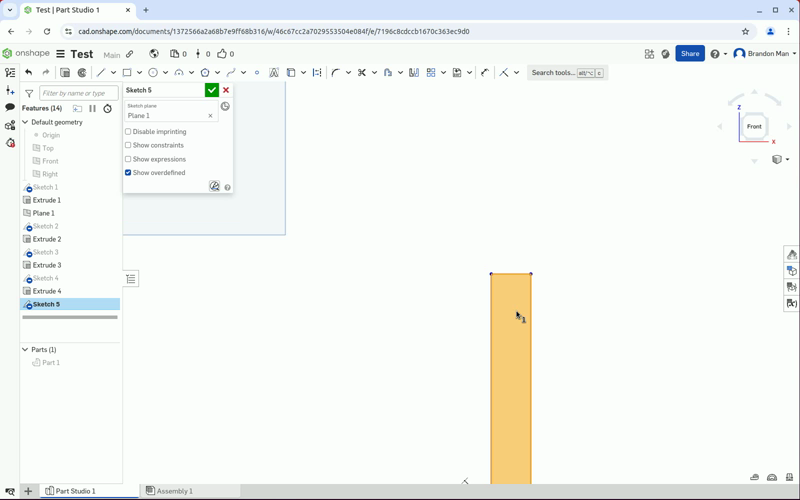
scroll(-6)
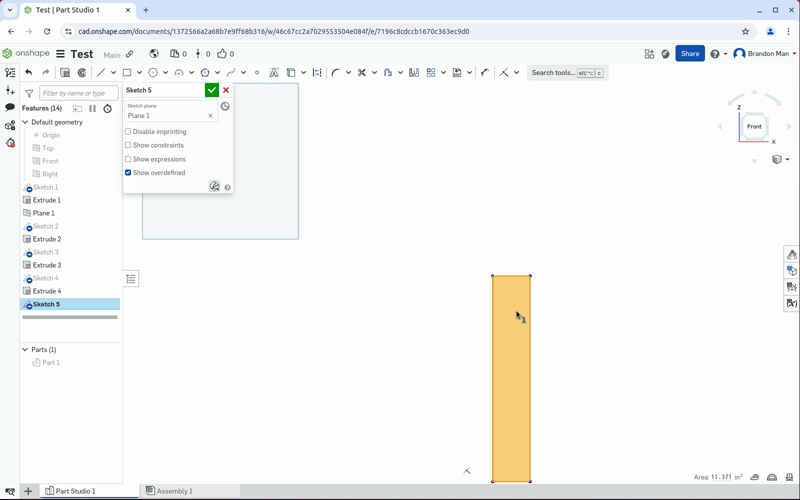
scroll(-6)
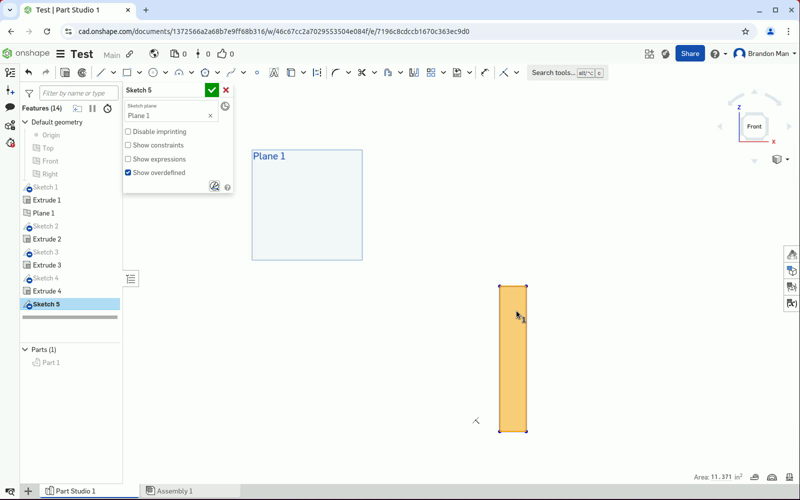
scroll(-6)
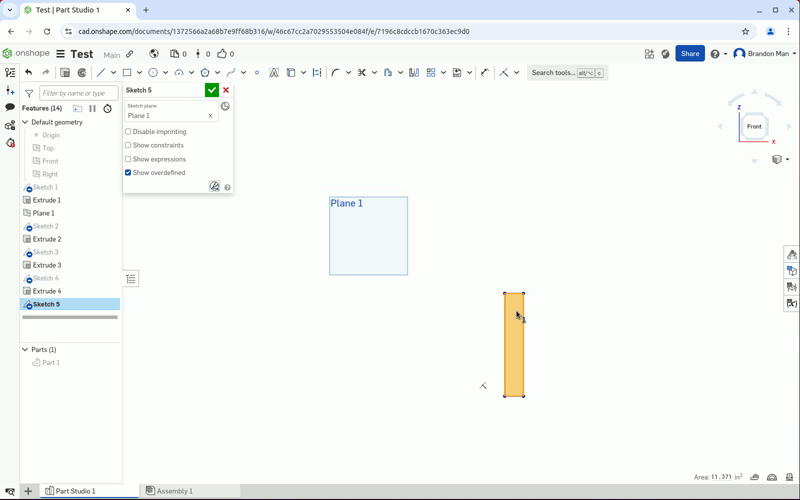
scroll(-6)
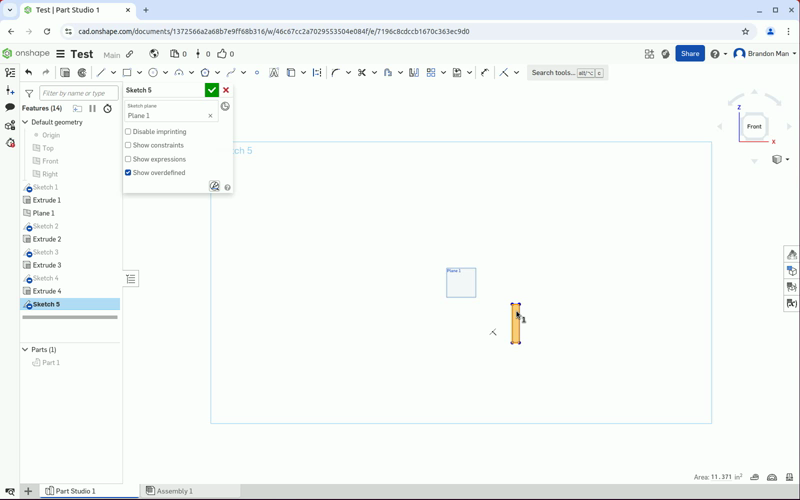
mouse_move(73, 352)
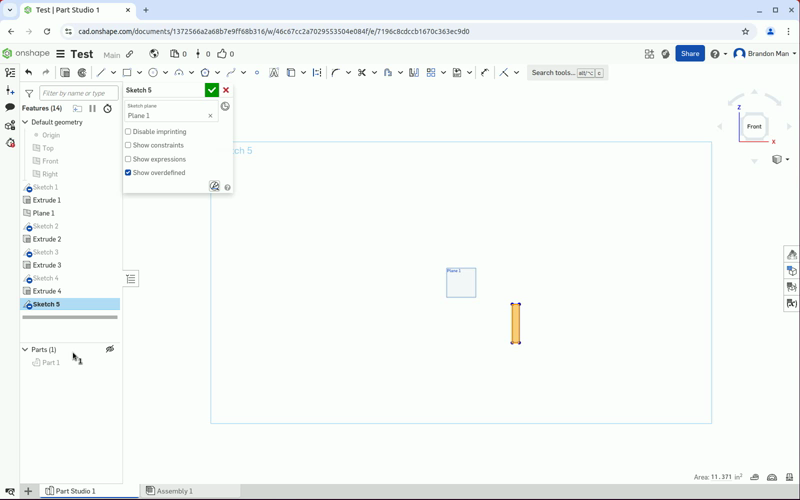
key(shift+y)
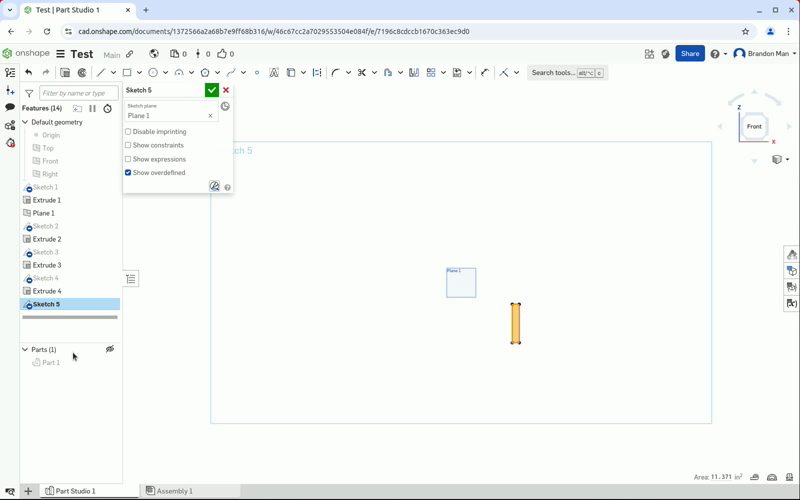
key(shift+e)
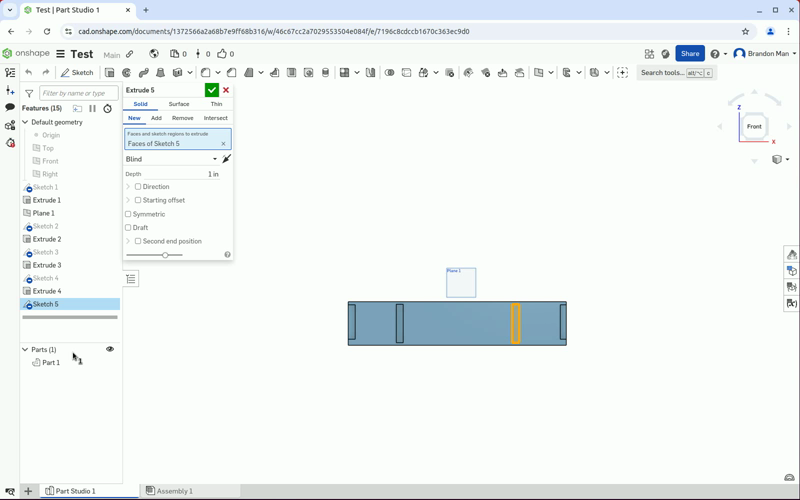
mouse_move(143, 106)
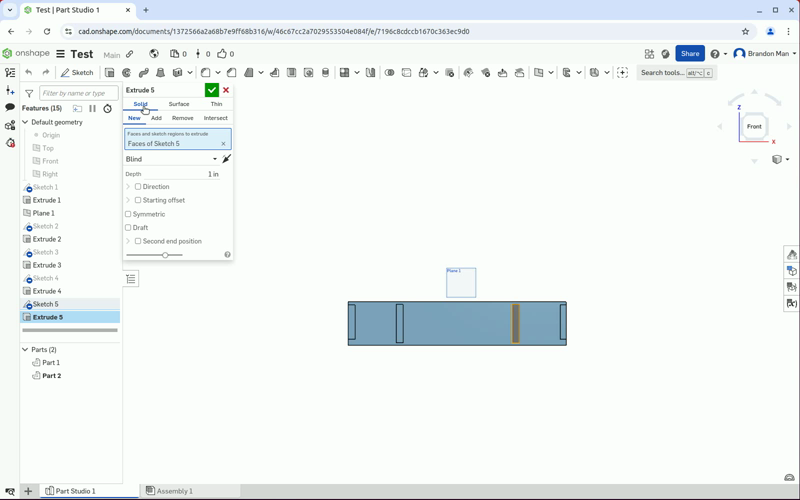
click(143, 106)
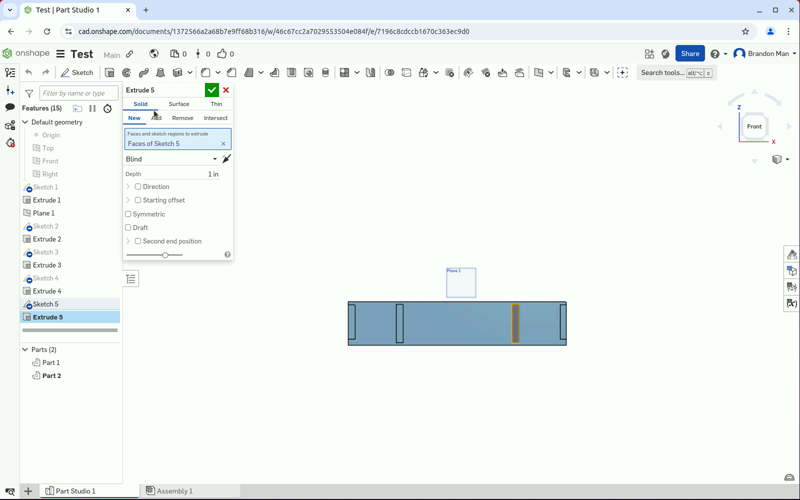
mouse_move(186, 120)
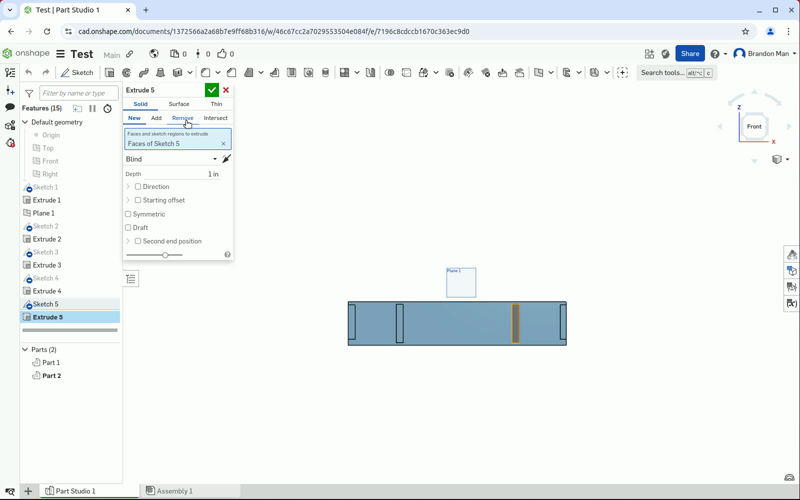
click(186, 120)
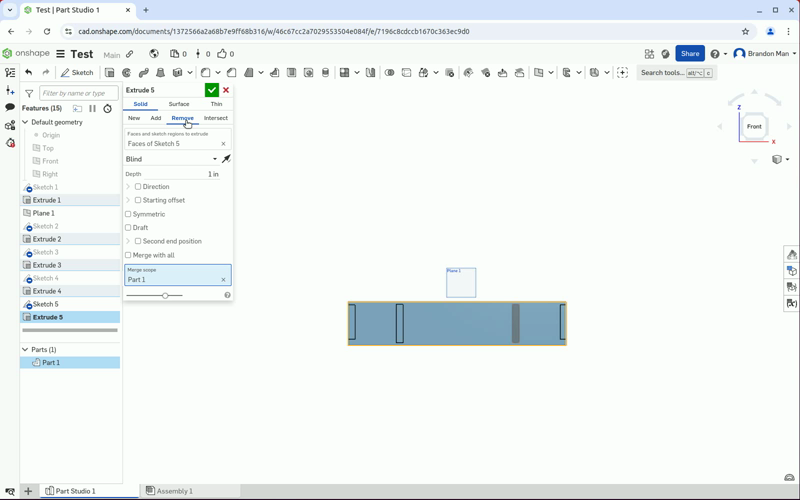
key(tab, 4)
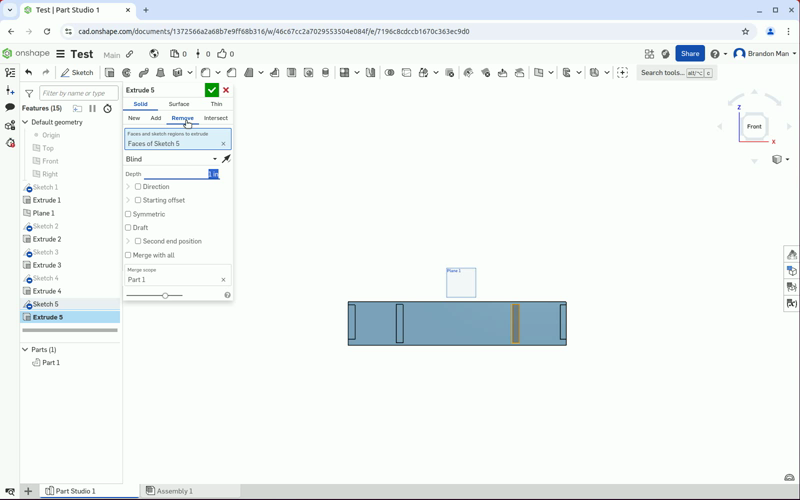
text(1.444)
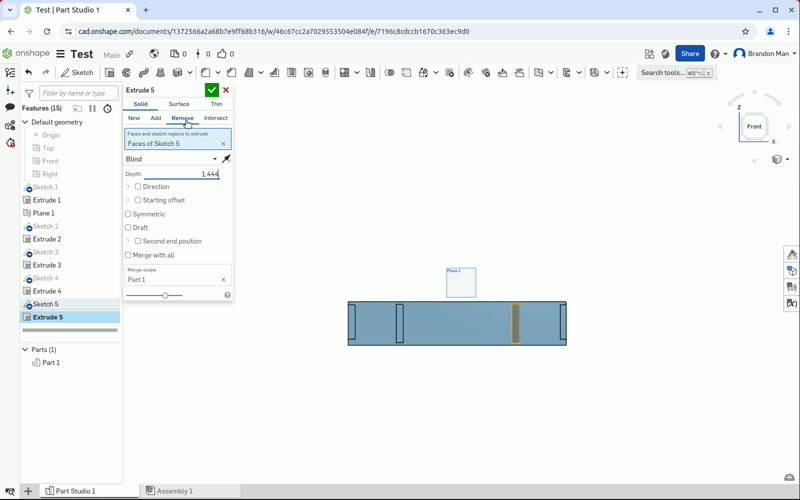
key(tab, 6)
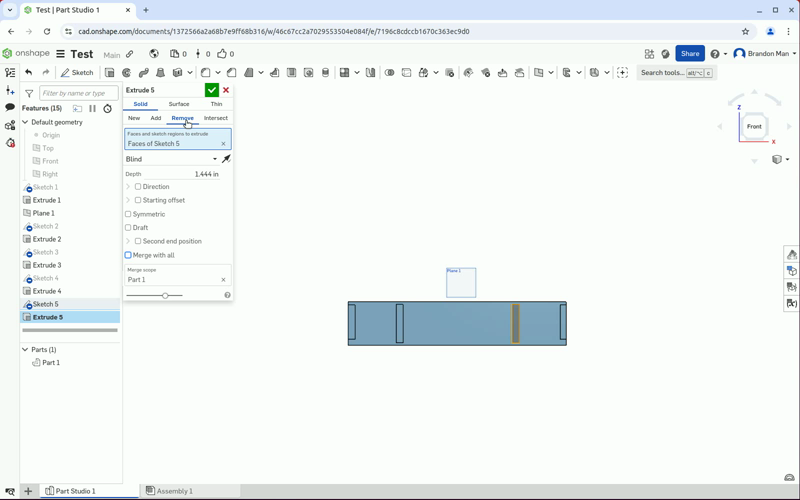
key(space)
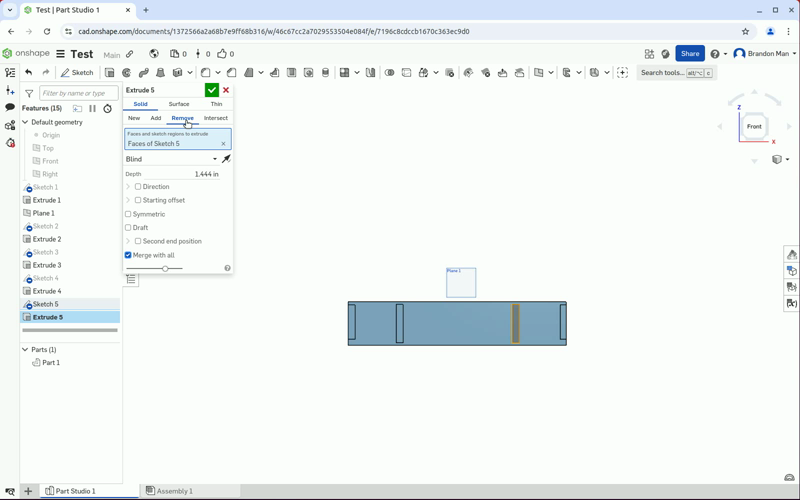
key(enter)
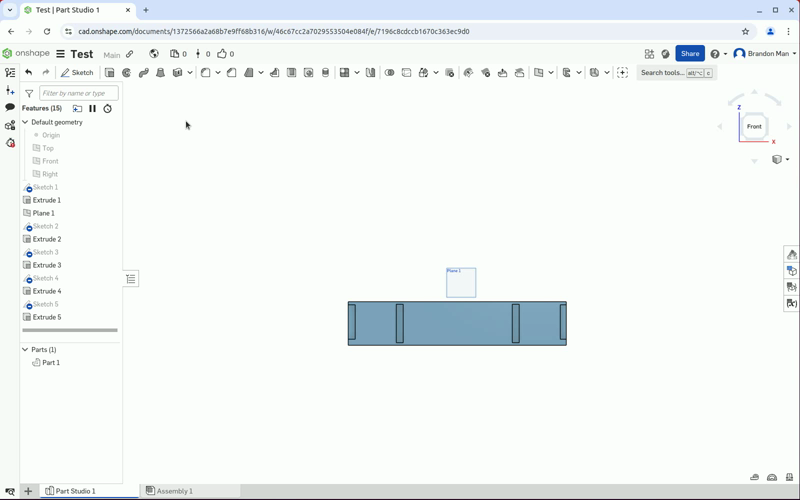
key(shift+h)
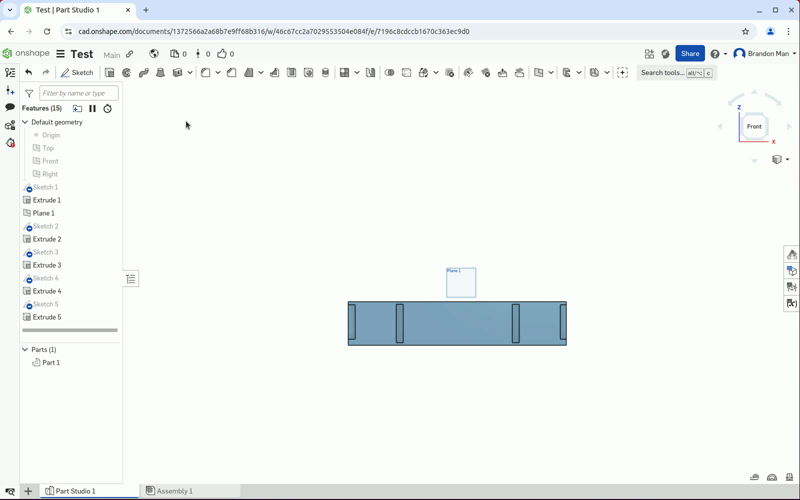
key(shift+h)
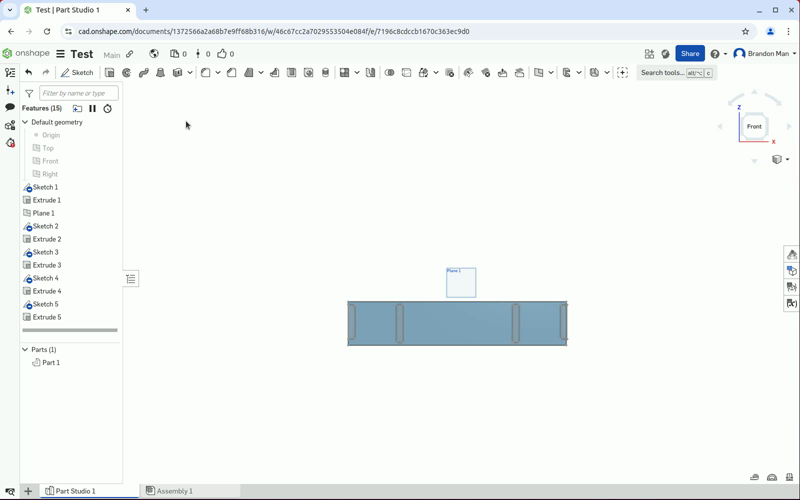
key(shift+7)
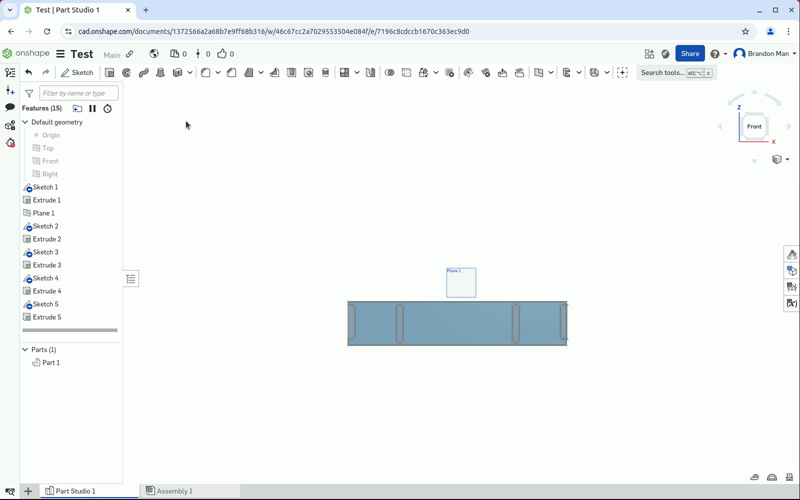
key(left, 2)
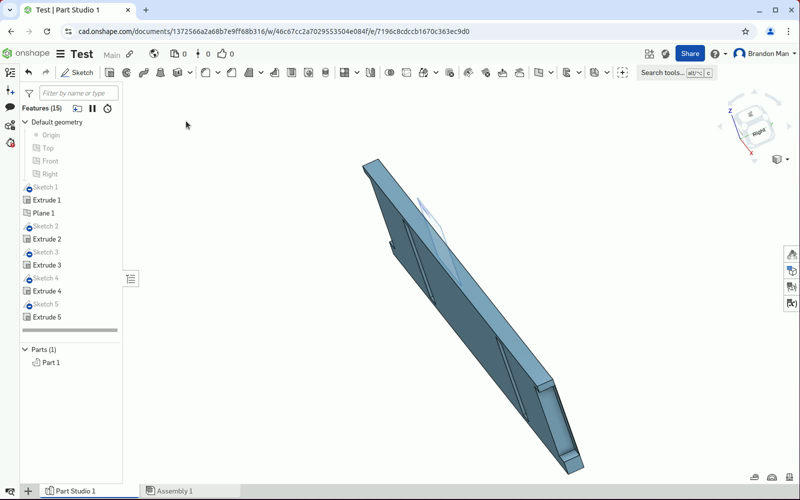
key(down, 2)
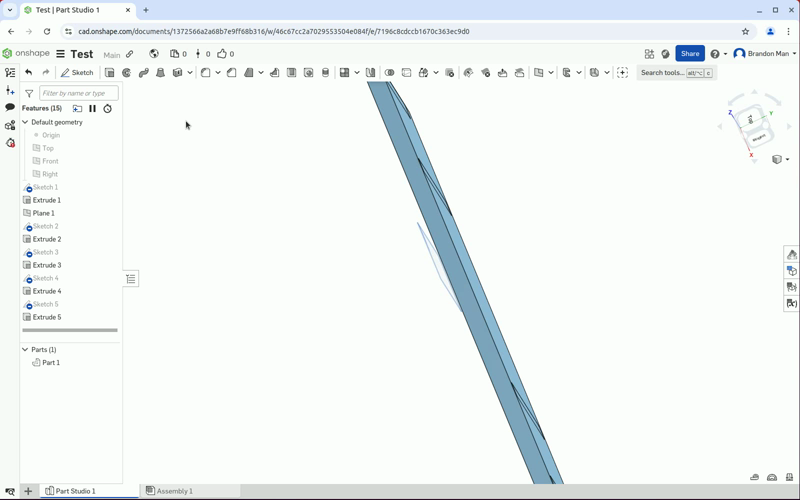
key(up, 2)
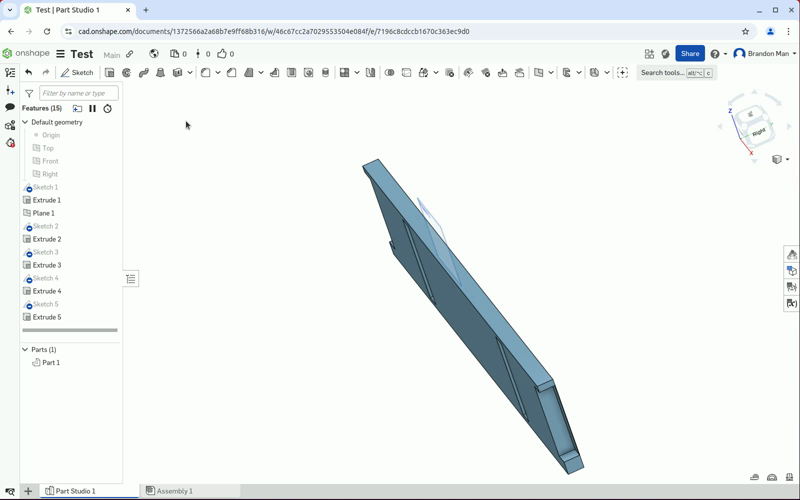
key(right, 2)
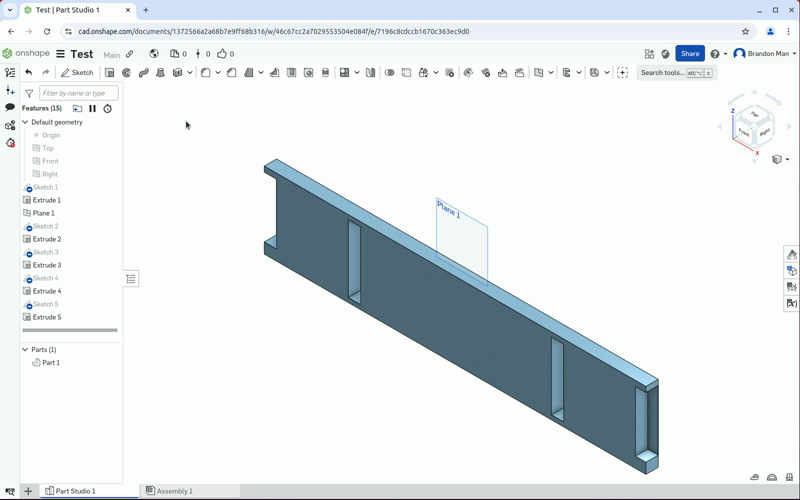
mouse_move(73, 189)
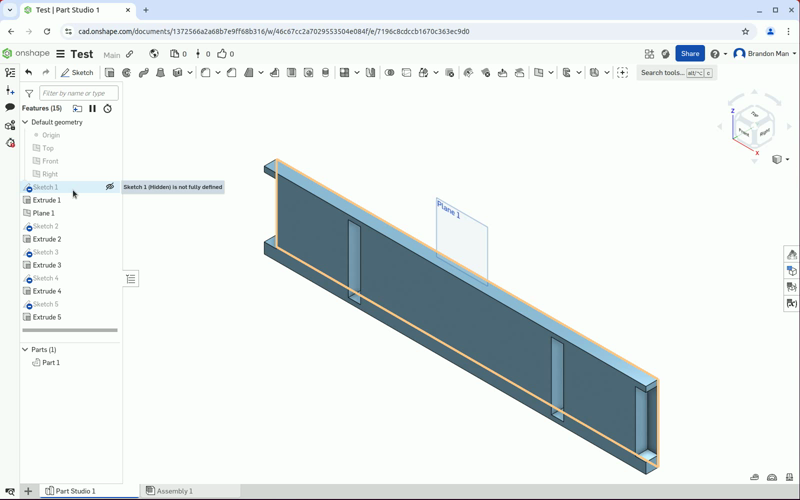
click(73, 189)